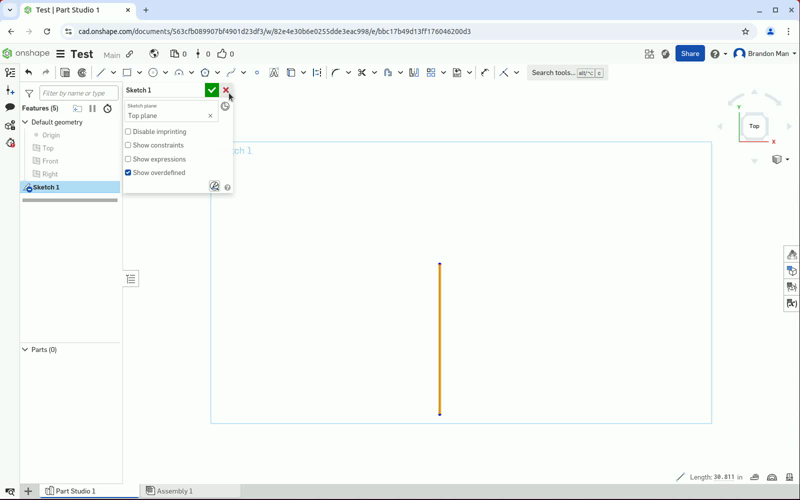
key(shift+h)
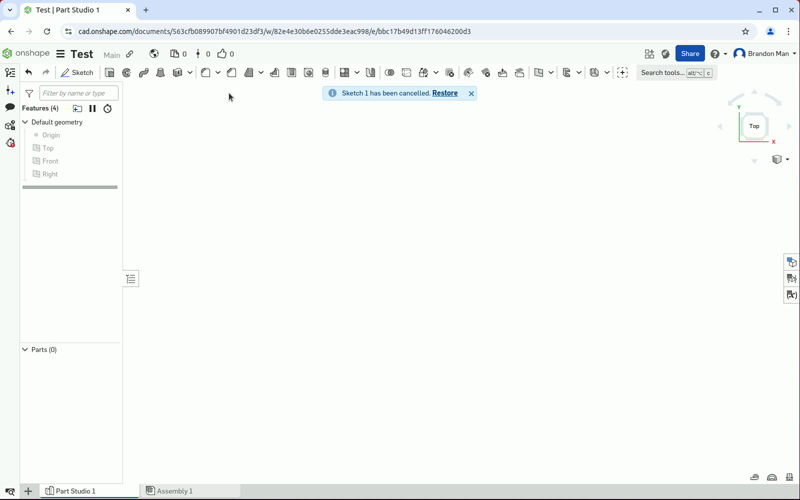
mouse_move(73, 352)
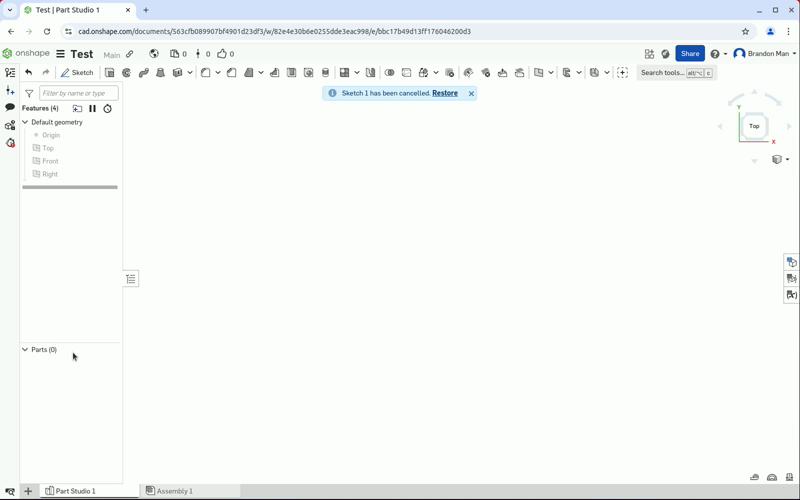
key(y)
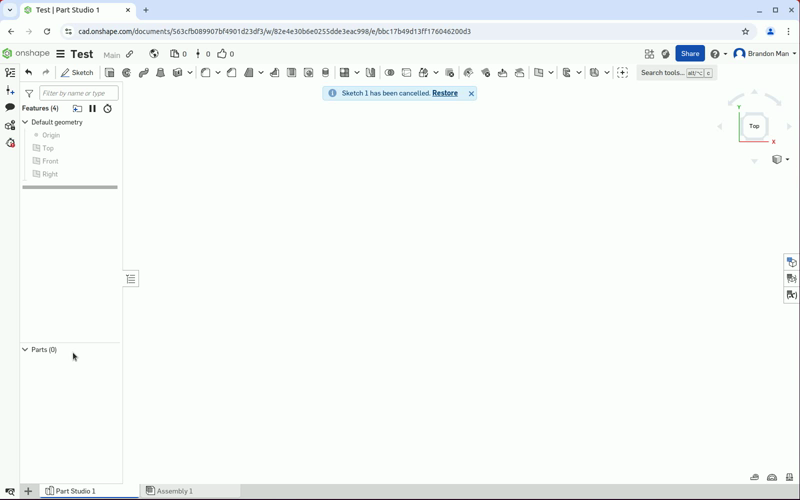
key(shift+p)
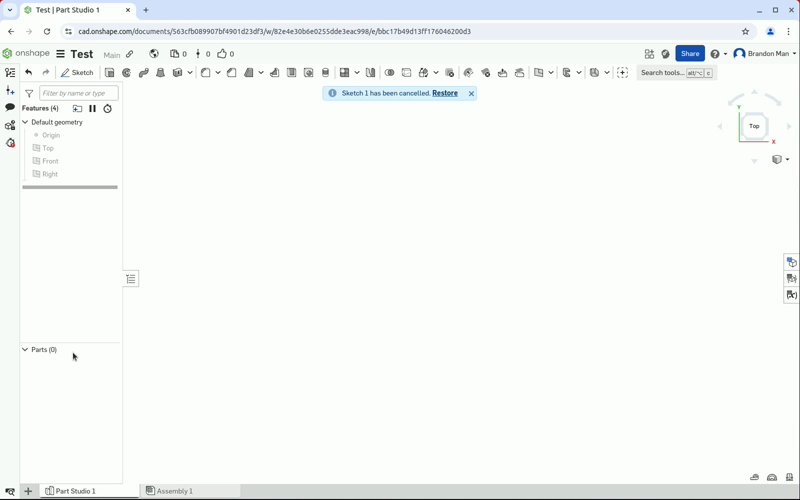
key(space)
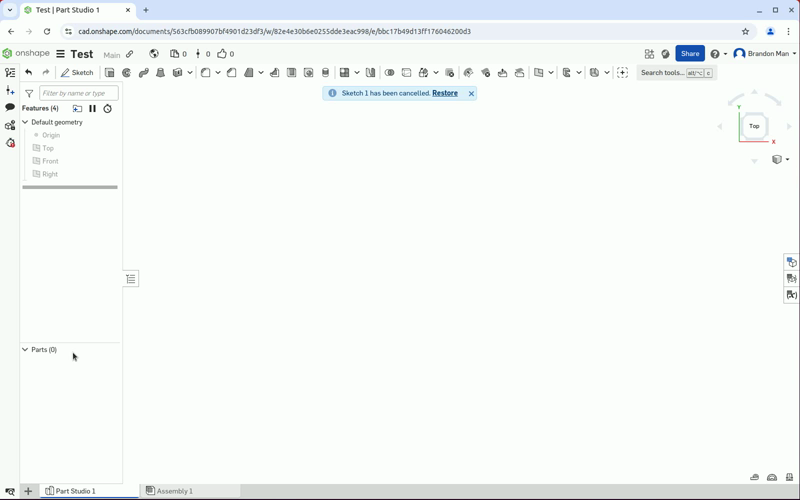
key_down(shift)
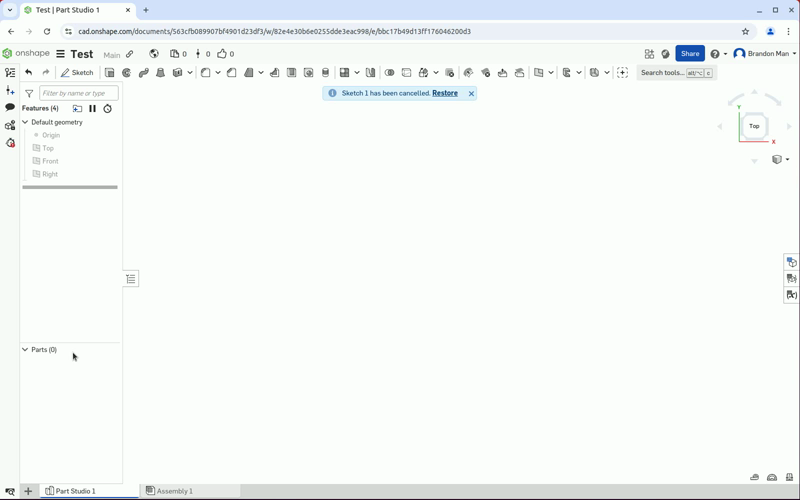
key(up)
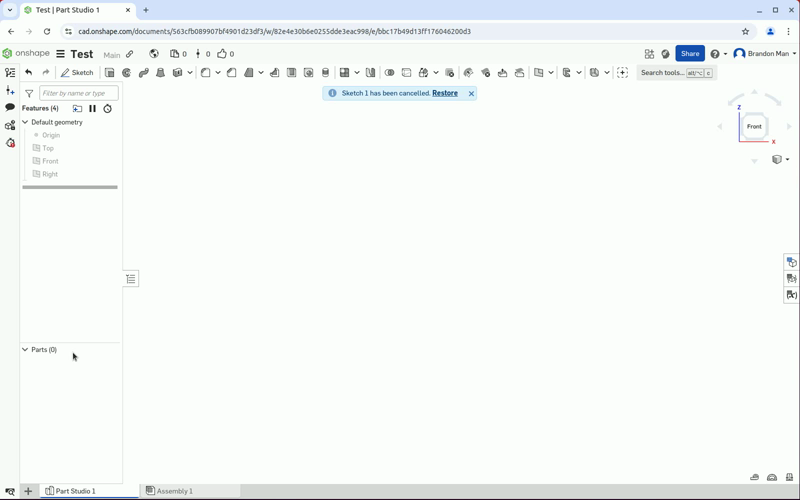
key_up(shift)
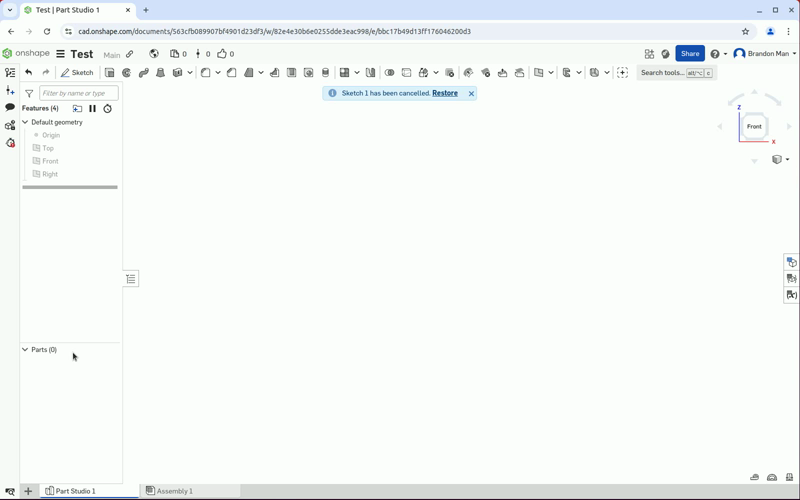
key(space)
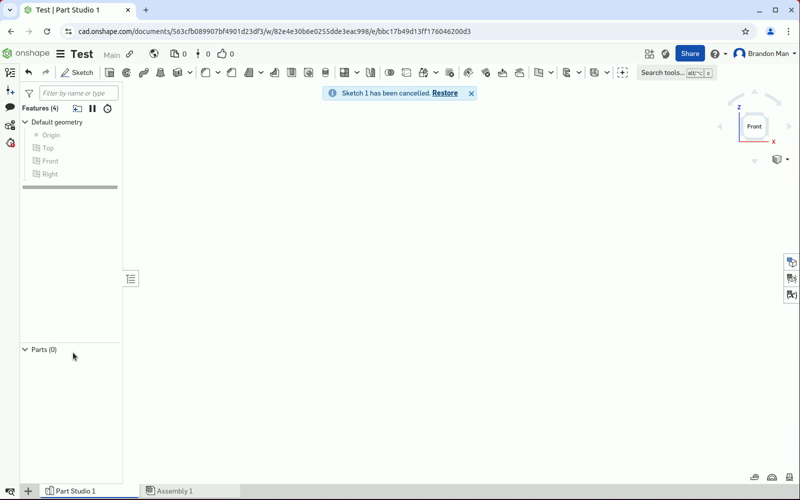
key_down(shift)
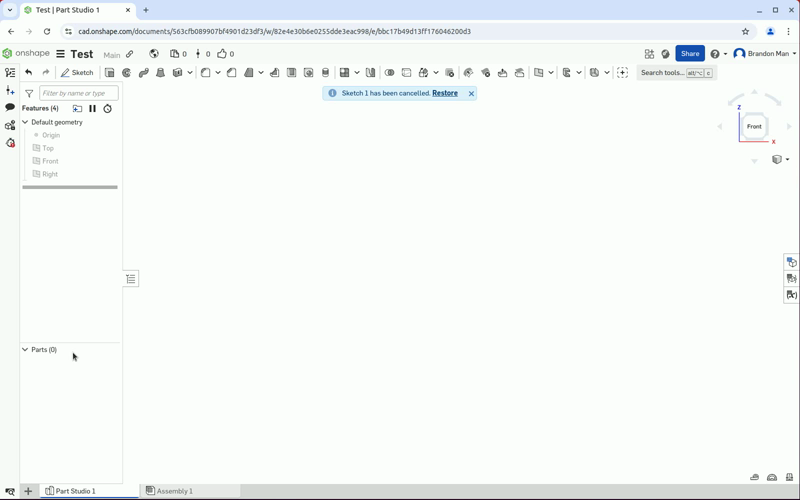
key(left)
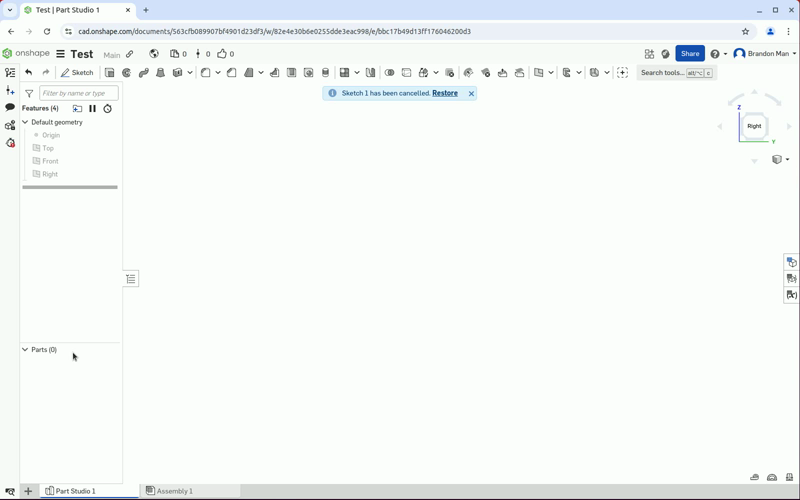
key_up(shift)
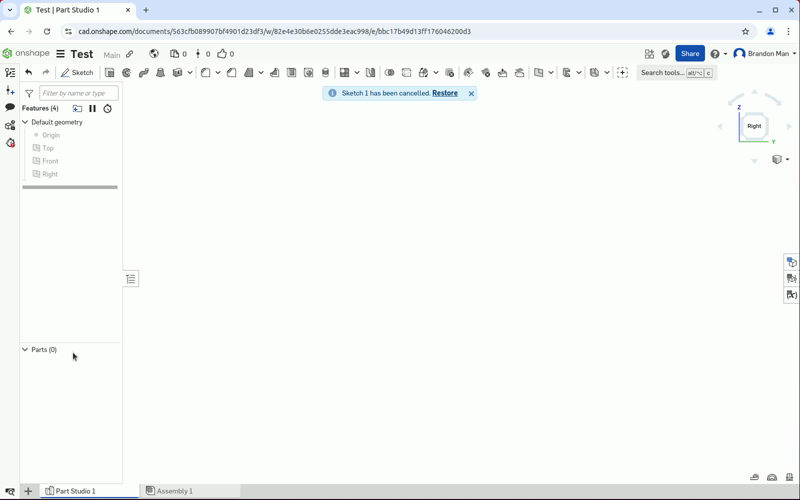
mouse_move(73, 352)
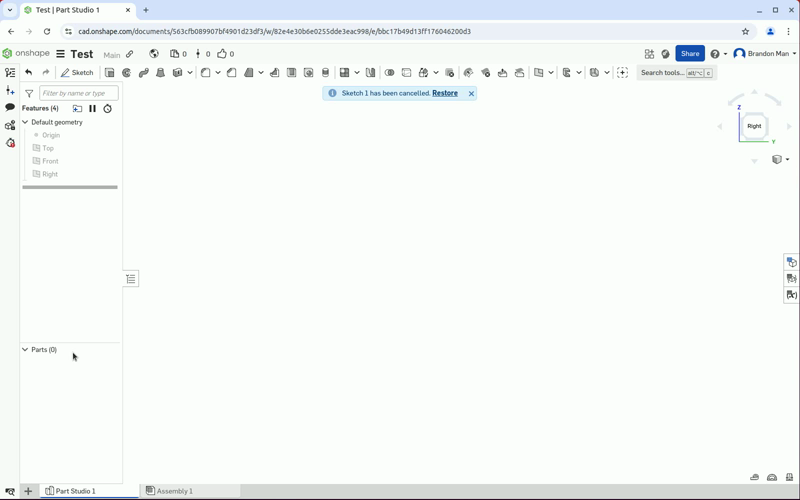
key(shift+y)
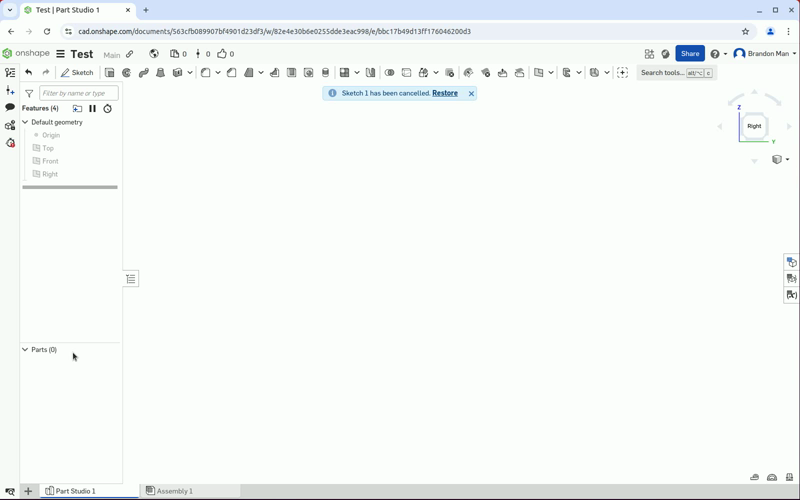
key(shift+s)
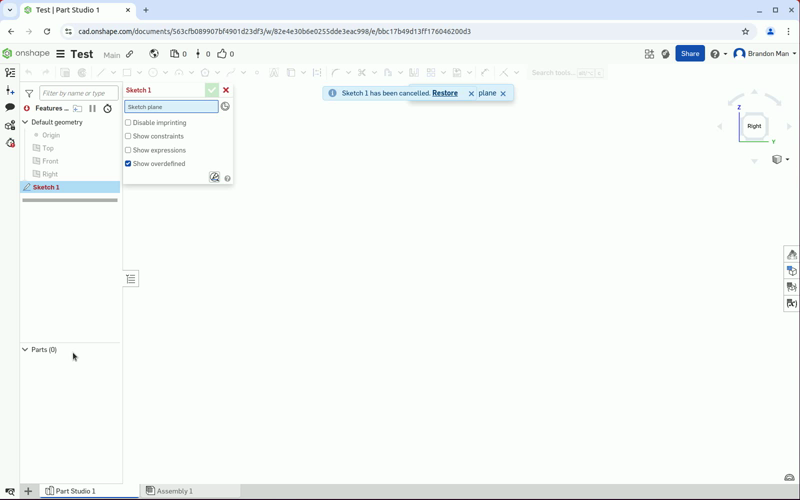
mouse_move(73, 176)
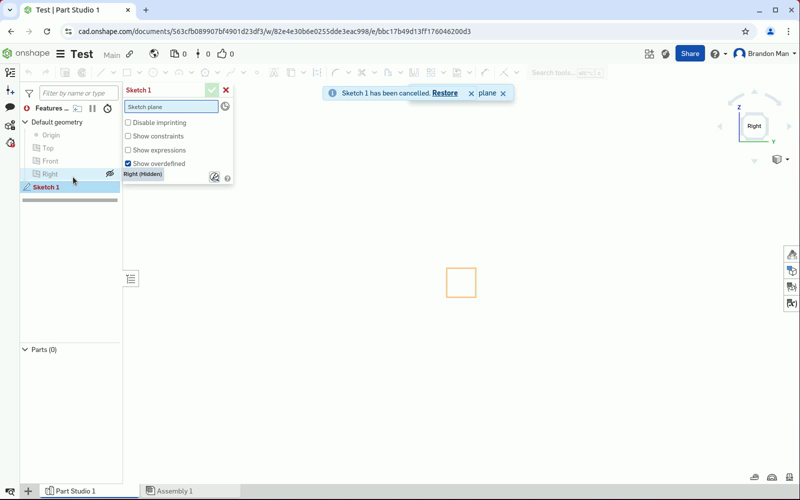
click(73, 176)
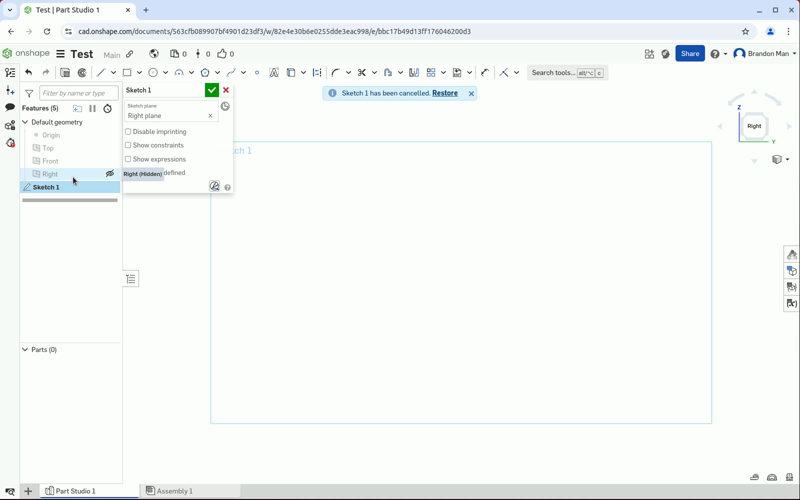
mouse_move(73, 352)
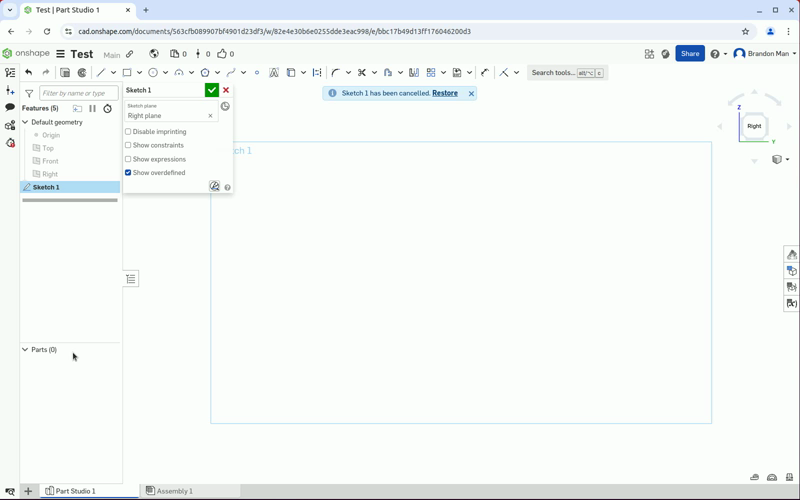
key(y)
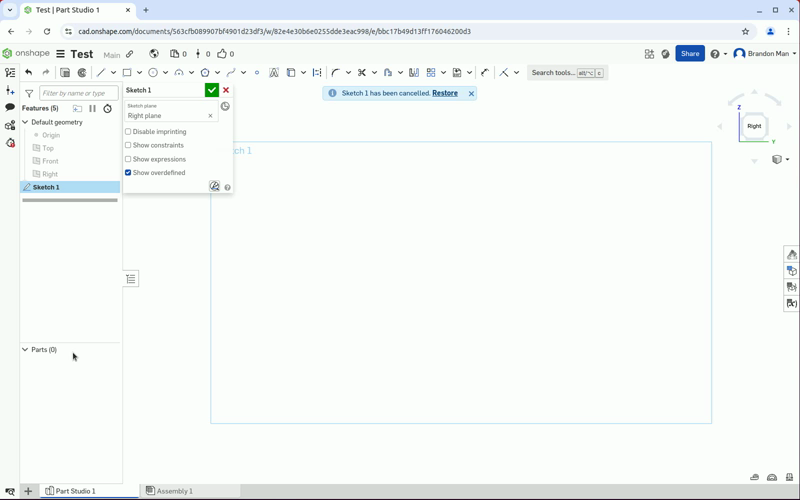
key(l)
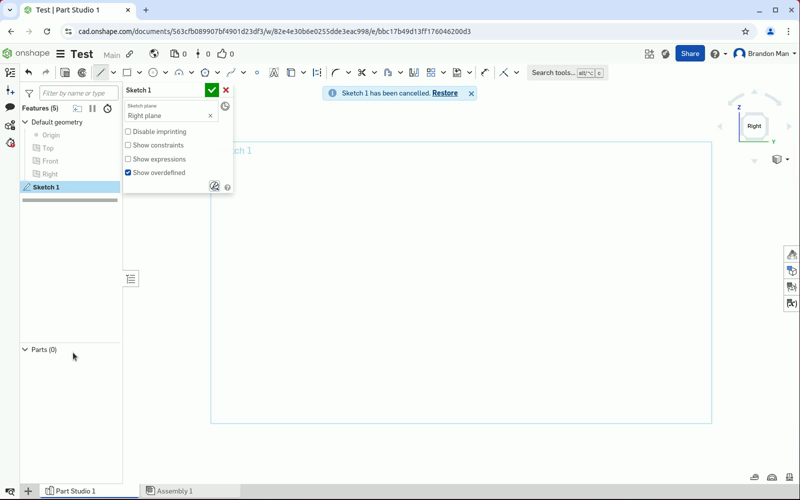
key_down(shift)
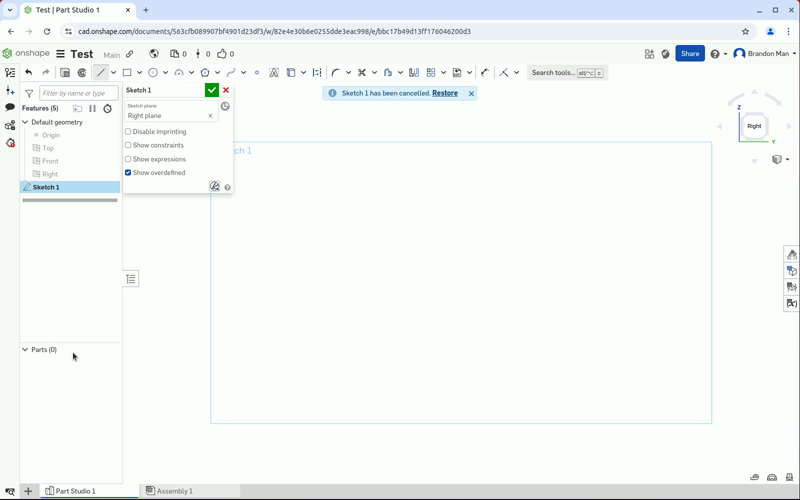
mouse_move(376, 282)
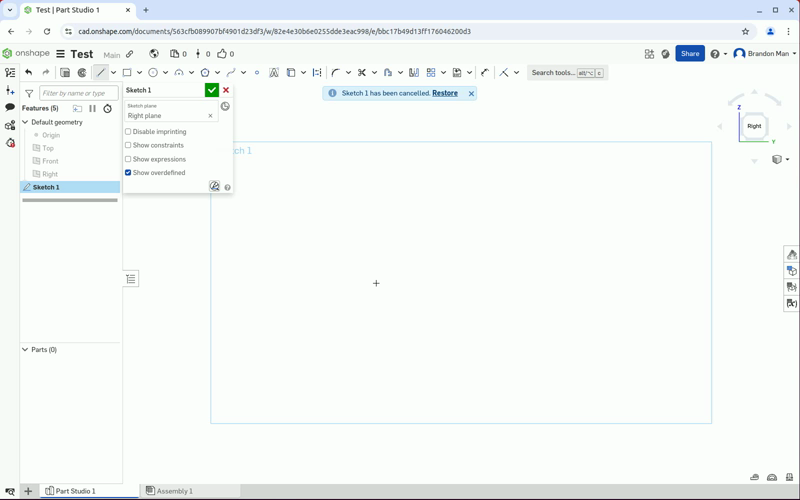
click(376, 282)
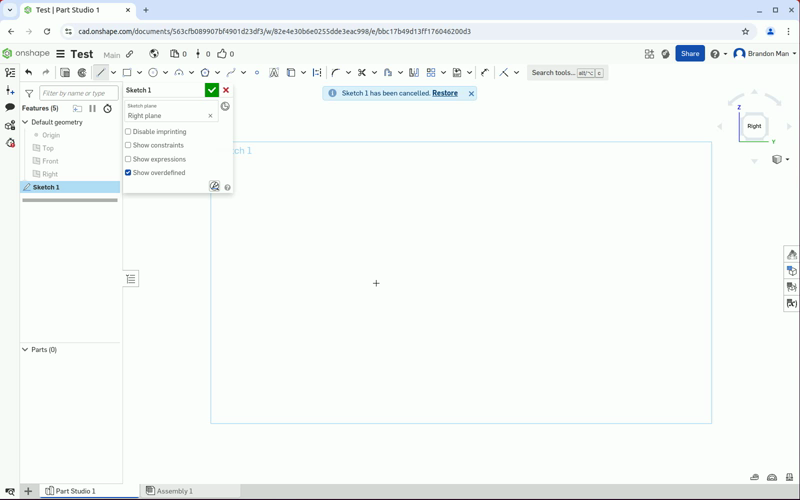
key_up(shift)
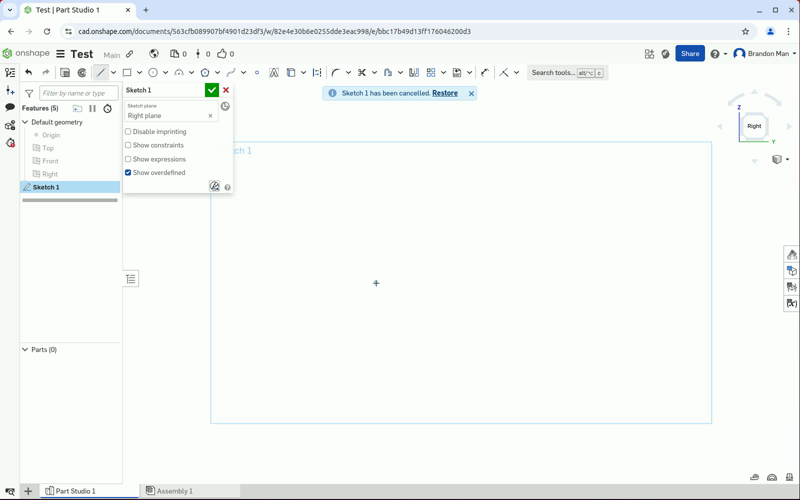
key_down(shift)
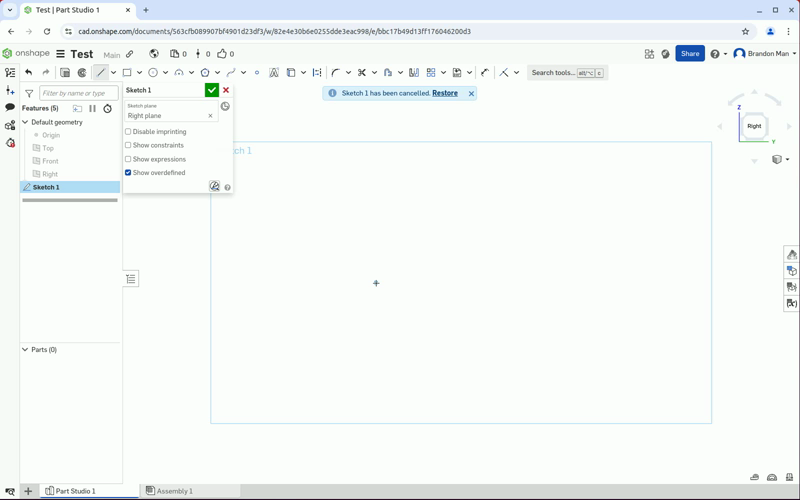
mouse_move(461, 282)
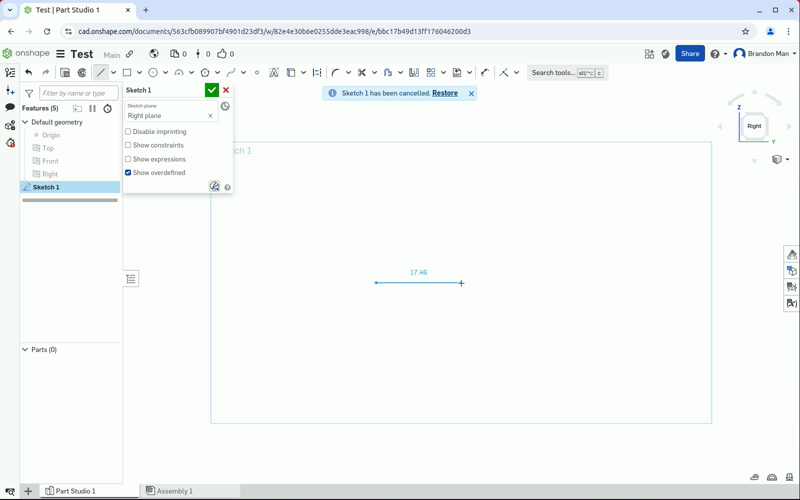
click(461, 282)
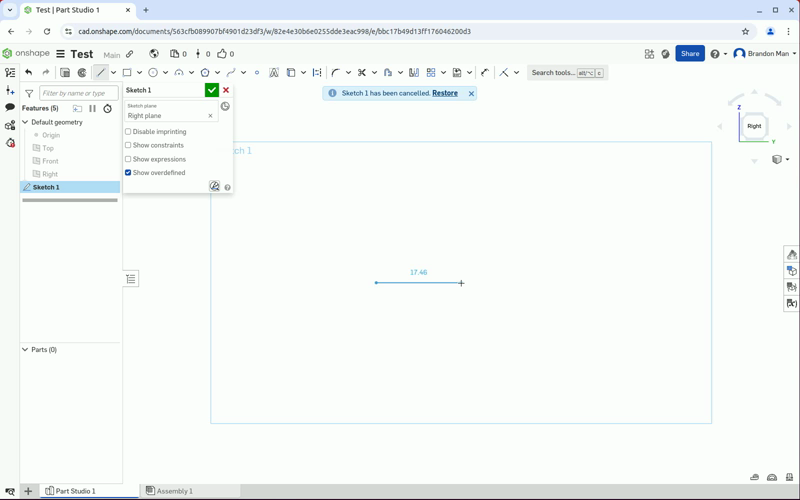
key_up(shift)
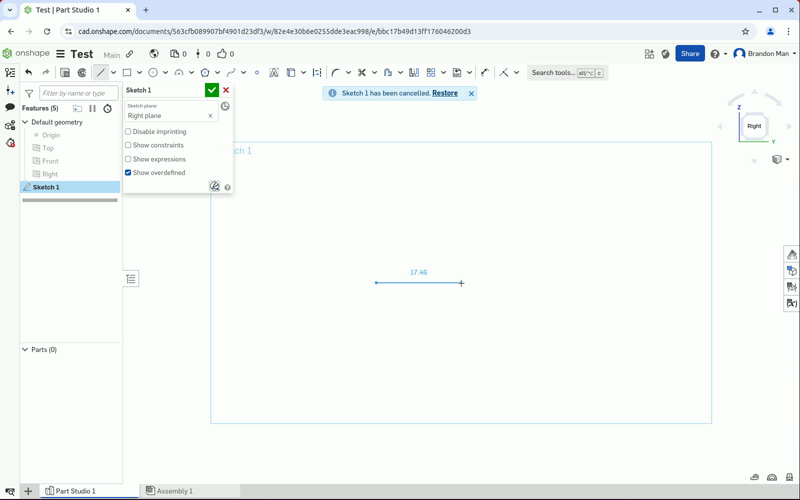
key_down(shift)
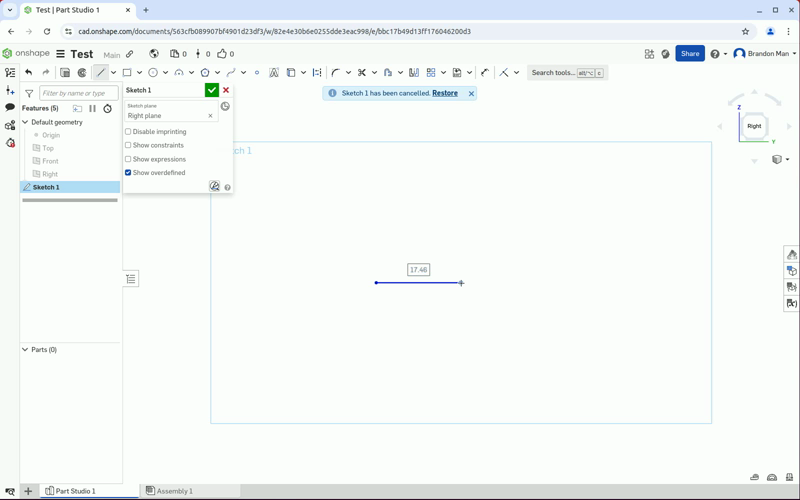
mouse_move(491, 282)
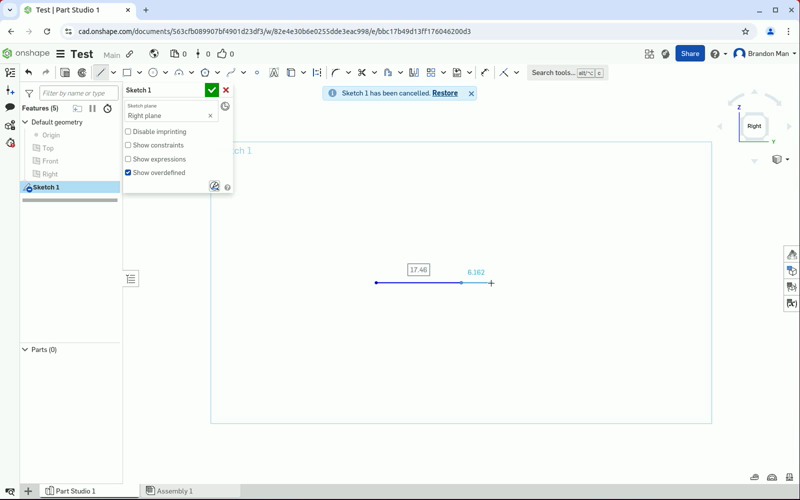
mouse_move(461, 254)
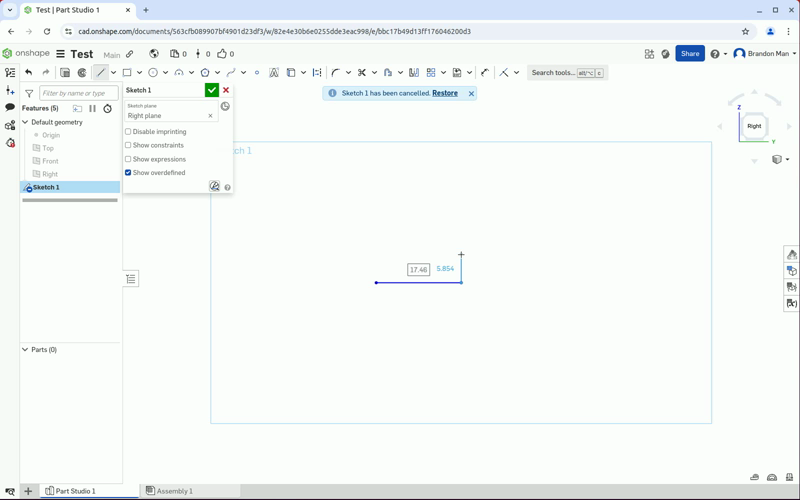
click(461, 254)
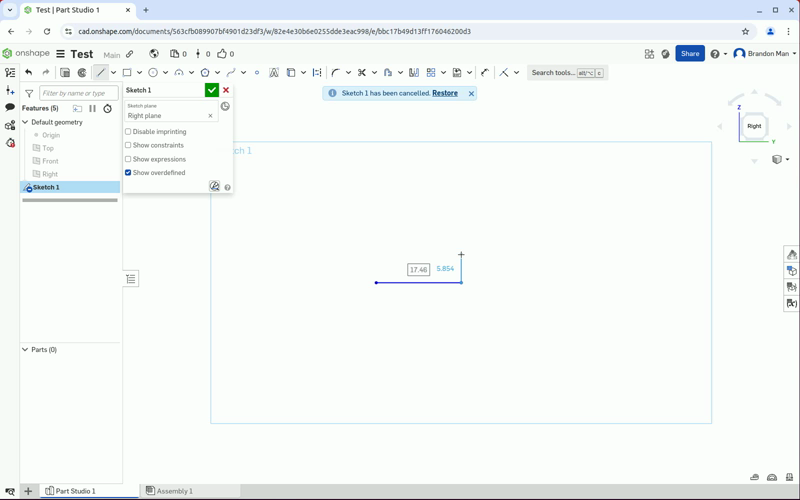
key_up(shift)
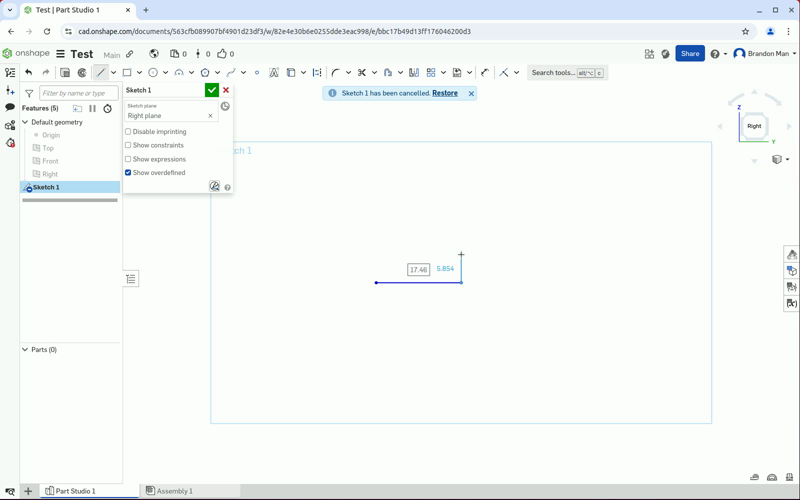
key_down(shift)
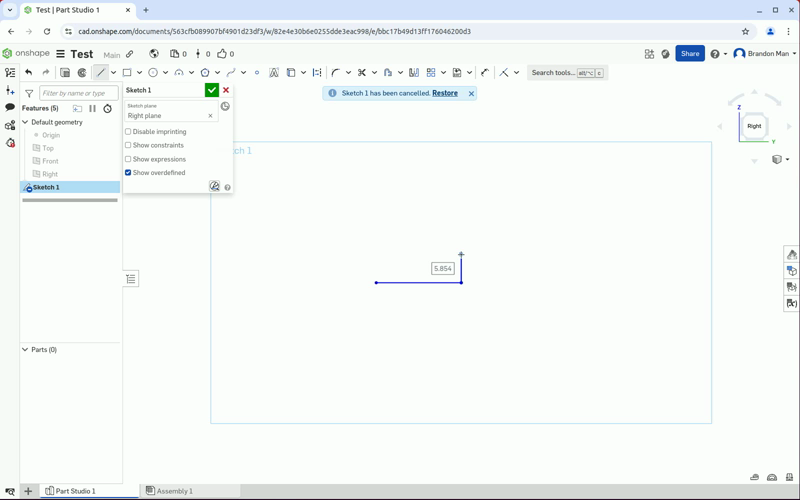
mouse_move(376, 254)
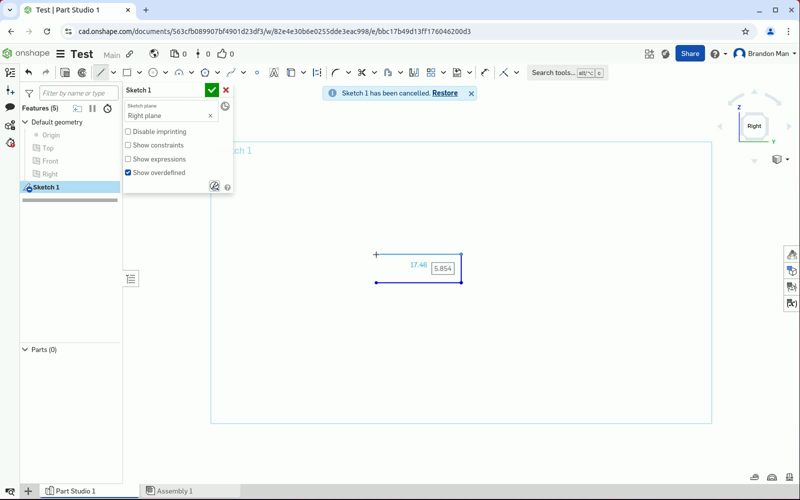
click(376, 254)
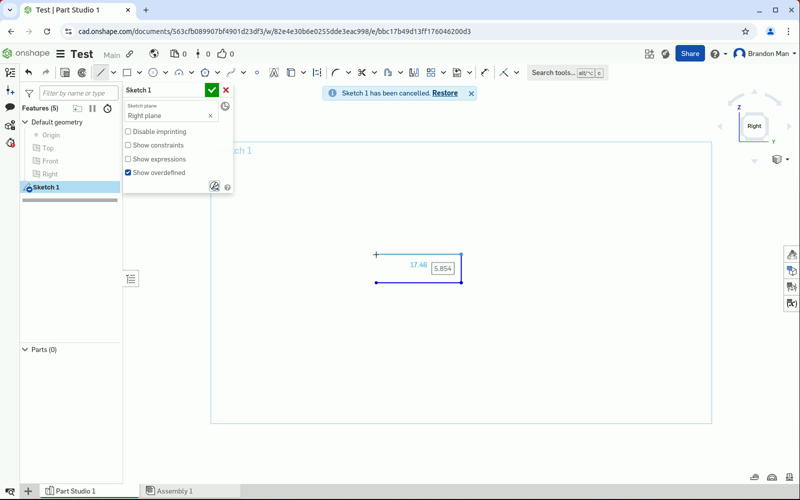
key_up(shift)
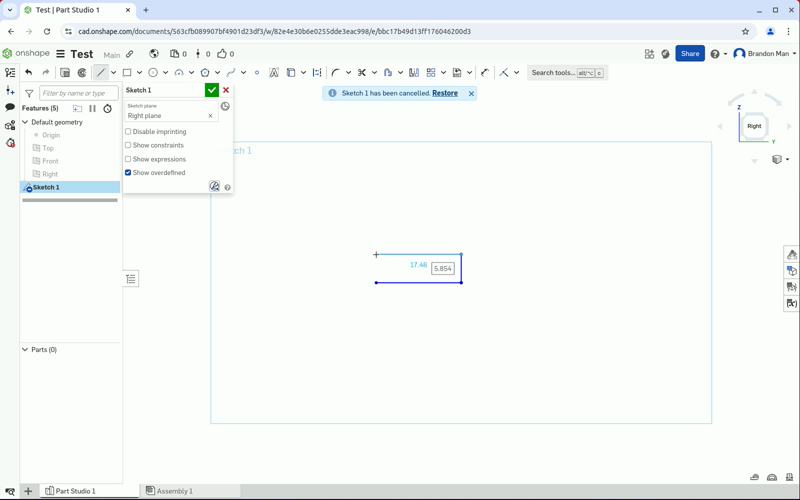
mouse_move(406, 254)
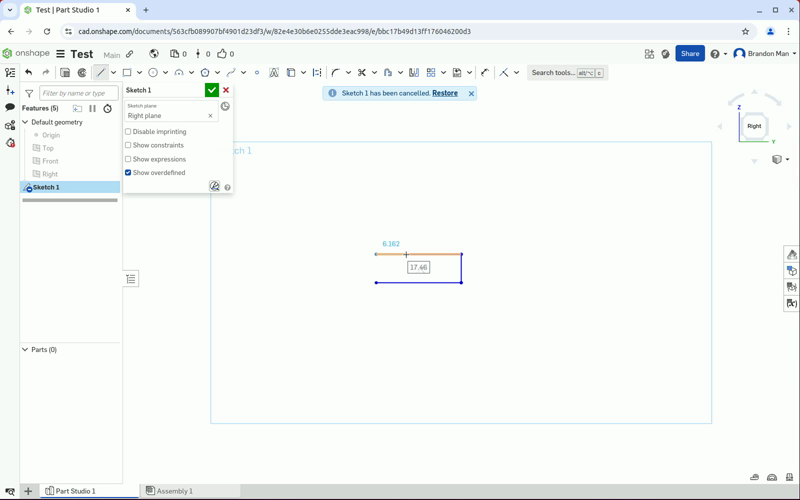
key_down(shift)
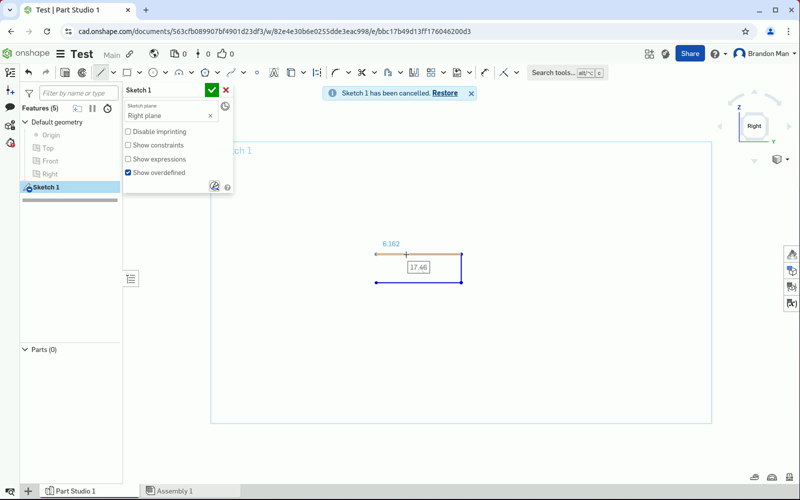
mouse_move(376, 282)
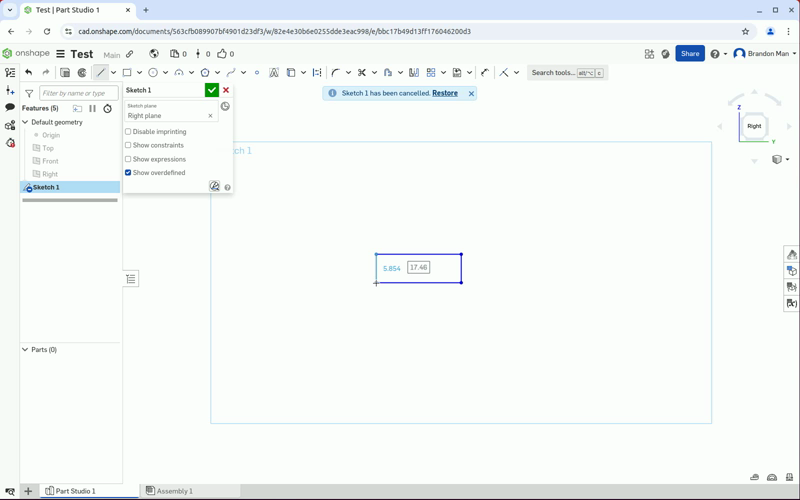
key_up(shift)
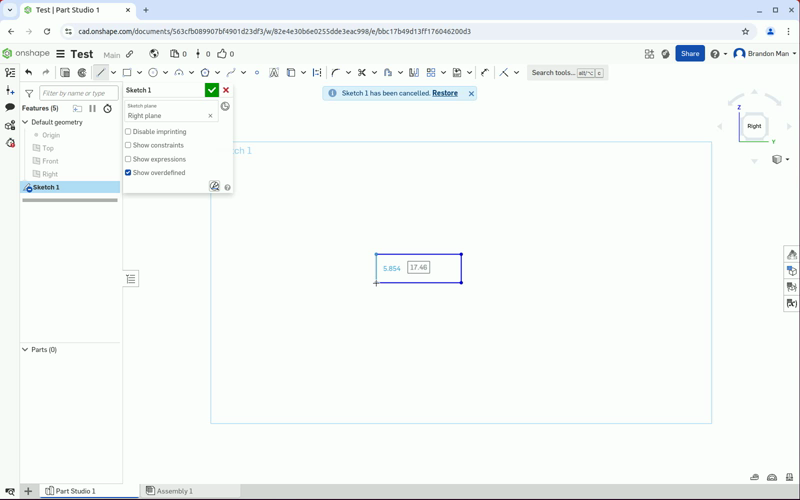
click(376, 282)
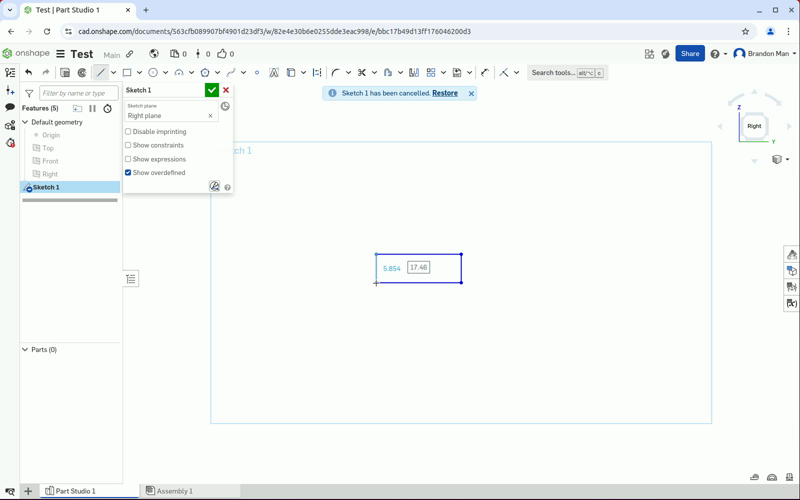
key(esc)
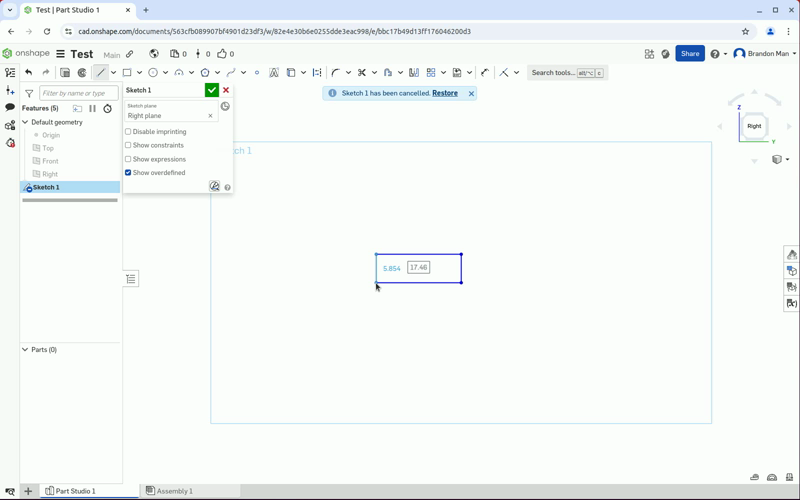
mouse_move(453, 260)
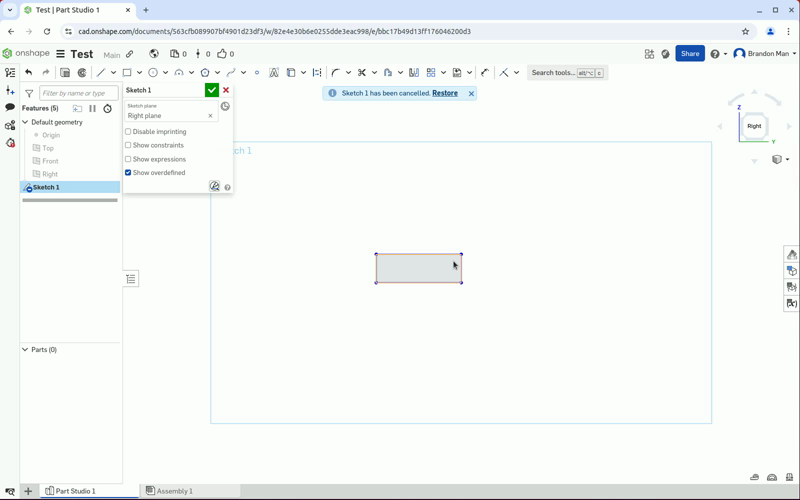
click(453, 260)
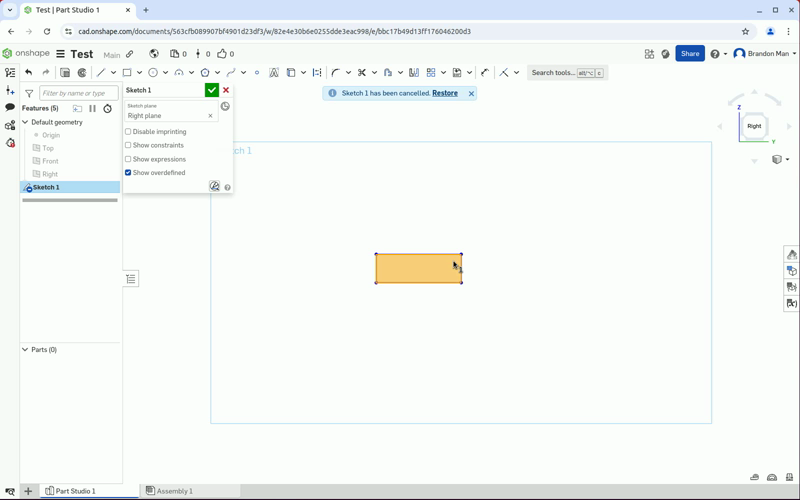
mouse_move(73, 352)
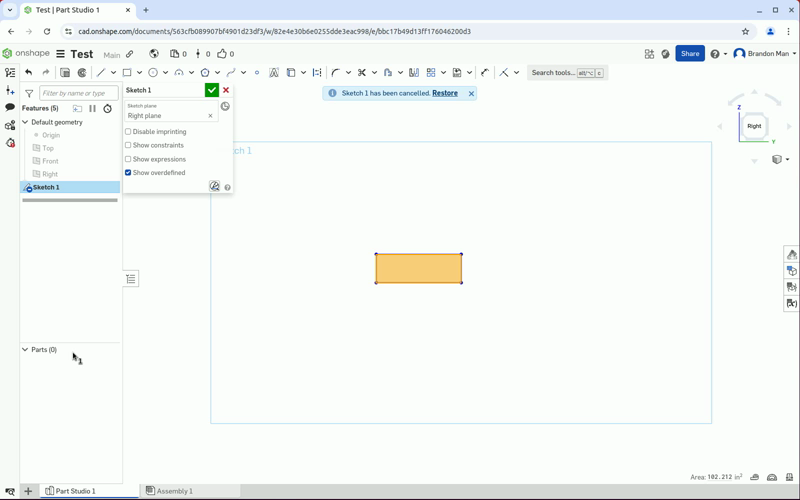
key(shift+y)
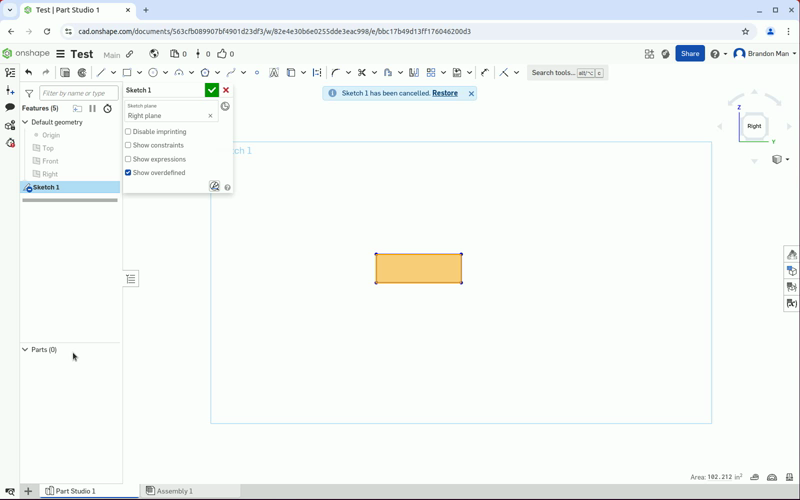
key(shift+e)
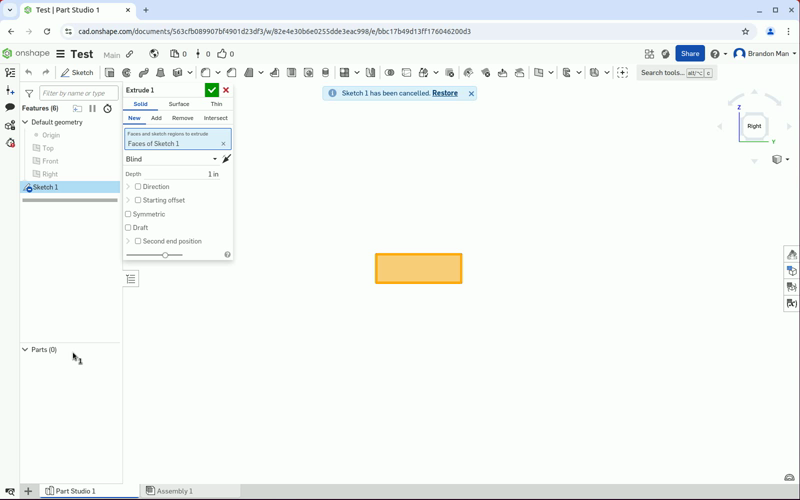
mouse_move(143, 106)
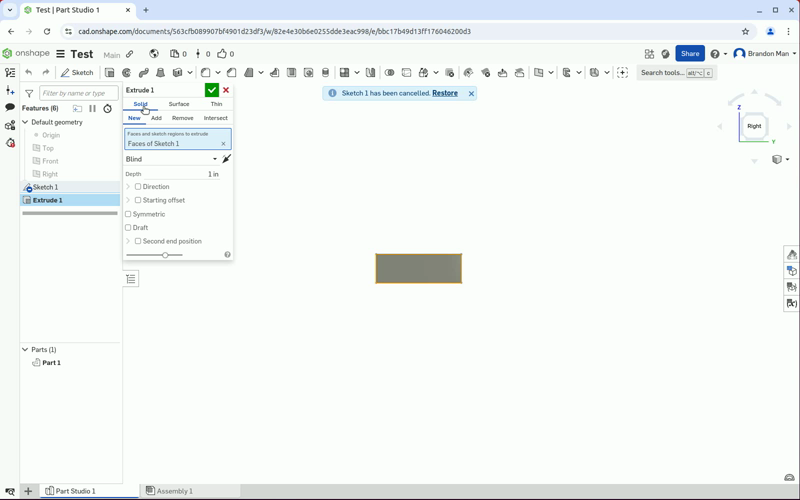
click(143, 106)
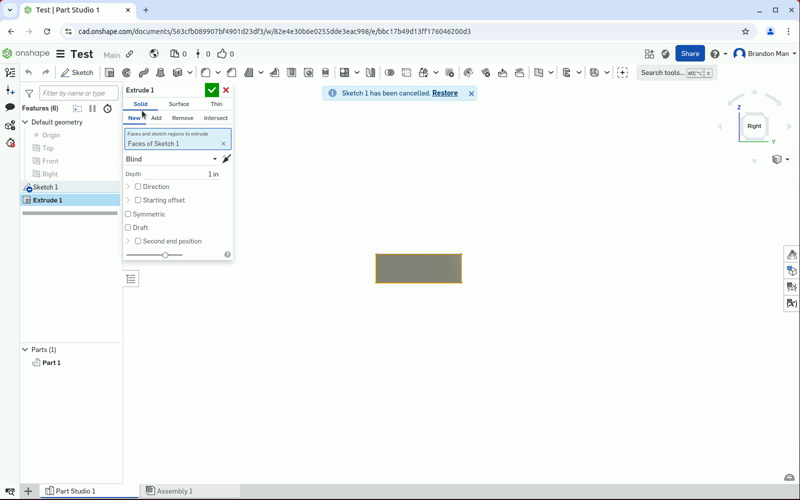
mouse_move(137, 120)
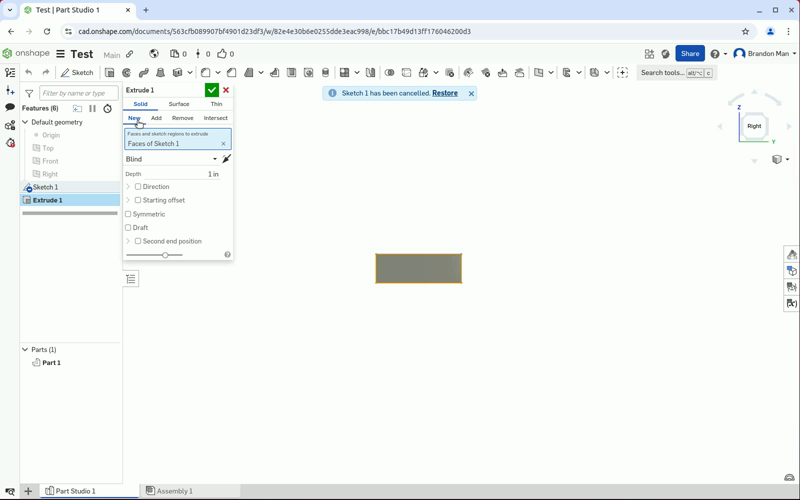
click(137, 120)
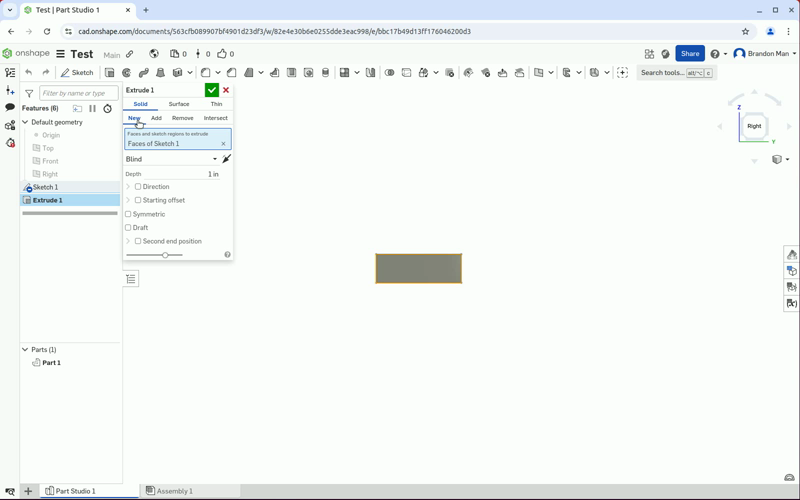
key(tab, 4)
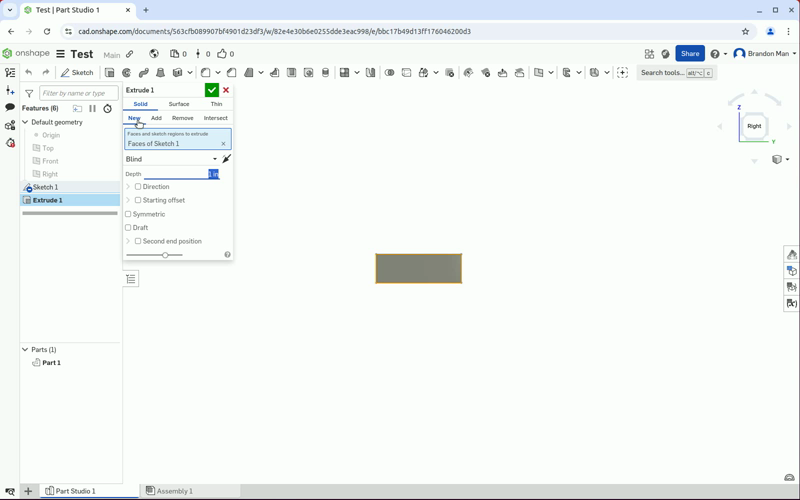
text(2.166)
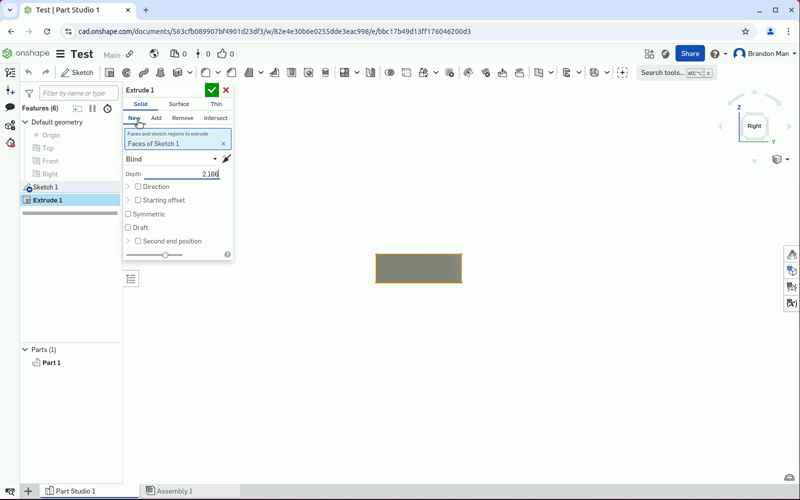
key(enter)
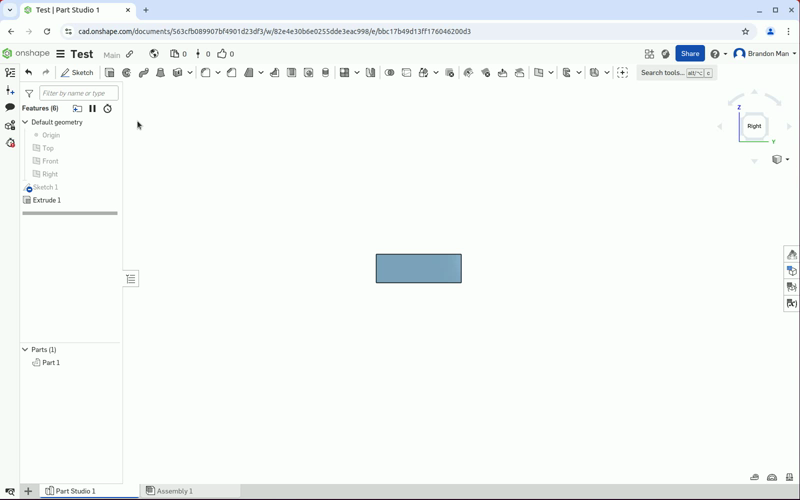
key(shift+h)
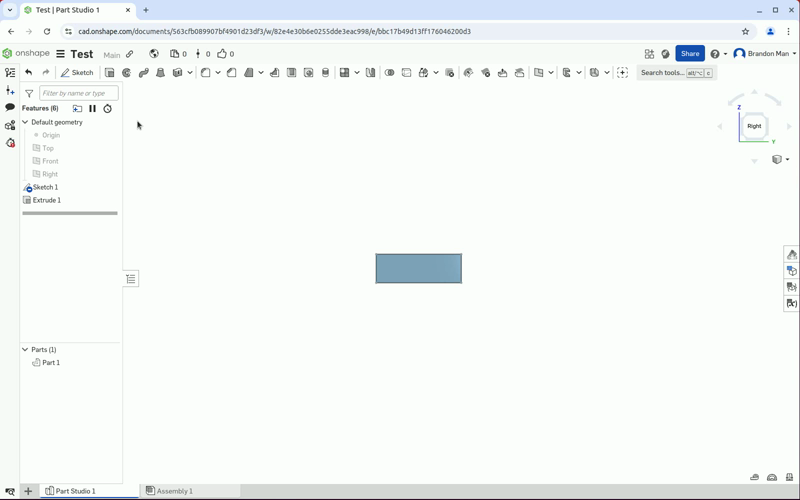
key(shift+h)
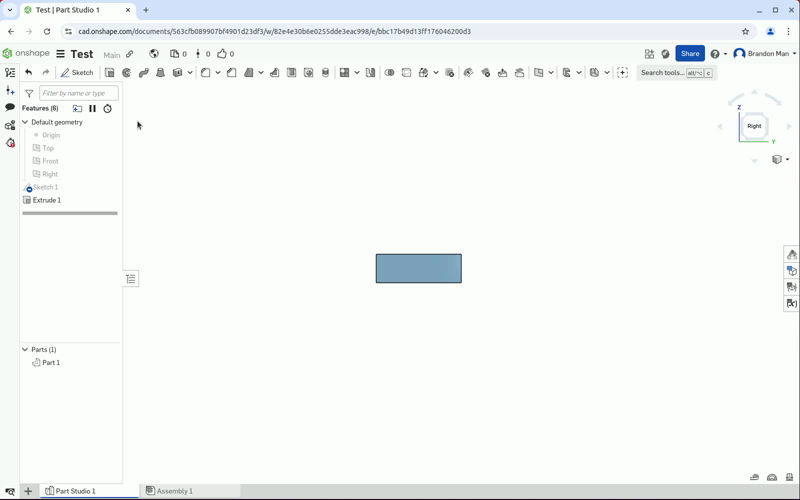
mouse_move(73, 189)
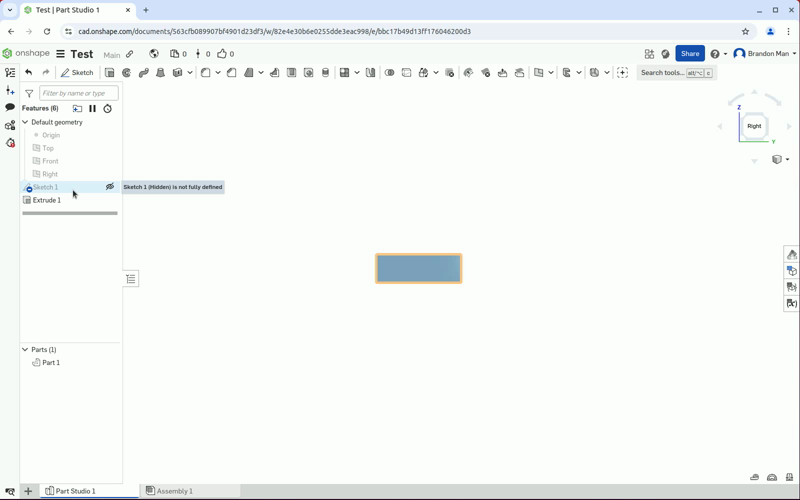
click(73, 189)
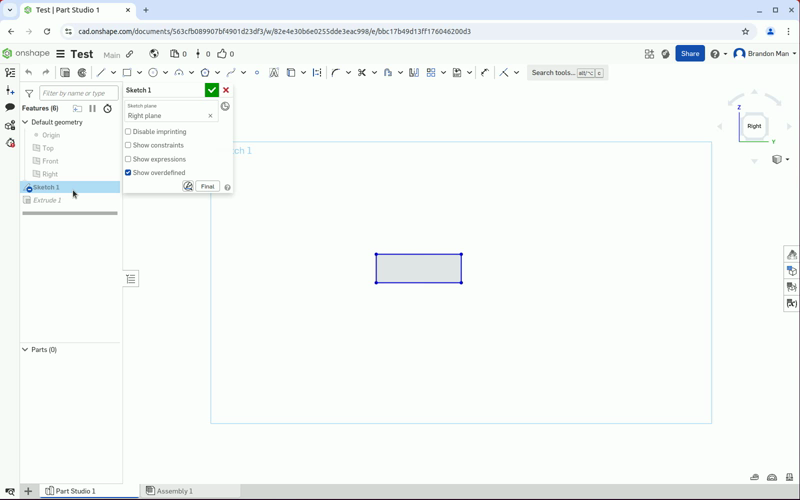
mouse_move(229, 92)
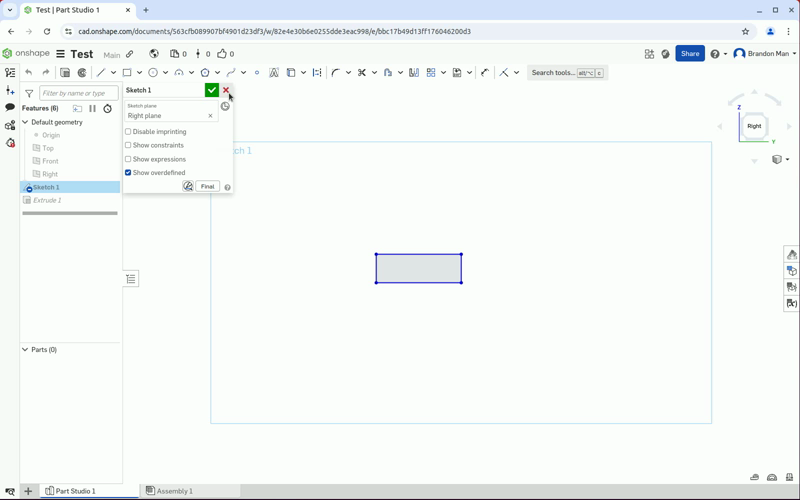
click(229, 92)
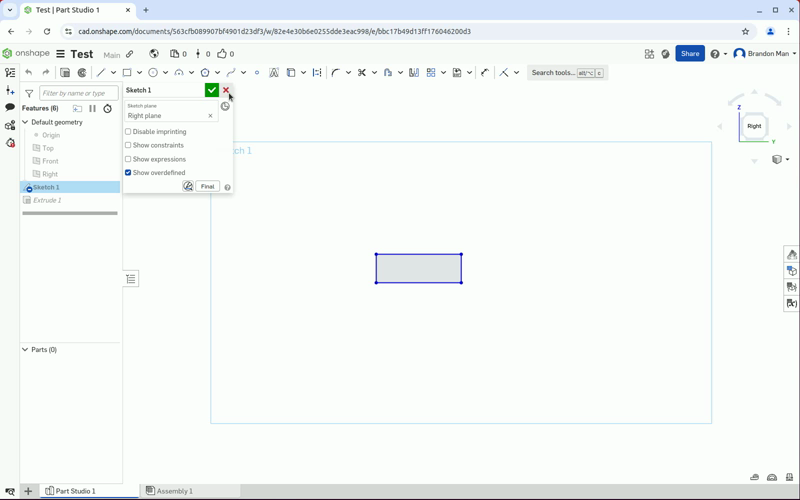
key(shift+s)
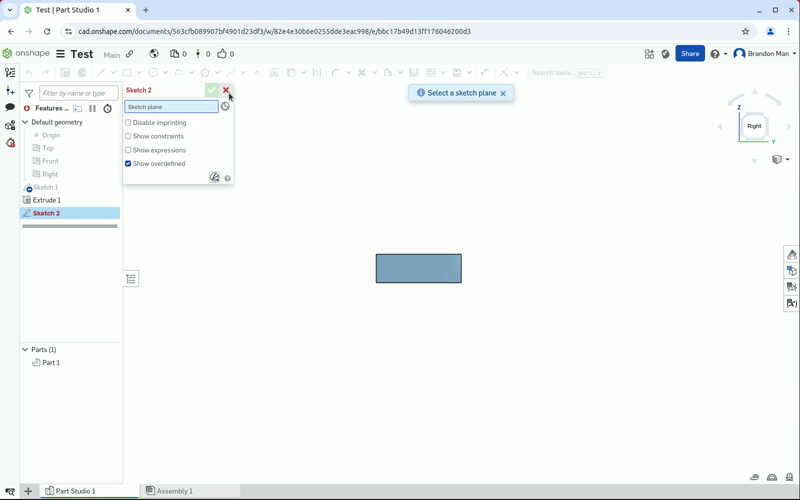
mouse_move(73, 176)
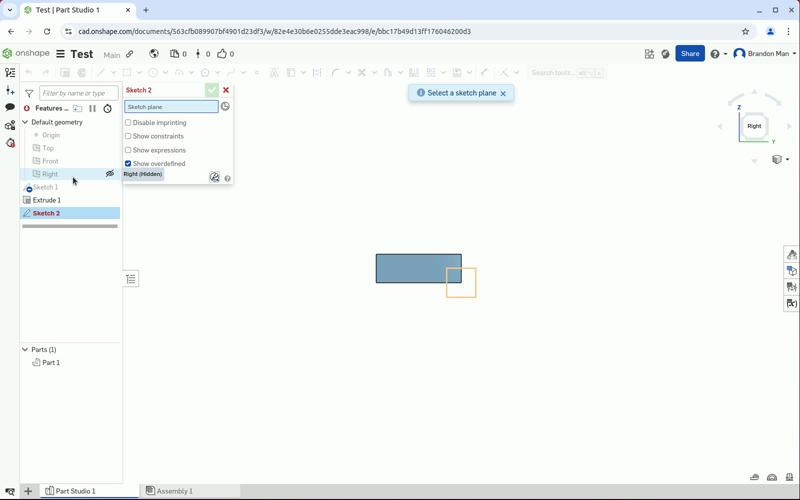
click(73, 176)
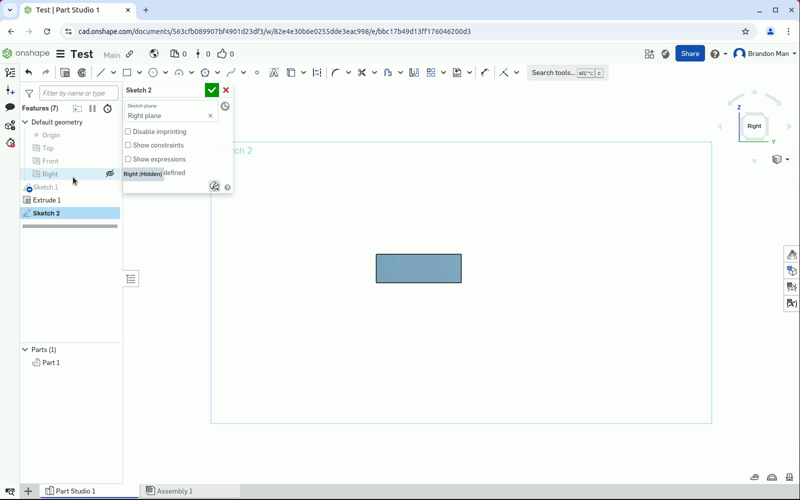
mouse_move(73, 352)
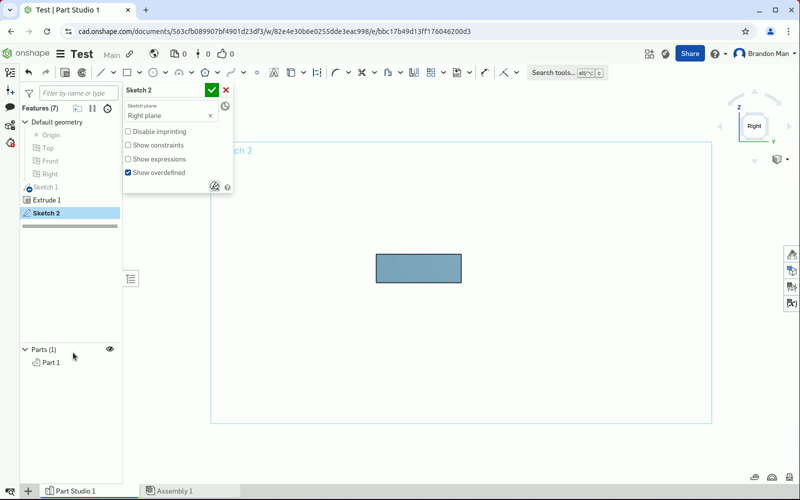
key(y)
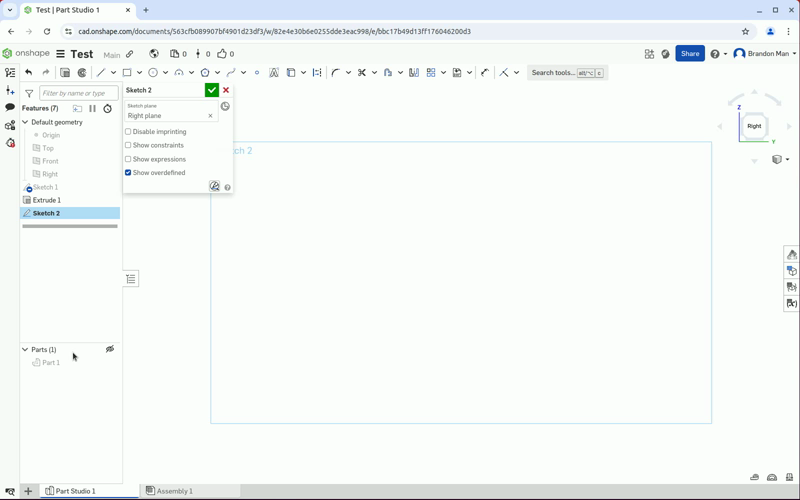
key(l)
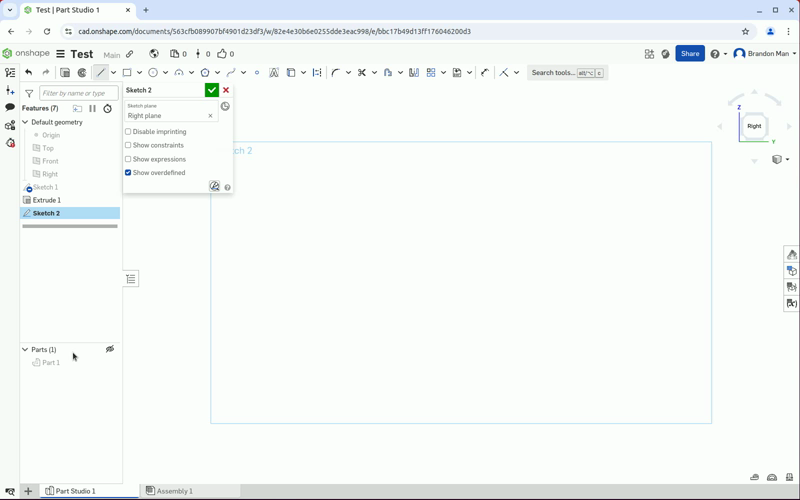
key_down(shift)
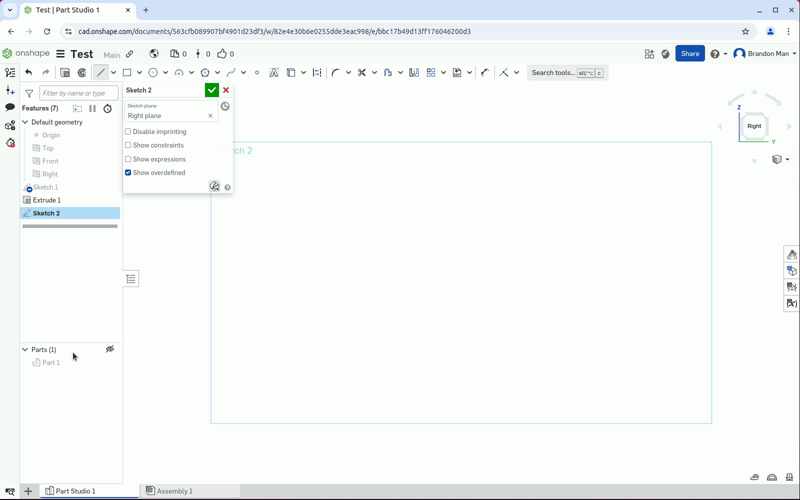
mouse_move(348, 286)
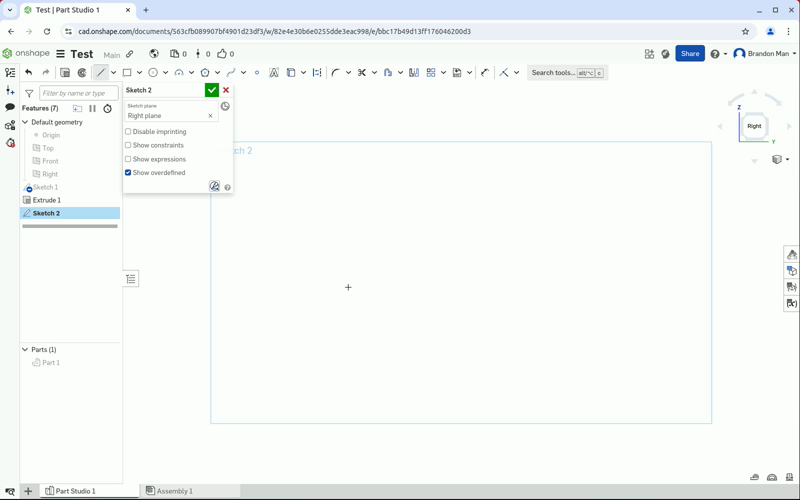
click(348, 286)
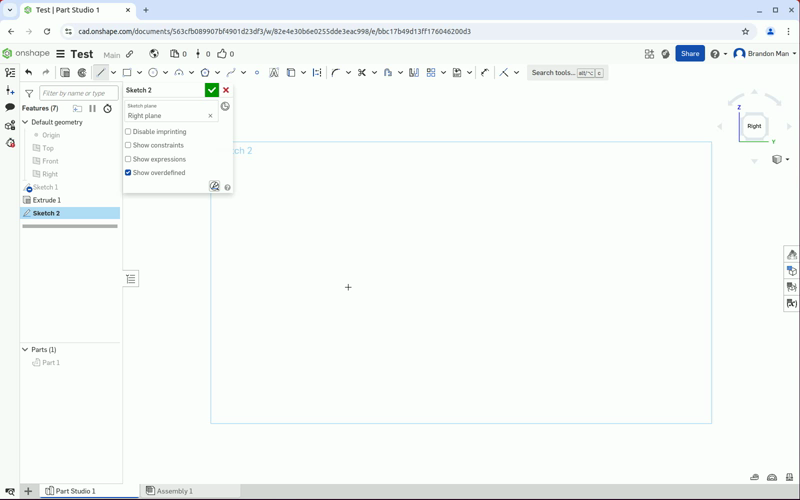
key_up(shift)
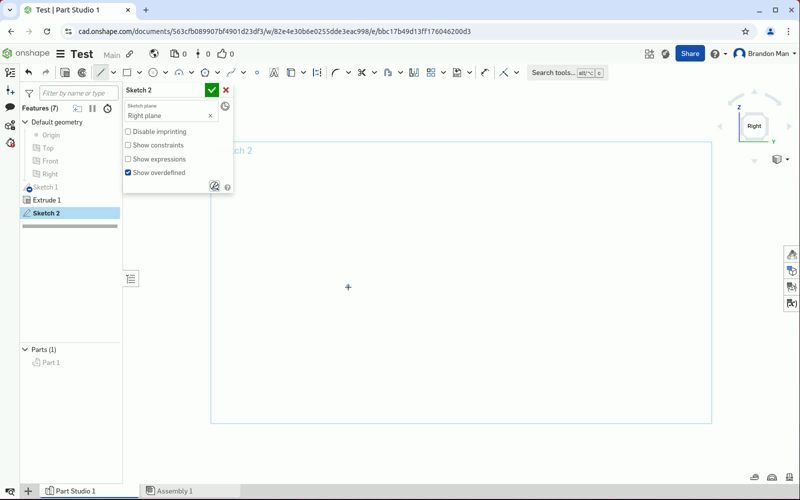
key_down(shift)
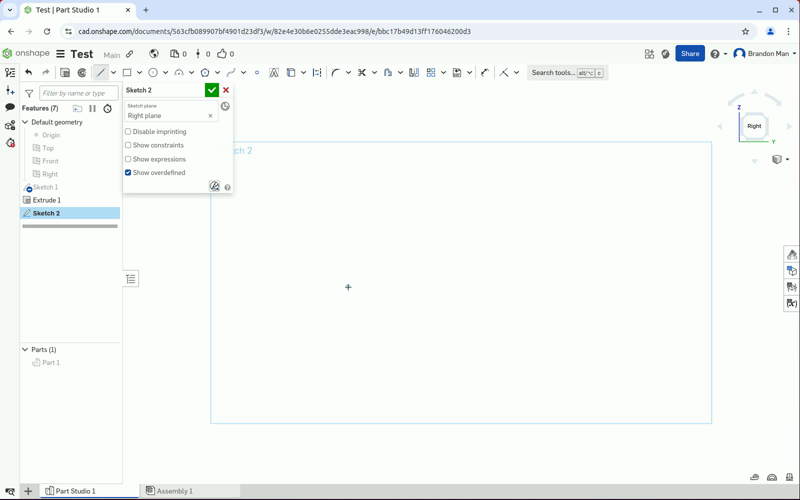
mouse_move(378, 286)
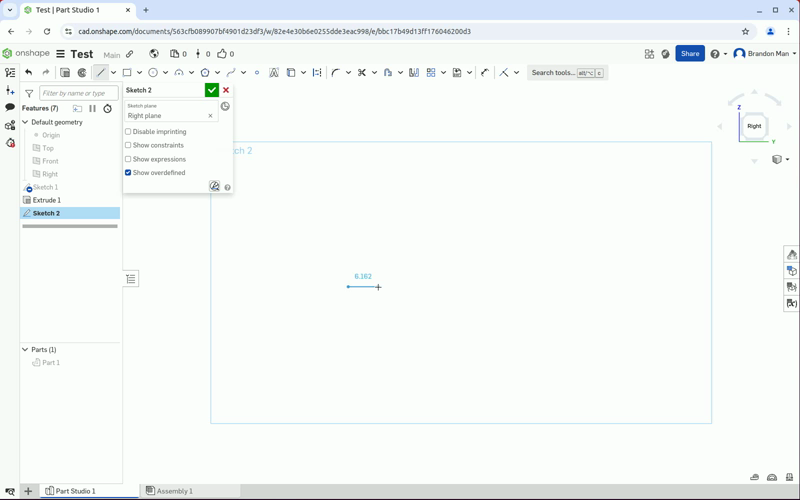
mouse_move(377, 286)
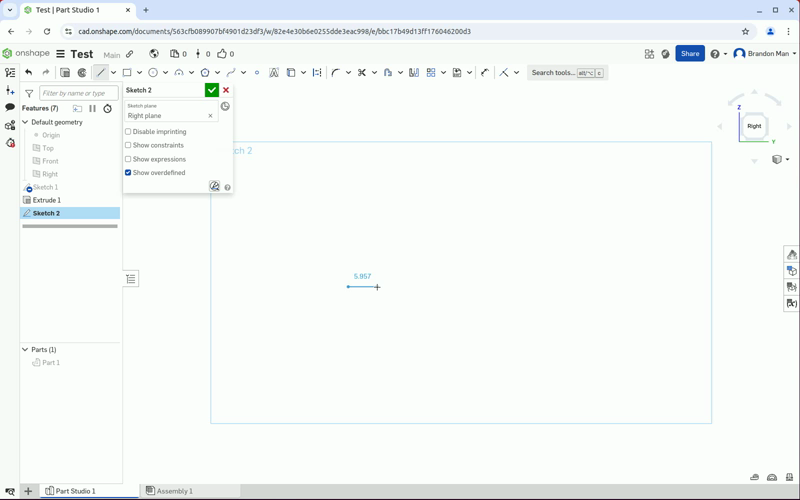
click(377, 286)
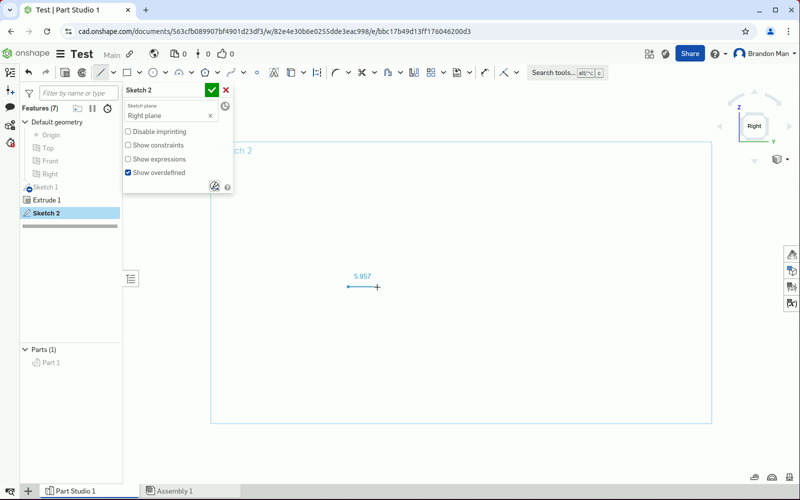
key_up(shift)
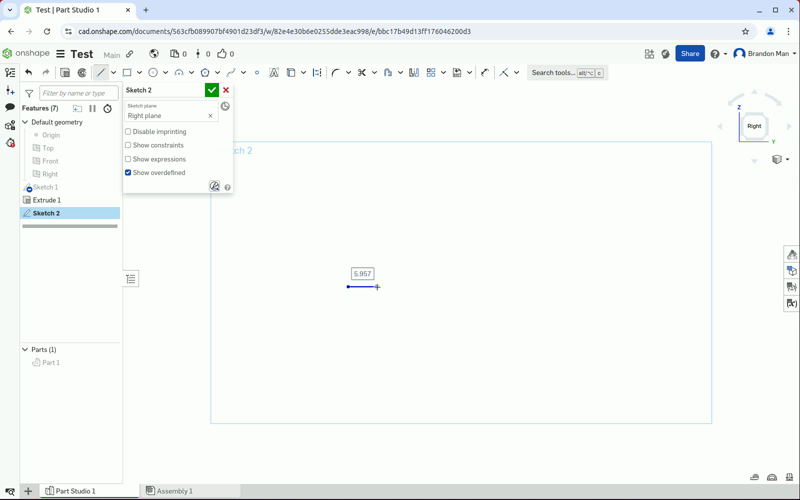
key_down(shift)
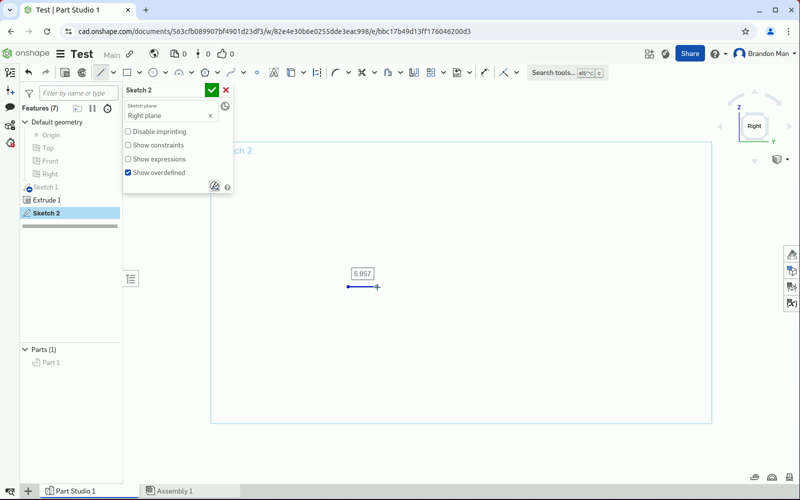
mouse_move(407, 286)
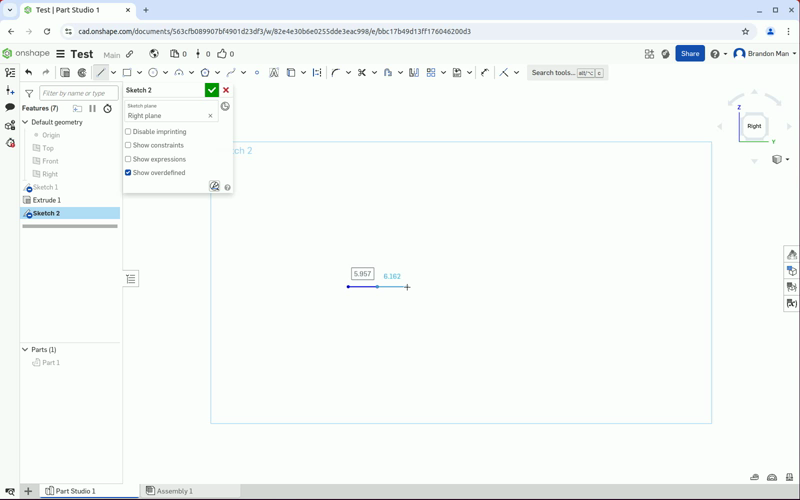
mouse_move(377, 282)
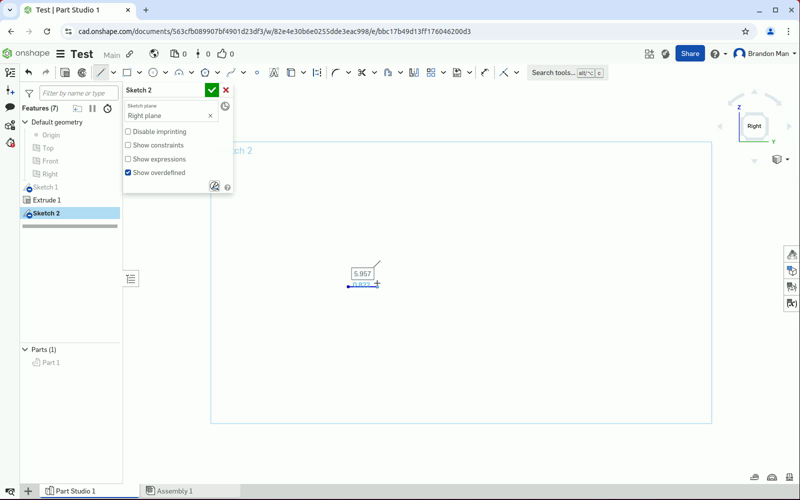
scroll(6)
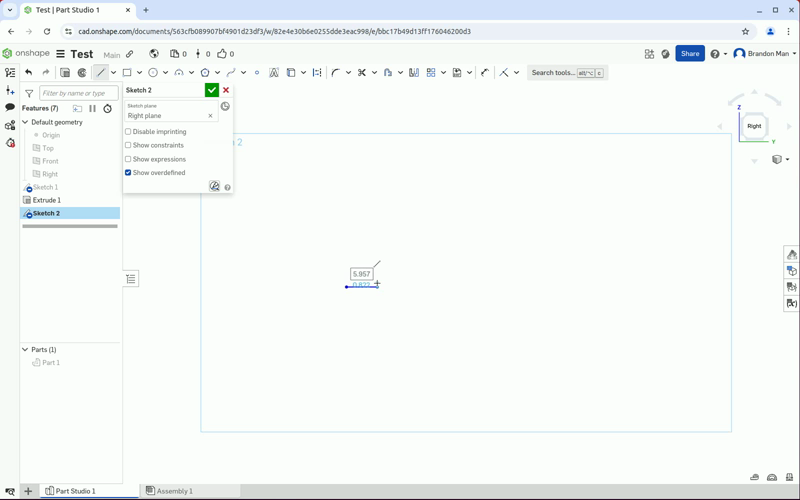
scroll(6)
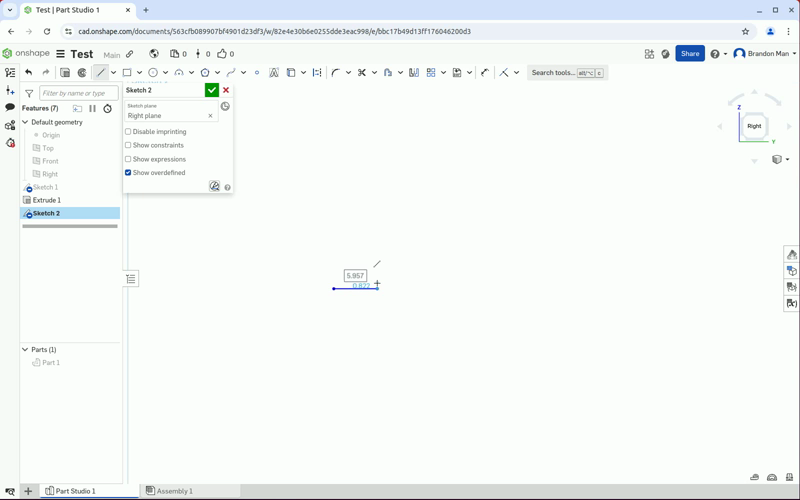
scroll(6)
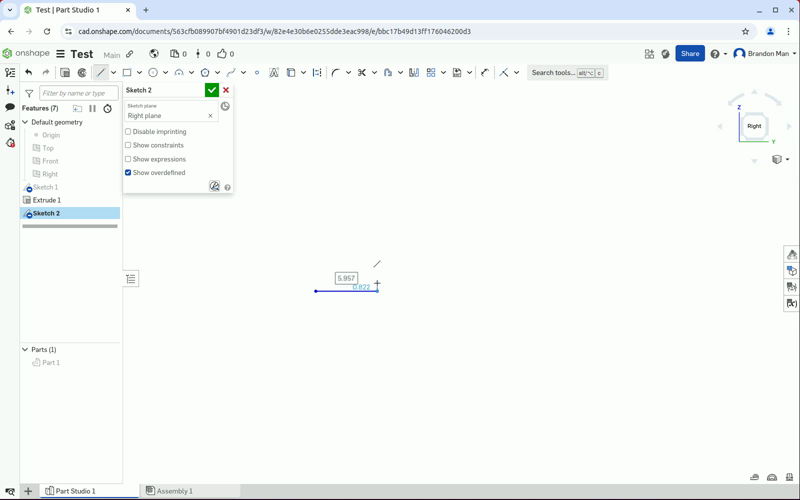
scroll(6)
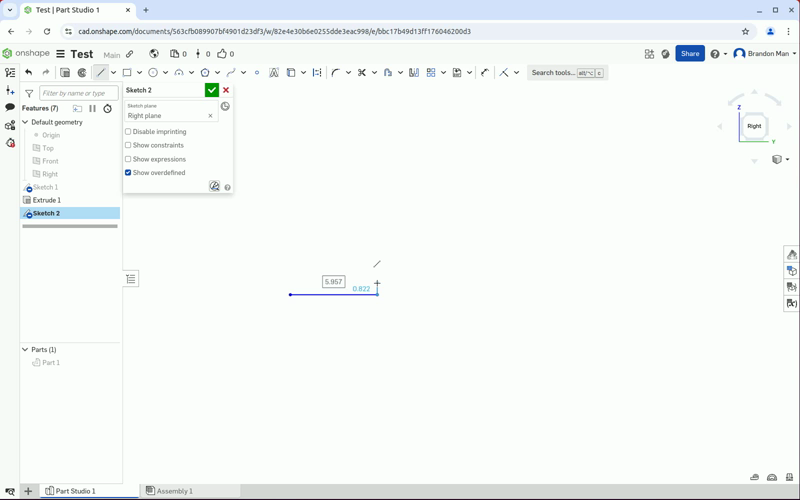
scroll(6)
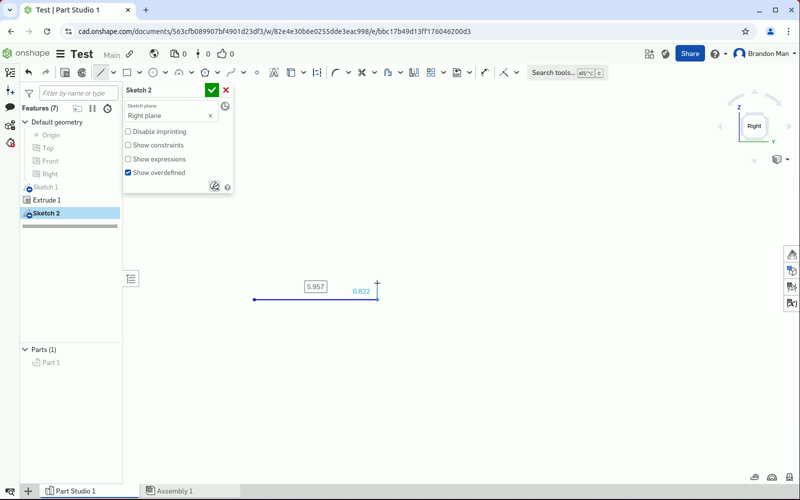
scroll(6)
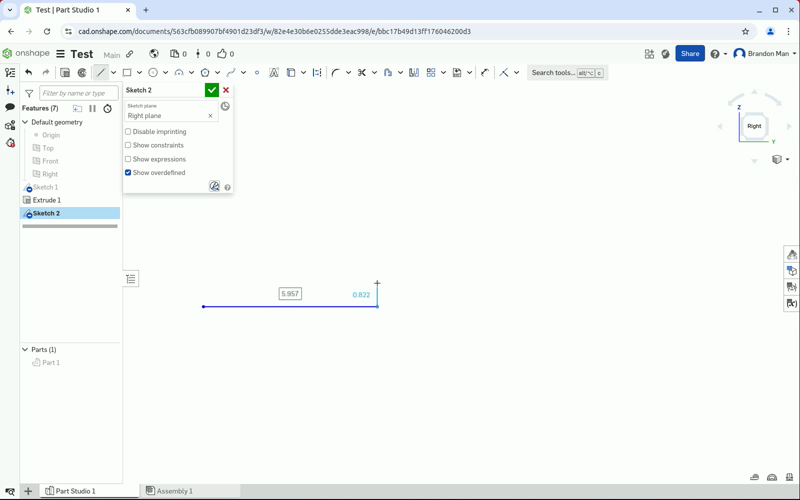
scroll(6)
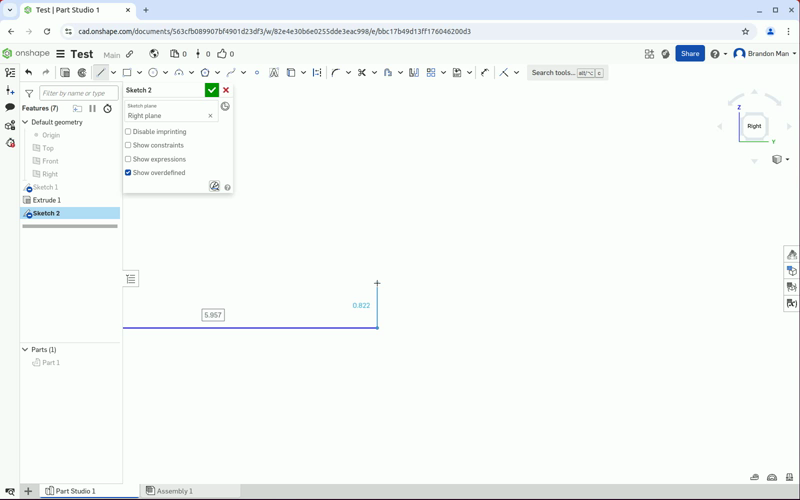
click(377, 282)
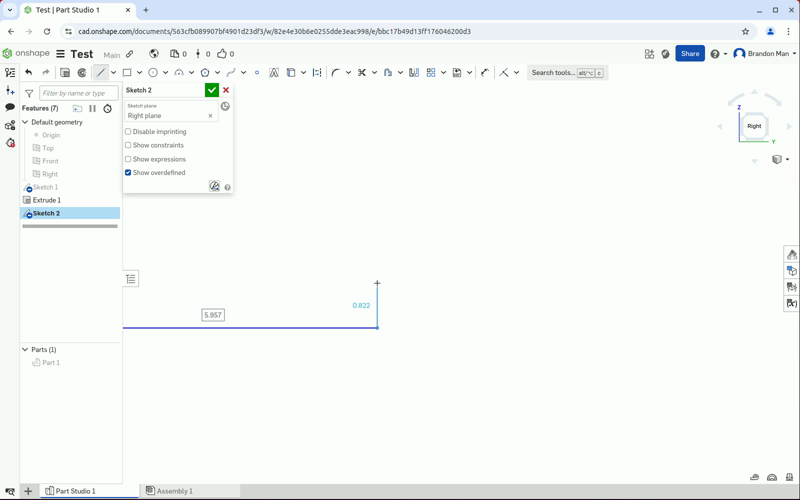
scroll(-6)
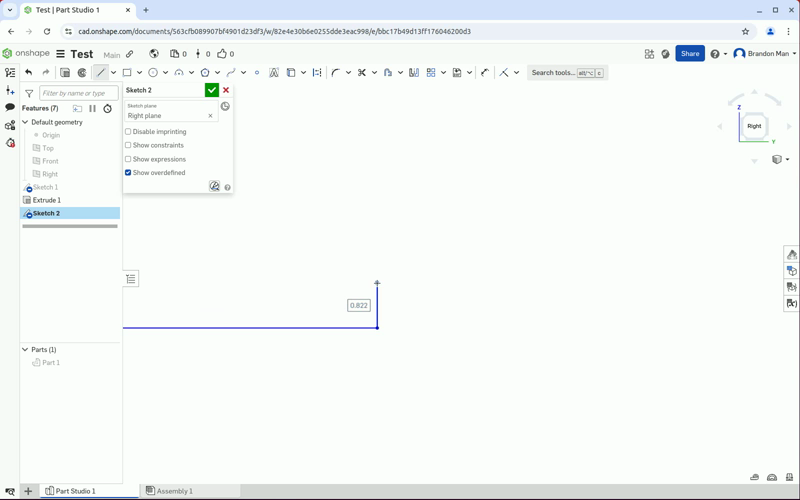
scroll(-6)
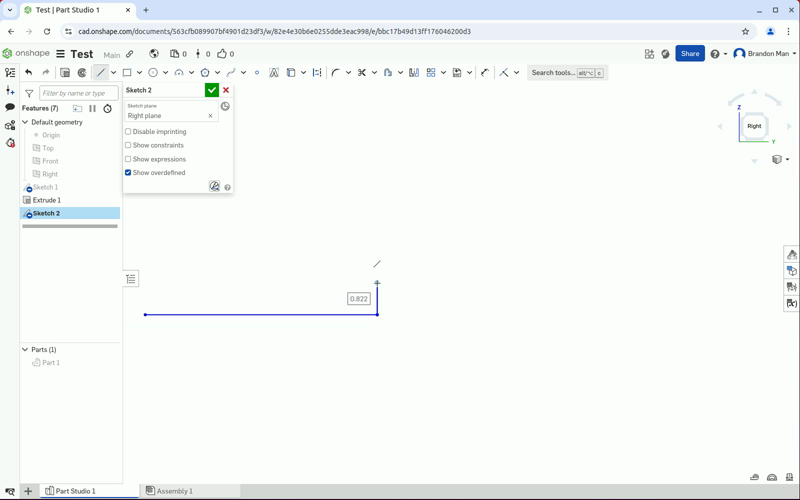
scroll(-6)
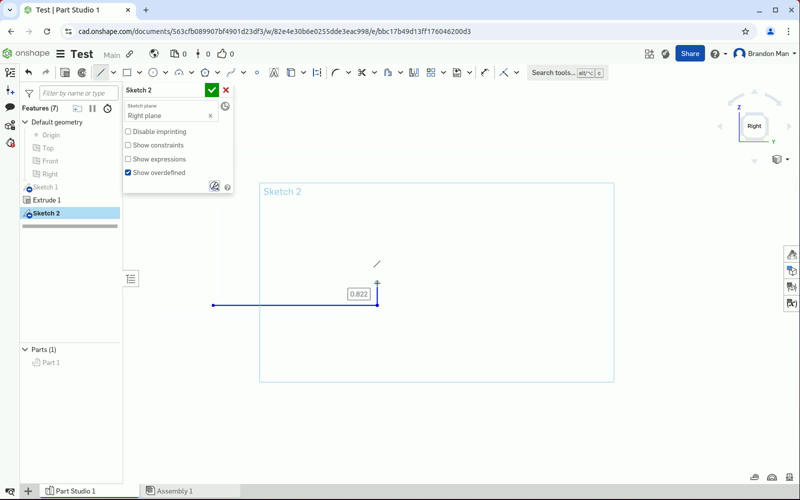
scroll(-6)
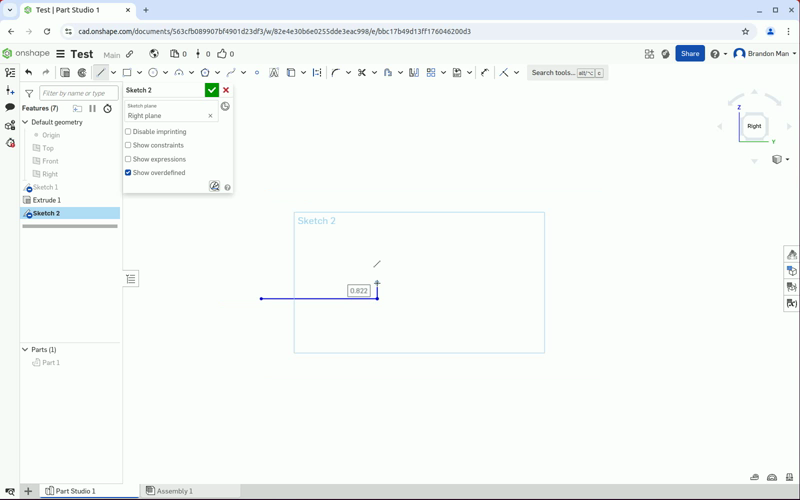
scroll(-6)
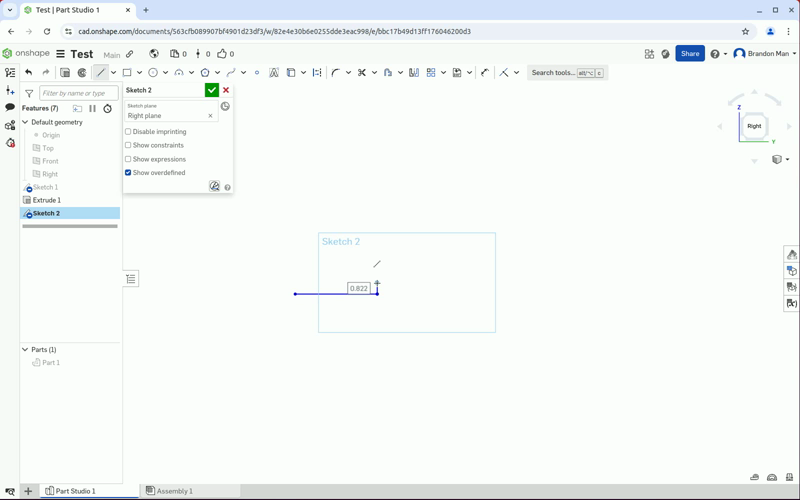
scroll(-6)
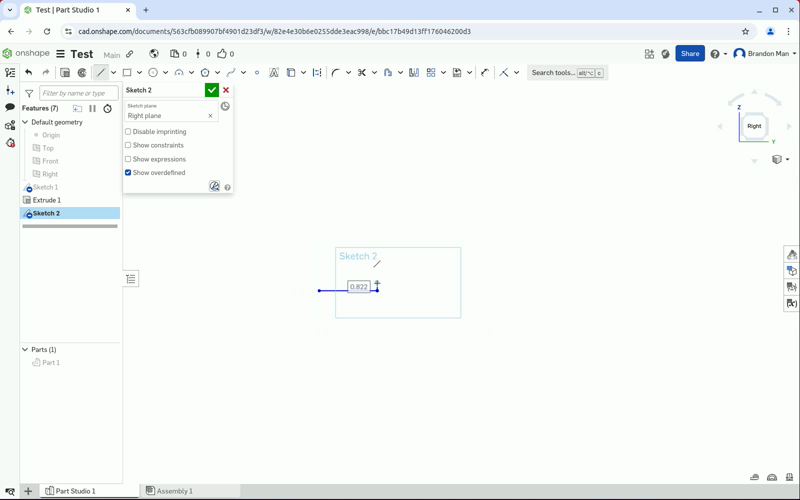
scroll(-6)
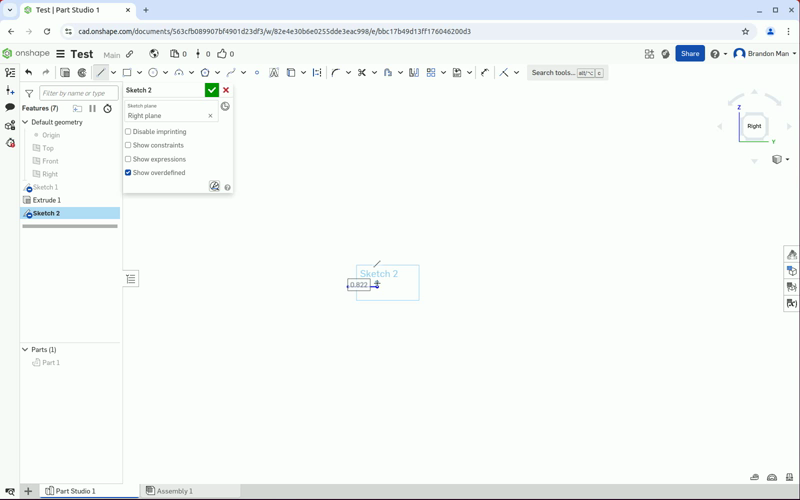
key_up(shift)
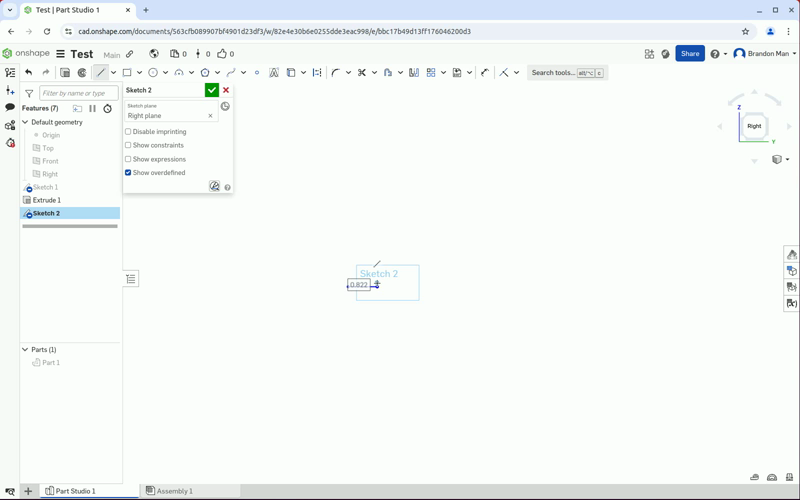
key_down(shift)
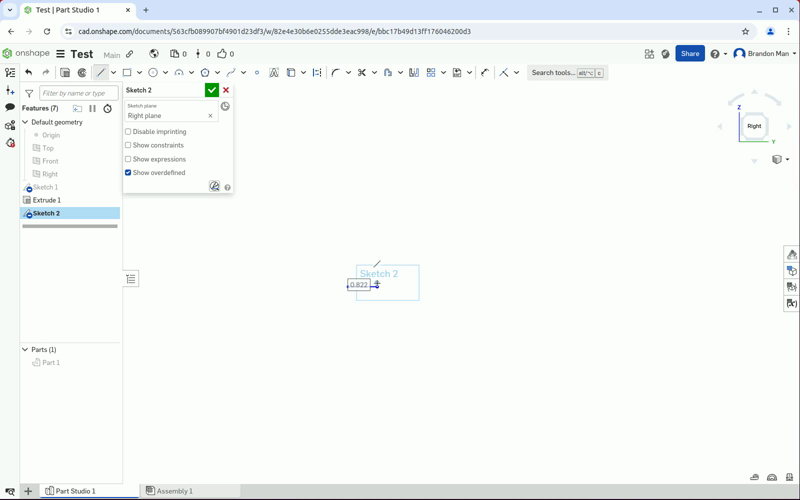
mouse_move(407, 282)
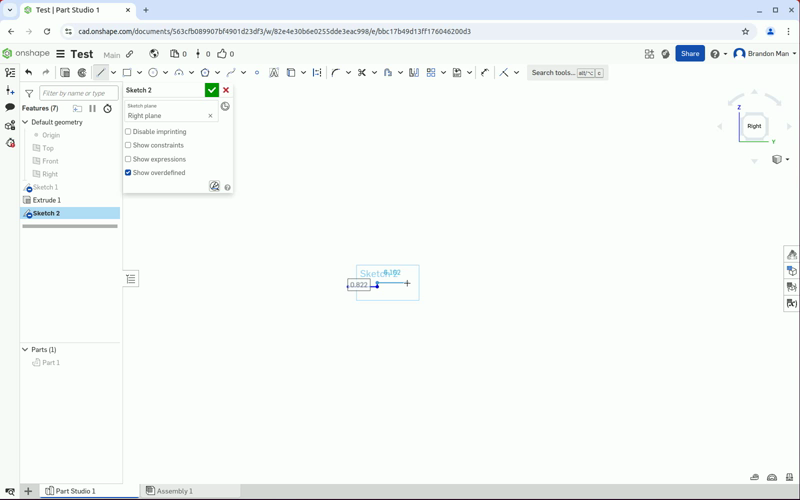
mouse_move(377, 253)
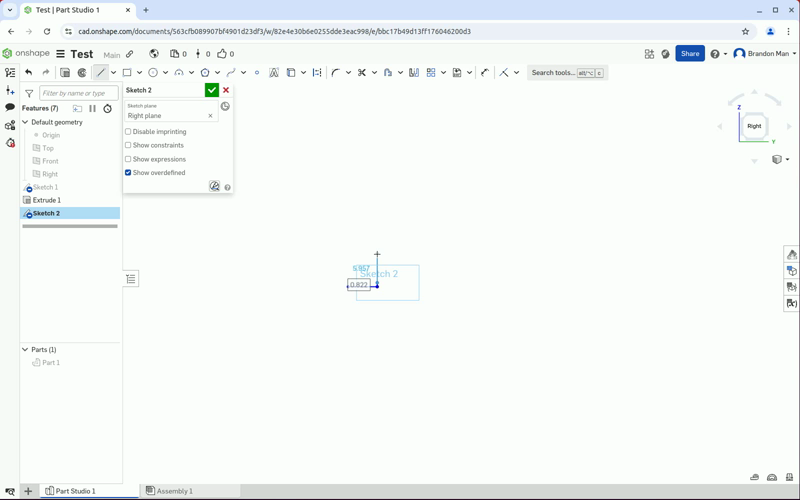
click(377, 253)
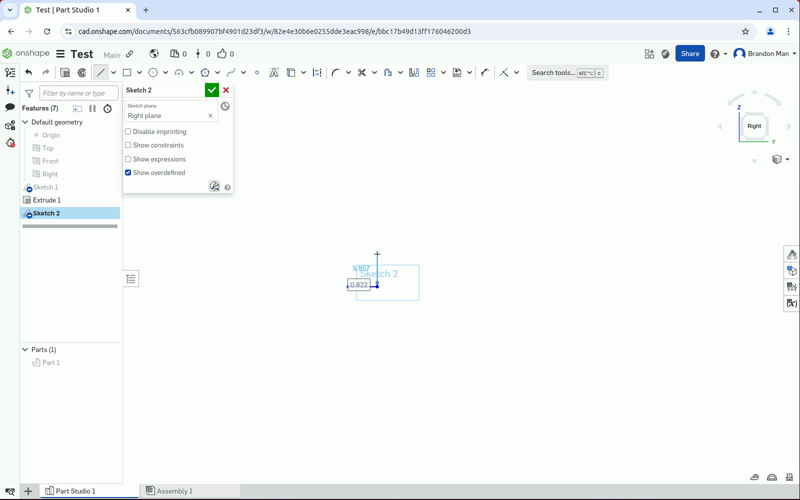
key_up(shift)
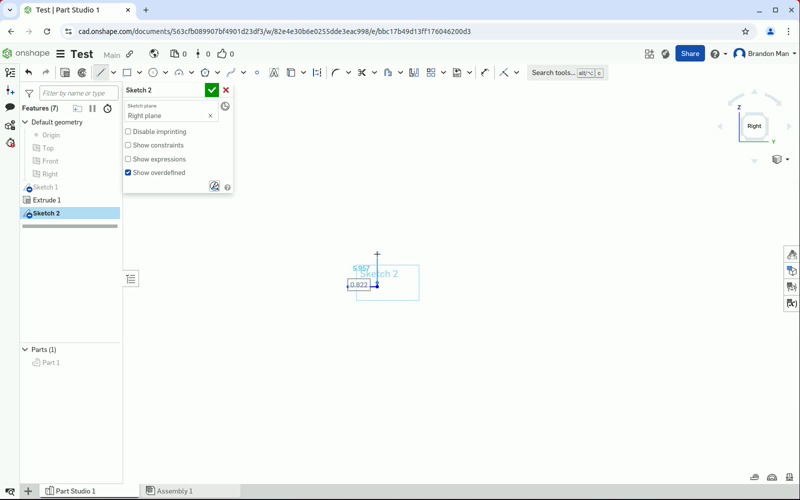
key_down(shift)
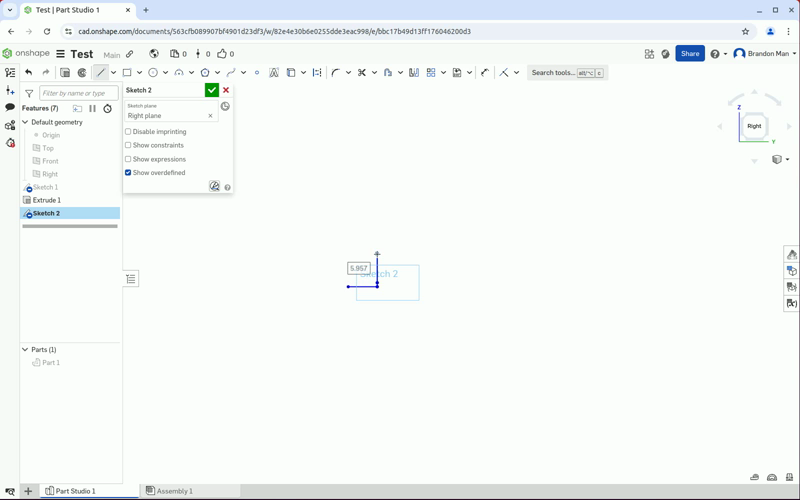
mouse_move(407, 253)
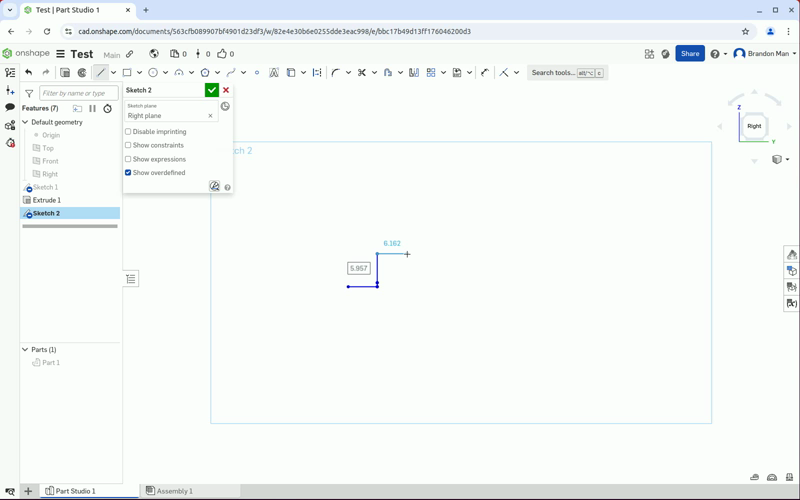
mouse_move(348, 253)
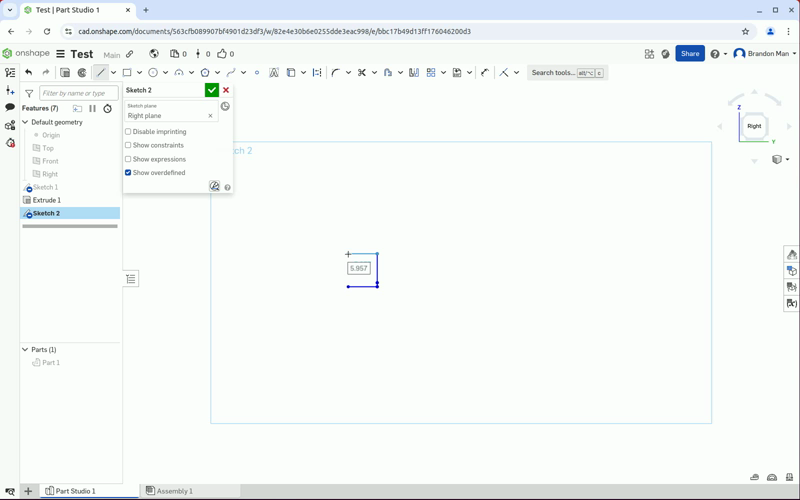
click(348, 253)
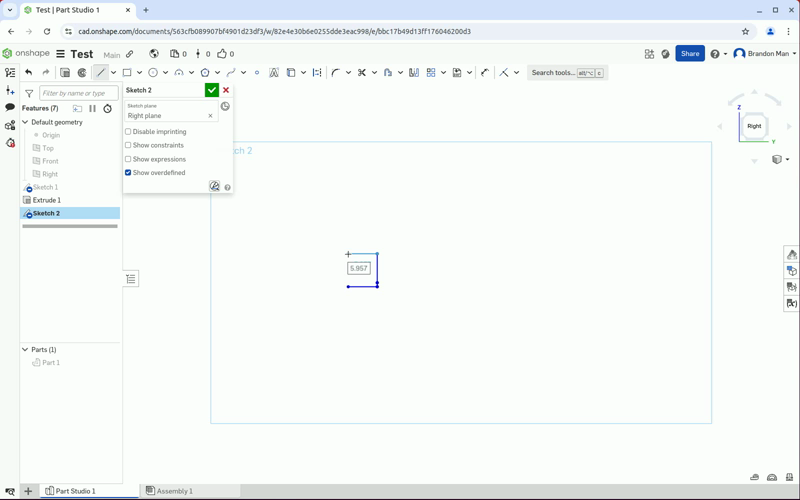
key_up(shift)
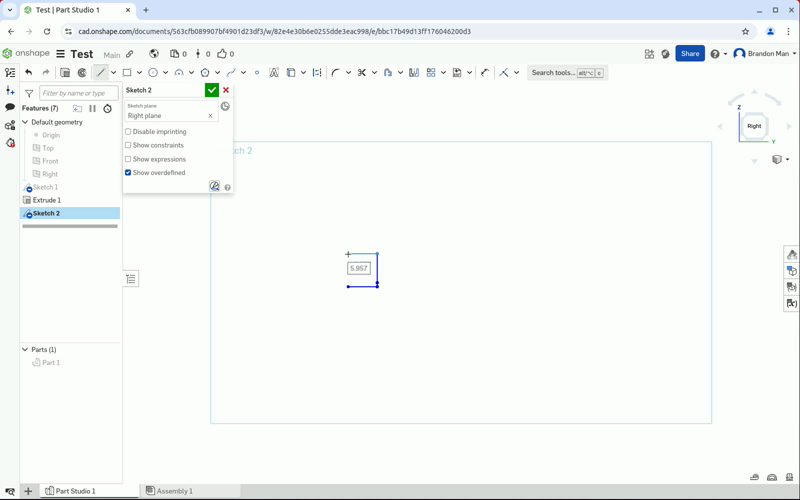
mouse_move(378, 253)
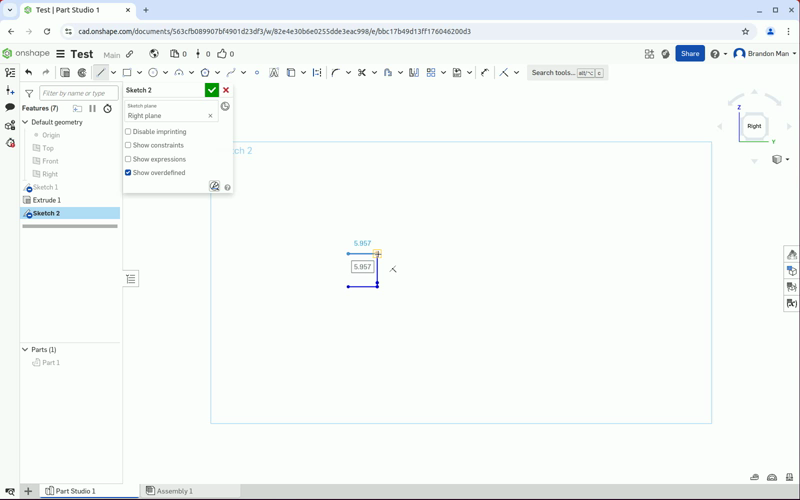
key_down(shift)
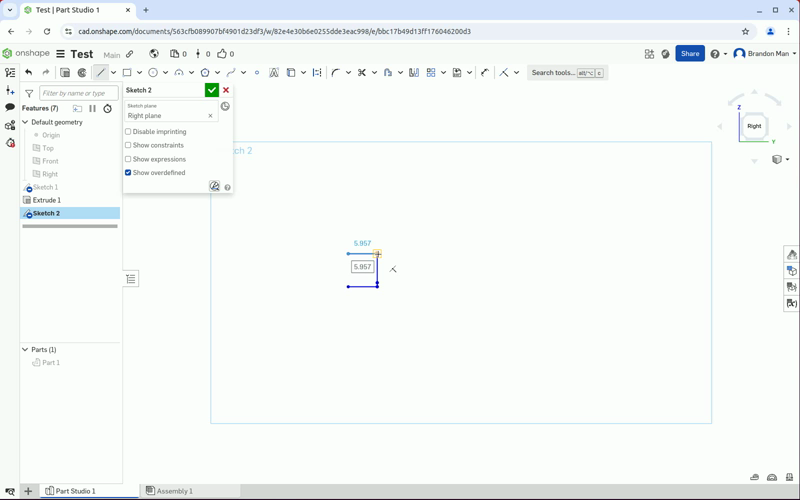
mouse_move(348, 286)
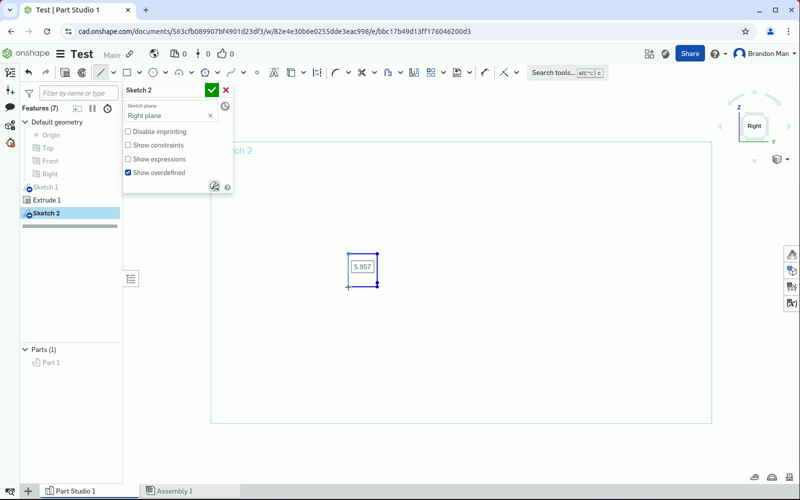
key_up(shift)
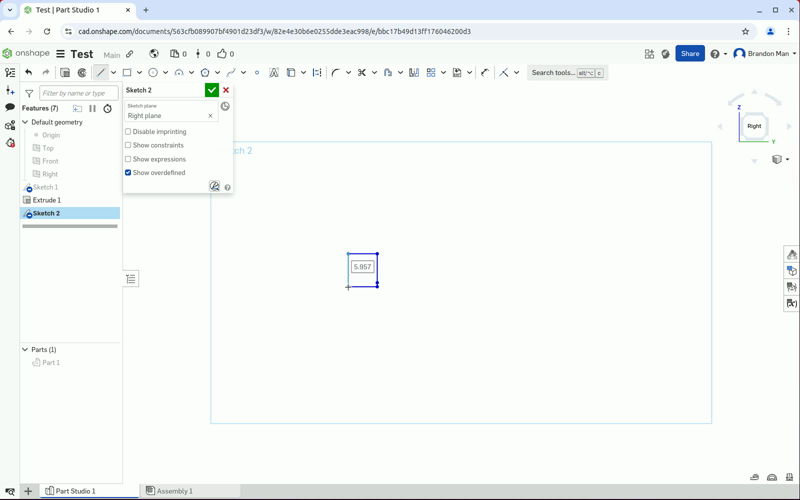
click(348, 286)
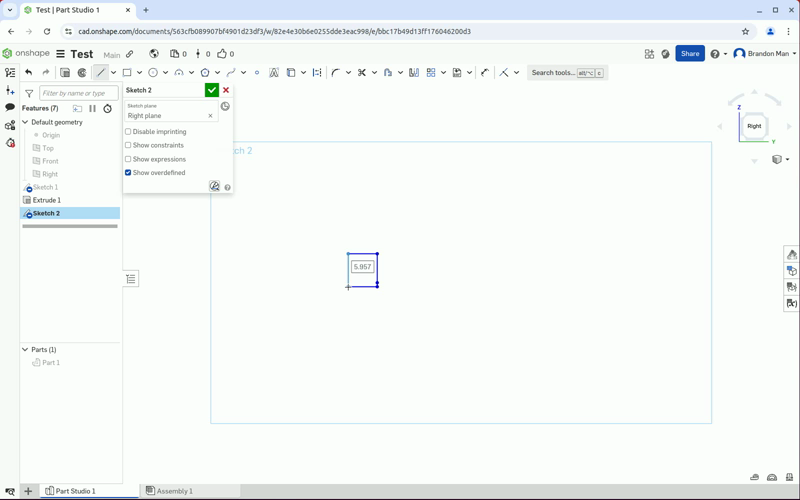
key(esc)
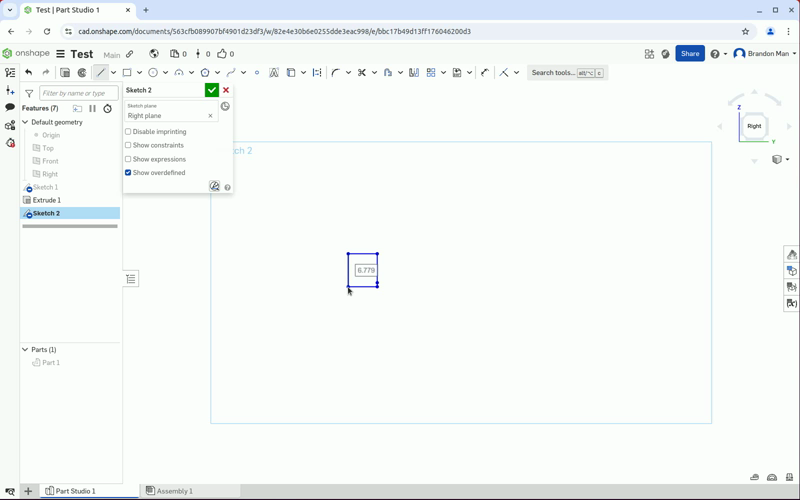
mouse_move(350, 278)
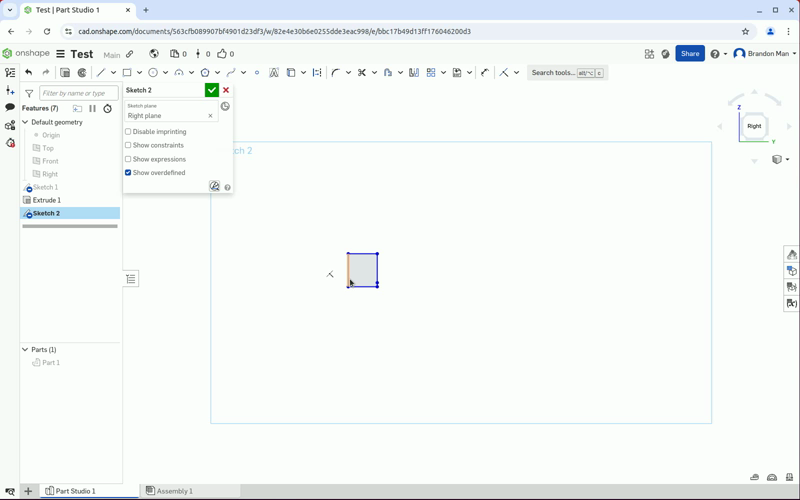
scroll(6)
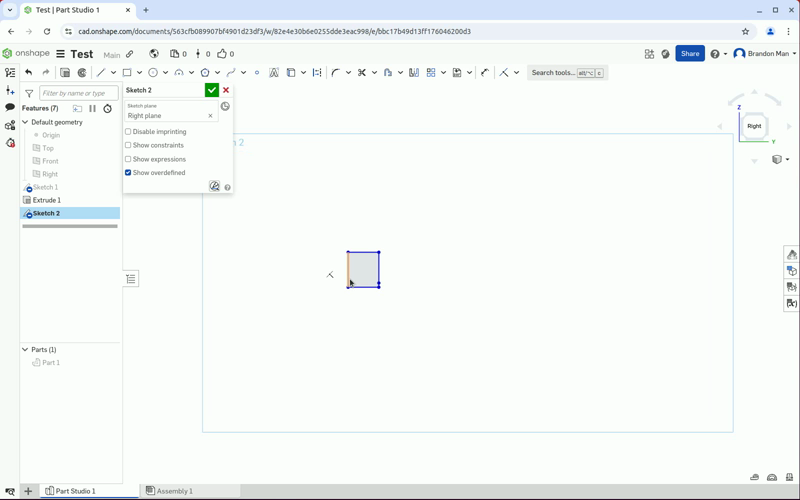
scroll(6)
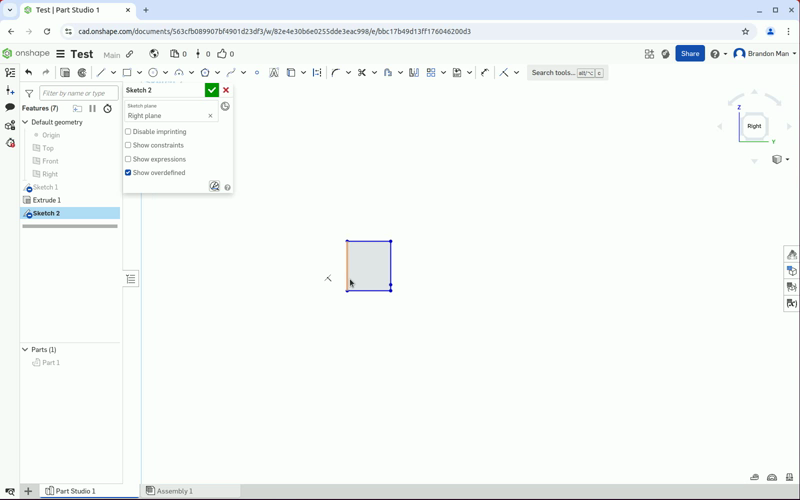
scroll(6)
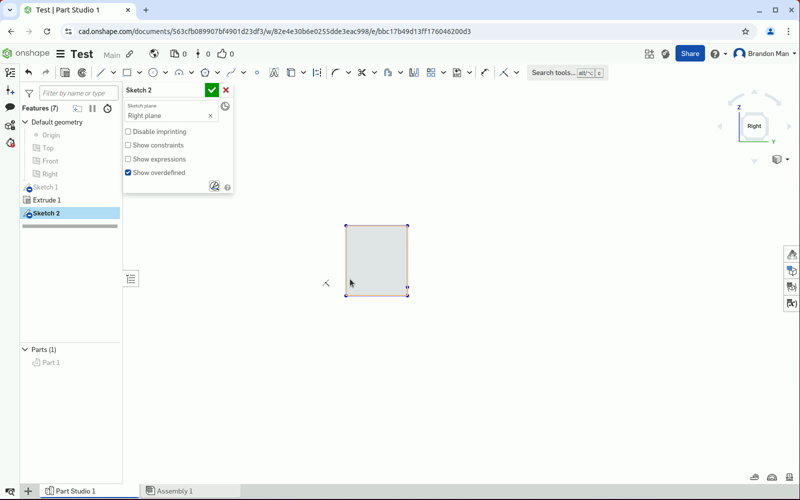
scroll(6)
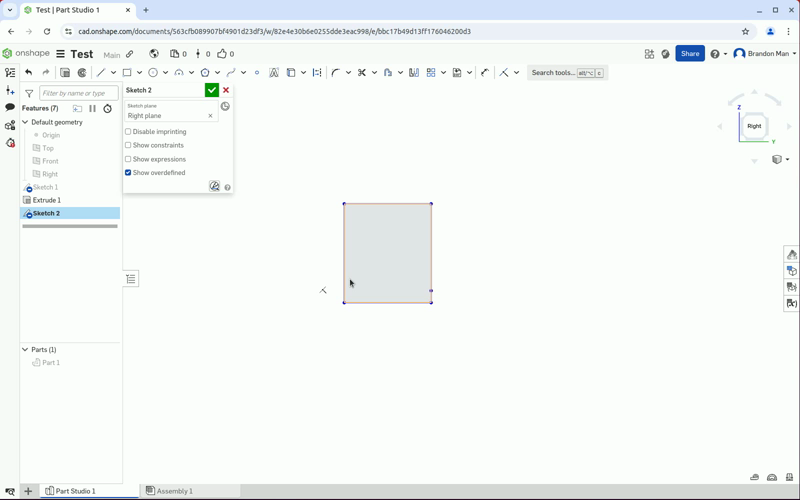
scroll(6)
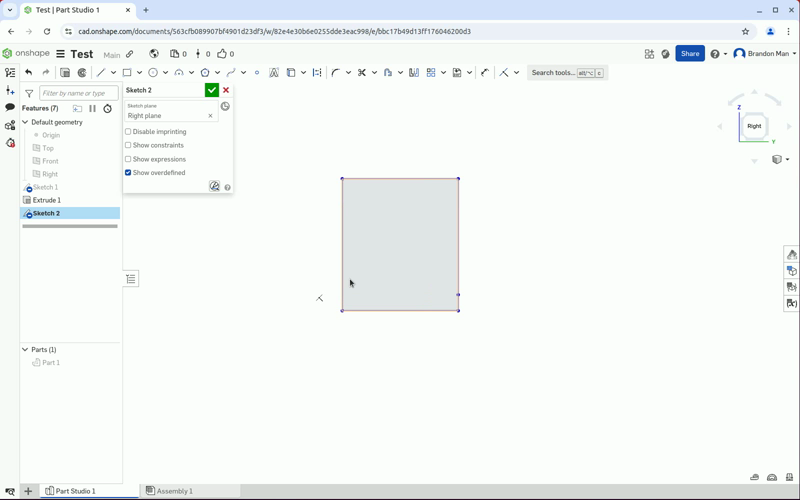
scroll(6)
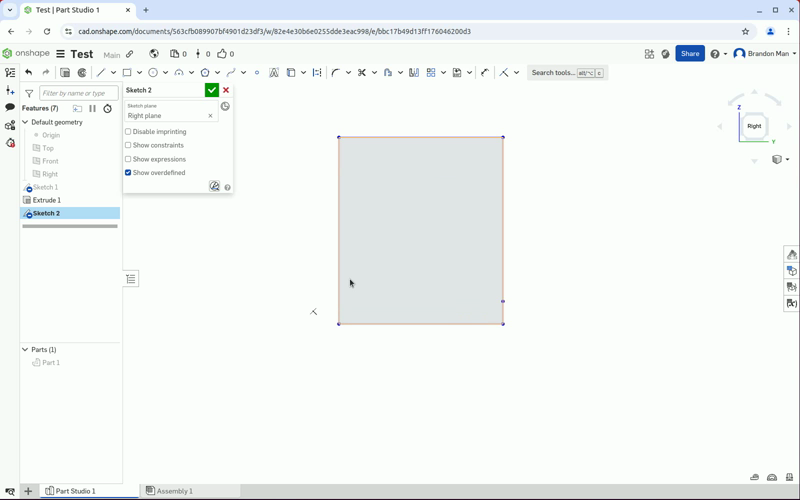
scroll(6)
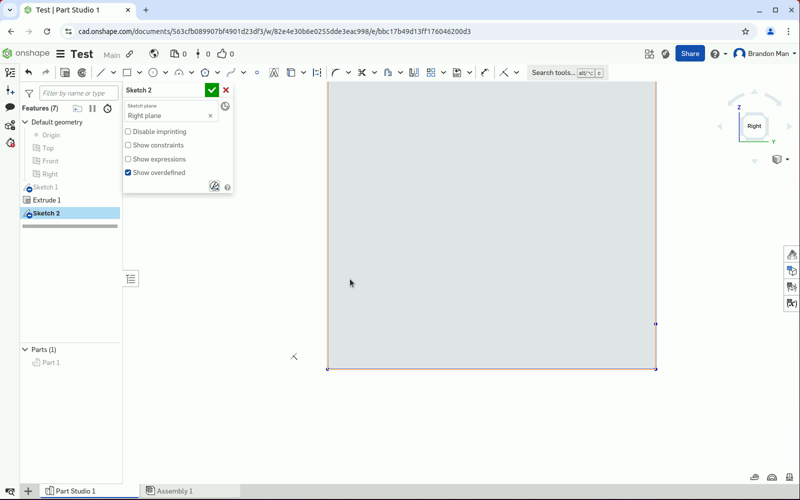
click(350, 278)
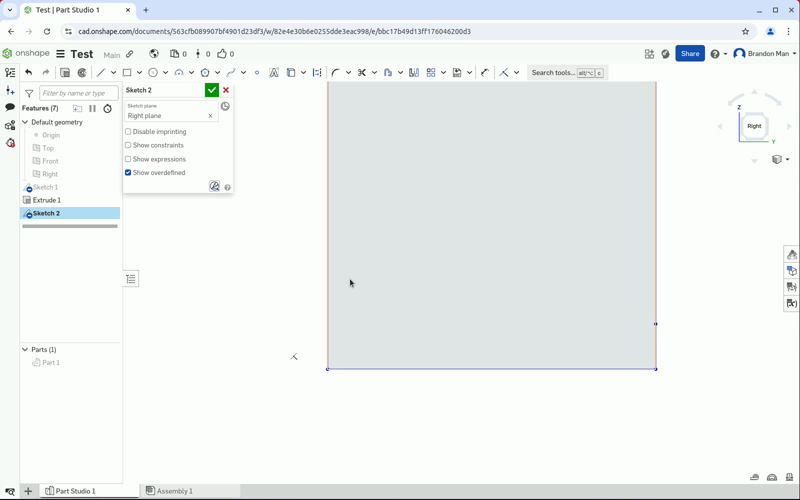
scroll(-6)
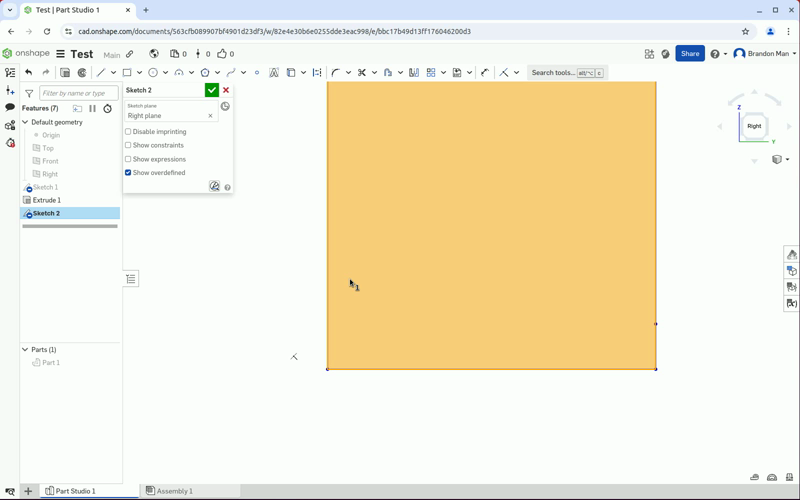
scroll(-6)
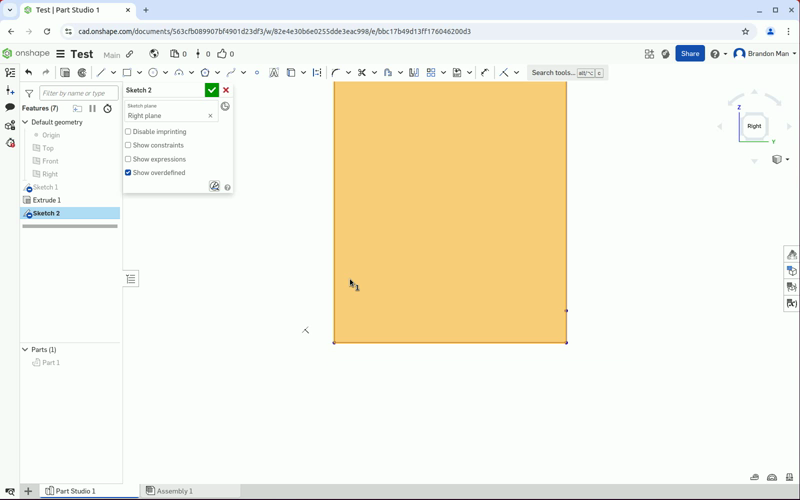
scroll(-6)
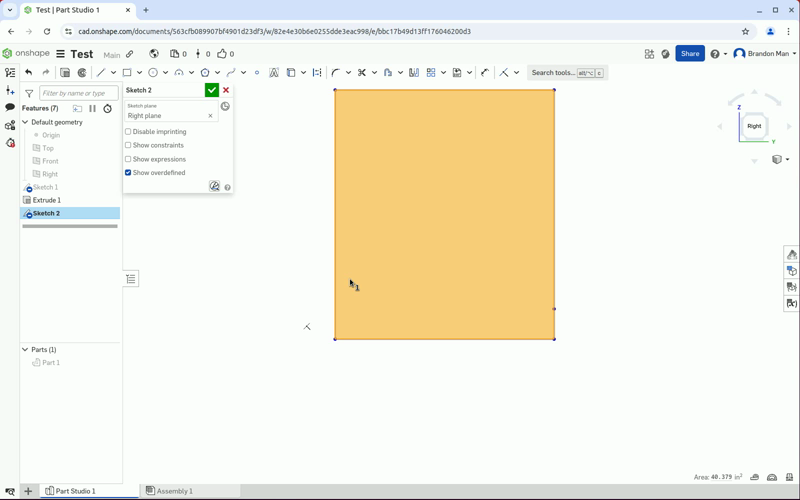
scroll(-6)
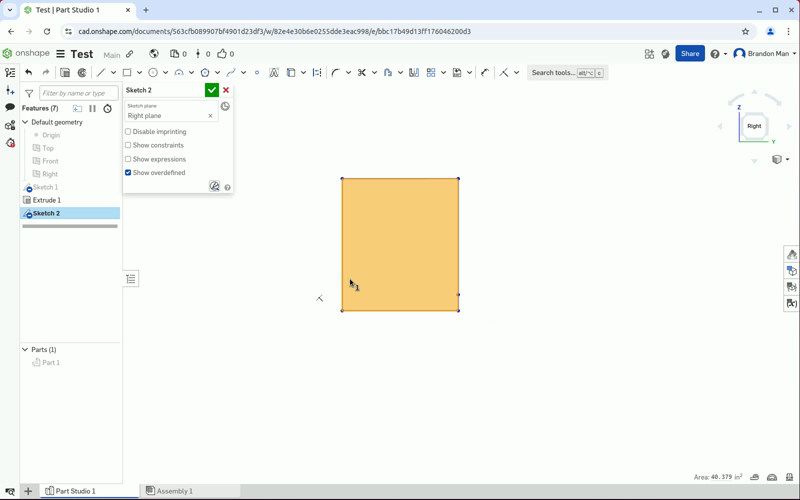
scroll(-6)
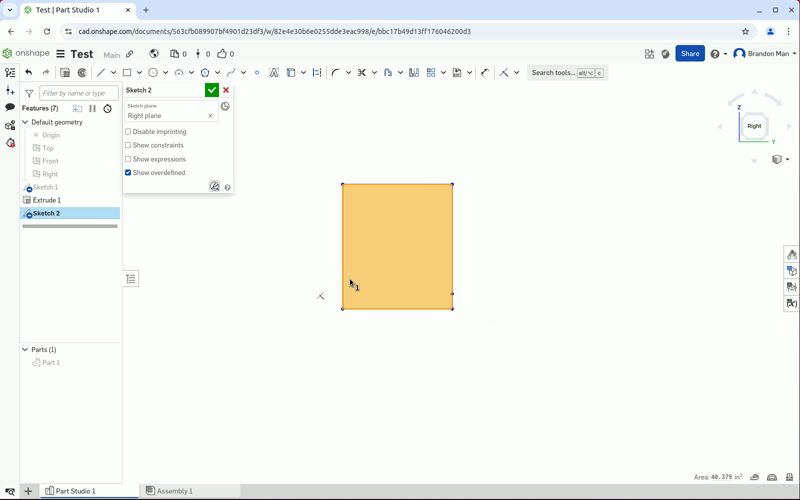
scroll(-6)
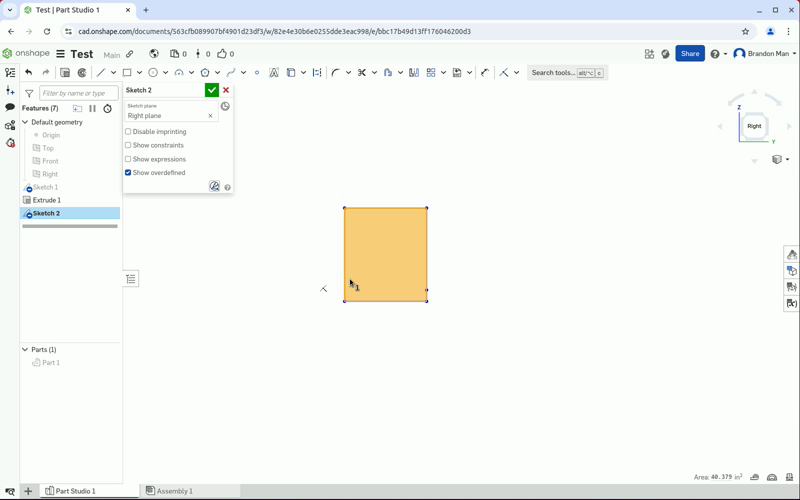
scroll(-6)
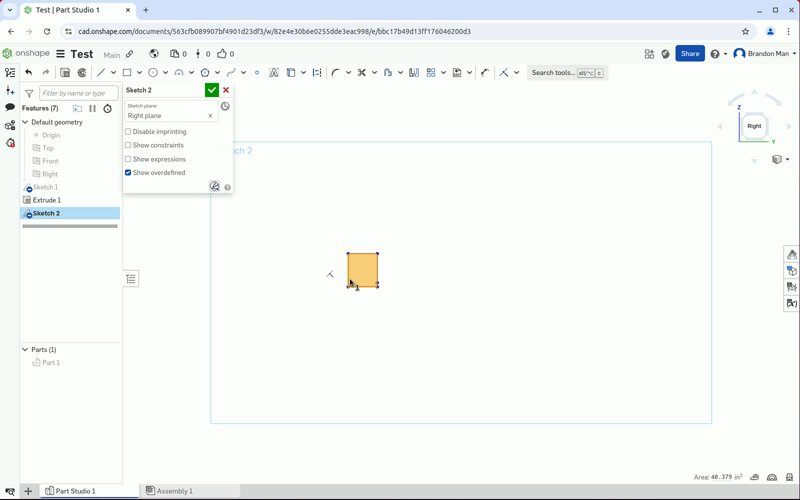
mouse_move(73, 352)
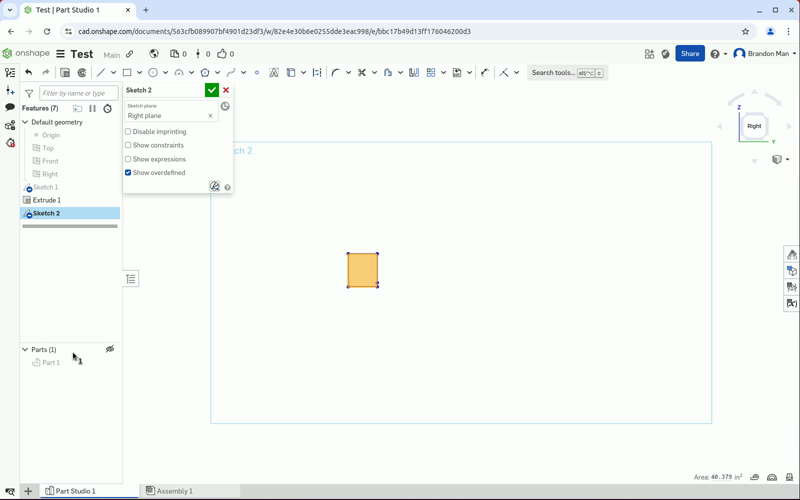
key(shift+y)
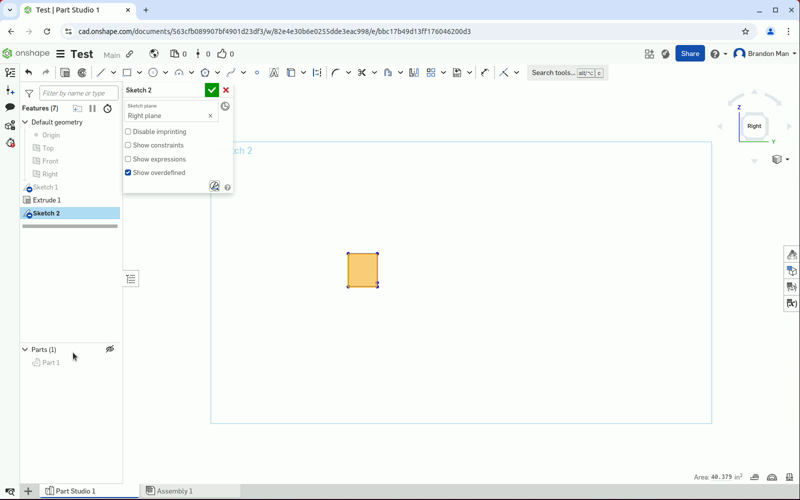
key(shift+e)
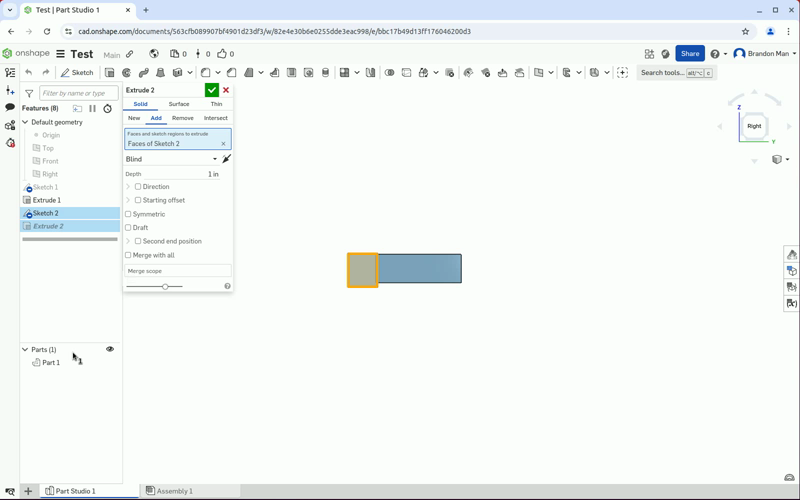
mouse_move(143, 106)
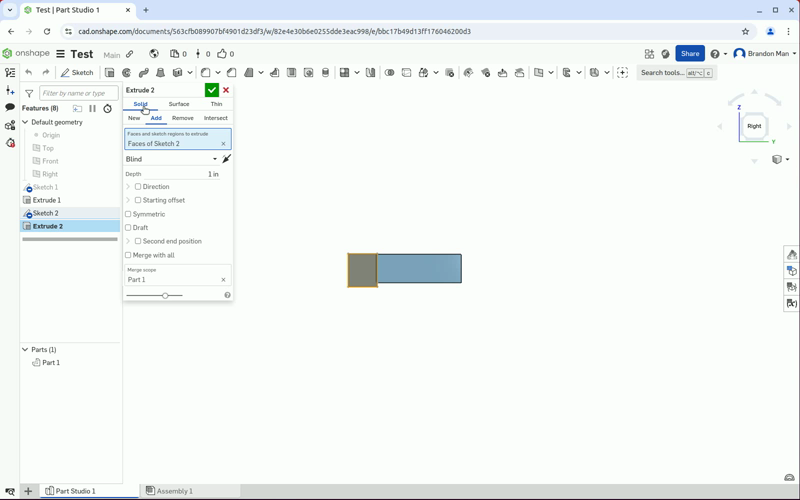
click(143, 106)
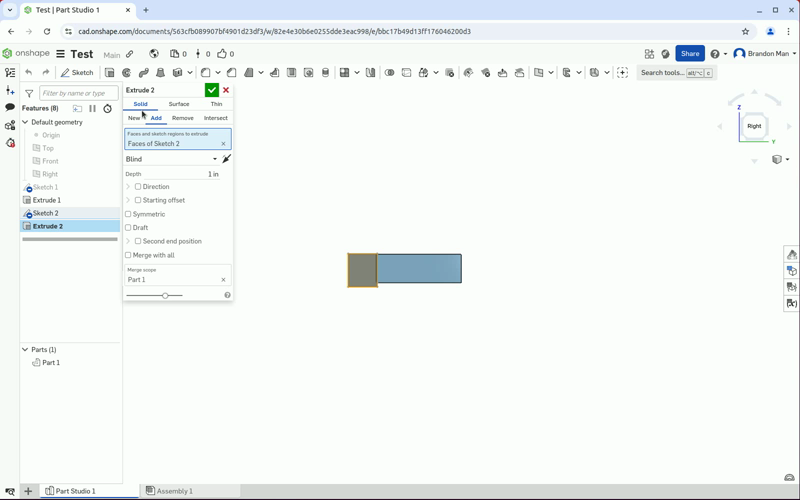
mouse_move(137, 120)
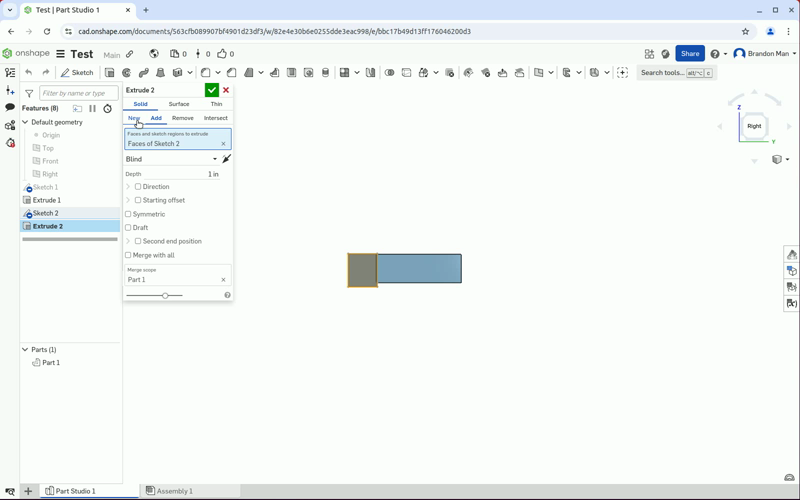
click(137, 120)
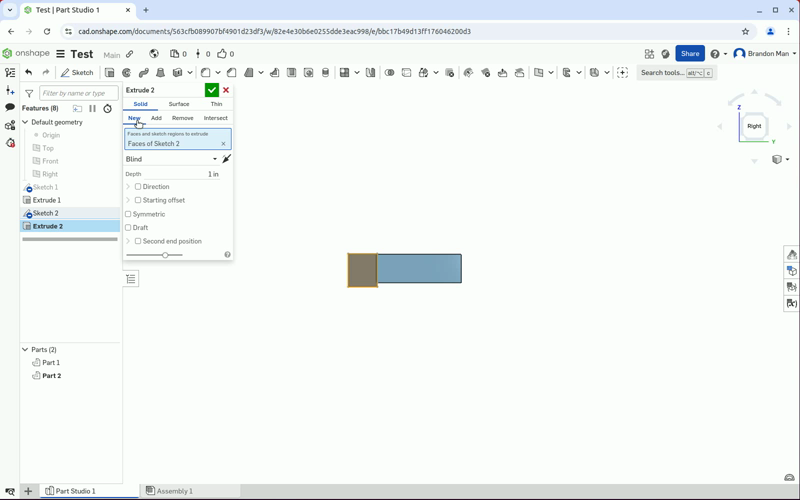
key(tab, 4)
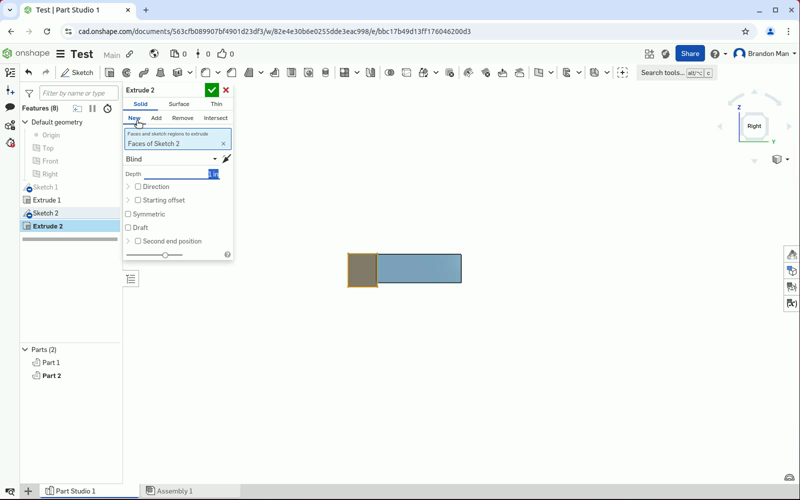
text(2.166)
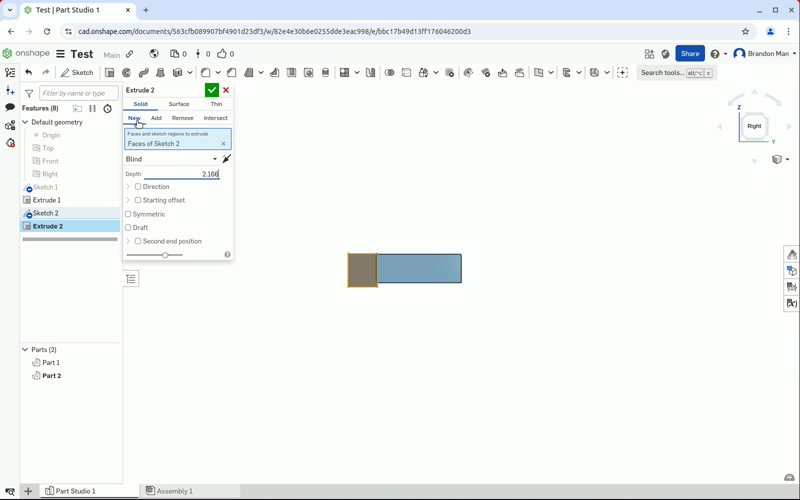
key(enter)
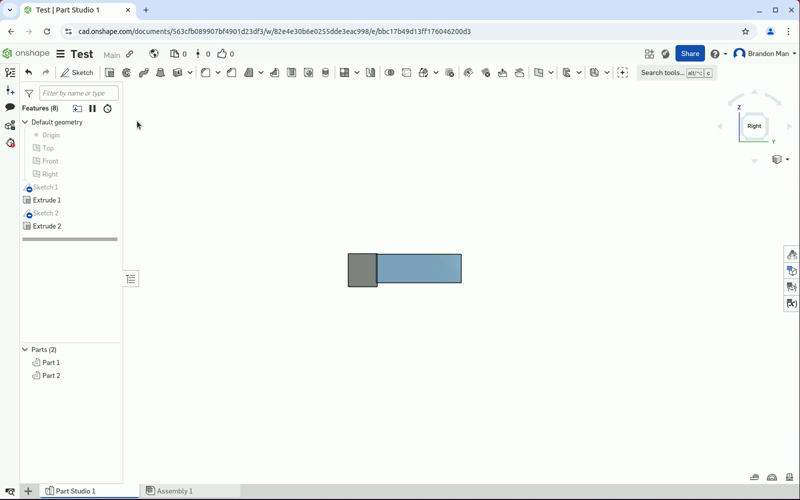
key(shift+h)
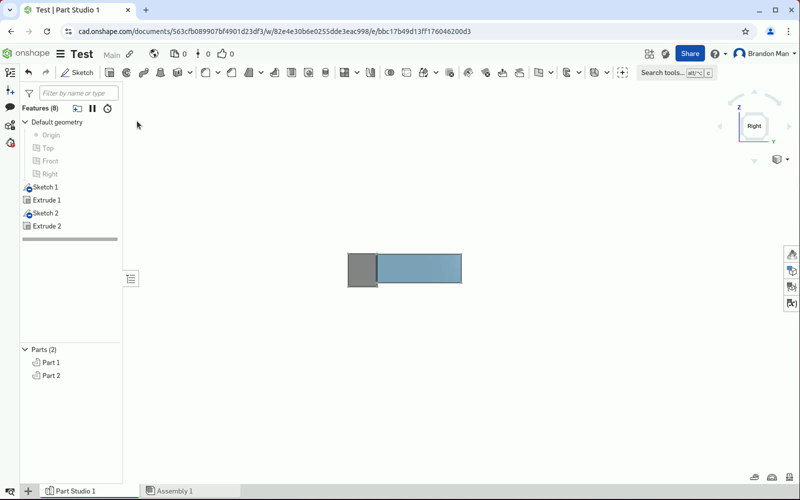
key(shift+h)
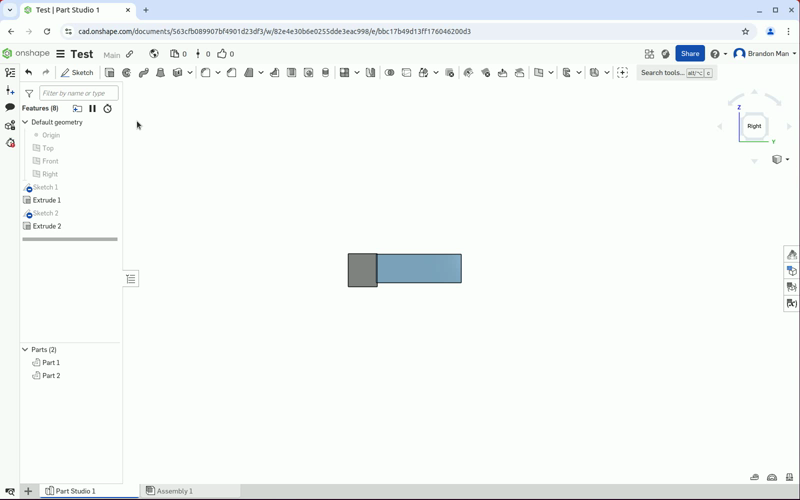
mouse_move(73, 189)
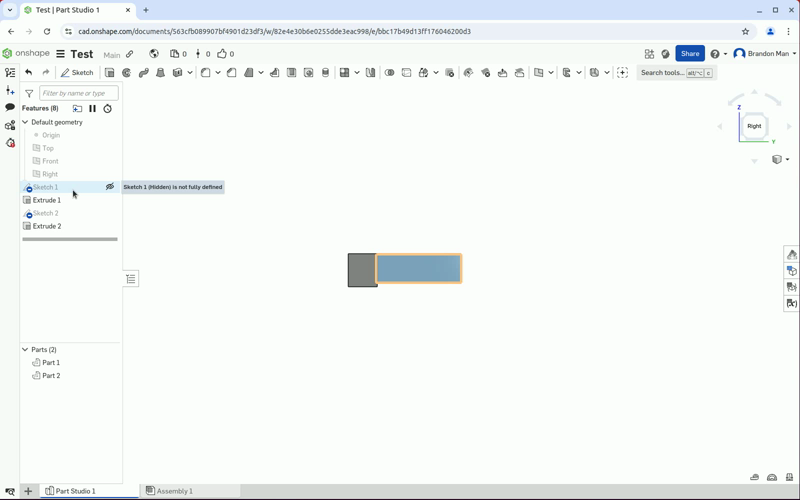
click(73, 189)
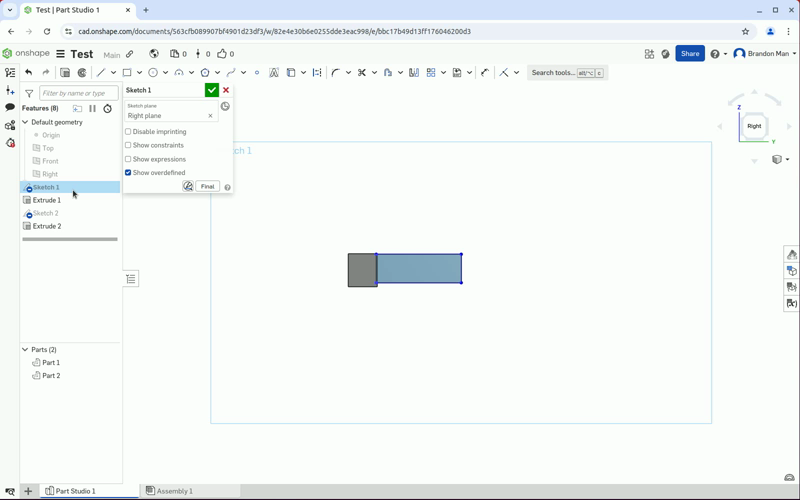
mouse_move(229, 92)
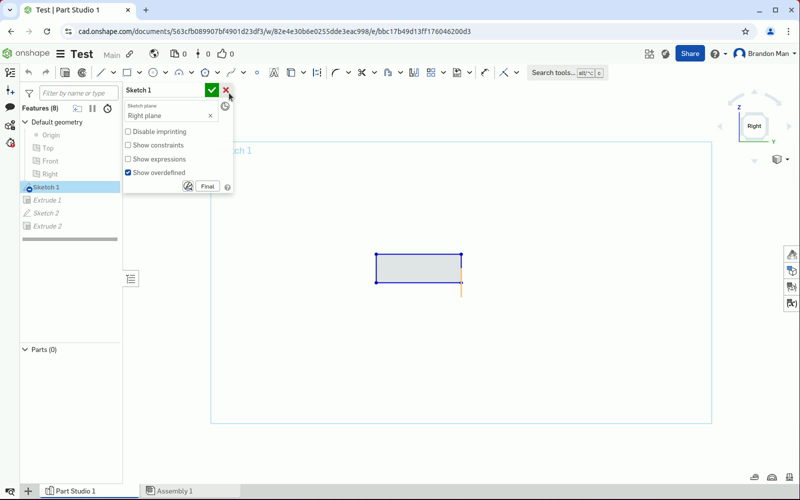
click(229, 92)
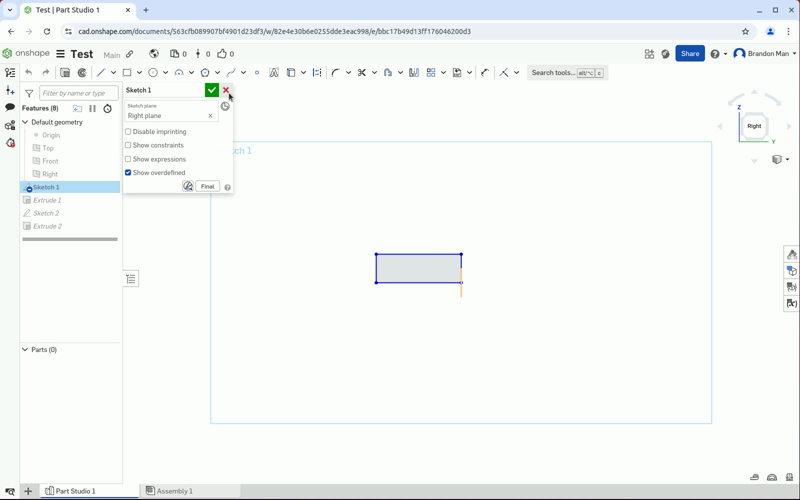
key(shift+s)
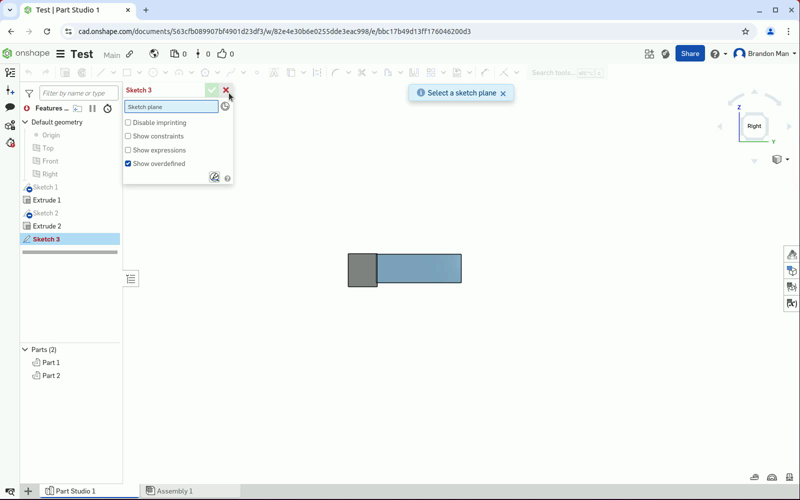
mouse_move(73, 176)
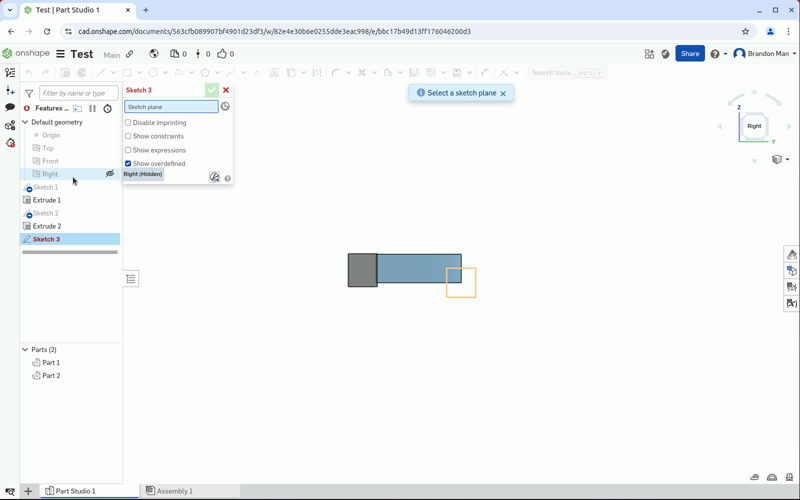
click(73, 176)
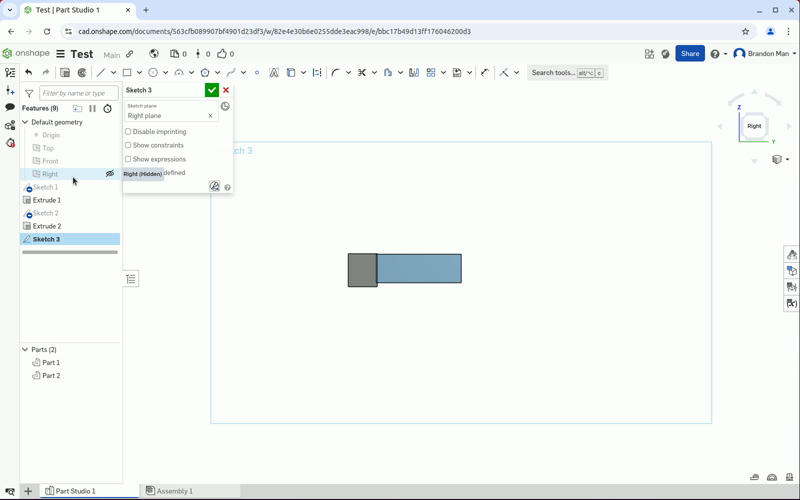
mouse_move(73, 352)
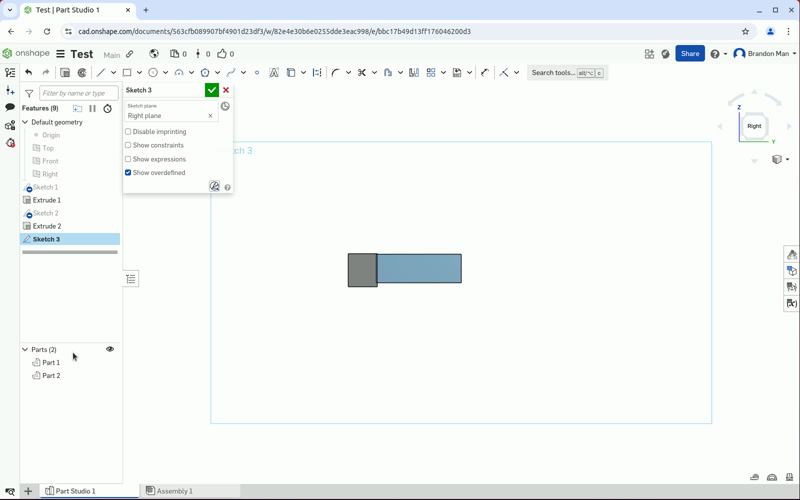
key(y)
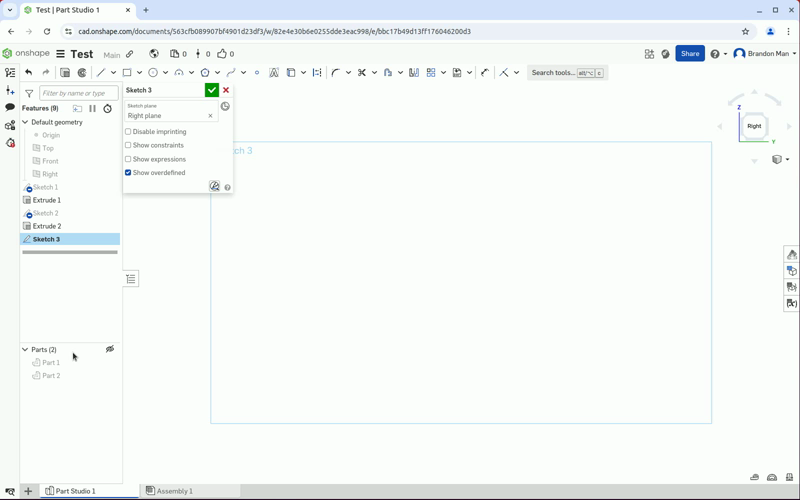
key(l)
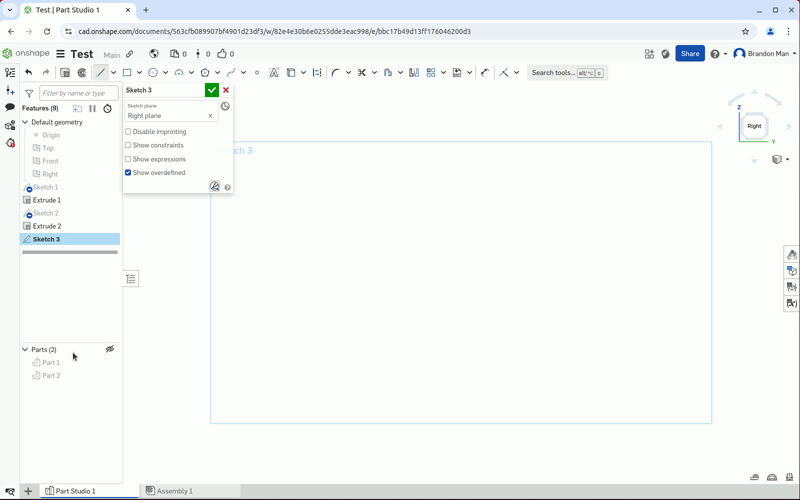
key_down(shift)
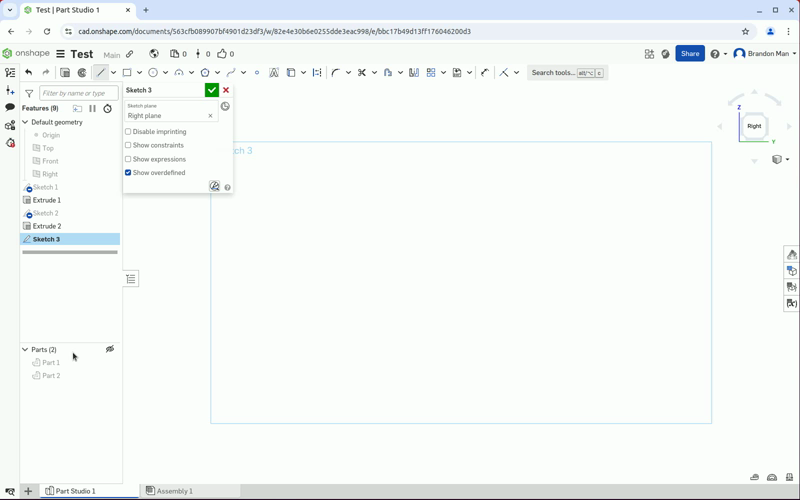
mouse_move(460, 282)
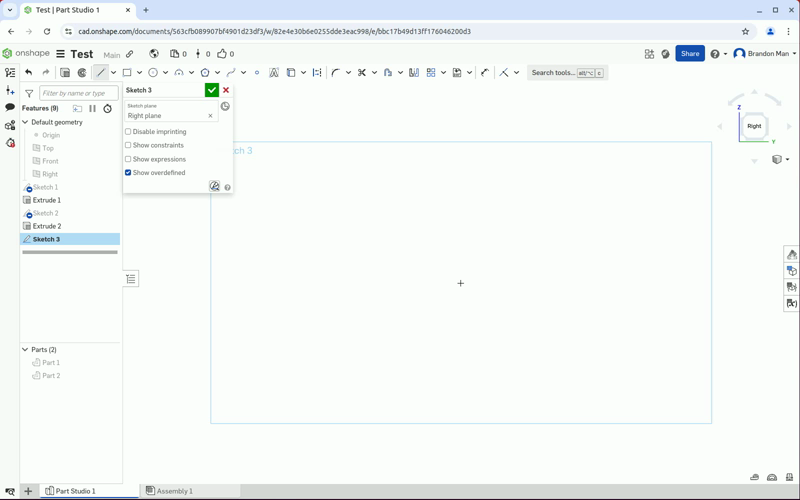
click(460, 282)
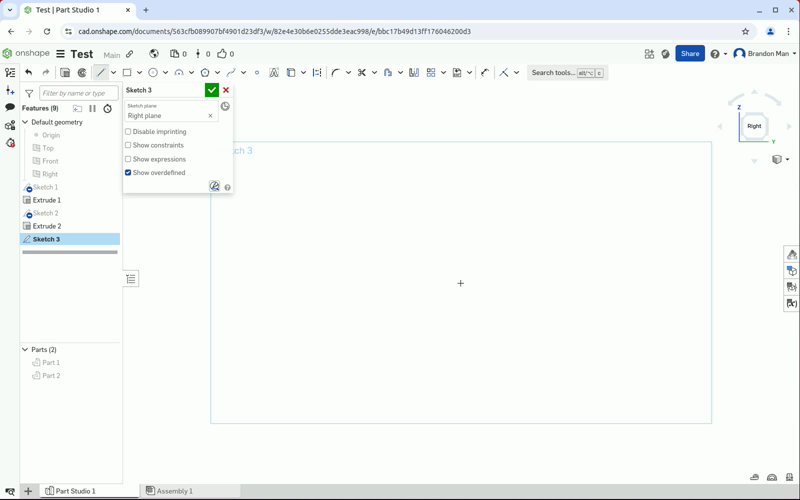
key_up(shift)
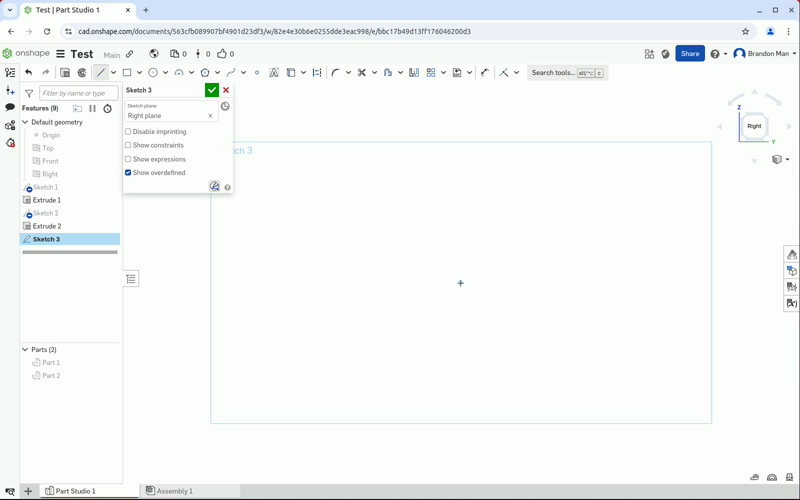
key_down(shift)
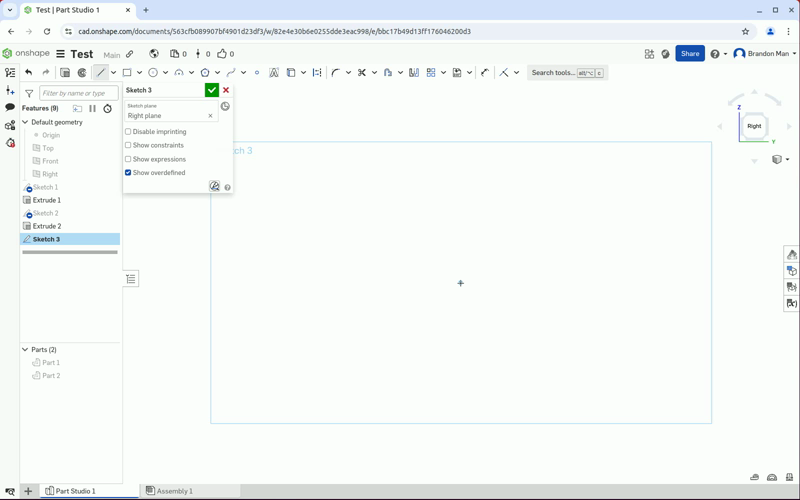
mouse_move(490, 282)
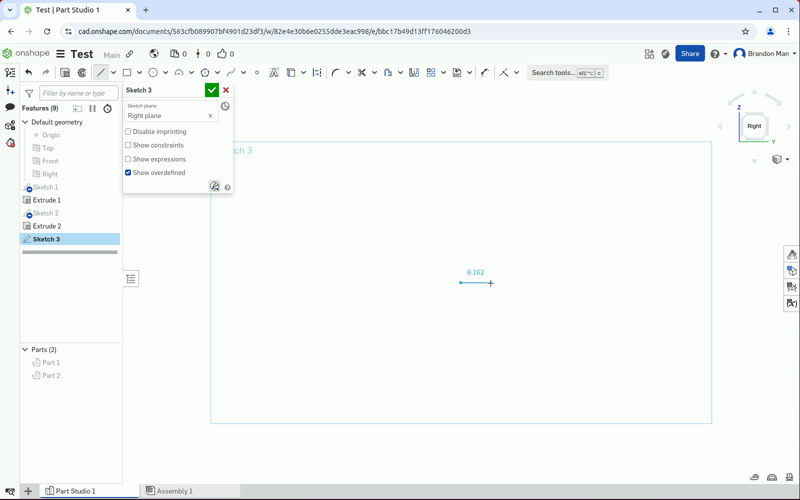
mouse_move(517, 282)
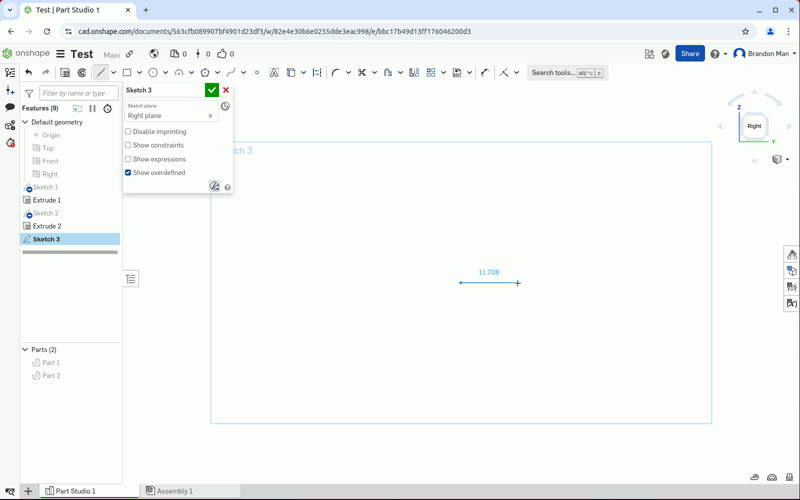
click(517, 282)
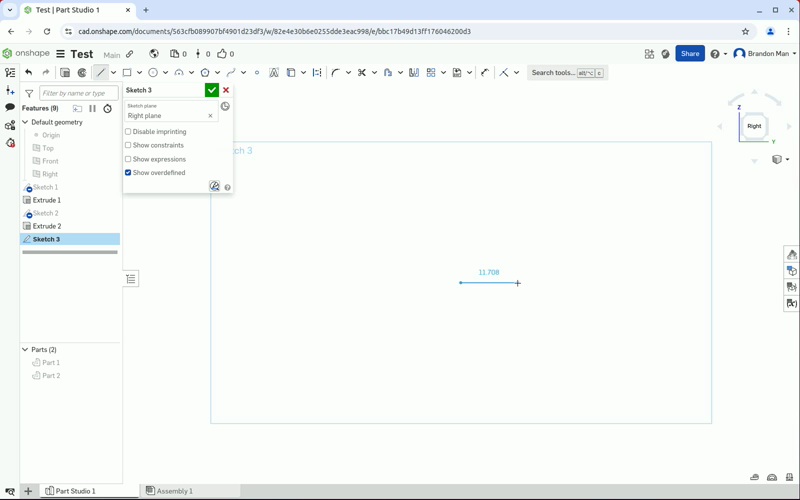
key_up(shift)
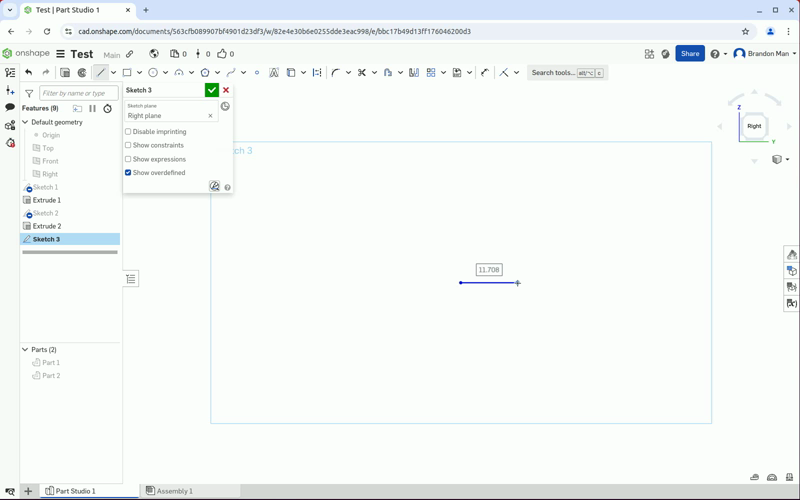
key_down(shift)
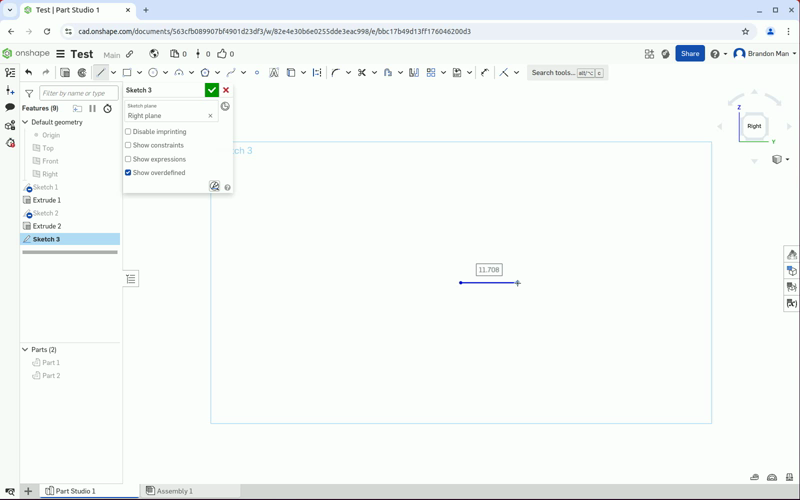
mouse_move(547, 282)
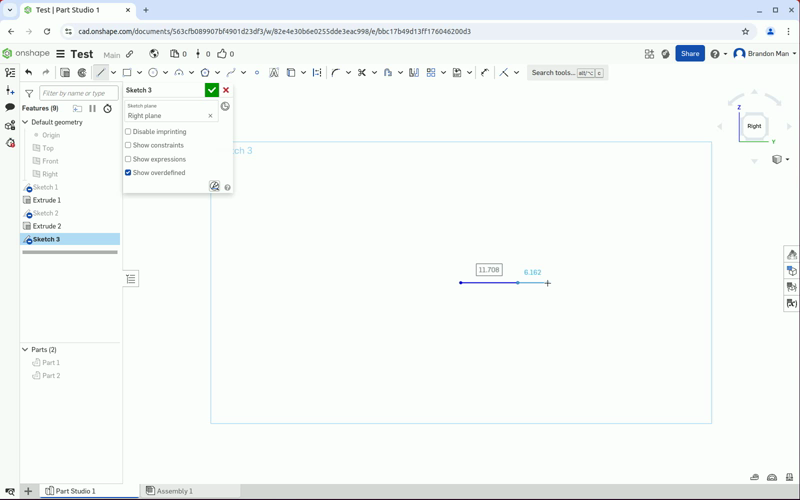
mouse_move(517, 254)
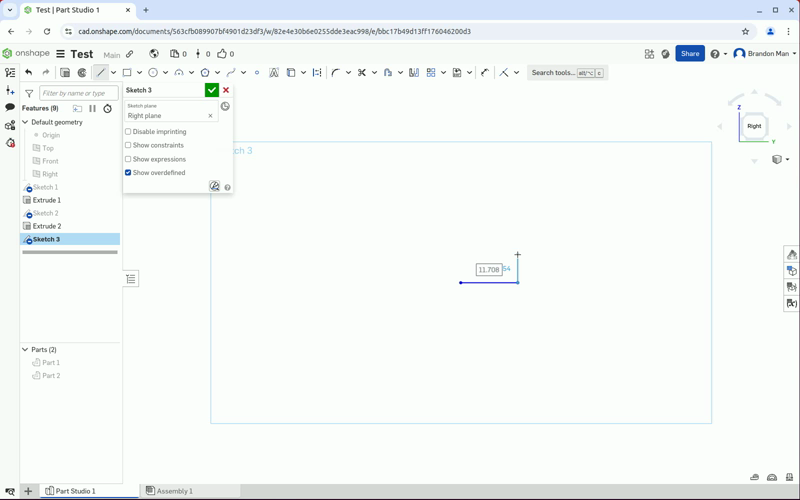
click(517, 254)
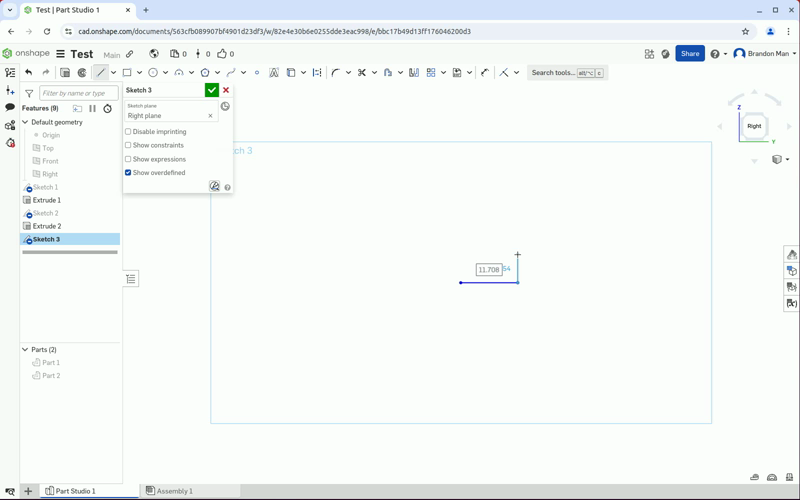
key_up(shift)
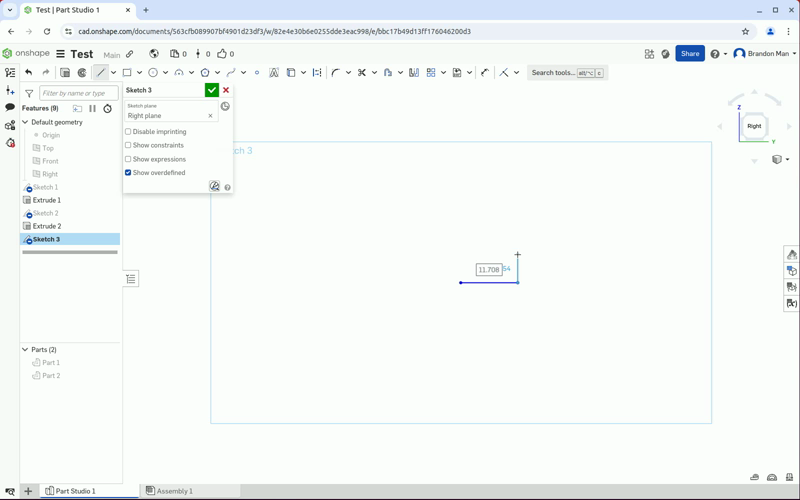
key_down(shift)
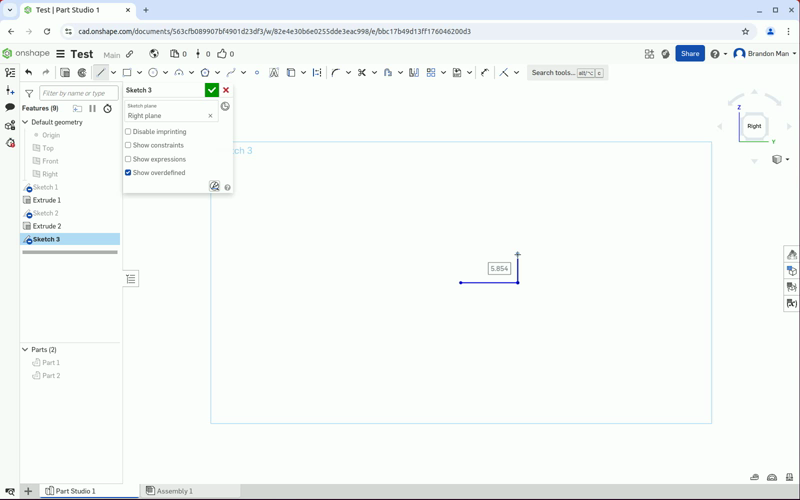
mouse_move(547, 254)
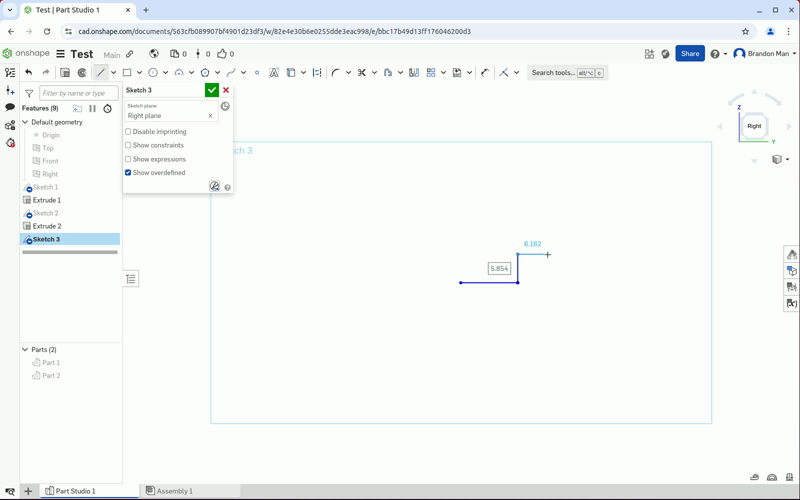
mouse_move(460, 254)
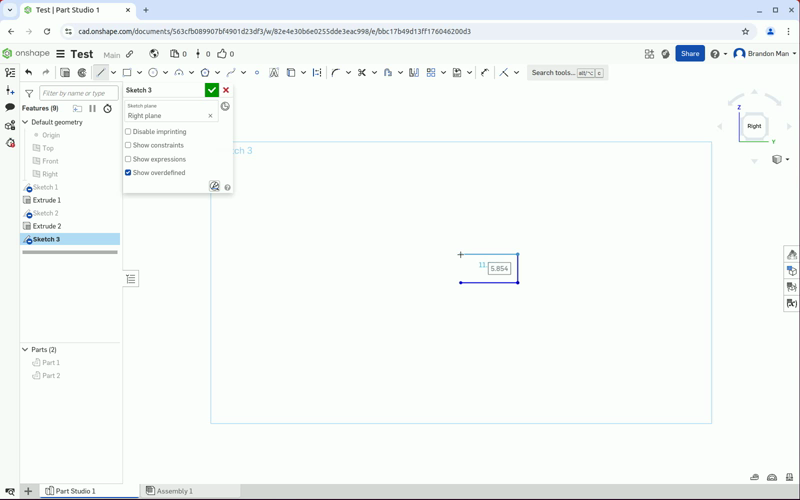
click(460, 254)
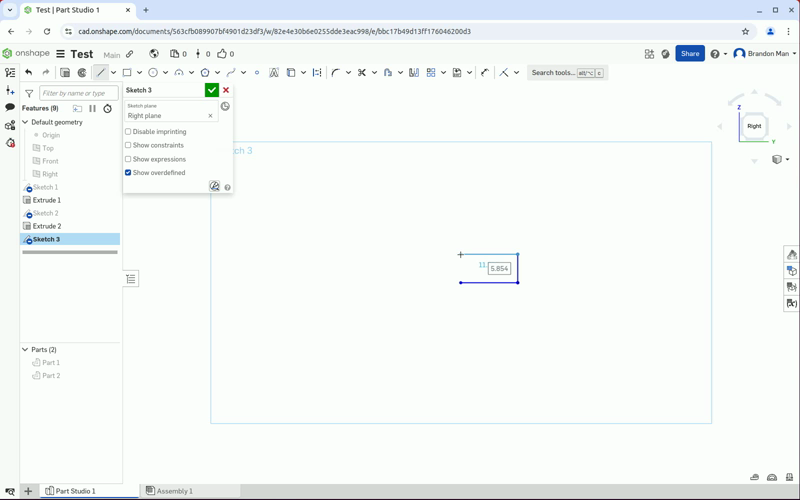
key_up(shift)
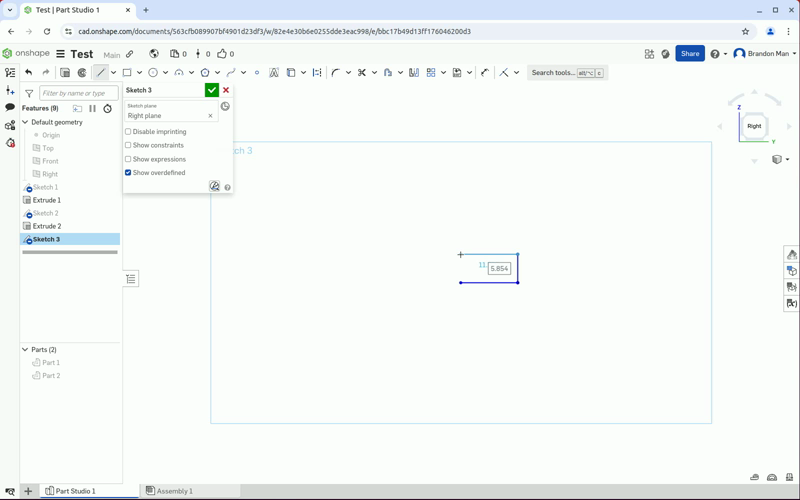
mouse_move(490, 254)
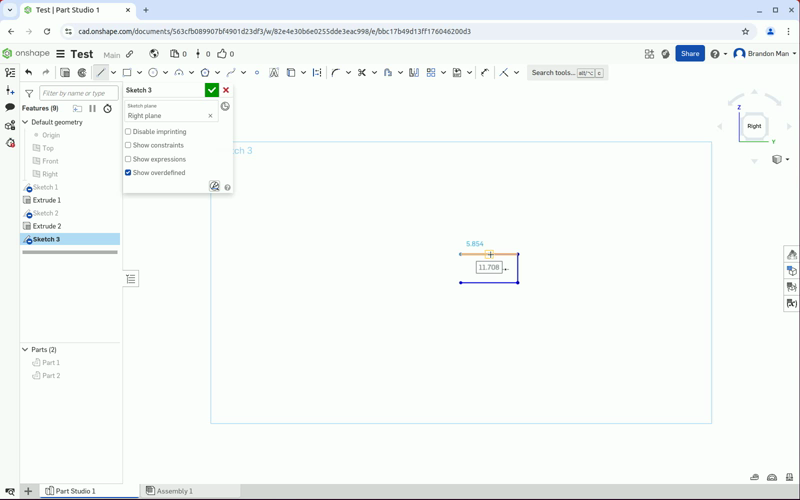
key_down(shift)
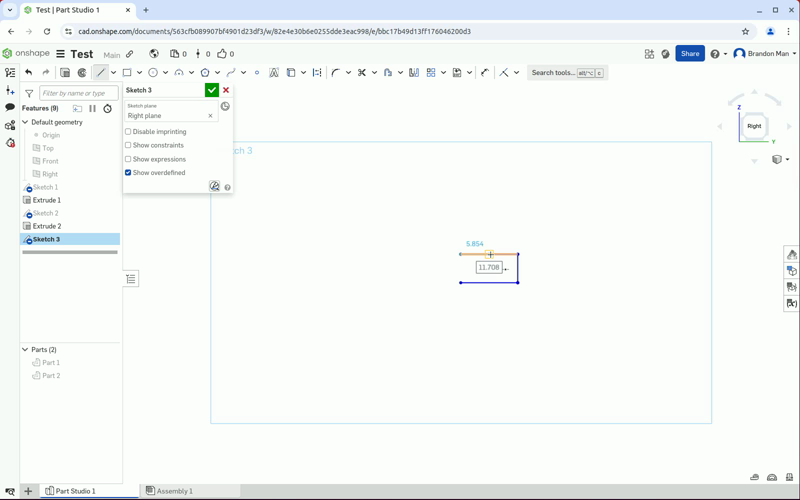
mouse_move(460, 282)
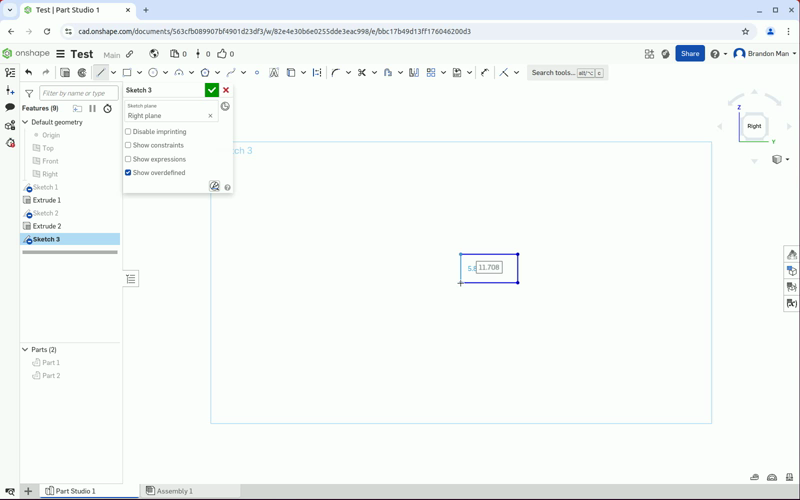
key_up(shift)
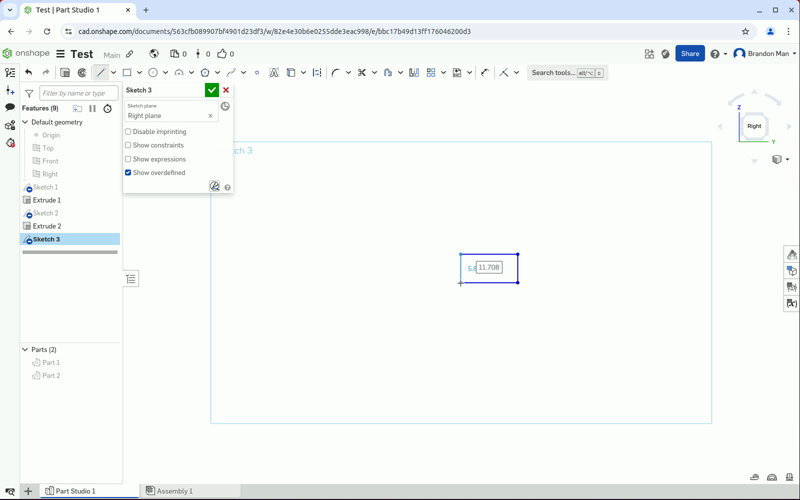
click(460, 282)
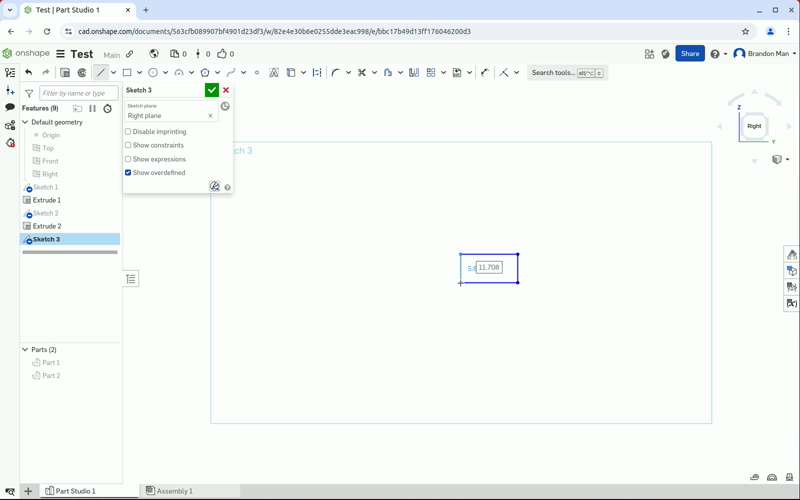
key(esc)
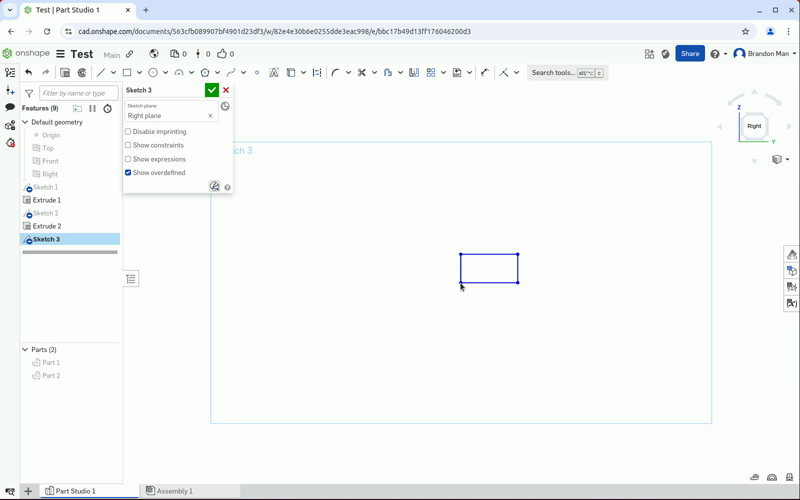
mouse_move(503, 260)
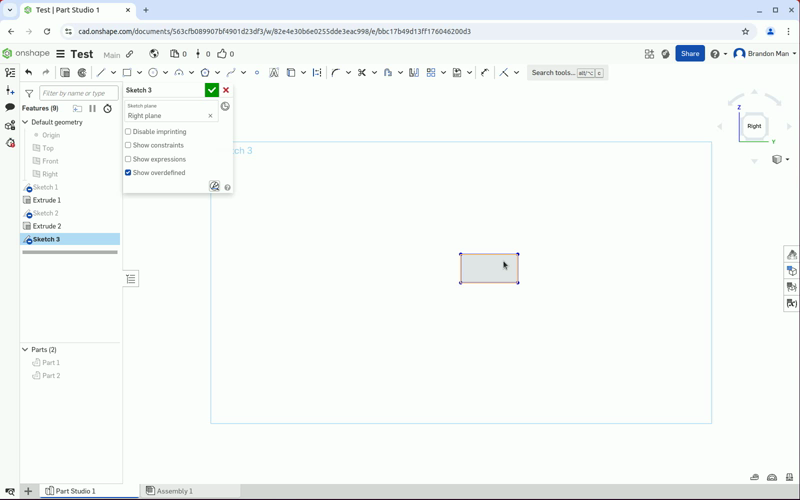
scroll(6)
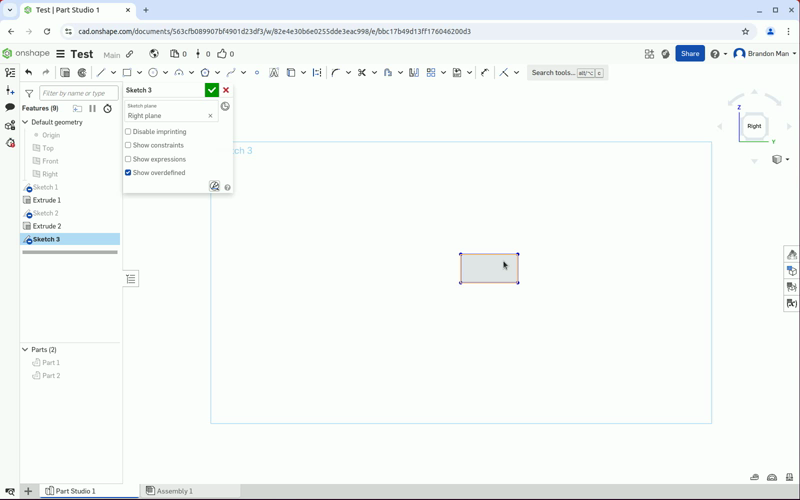
scroll(6)
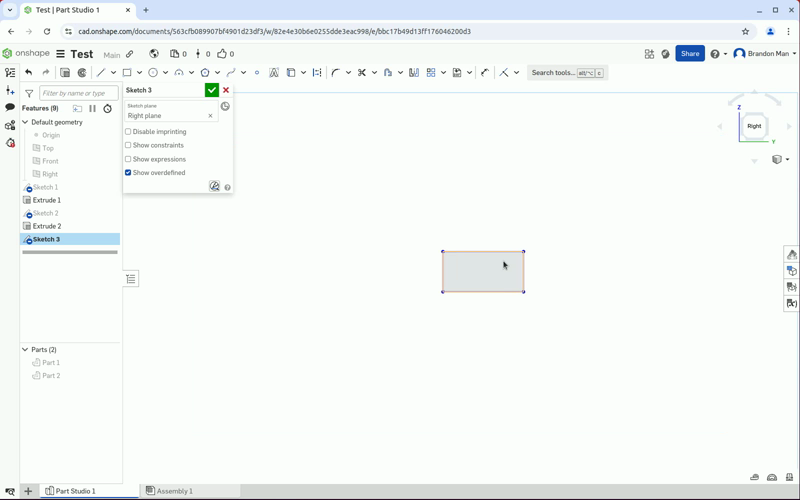
scroll(6)
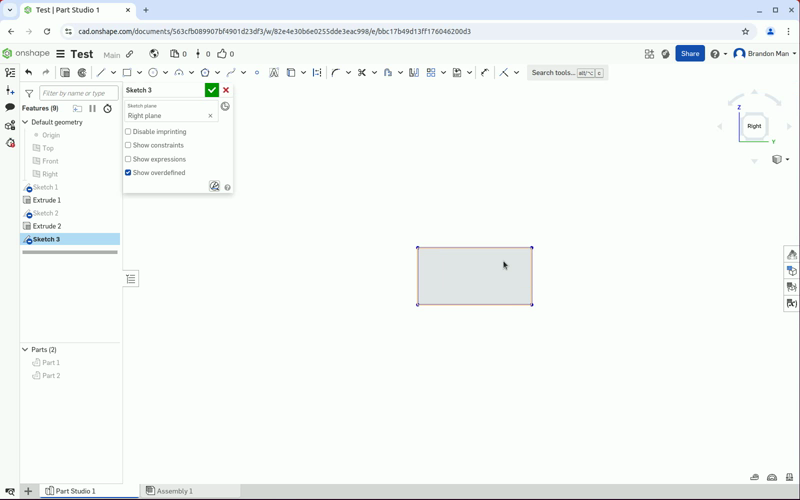
scroll(6)
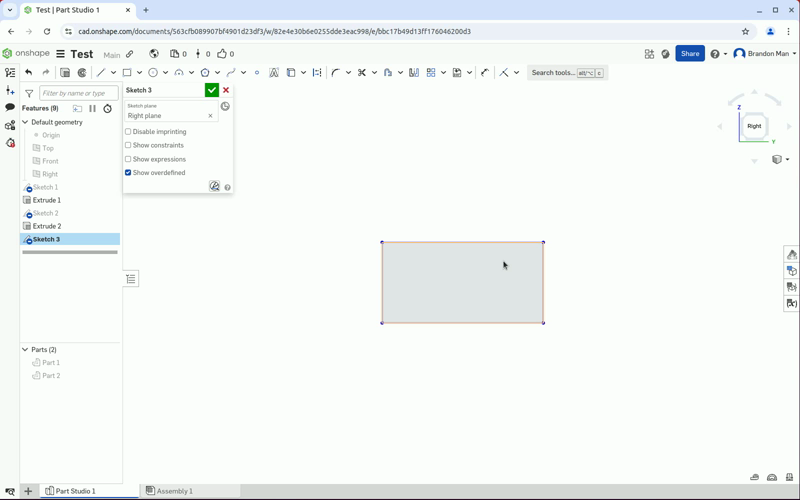
scroll(6)
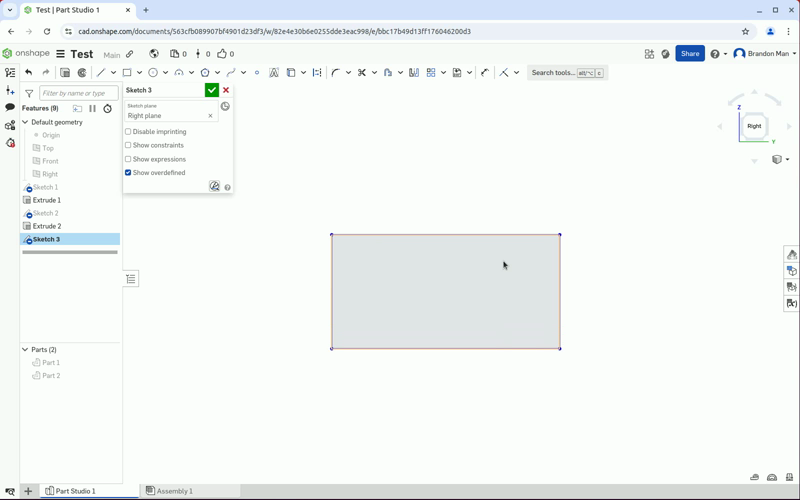
scroll(6)
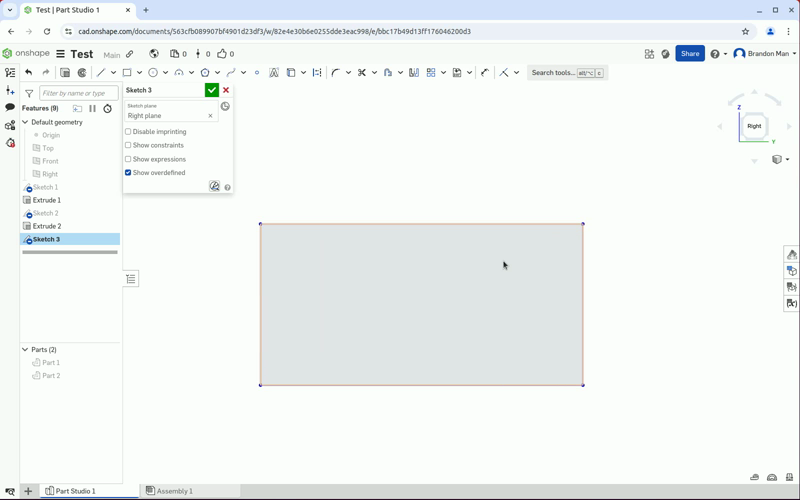
scroll(6)
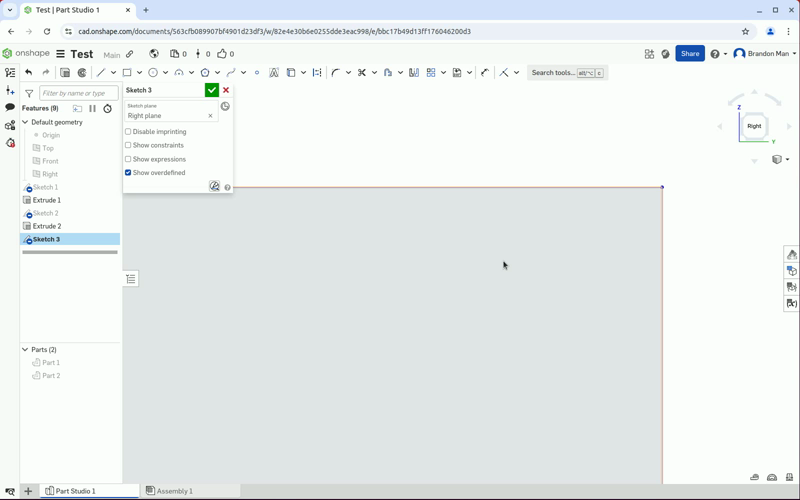
click(503, 260)
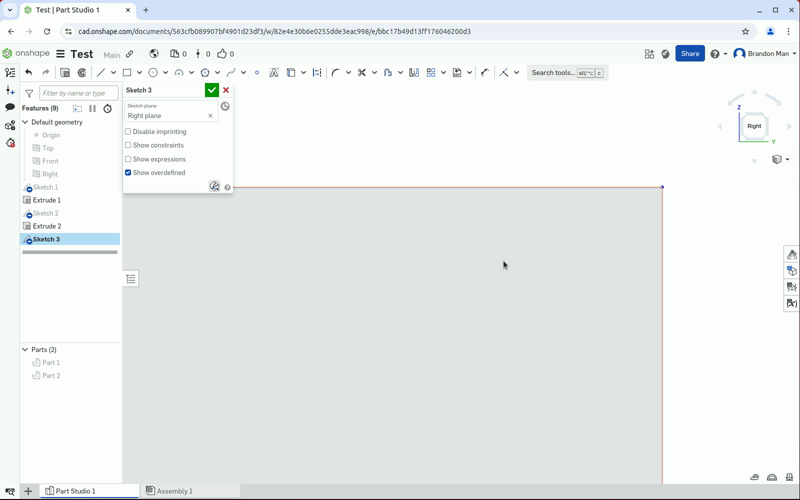
scroll(-6)
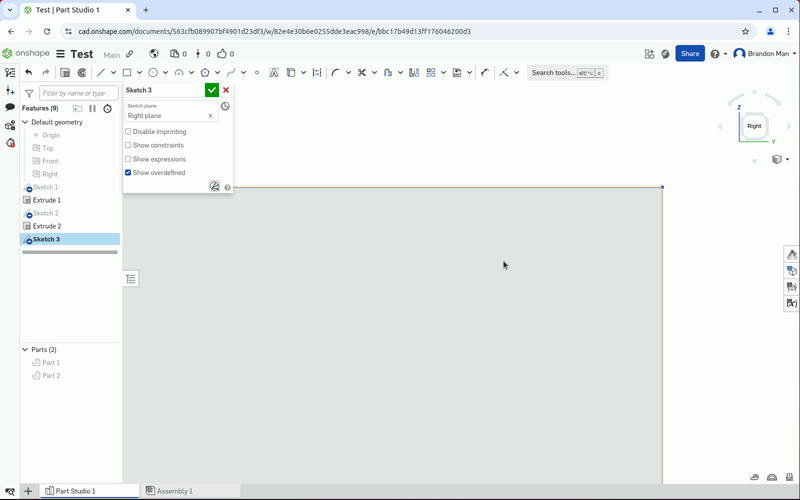
scroll(-6)
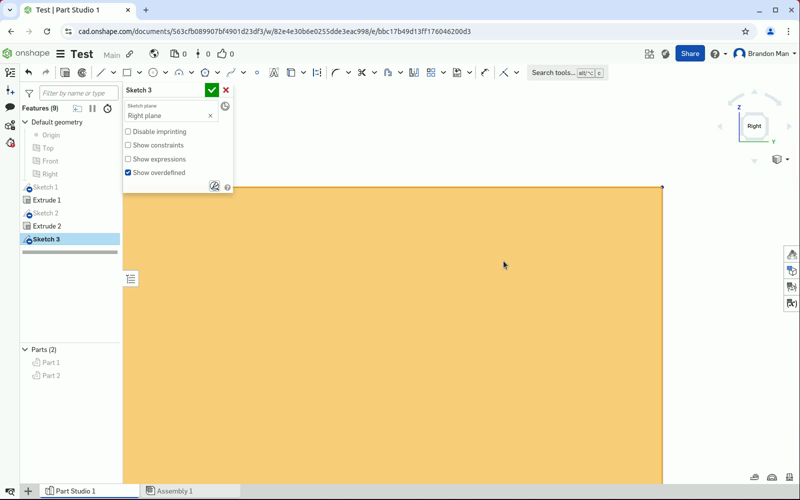
scroll(-6)
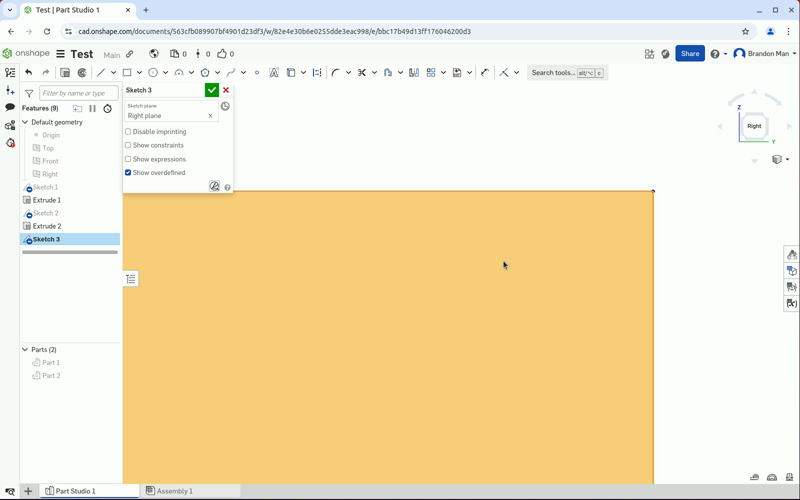
scroll(-6)
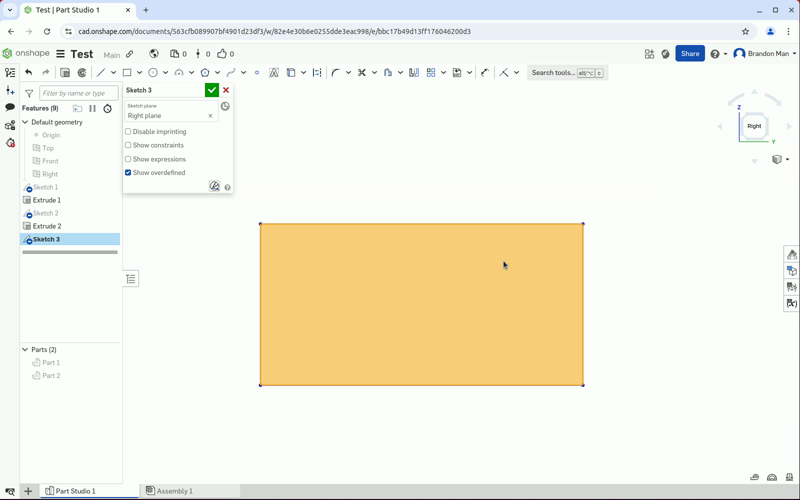
scroll(-6)
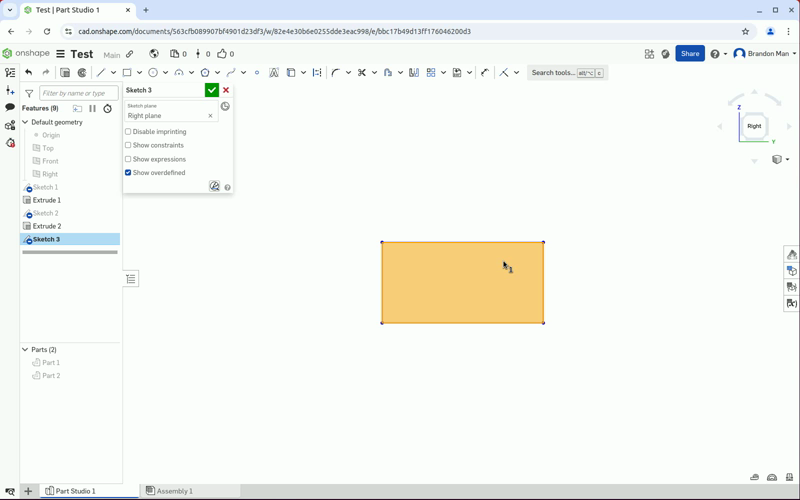
scroll(-6)
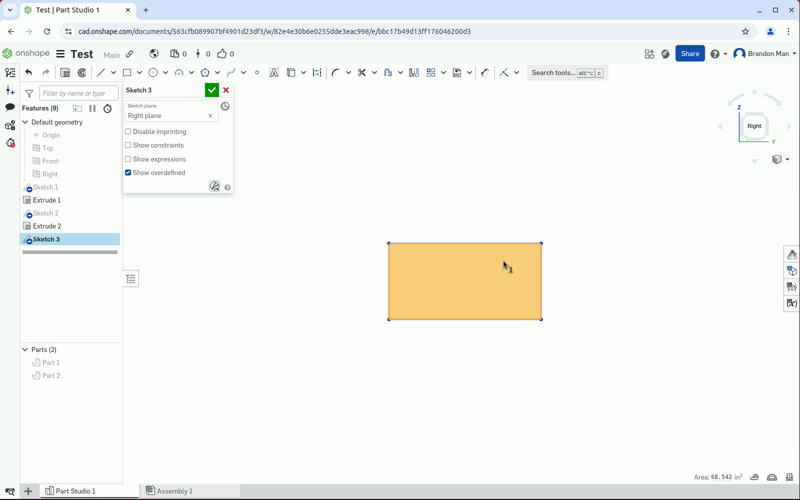
scroll(-6)
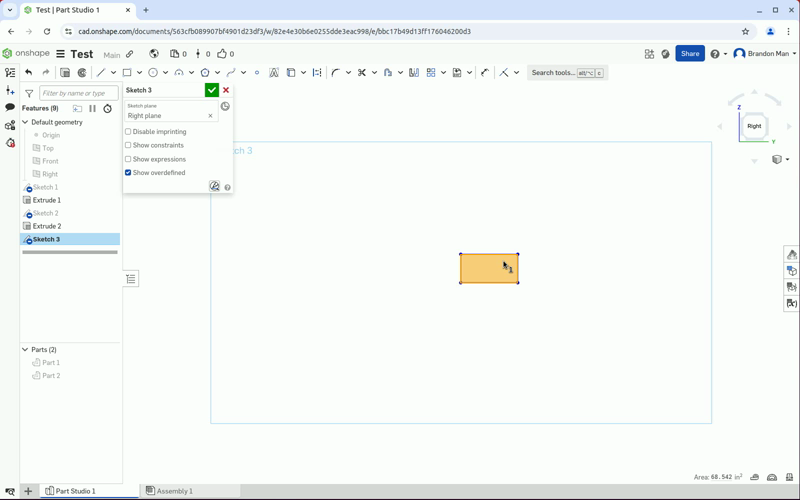
mouse_move(73, 352)
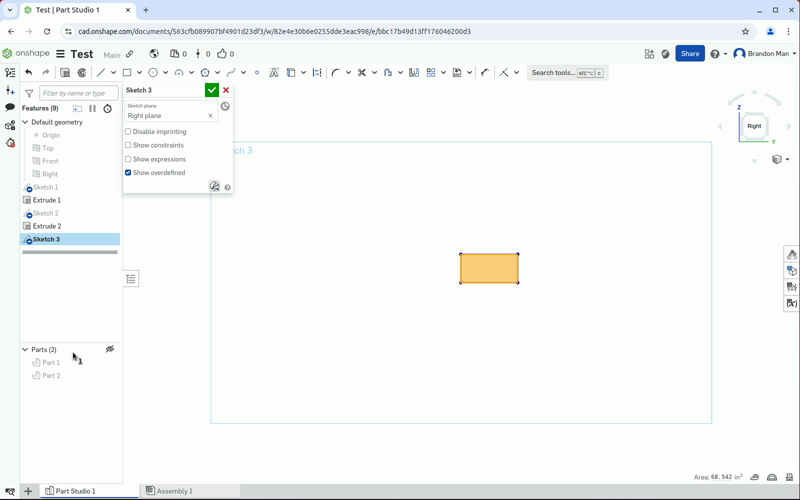
key(shift+y)
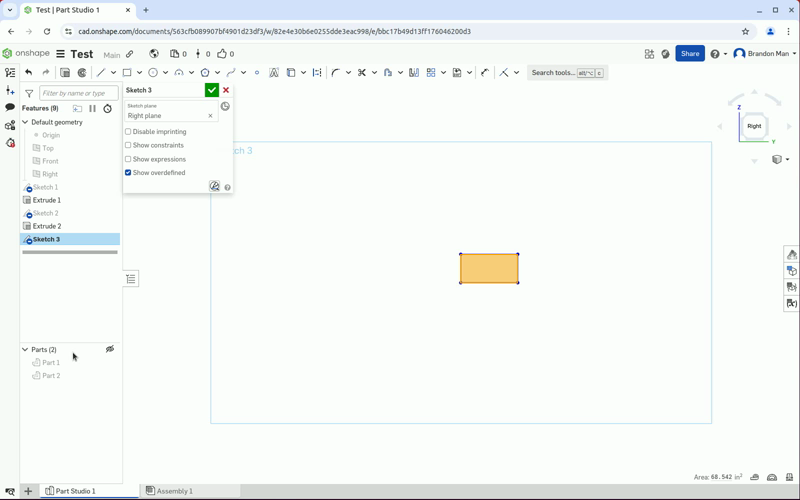
key(shift+e)
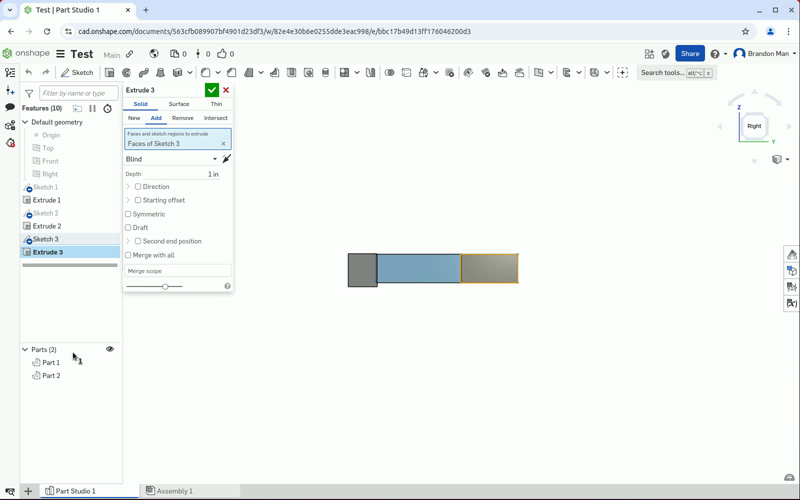
mouse_move(143, 106)
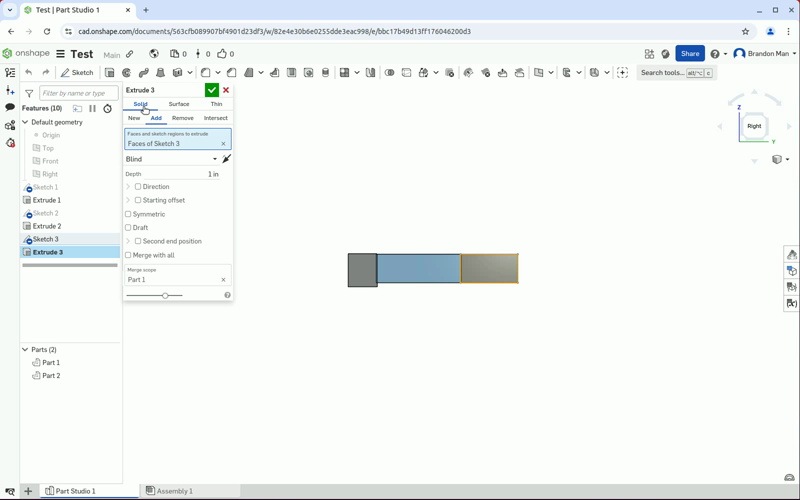
click(143, 106)
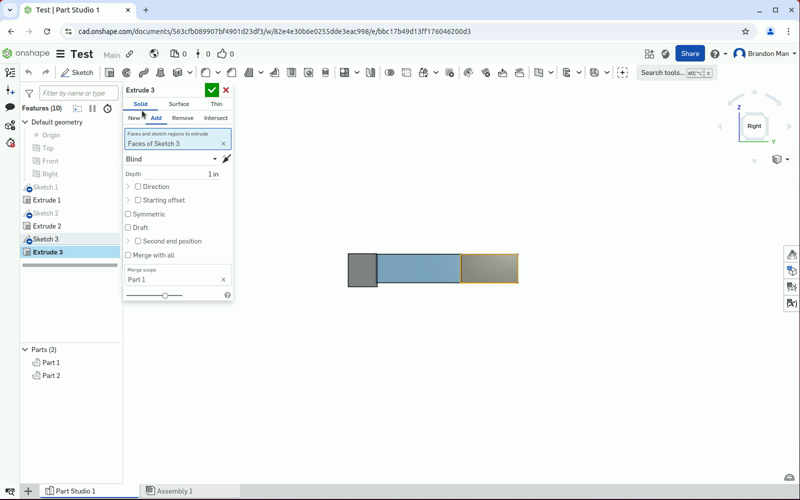
mouse_move(137, 120)
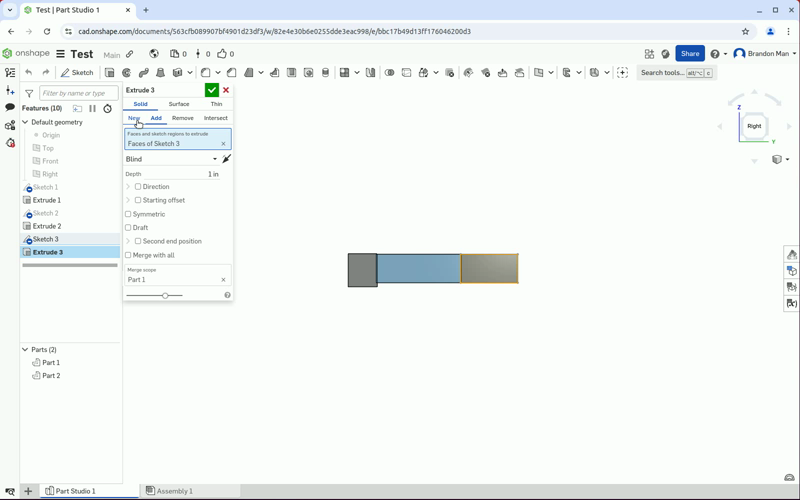
click(137, 120)
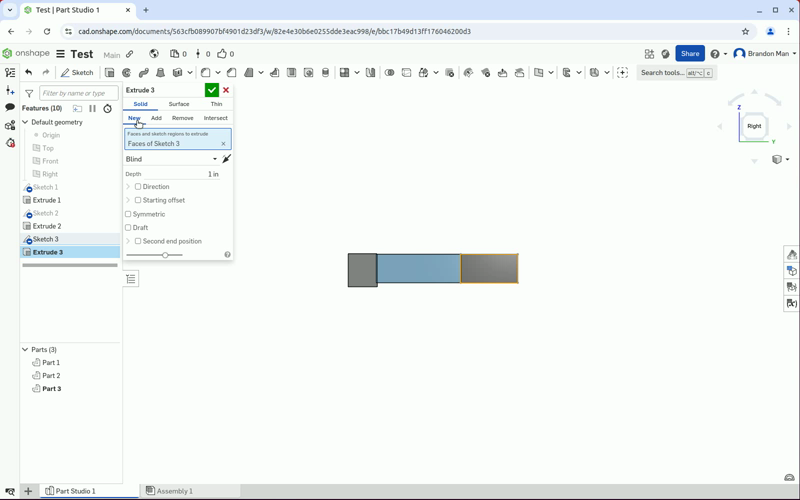
key(tab, 4)
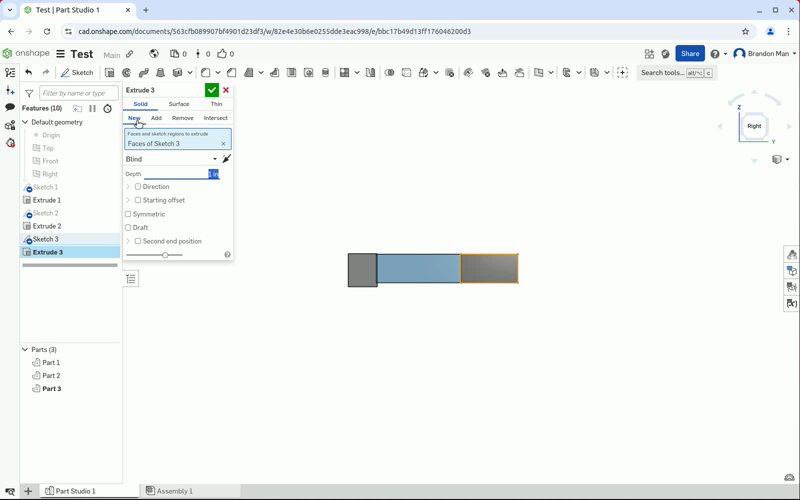
text(3.37)
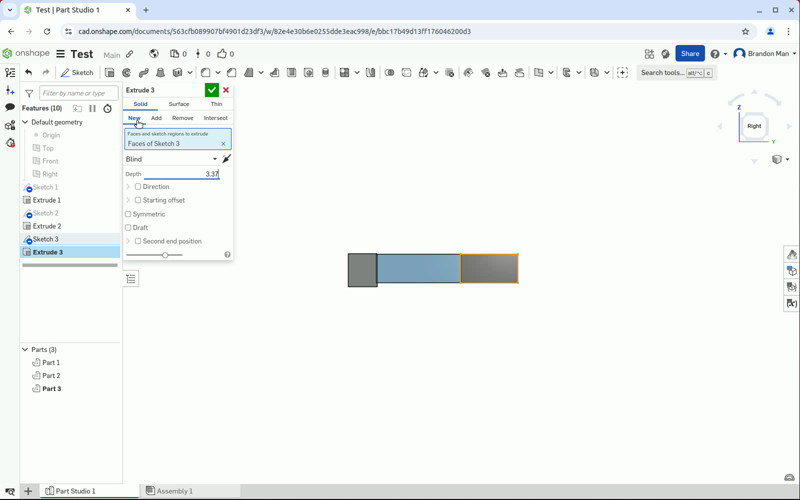
key(enter)
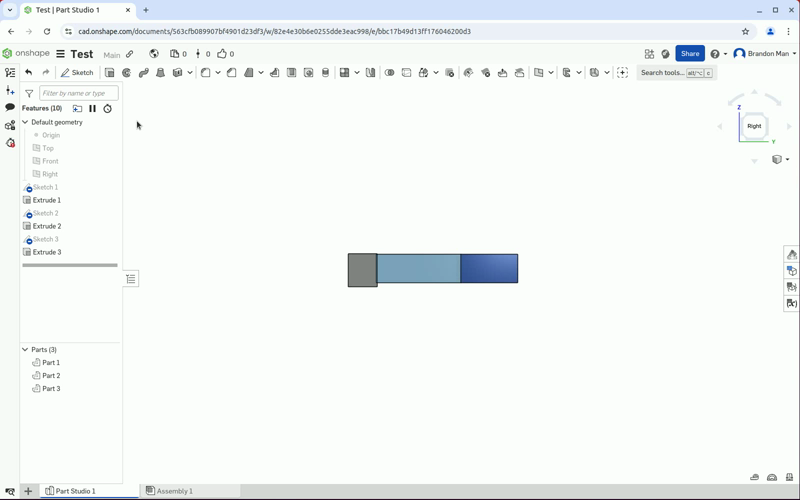
key(shift+h)
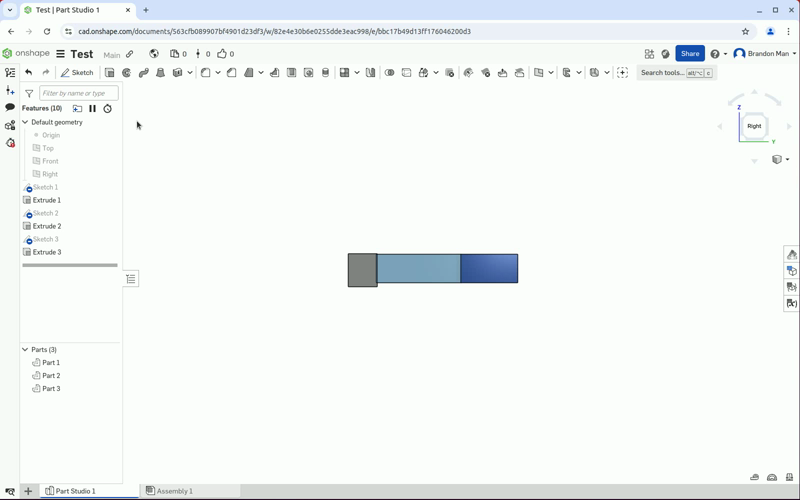
key(shift+h)
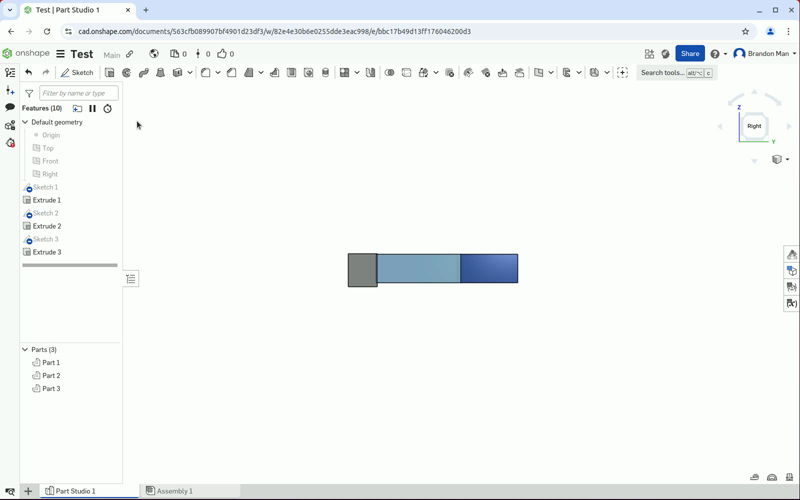
mouse_move(73, 189)
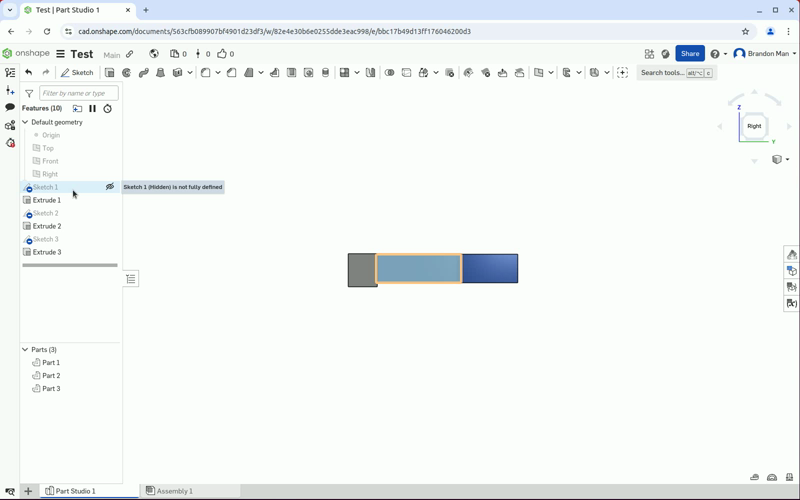
click(73, 189)
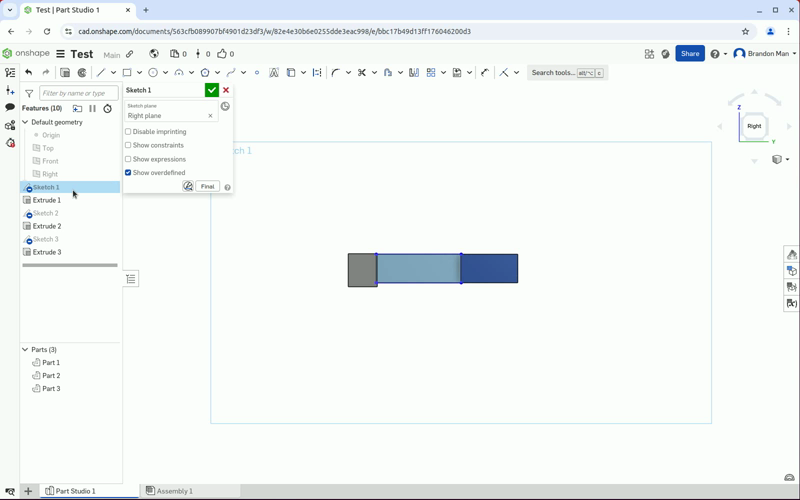
mouse_move(229, 92)
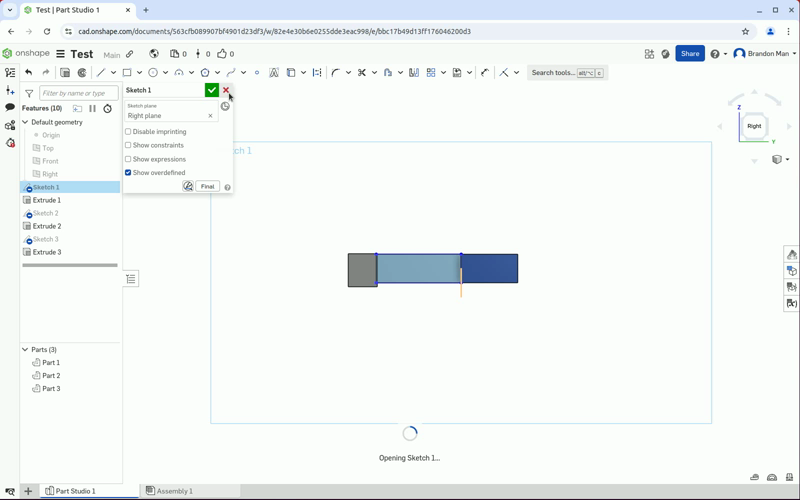
click(229, 92)
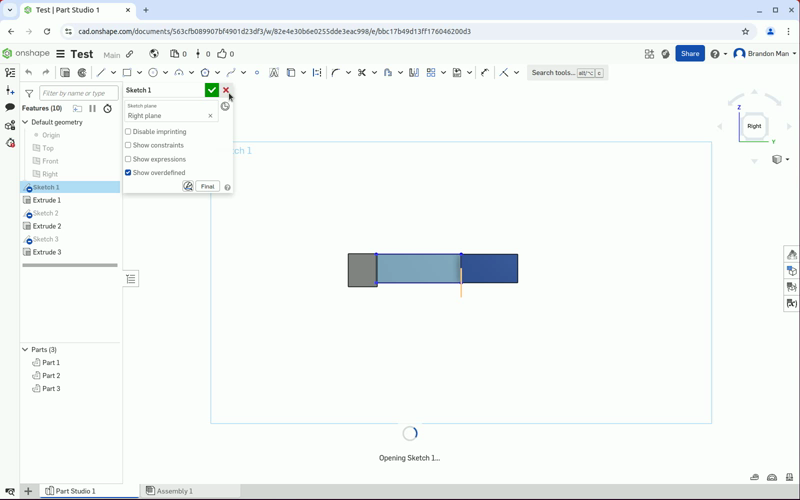
key(shift+s)
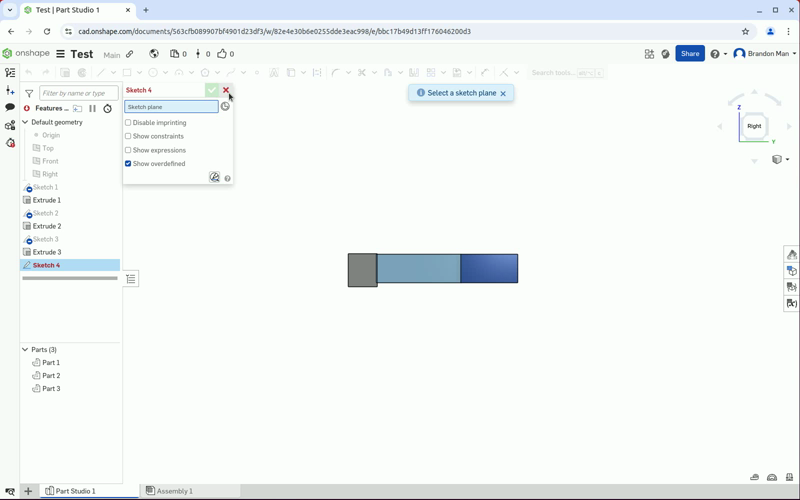
mouse_move(73, 176)
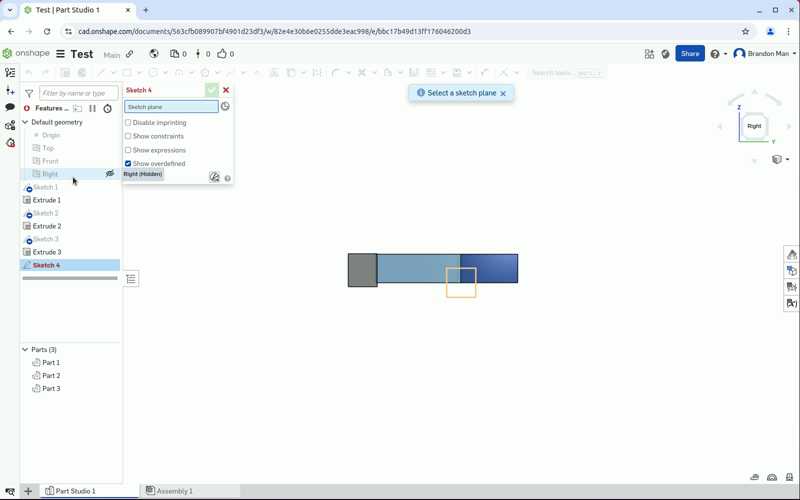
click(73, 176)
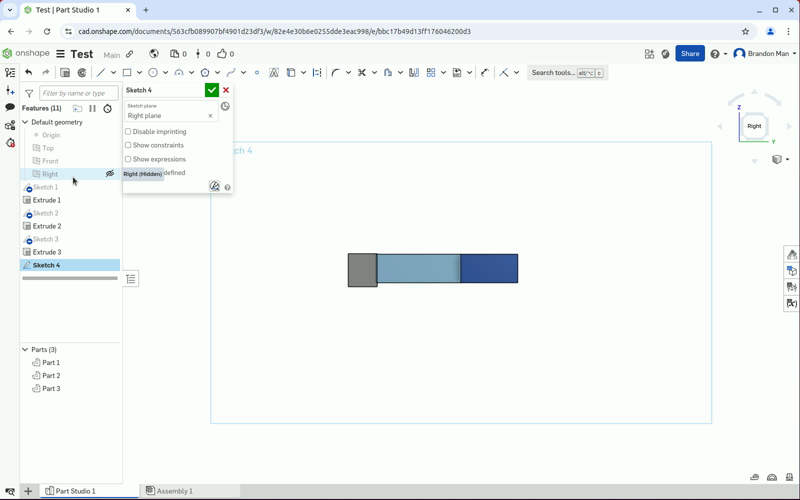
mouse_move(73, 352)
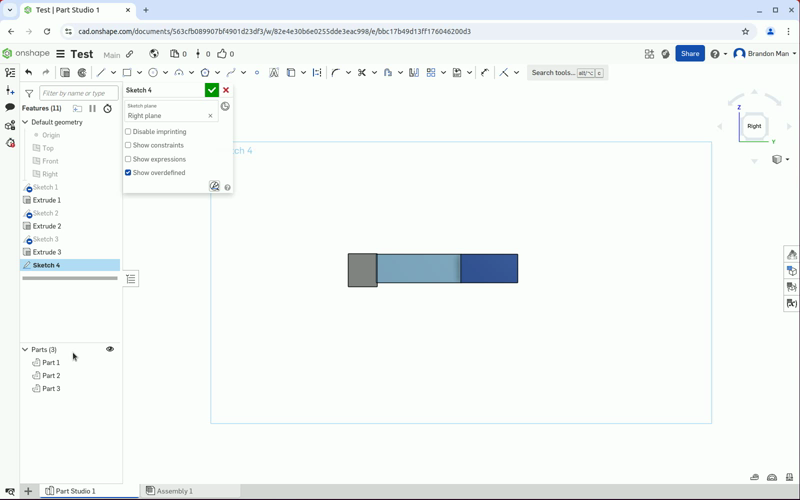
key(y)
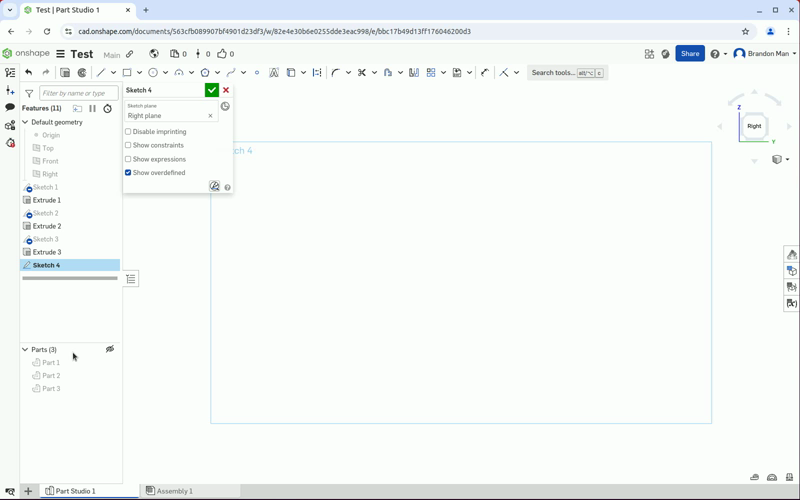
key(l)
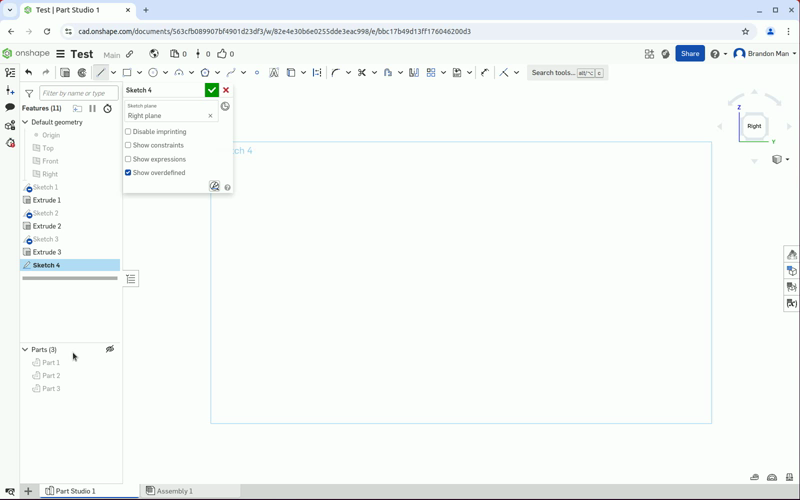
key_down(shift)
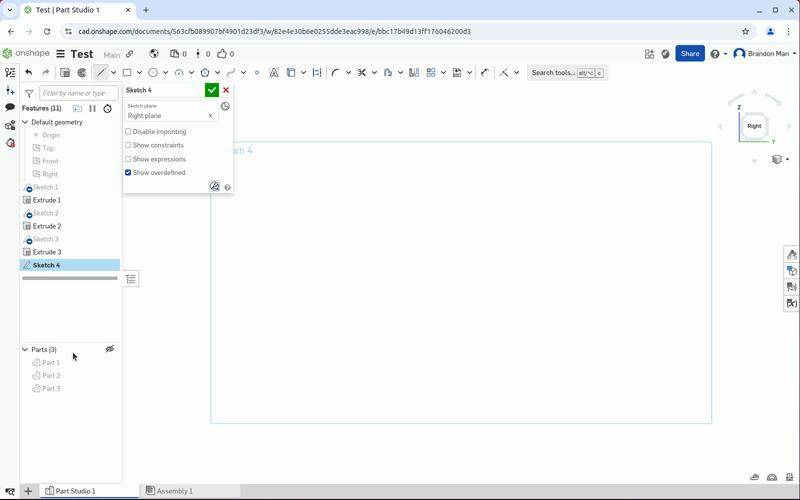
mouse_move(460, 282)
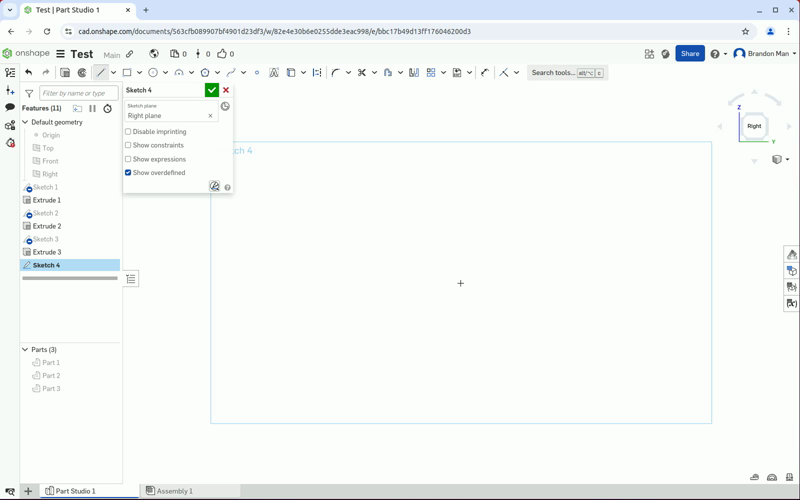
click(460, 282)
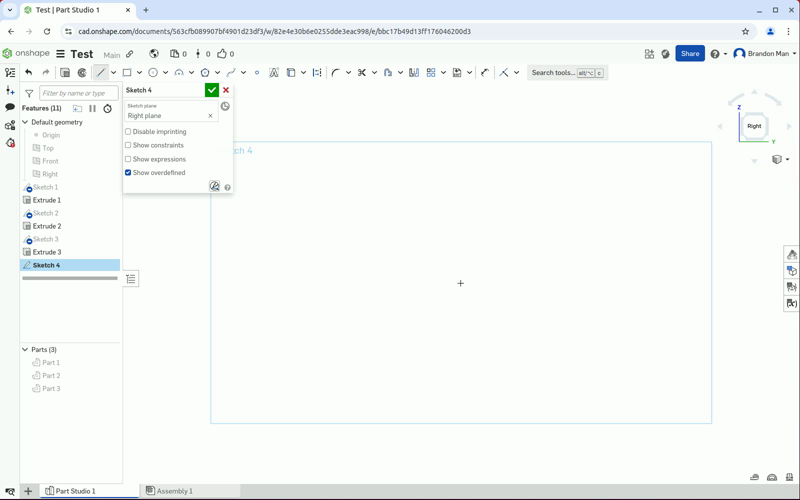
key_up(shift)
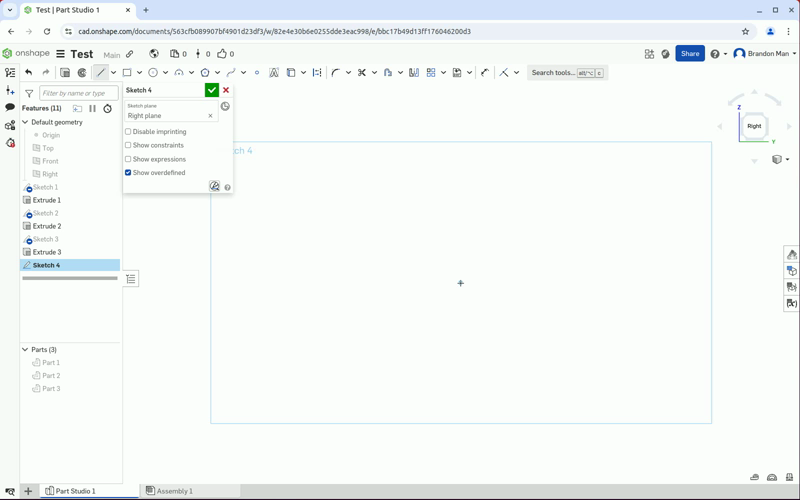
key_down(shift)
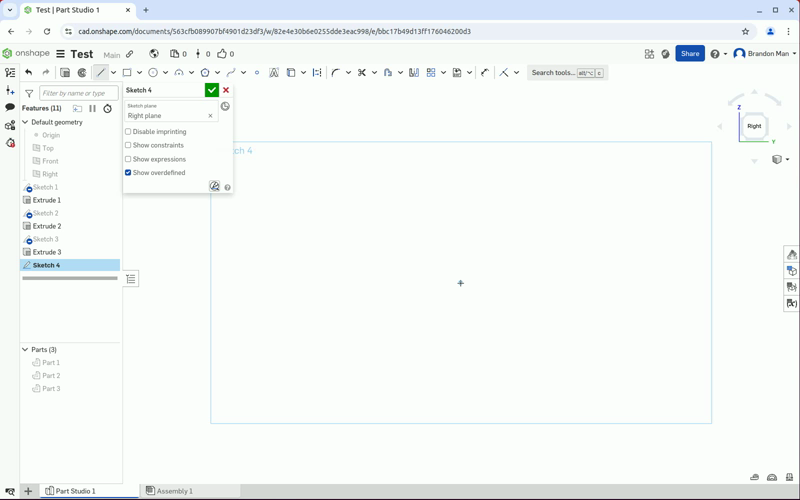
mouse_move(490, 282)
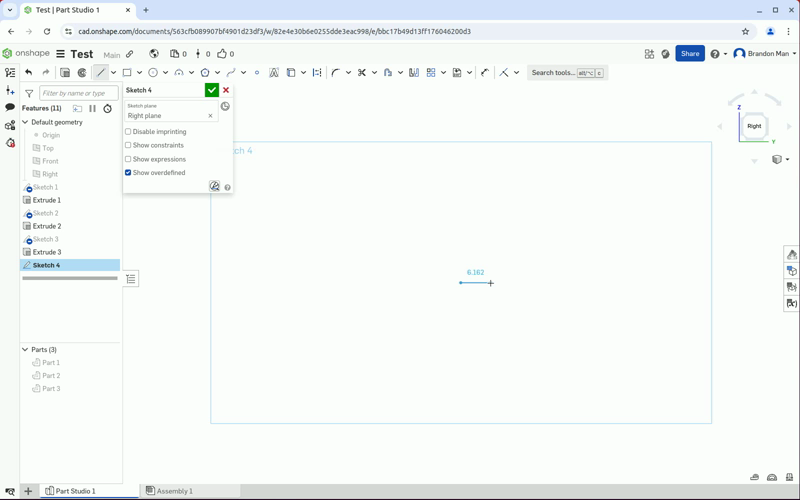
mouse_move(517, 282)
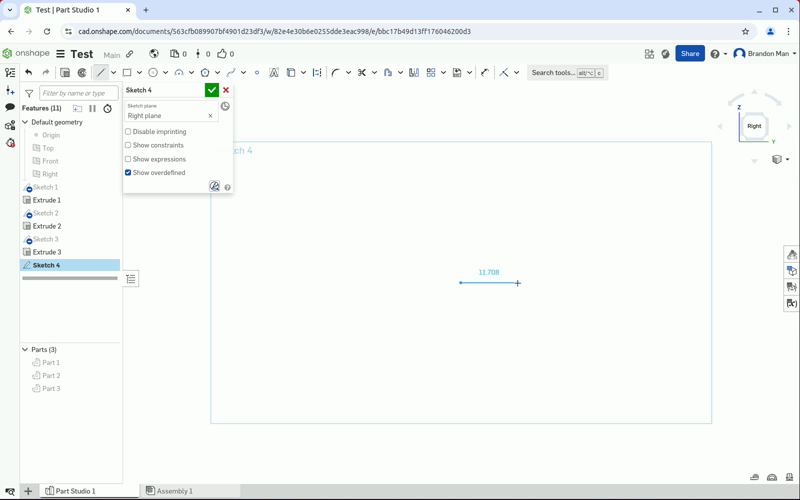
click(517, 282)
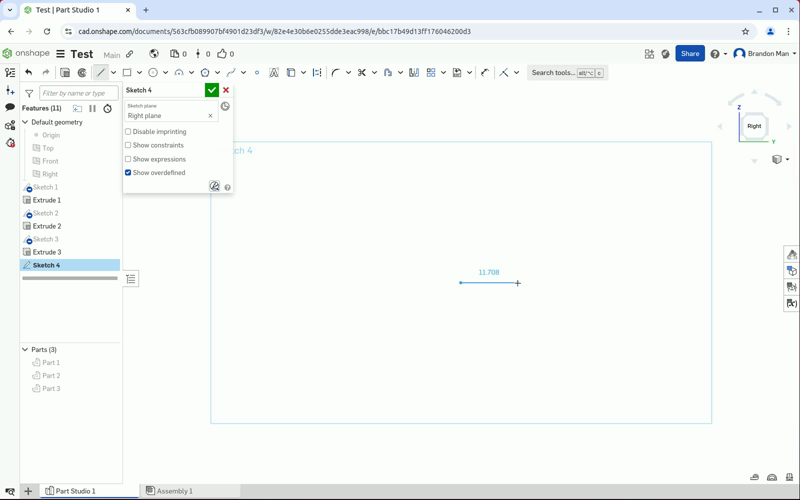
key_up(shift)
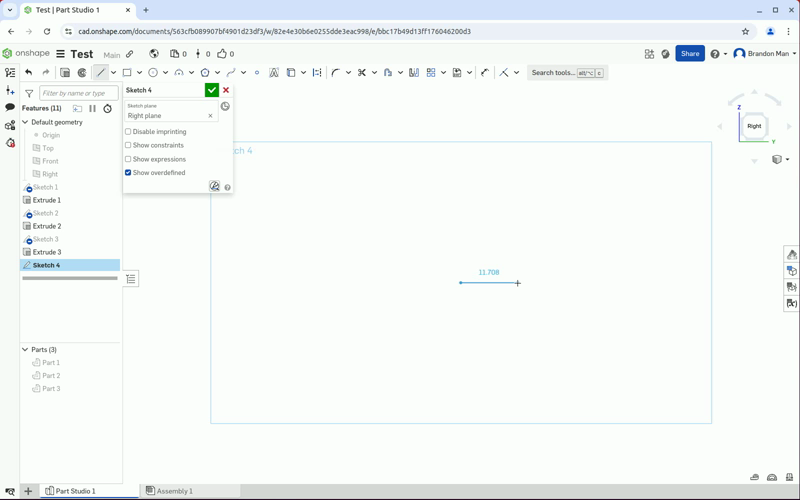
key_down(shift)
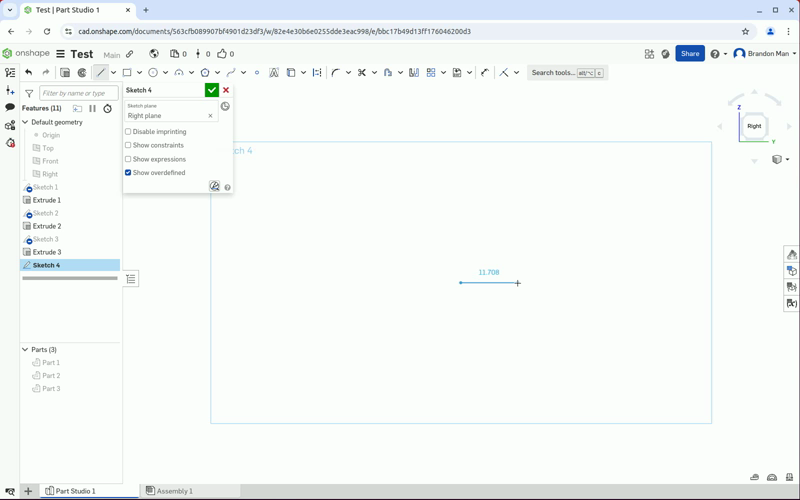
mouse_move(547, 282)
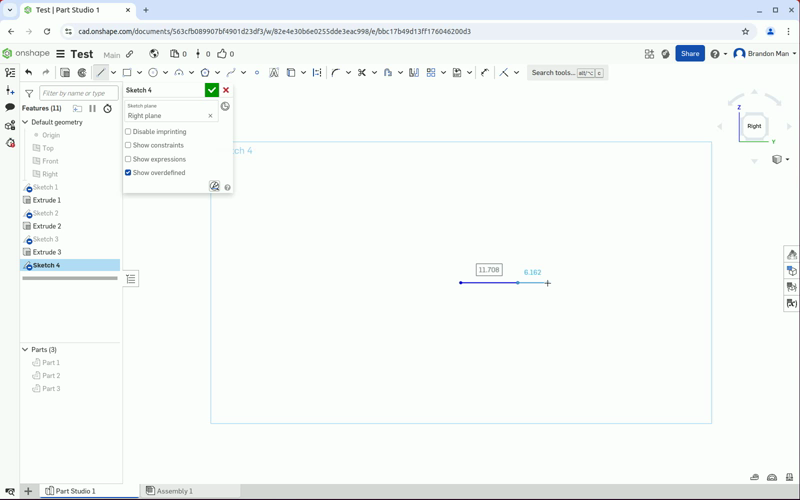
mouse_move(517, 254)
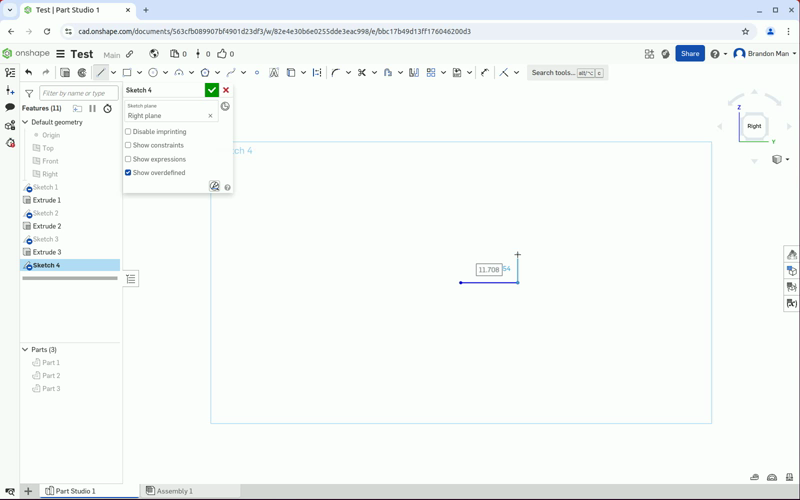
click(517, 254)
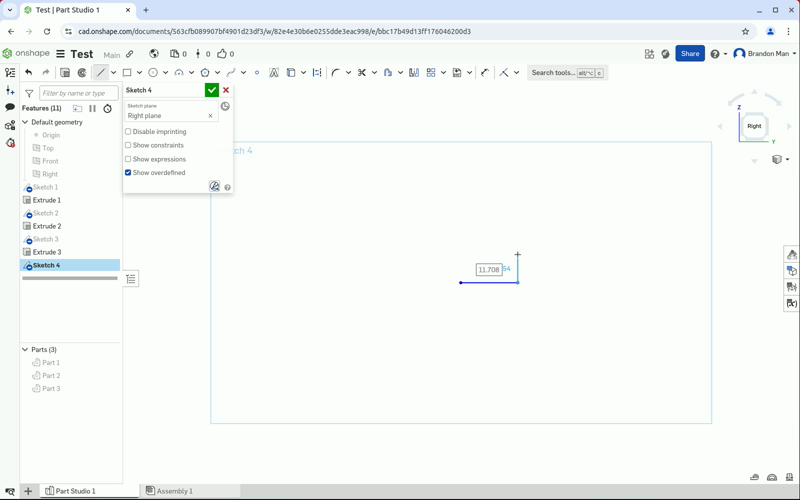
key_up(shift)
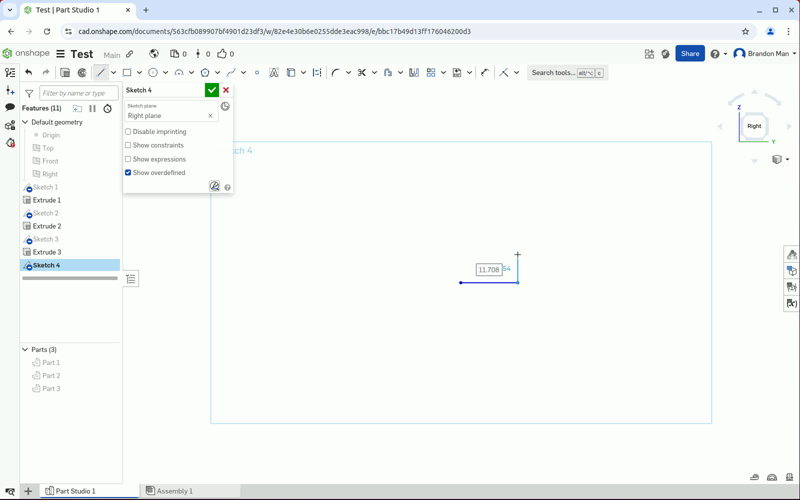
key_down(shift)
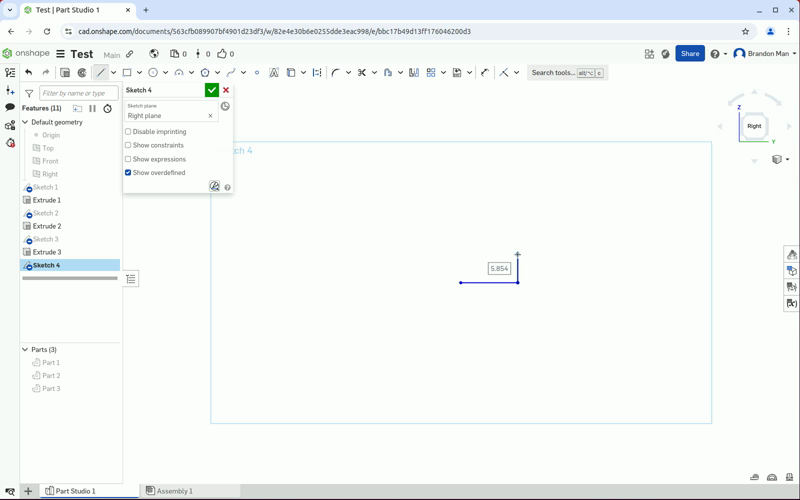
mouse_move(547, 254)
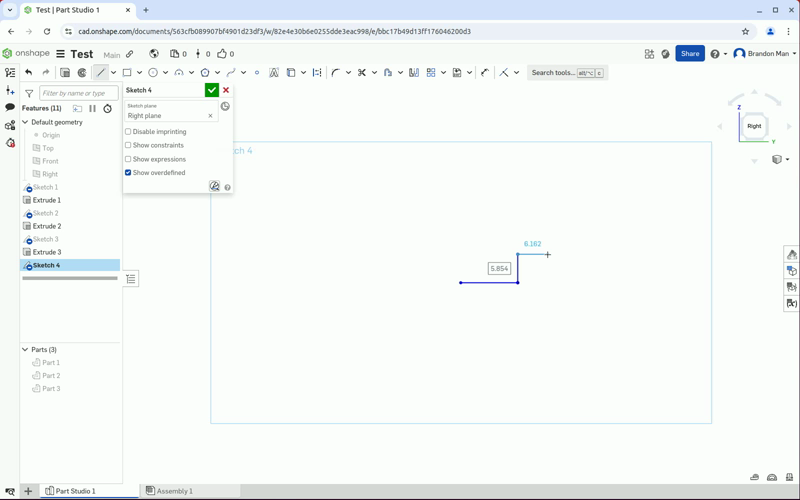
mouse_move(460, 254)
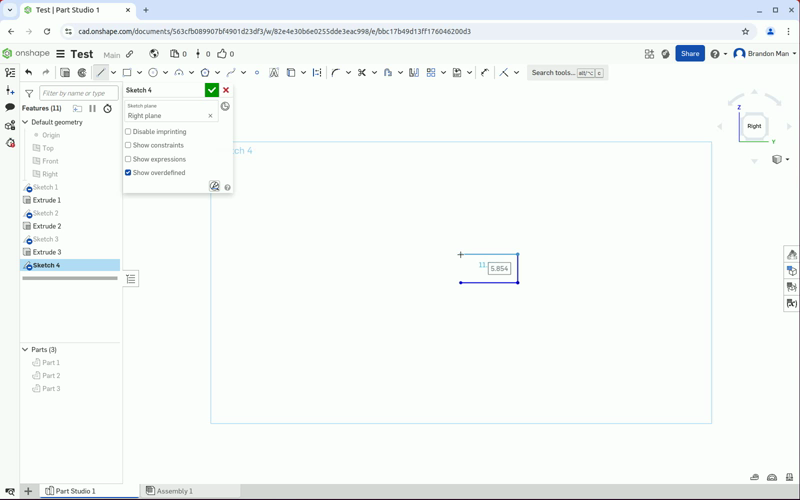
click(460, 254)
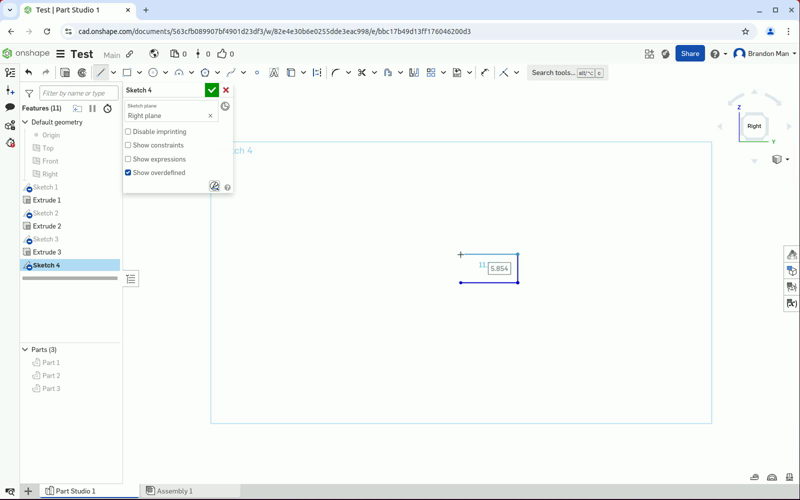
key_up(shift)
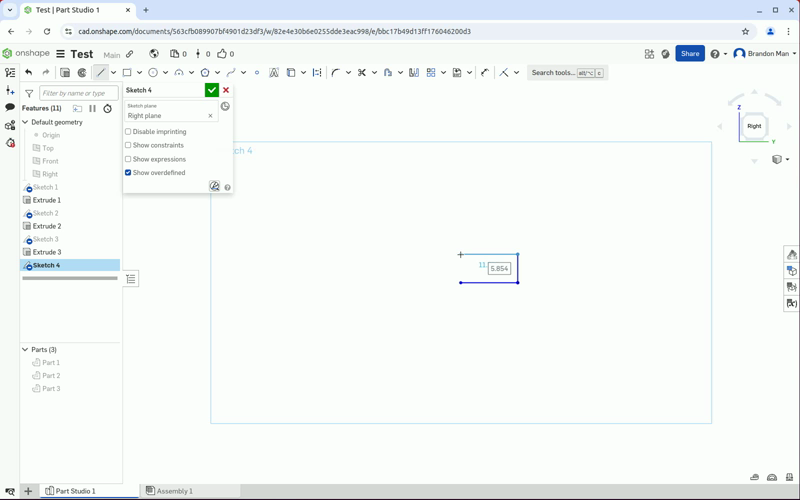
mouse_move(490, 254)
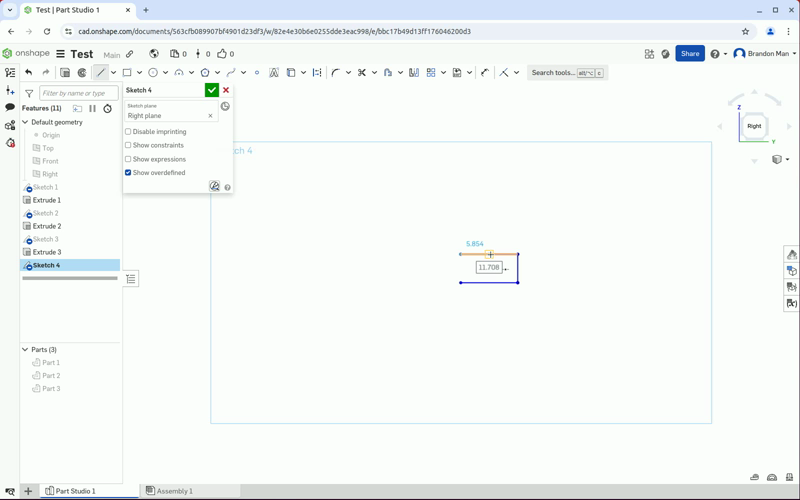
key_down(shift)
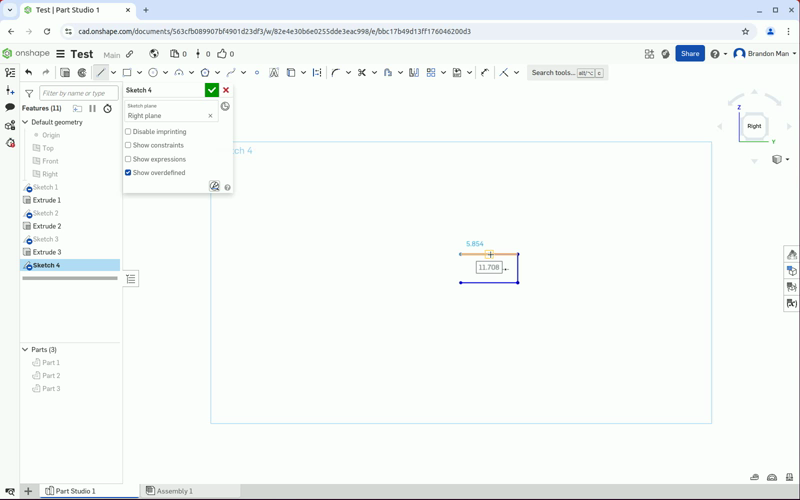
mouse_move(460, 282)
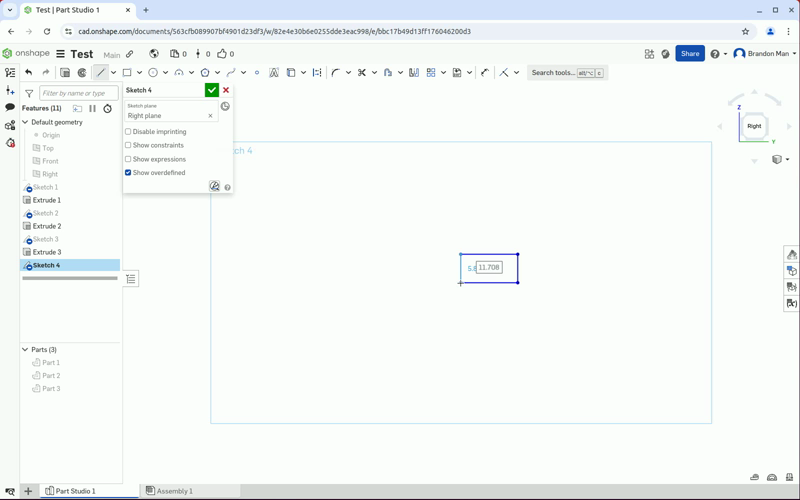
key_up(shift)
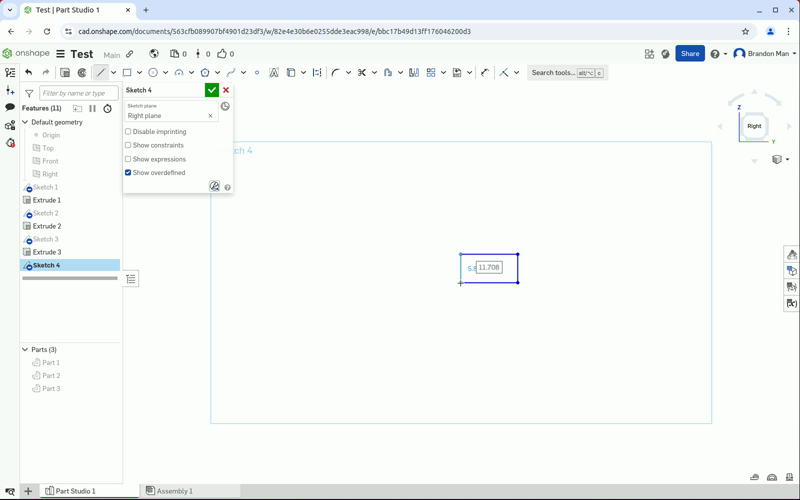
click(460, 282)
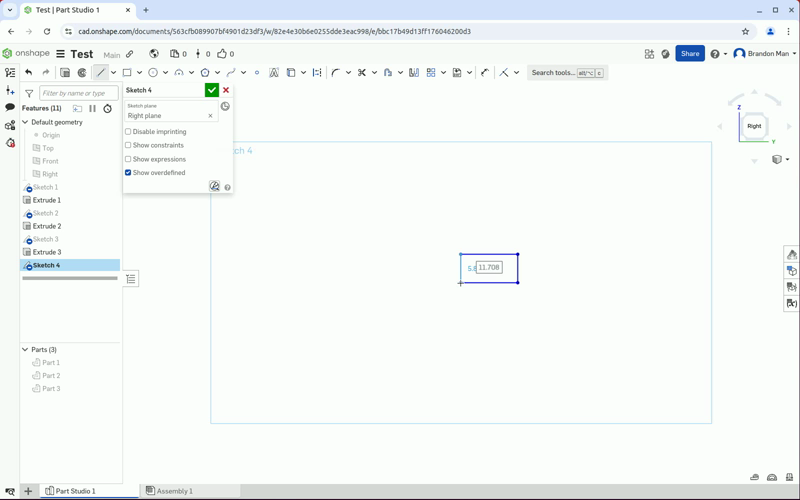
key(esc)
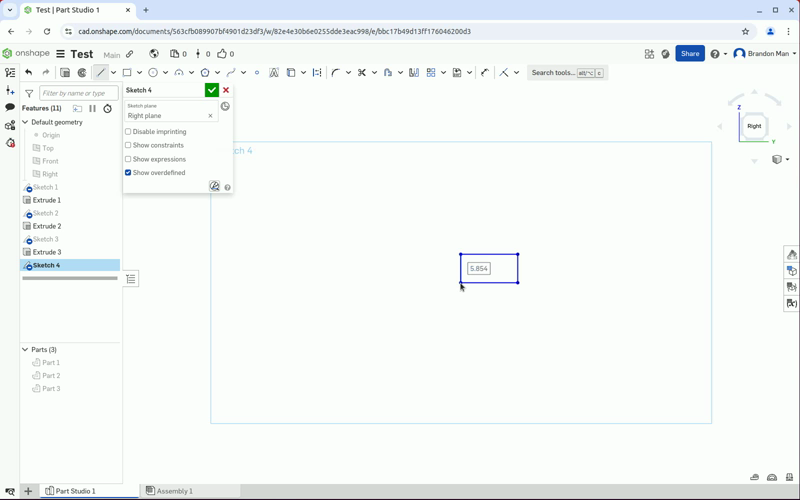
mouse_move(496, 261)
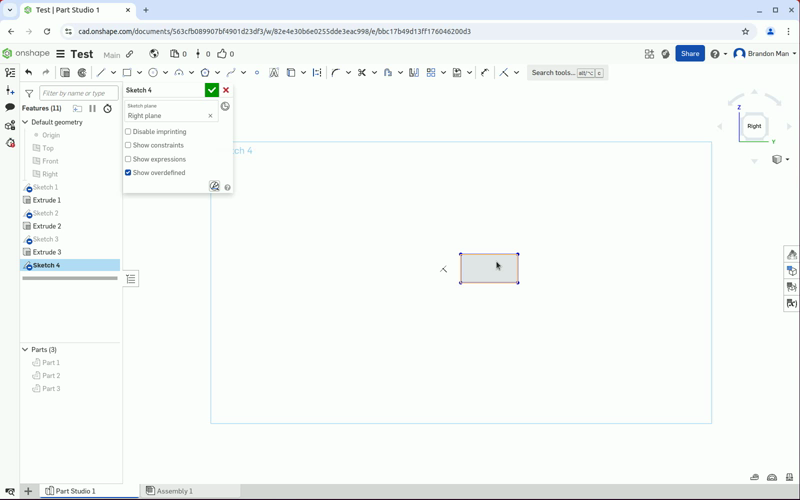
scroll(6)
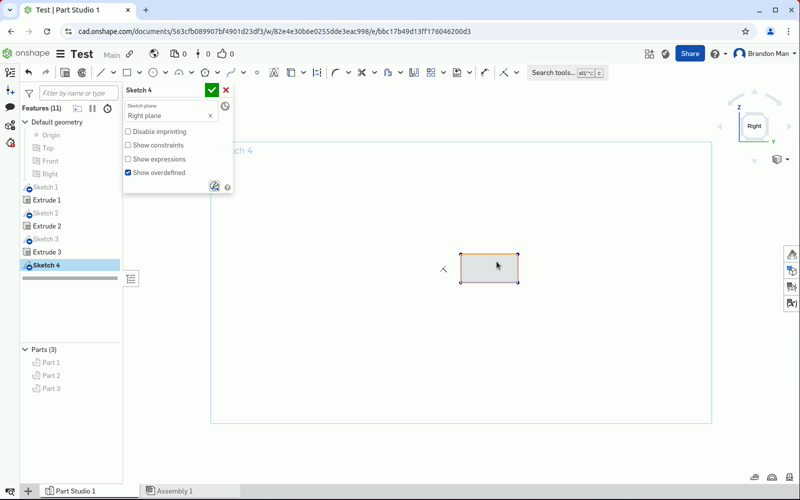
scroll(6)
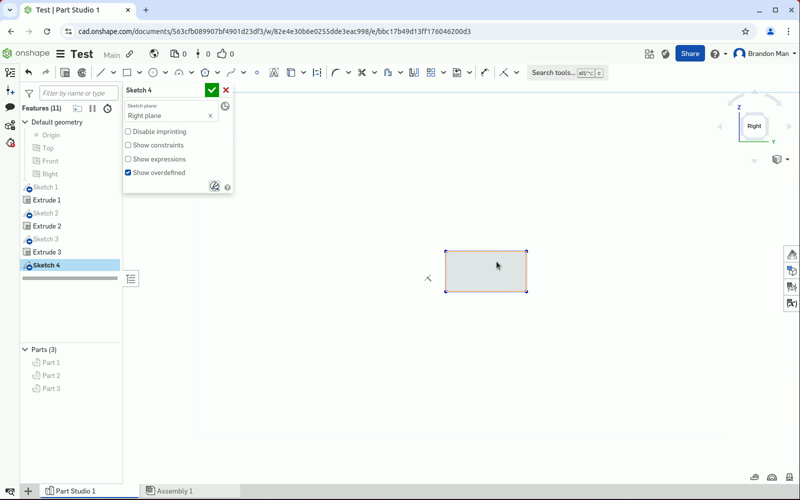
scroll(6)
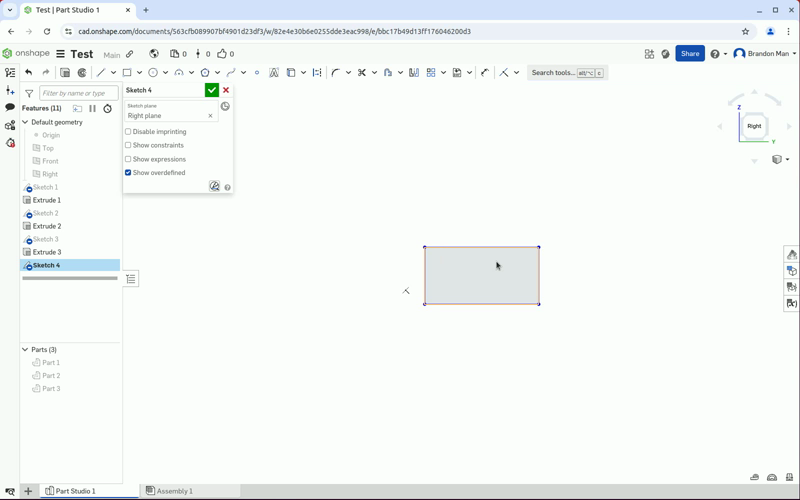
scroll(6)
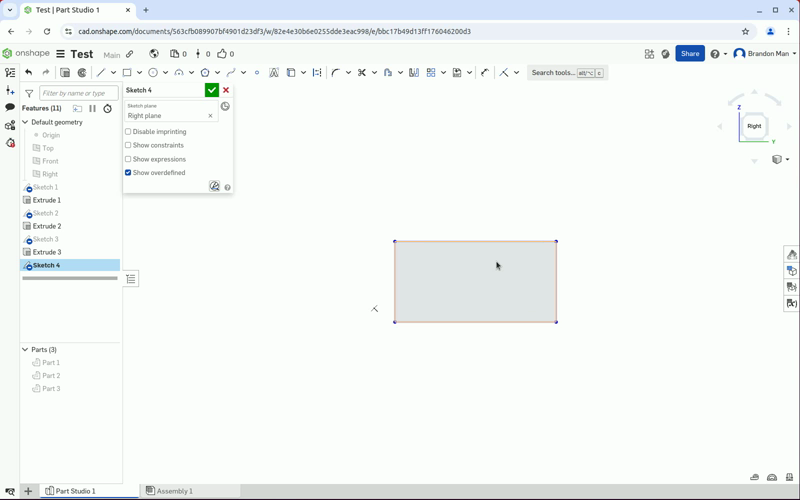
scroll(6)
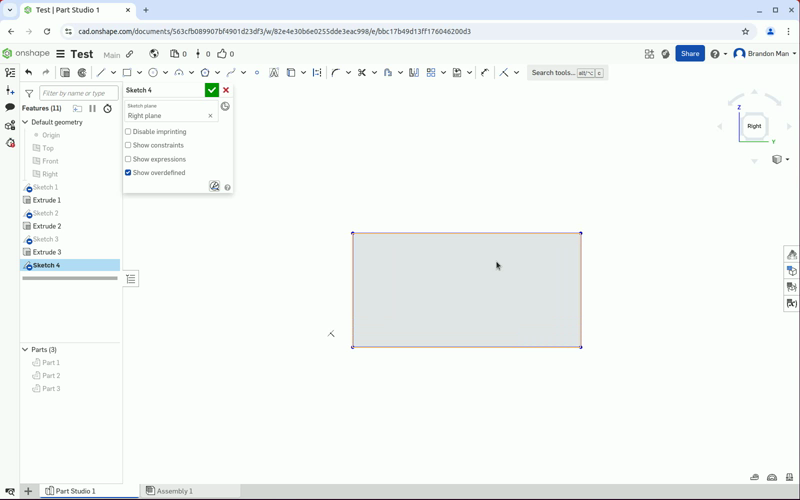
scroll(6)
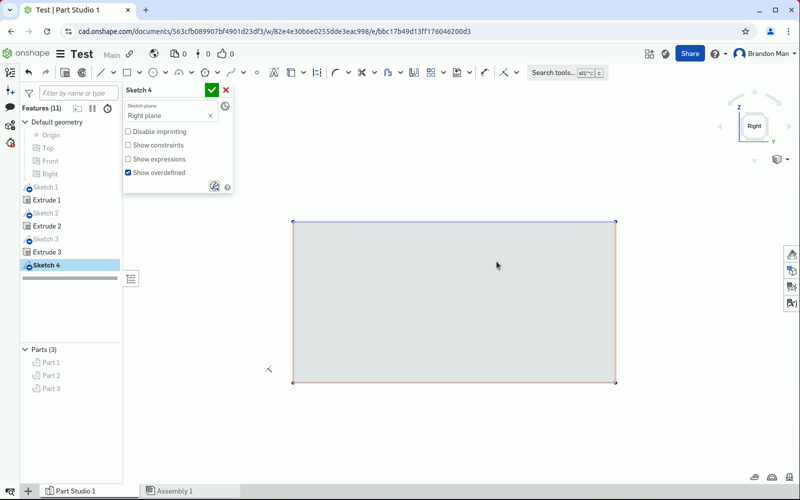
scroll(6)
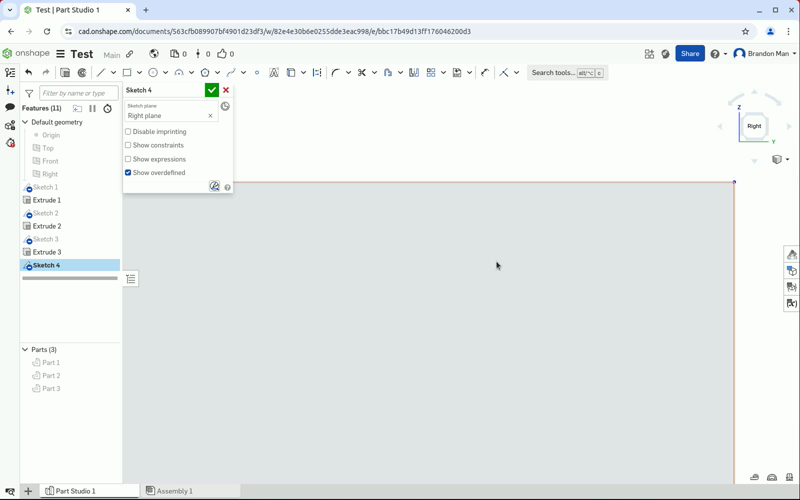
click(496, 261)
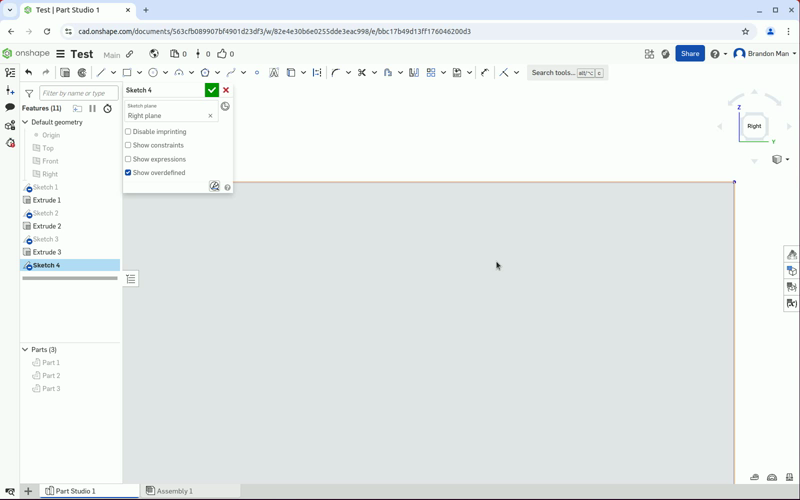
scroll(-6)
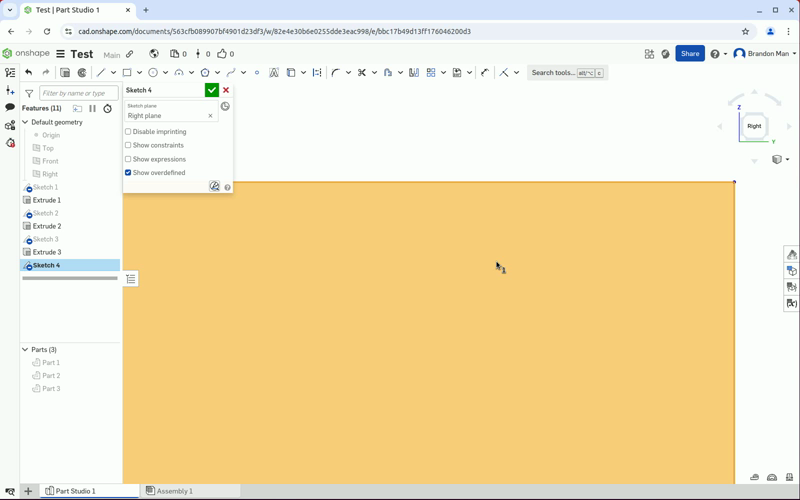
scroll(-6)
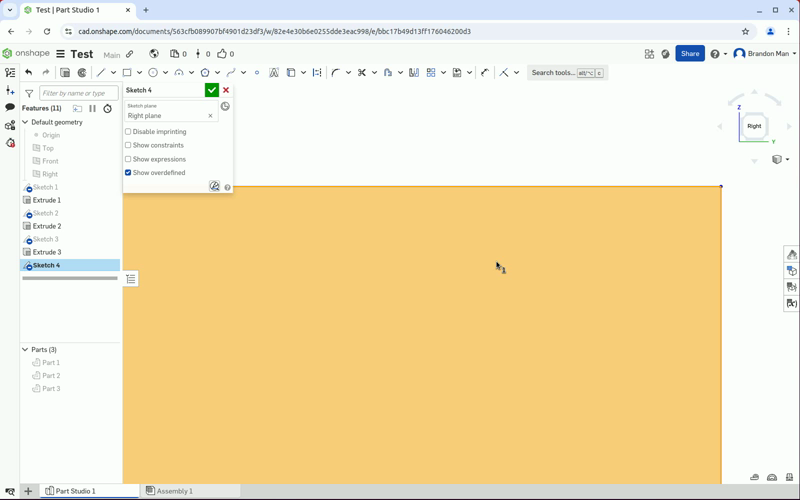
scroll(-6)
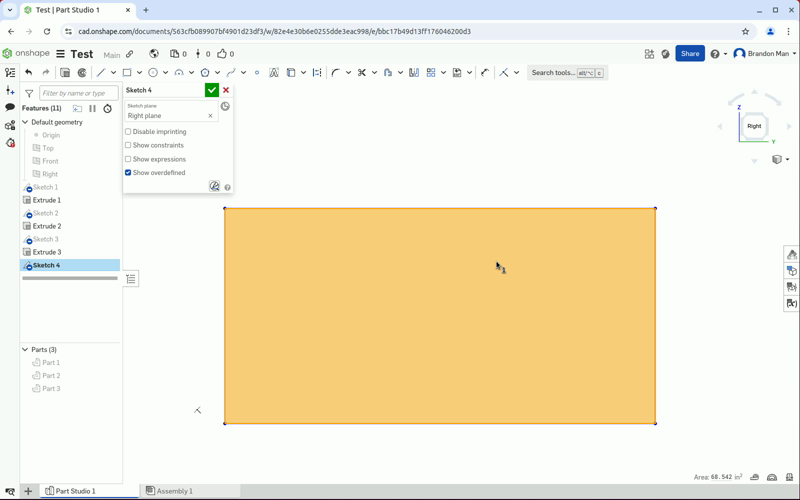
scroll(-6)
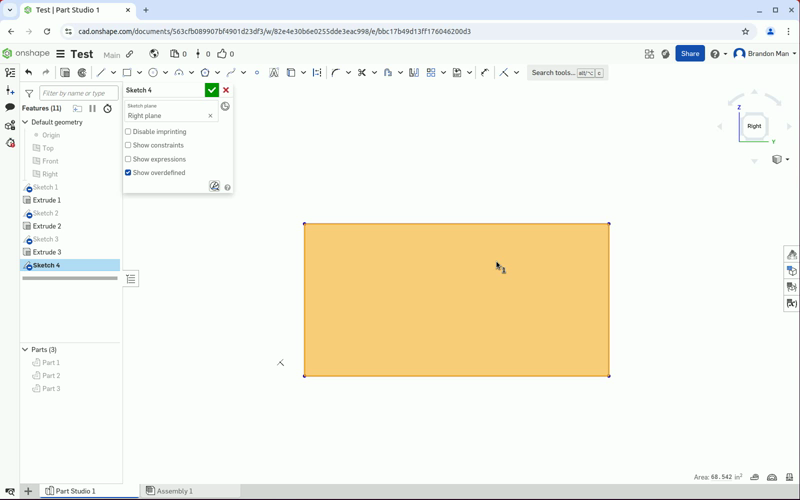
scroll(-6)
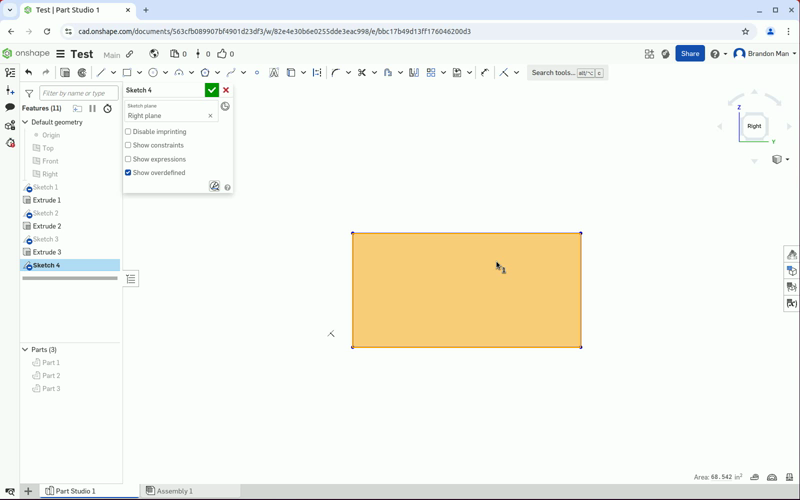
scroll(-6)
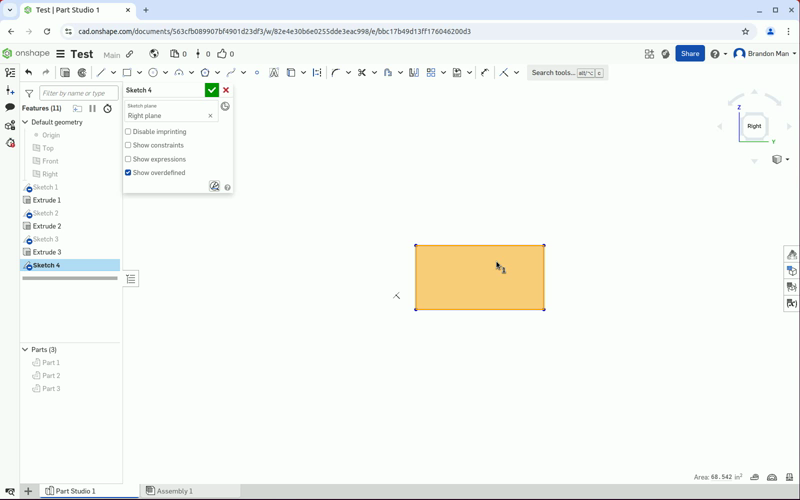
scroll(-6)
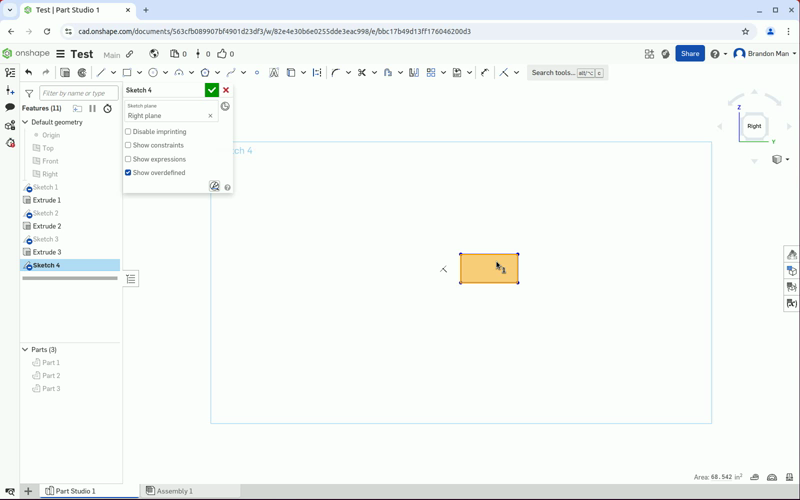
mouse_move(73, 352)
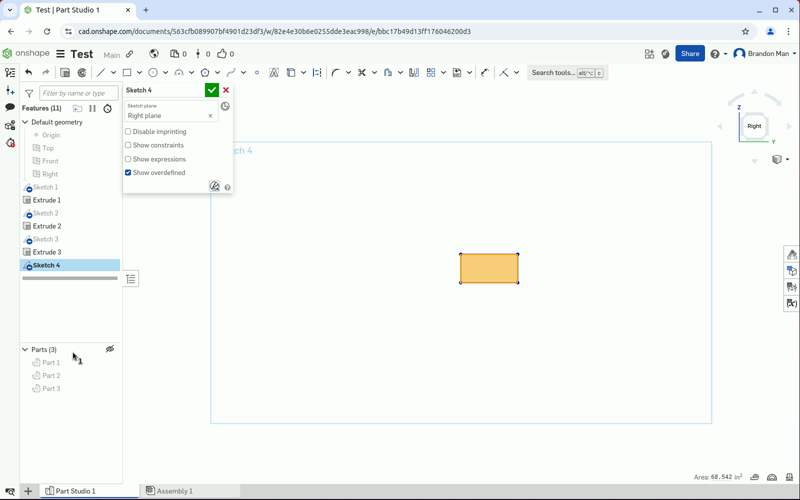
key(shift+y)
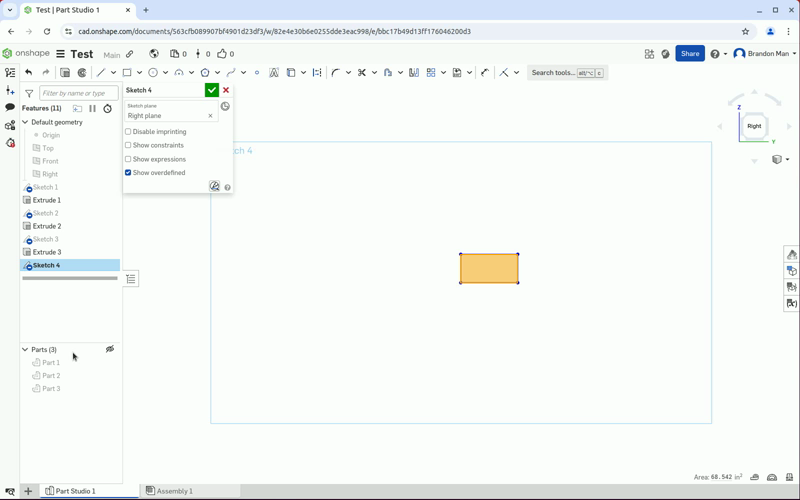
key(shift+e)
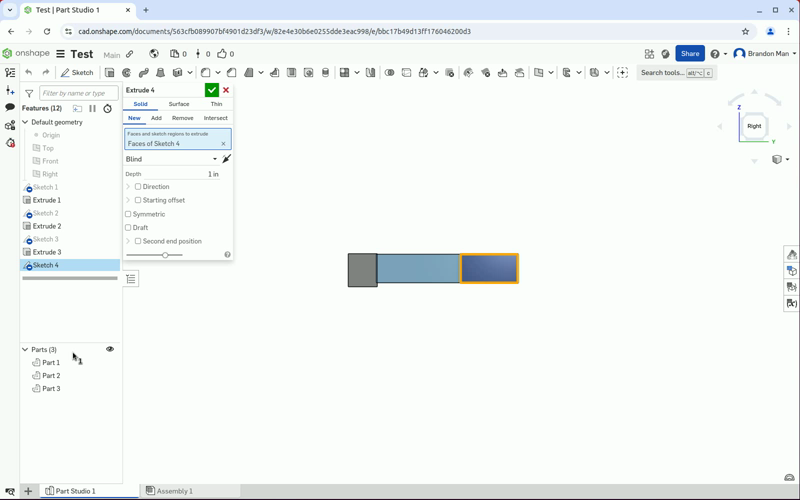
mouse_move(143, 106)
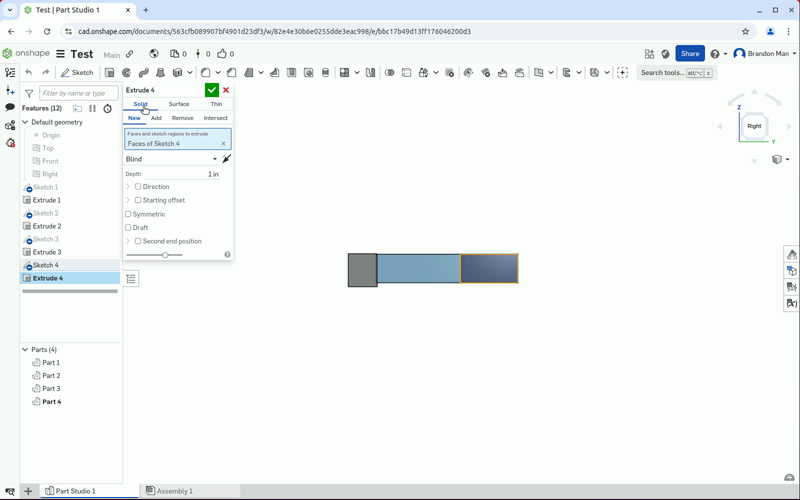
click(143, 106)
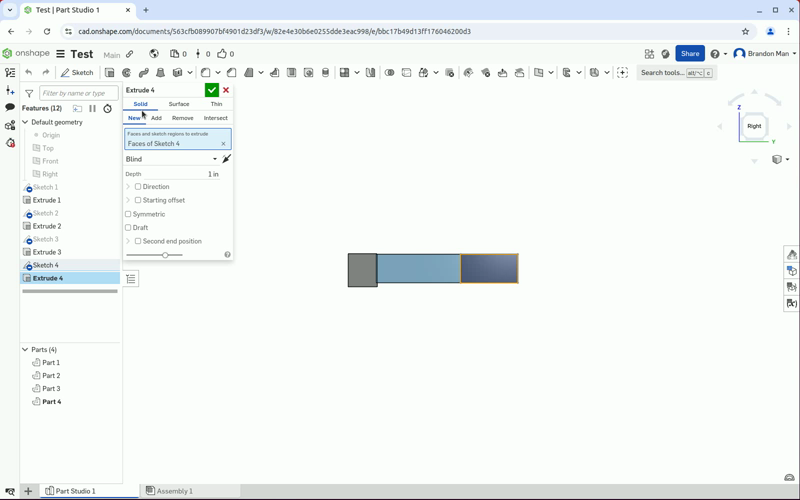
mouse_move(137, 120)
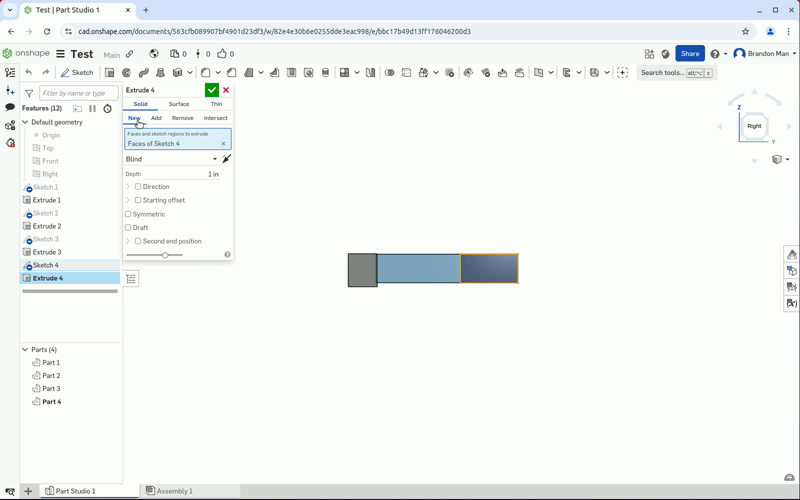
click(137, 120)
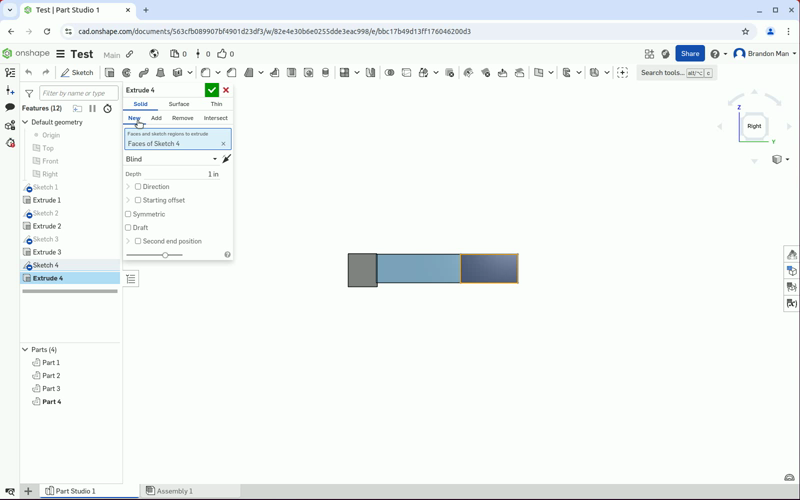
key(tab, 4)
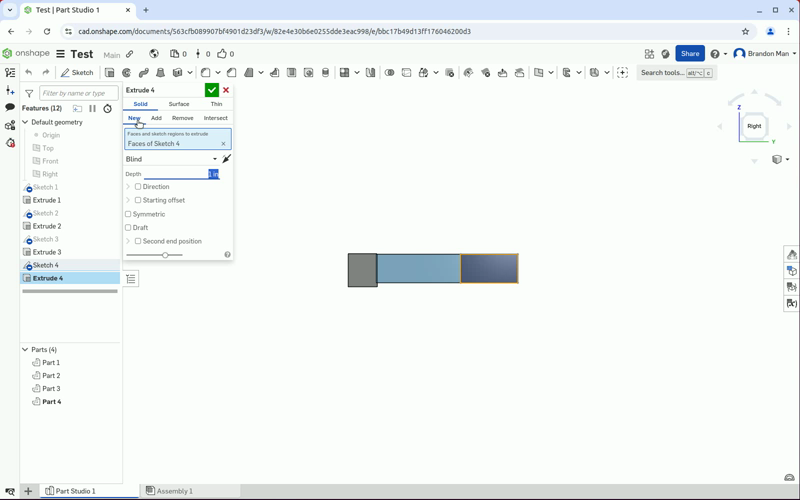
text(-3.37)
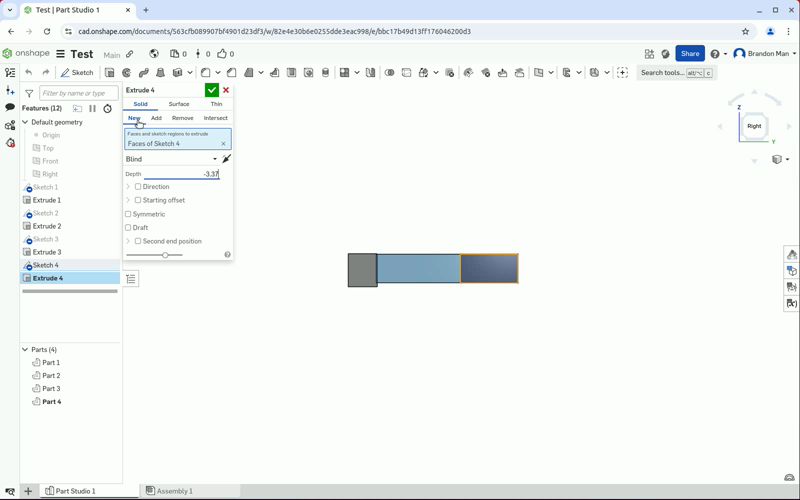
key(enter)
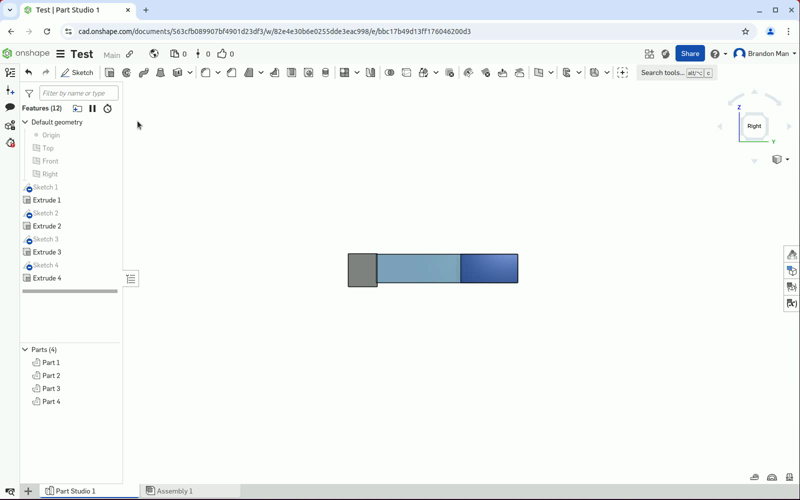
key(shift+h)
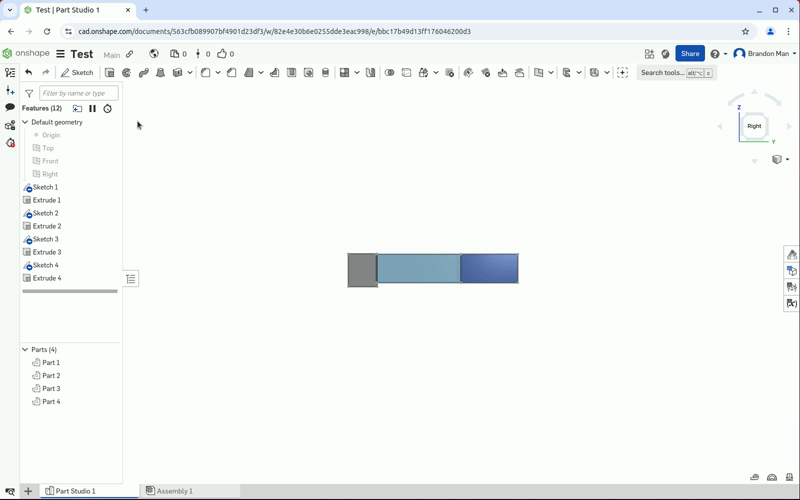
key(shift+h)
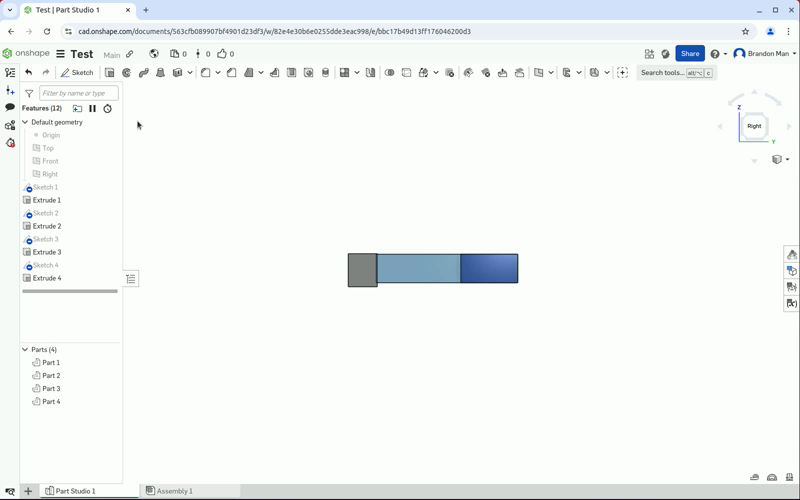
mouse_move(73, 189)
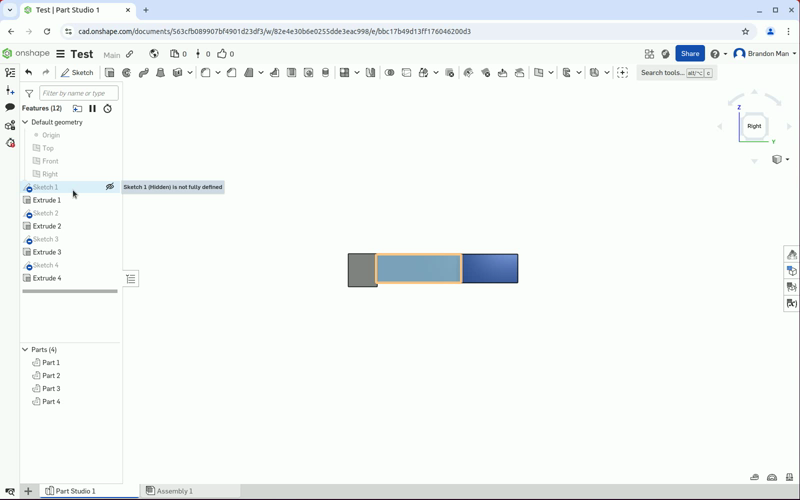
click(73, 189)
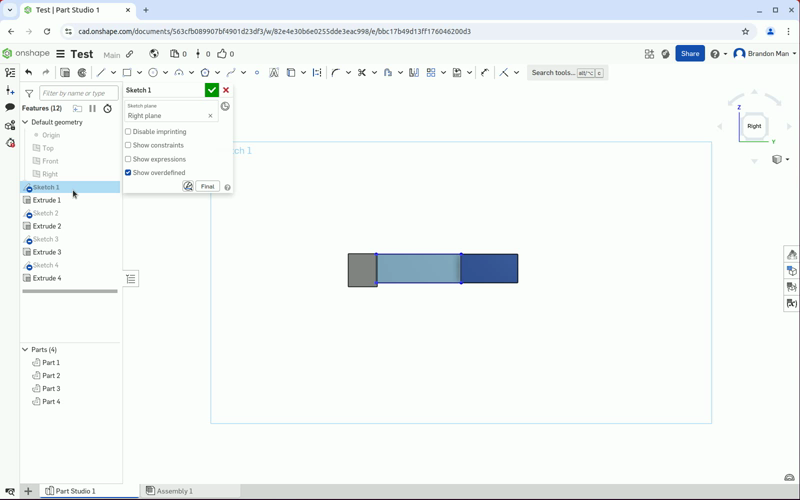
mouse_move(229, 92)
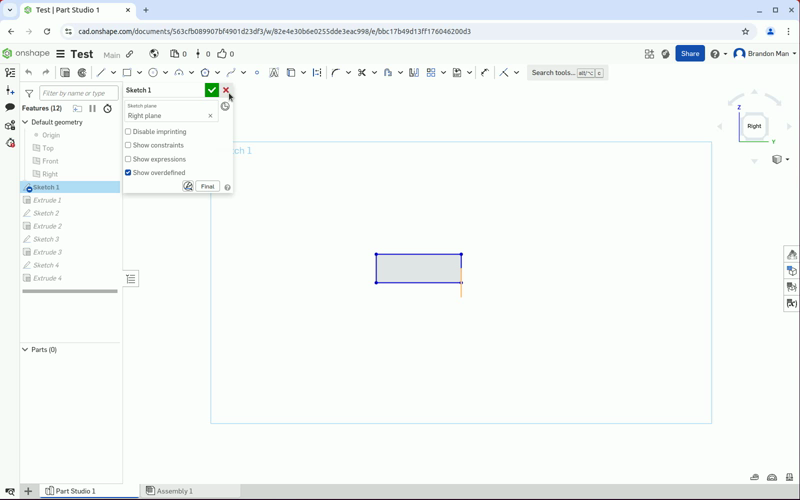
click(229, 92)
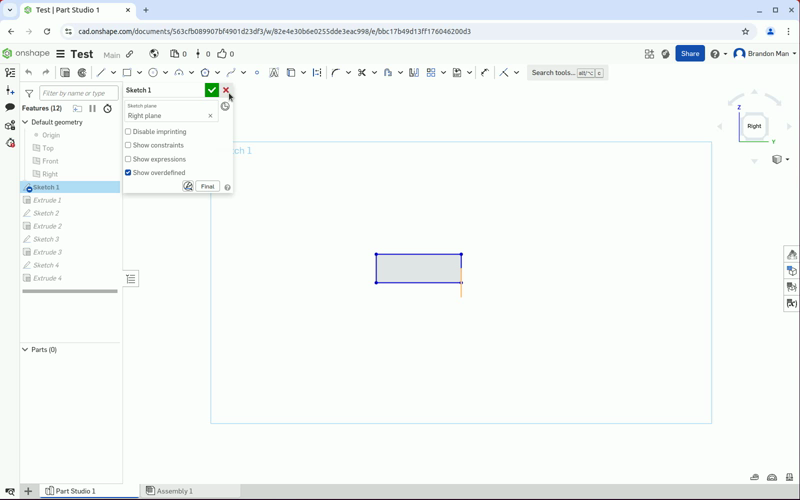
key(shift+s)
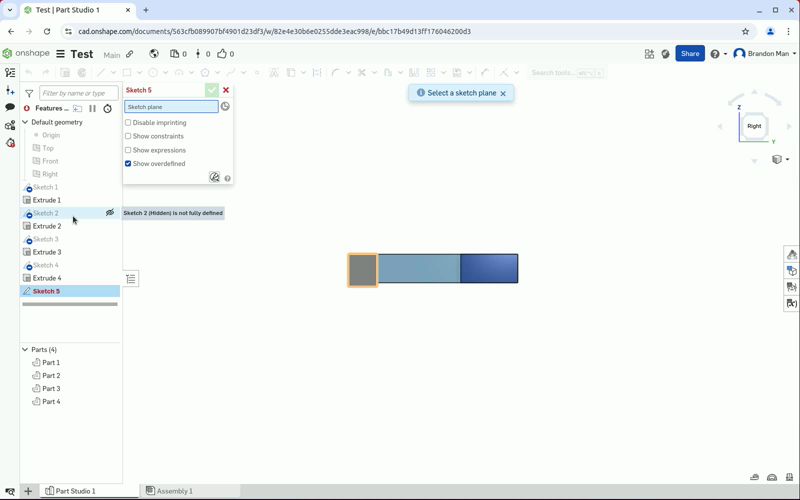
scroll(3)
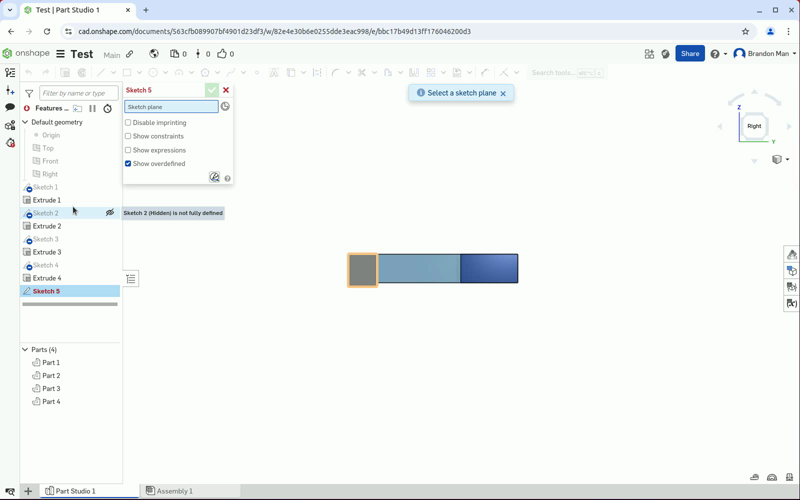
mouse_move(73, 176)
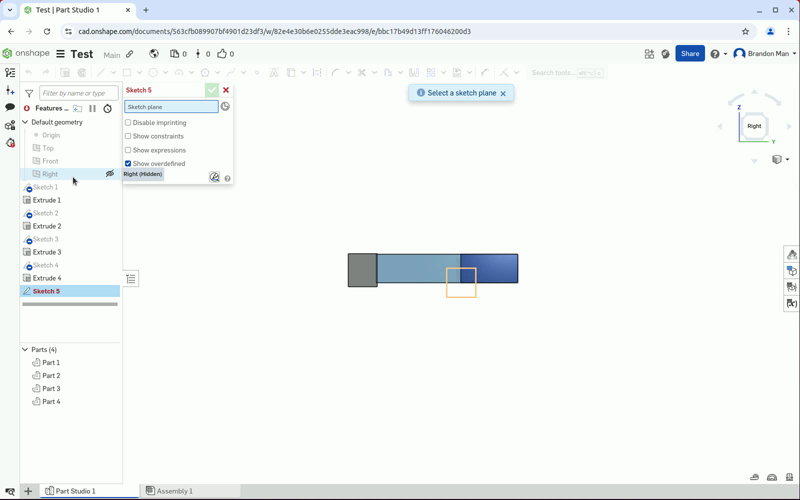
click(73, 176)
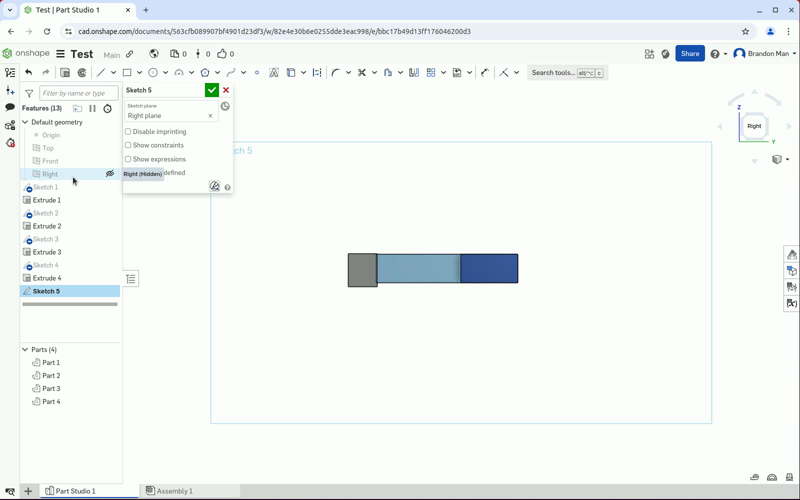
mouse_move(73, 352)
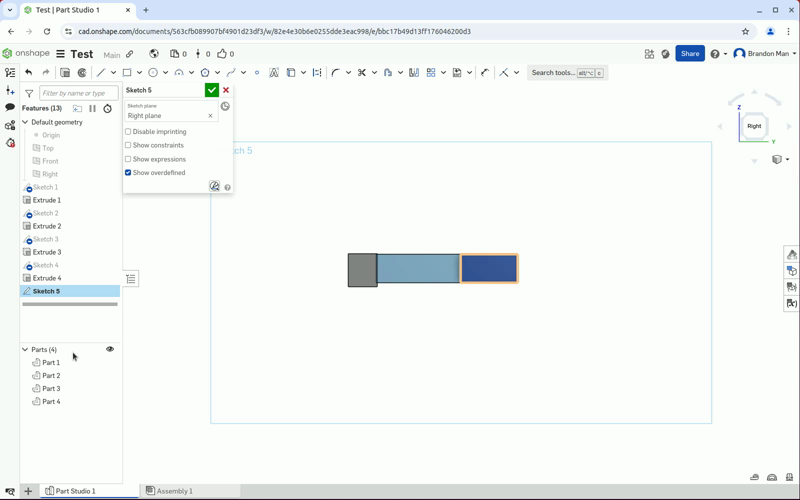
key(y)
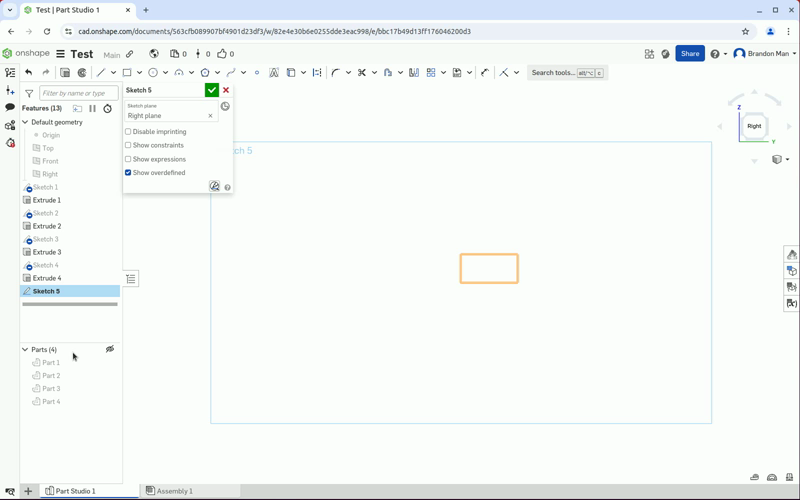
key(l)
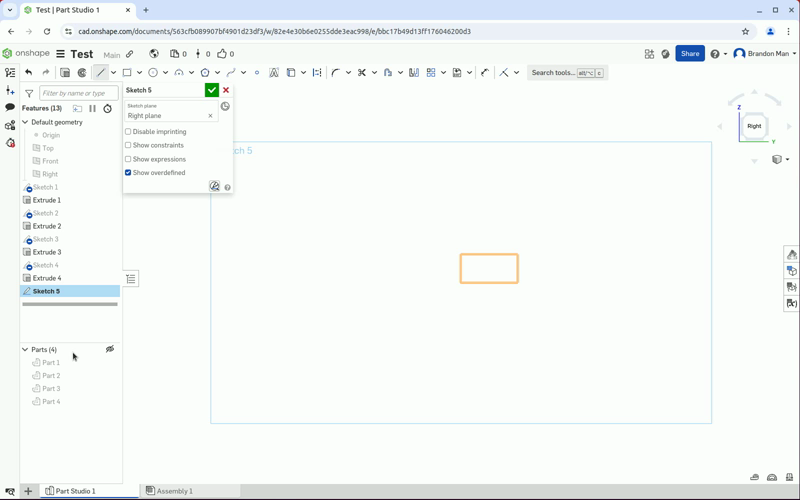
key_down(shift)
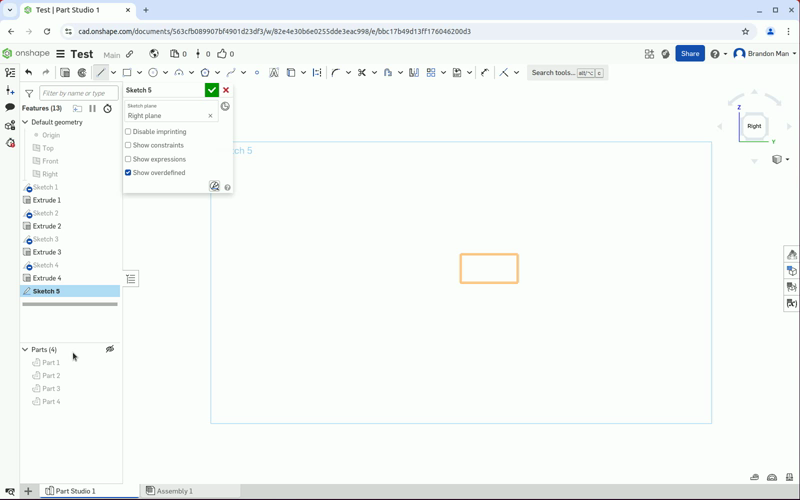
mouse_move(376, 282)
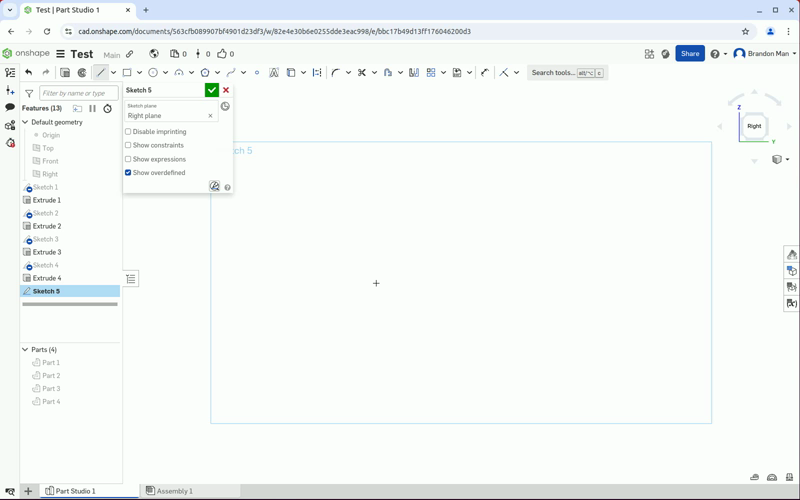
click(376, 282)
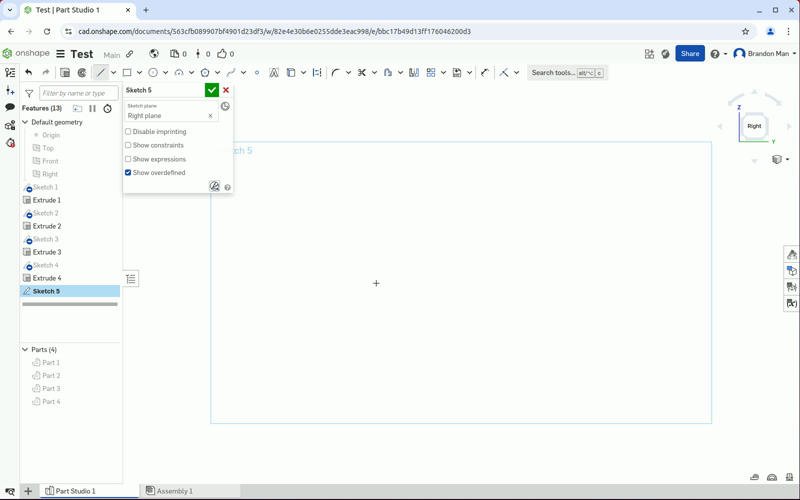
key_up(shift)
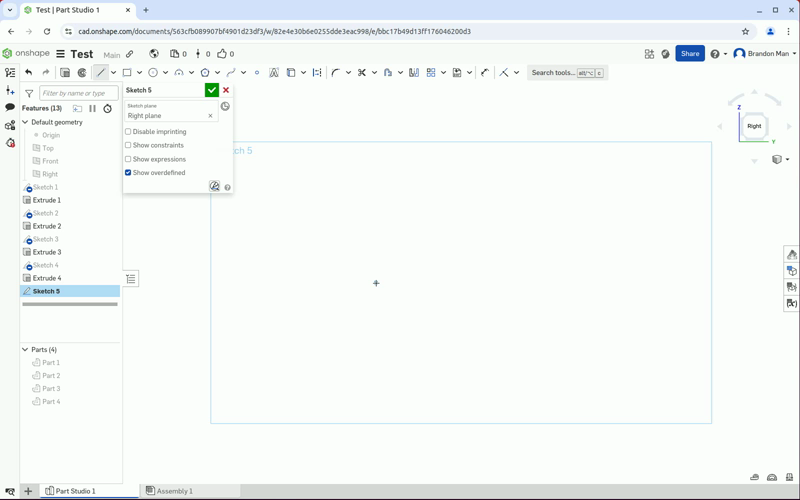
key_down(shift)
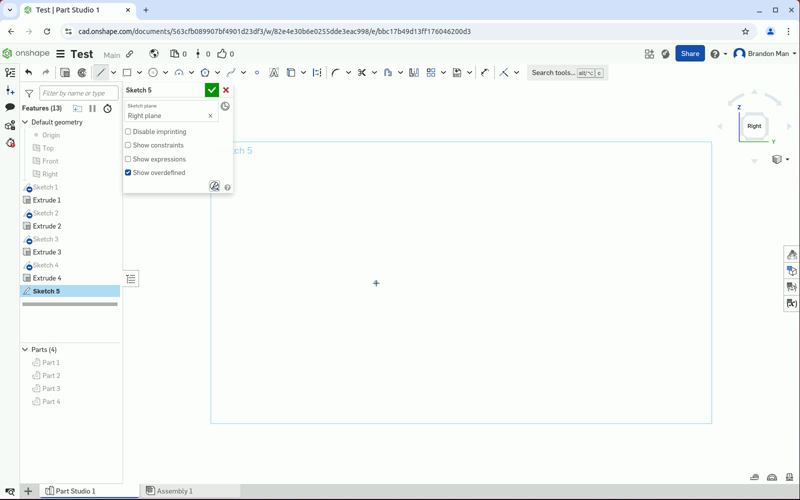
mouse_move(461, 282)
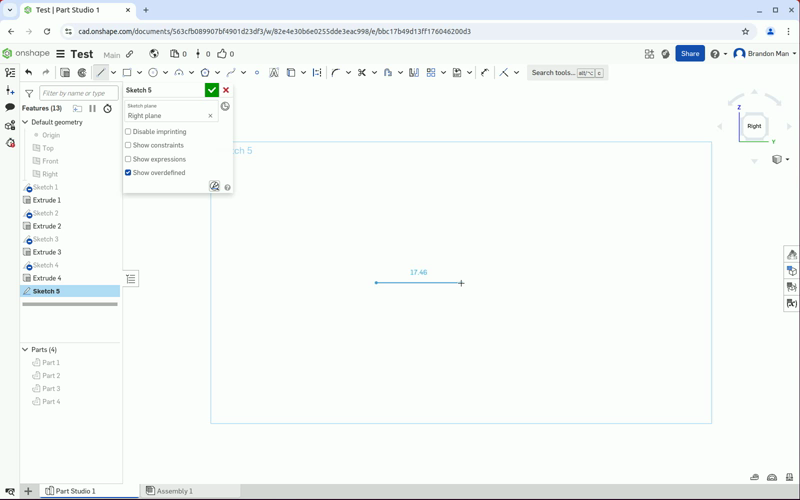
click(461, 282)
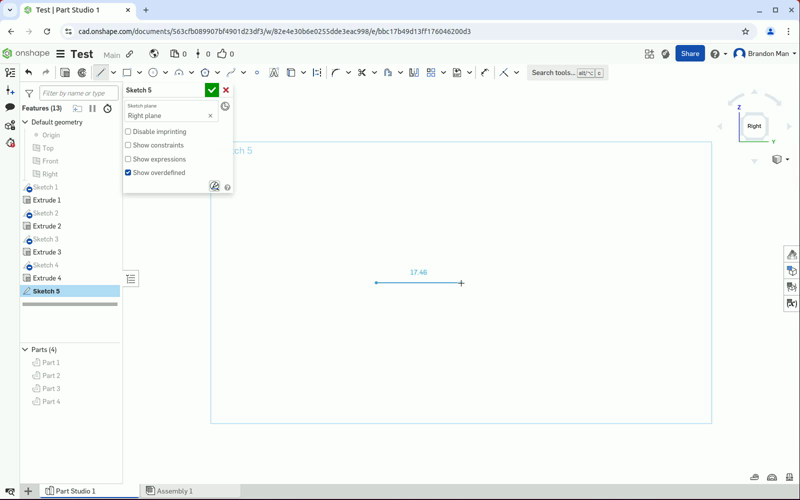
key_up(shift)
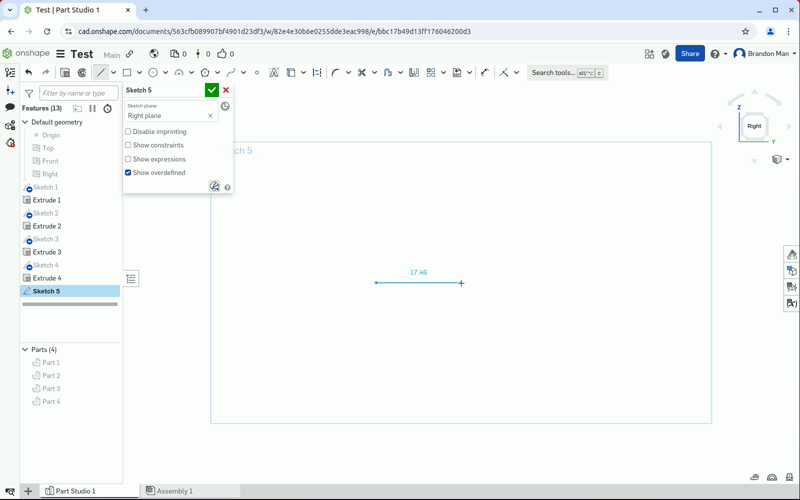
key_down(shift)
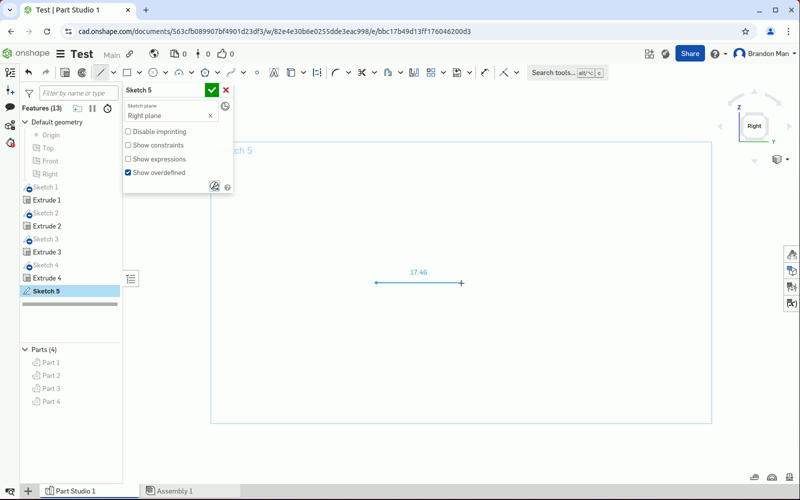
mouse_move(491, 282)
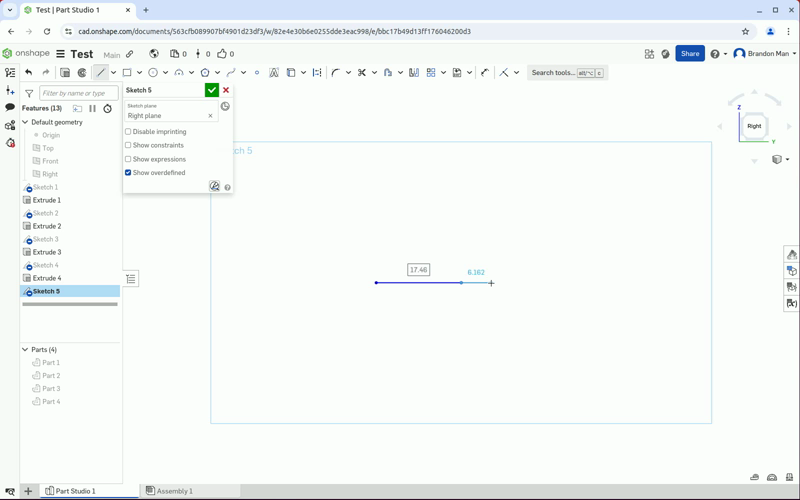
mouse_move(461, 254)
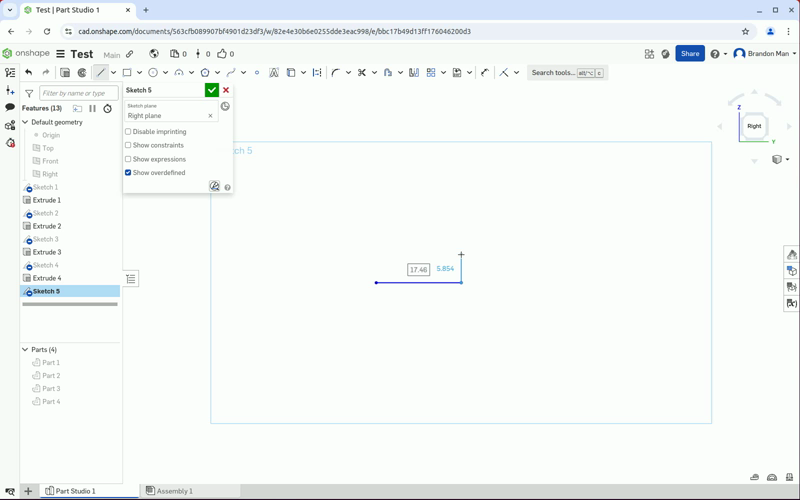
click(461, 254)
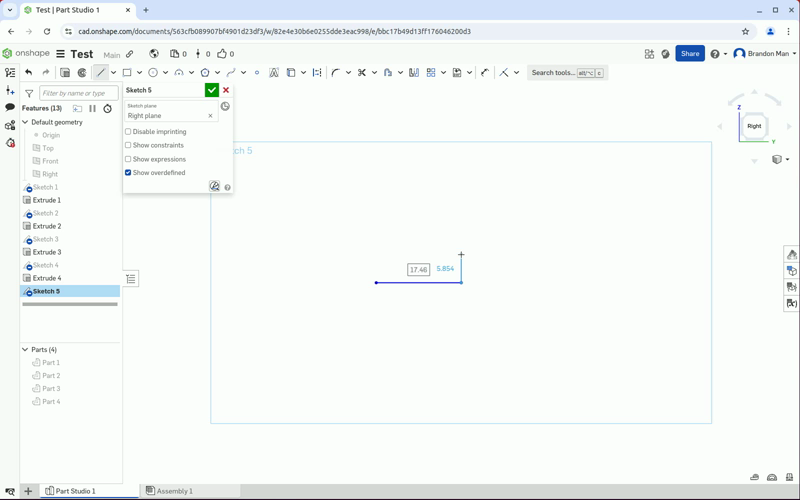
key_up(shift)
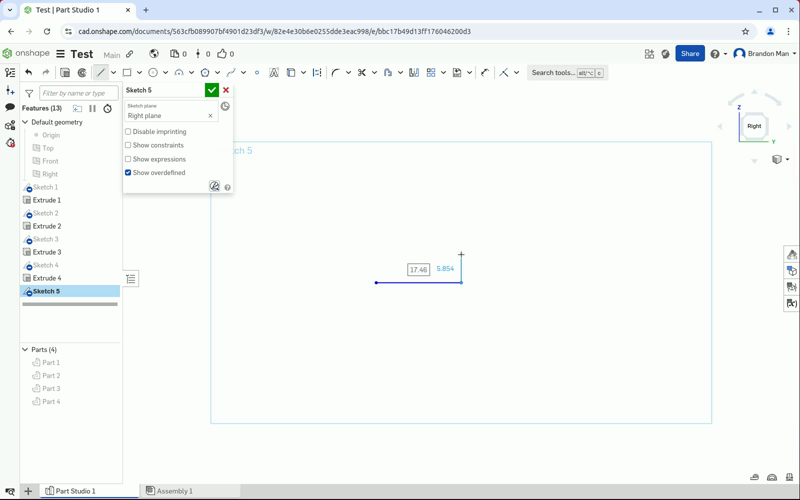
key_down(shift)
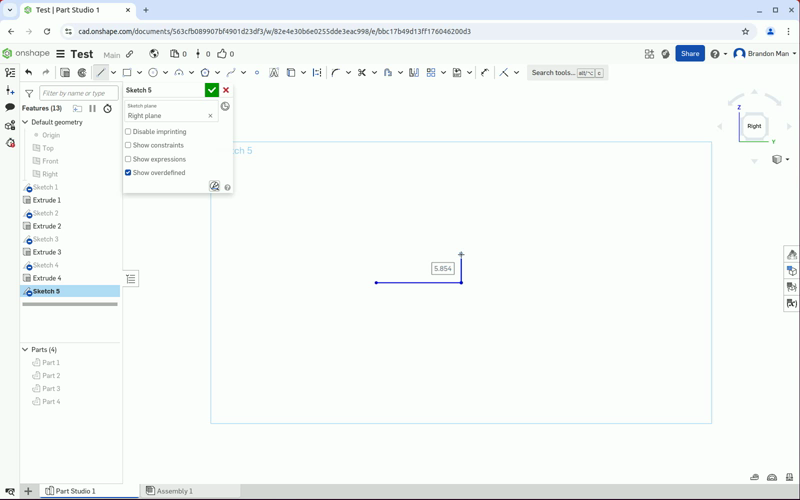
mouse_move(376, 254)
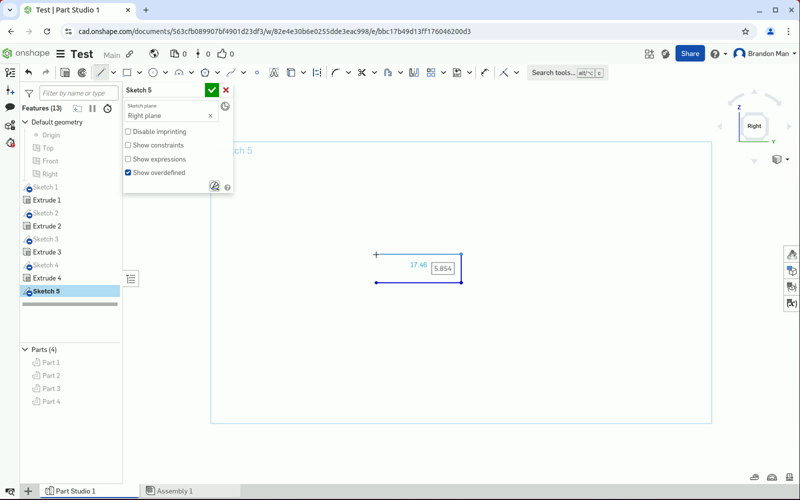
click(376, 254)
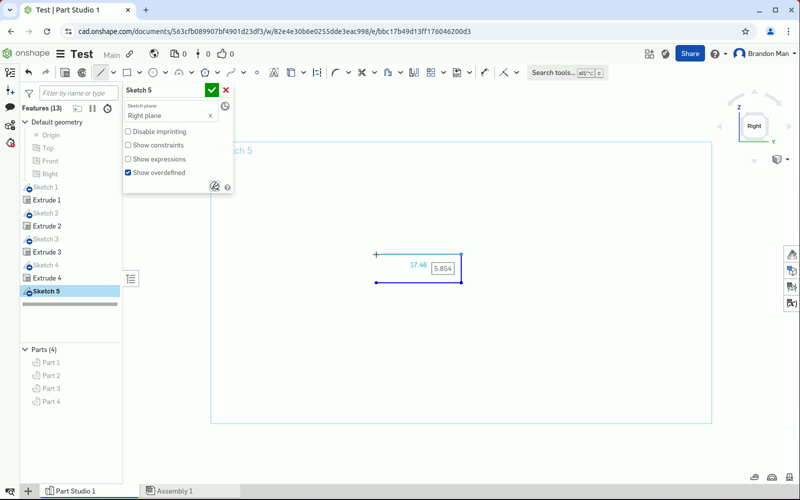
key_up(shift)
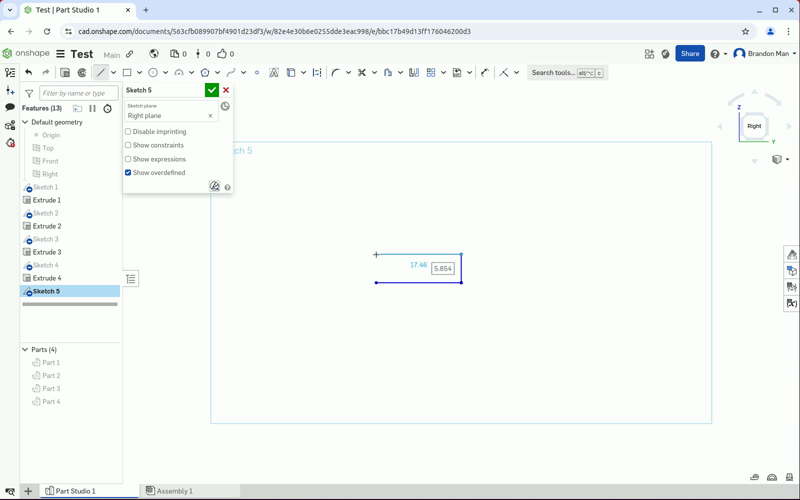
mouse_move(406, 254)
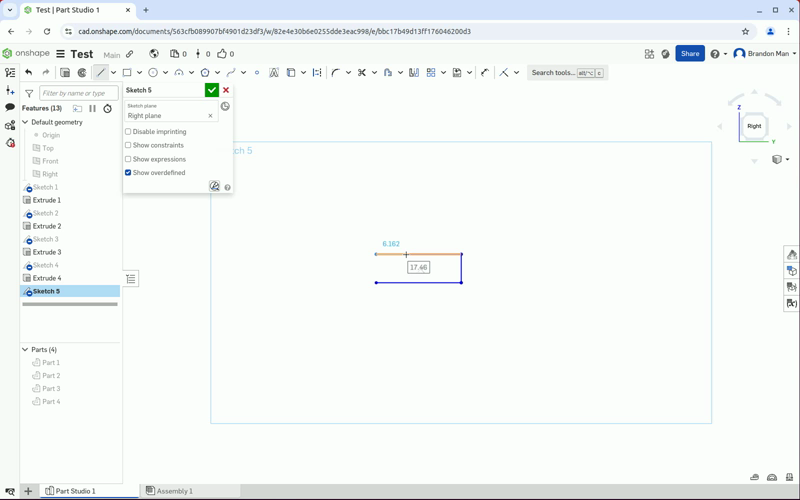
key_down(shift)
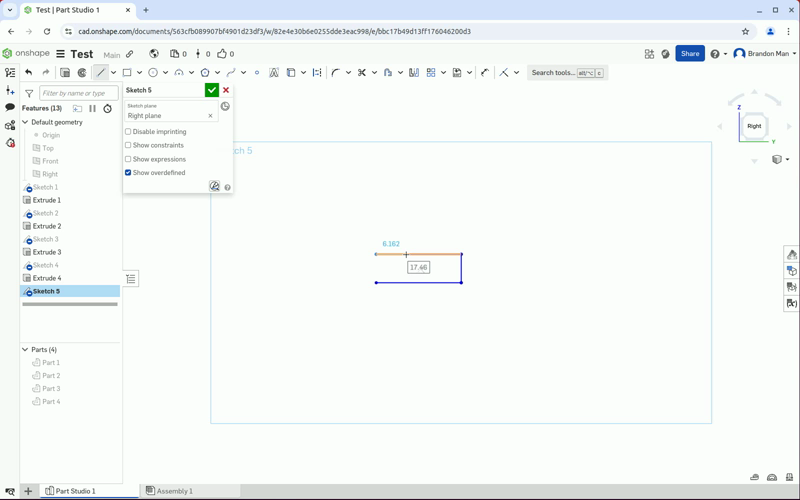
mouse_move(376, 282)
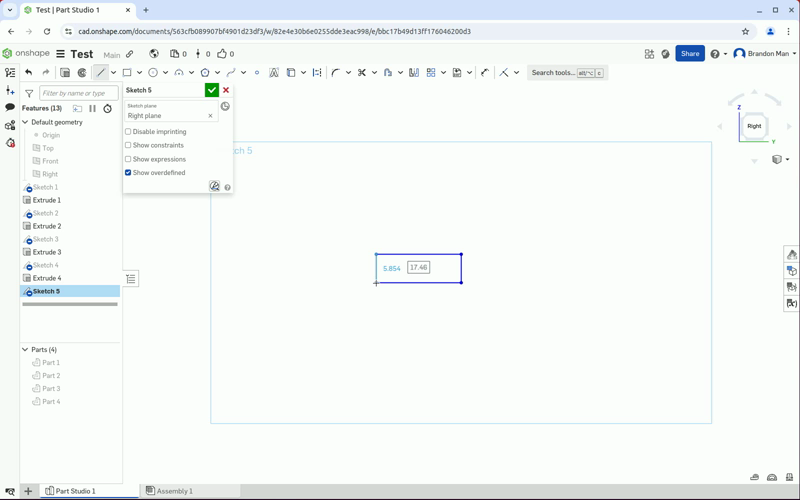
key_up(shift)
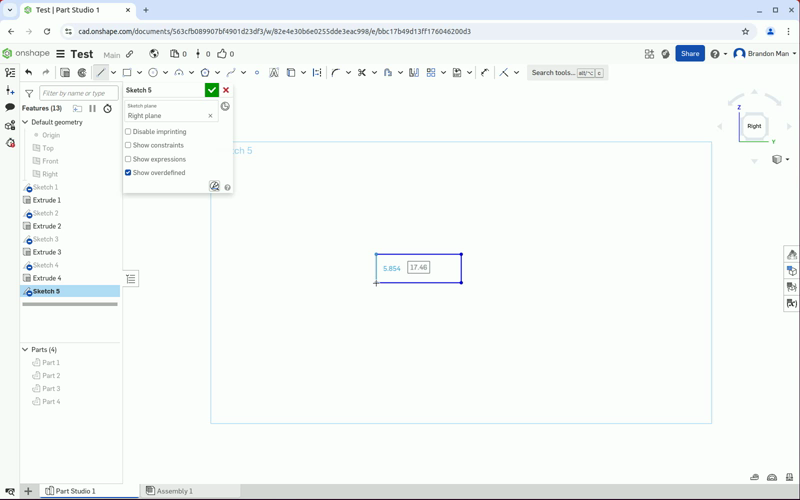
click(376, 282)
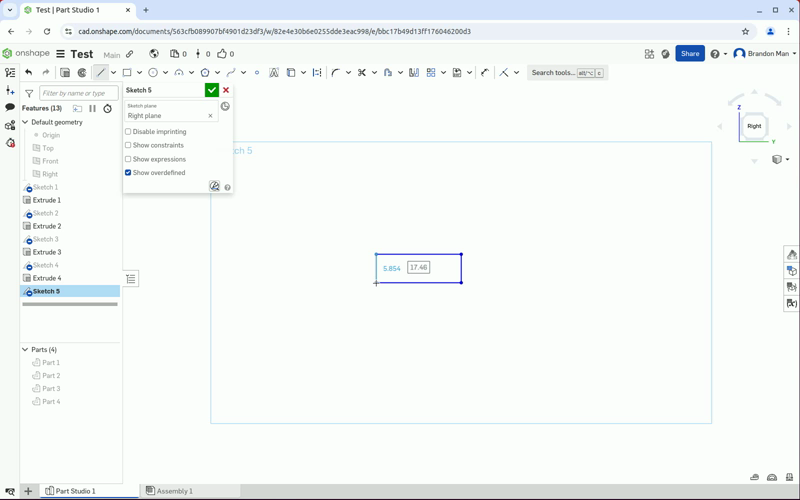
key(esc)
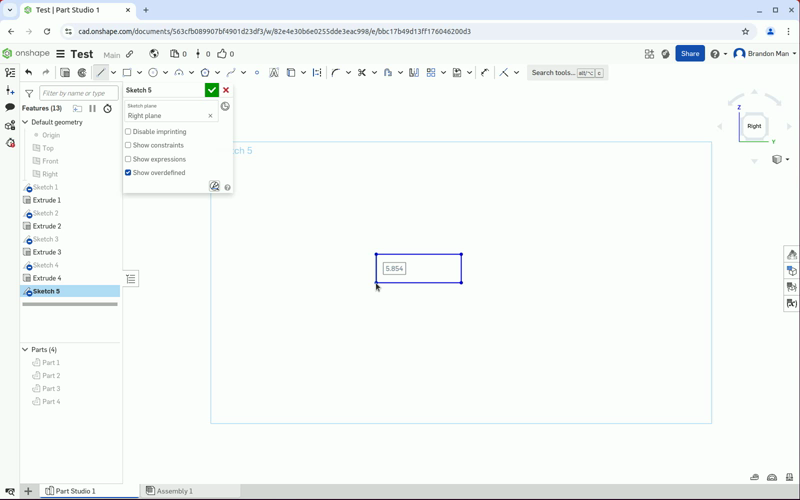
mouse_move(451, 275)
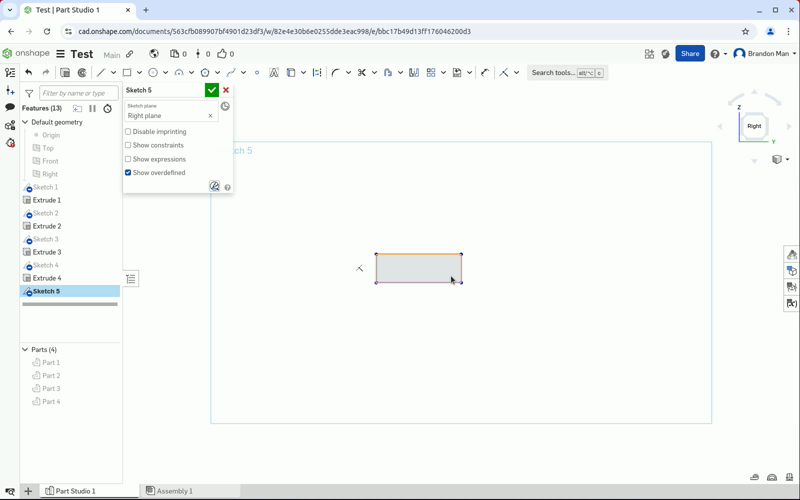
click(451, 275)
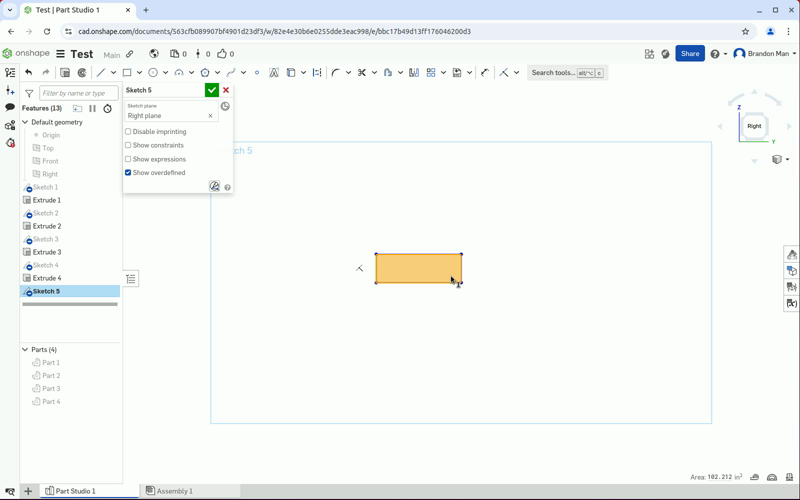
mouse_move(73, 352)
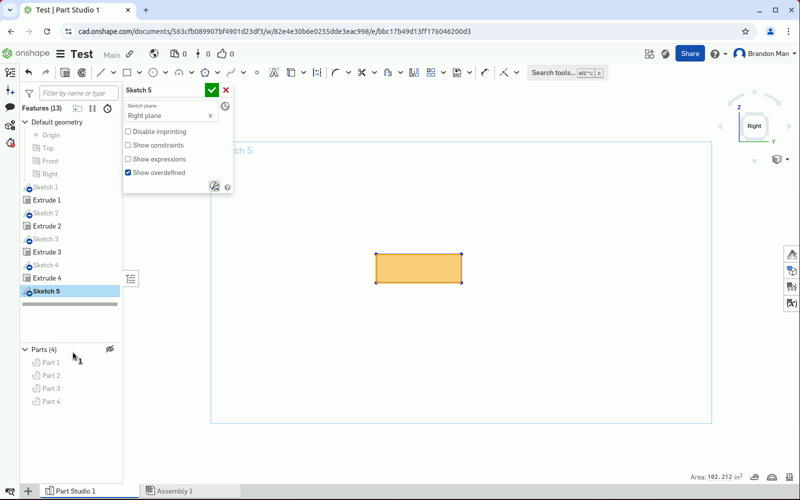
key(shift+y)
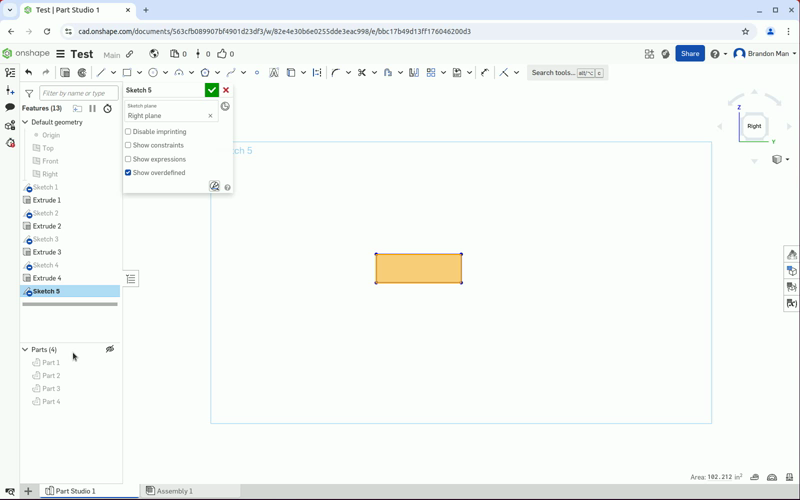
key(shift+e)
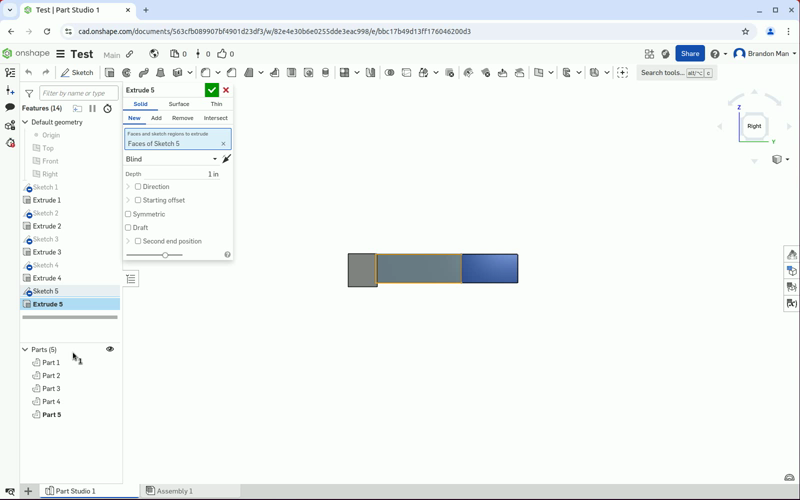
mouse_move(143, 106)
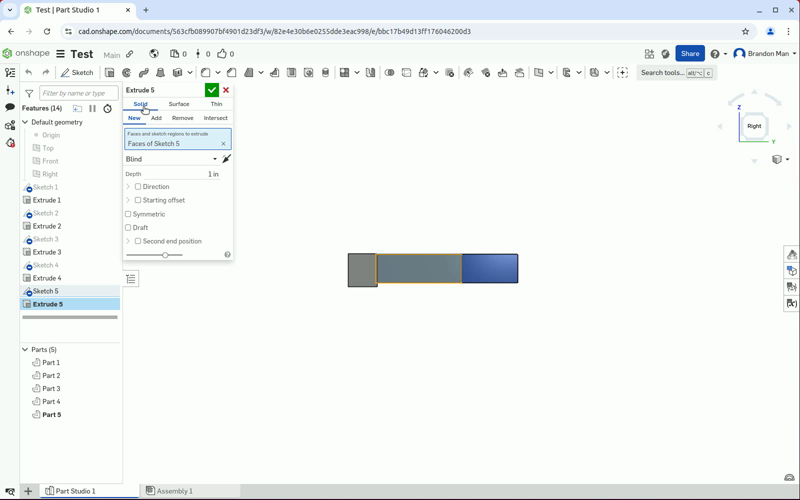
click(143, 106)
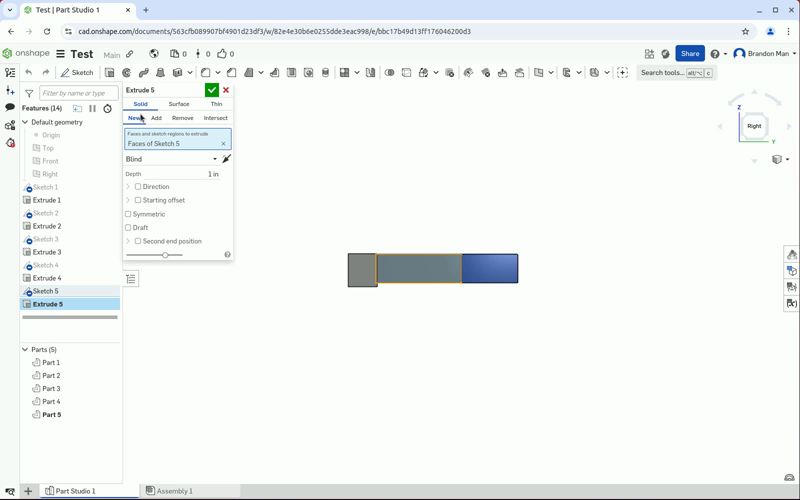
mouse_move(137, 120)
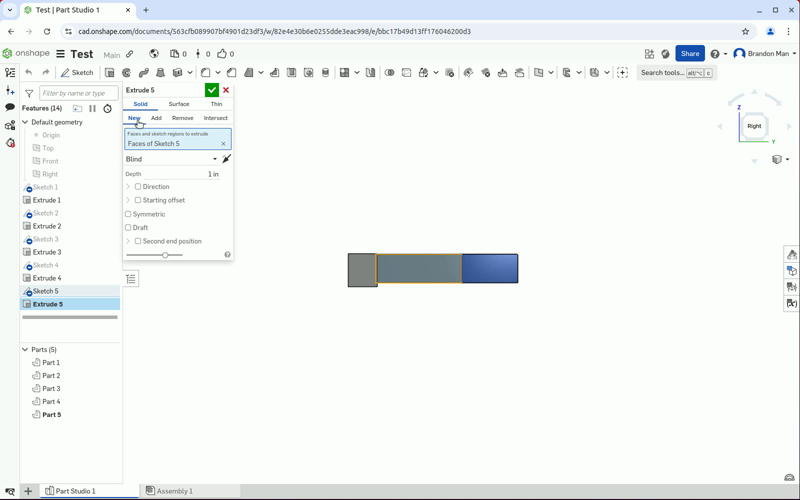
click(137, 120)
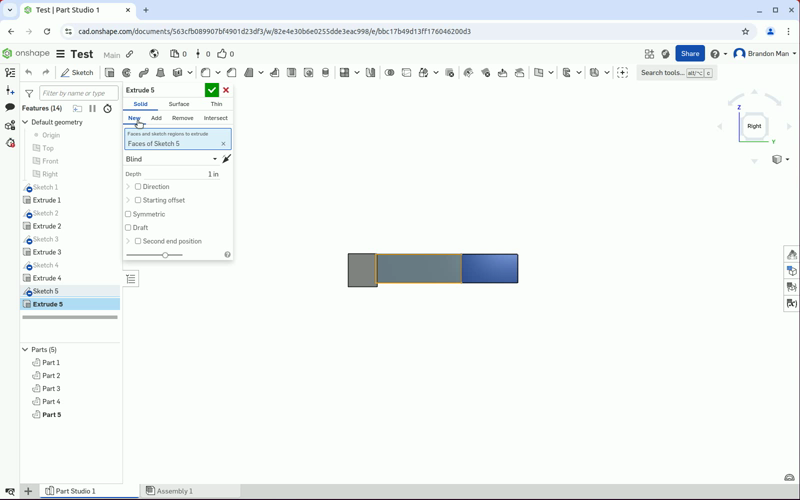
key(tab, 4)
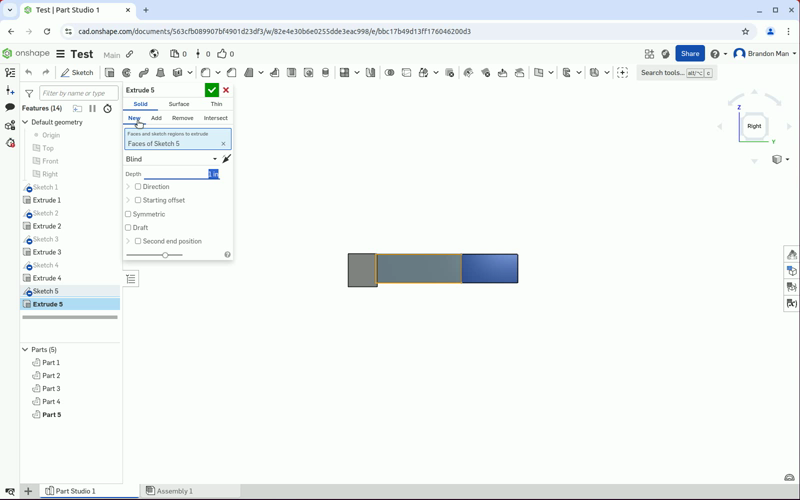
text(-2.166)
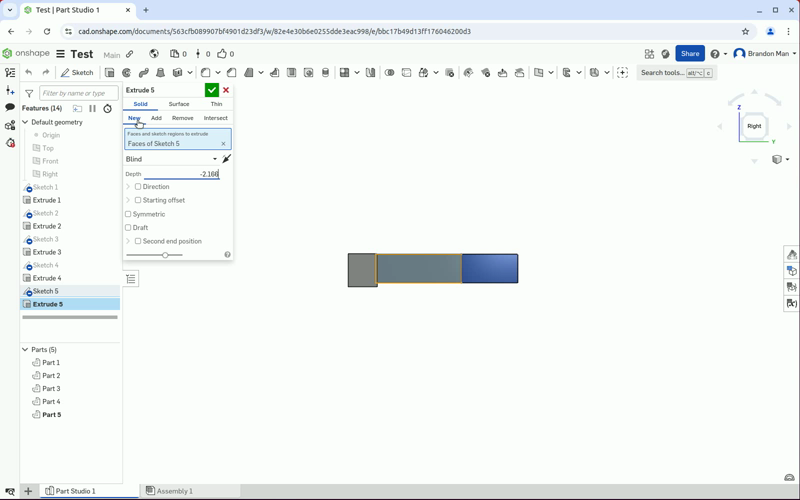
key(enter)
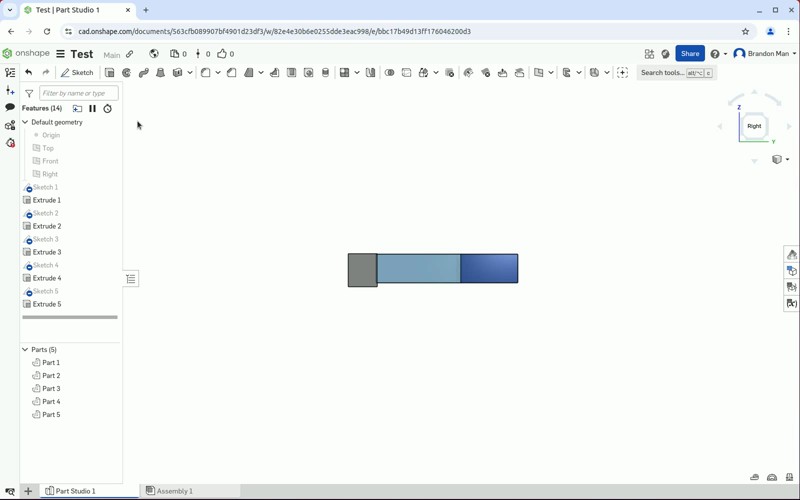
key(shift+h)
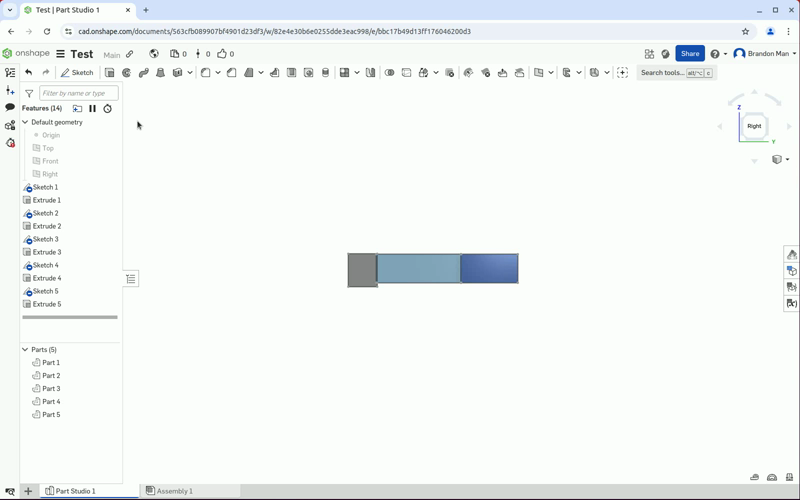
key(shift+h)
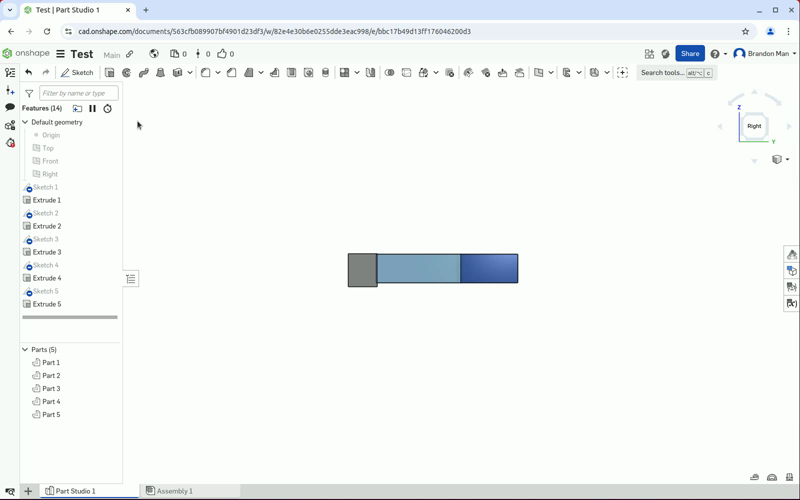
mouse_move(73, 189)
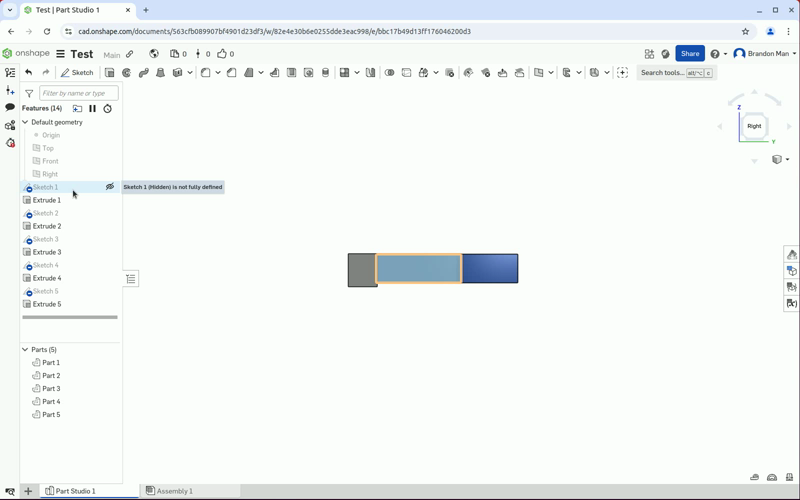
click(73, 189)
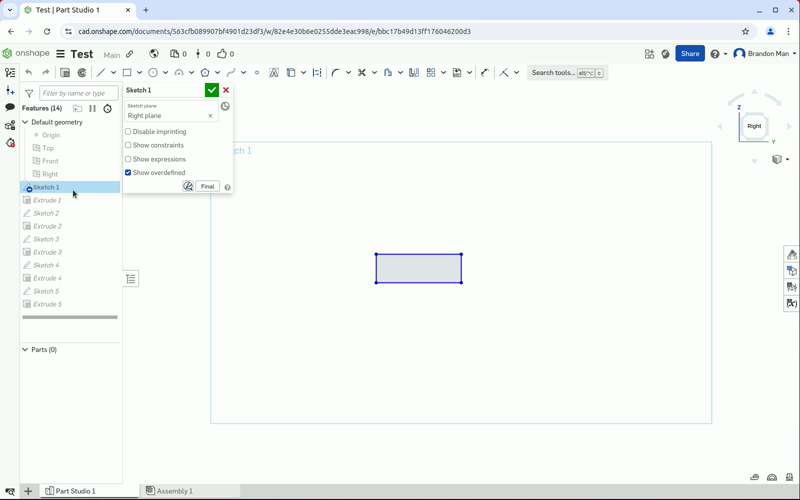
mouse_move(229, 92)
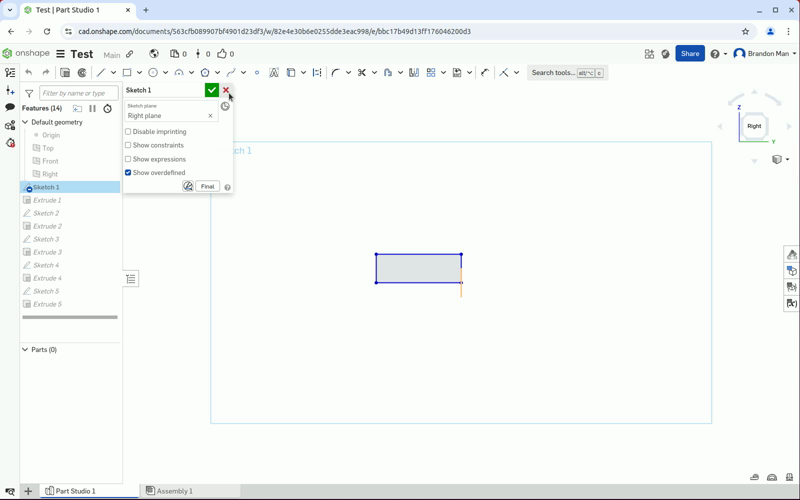
click(229, 92)
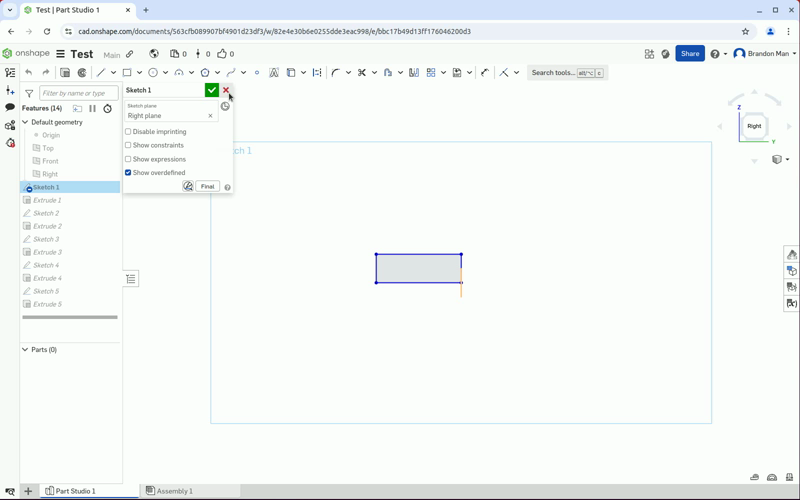
key(shift+s)
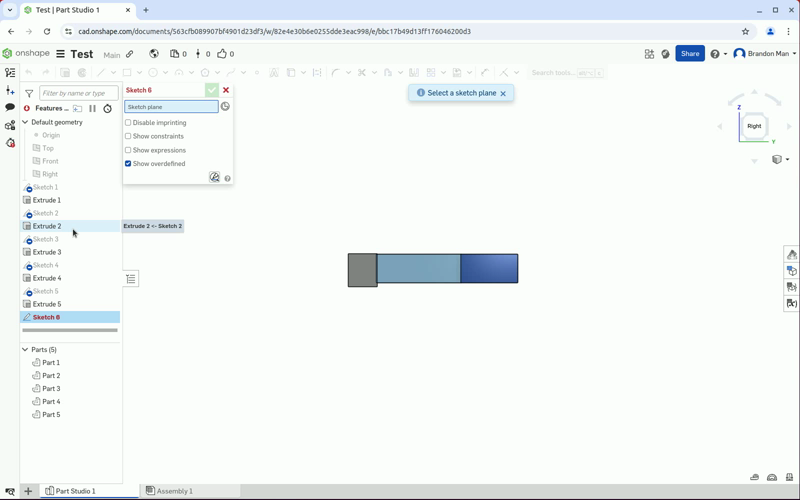
scroll(3)
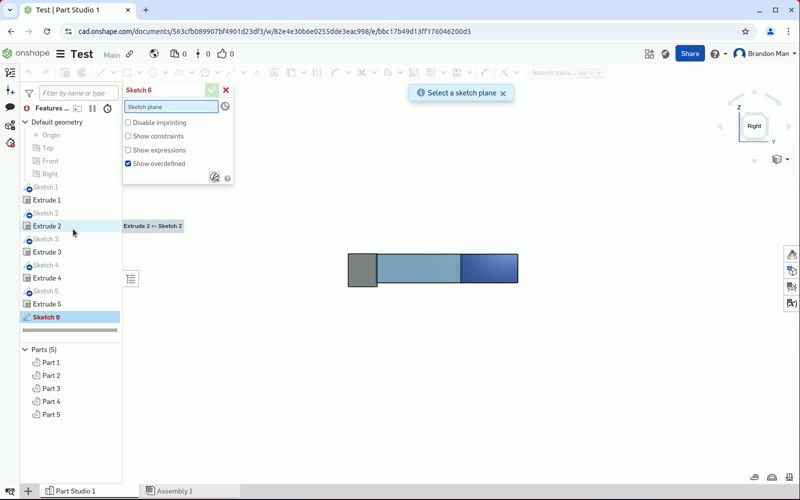
mouse_move(73, 176)
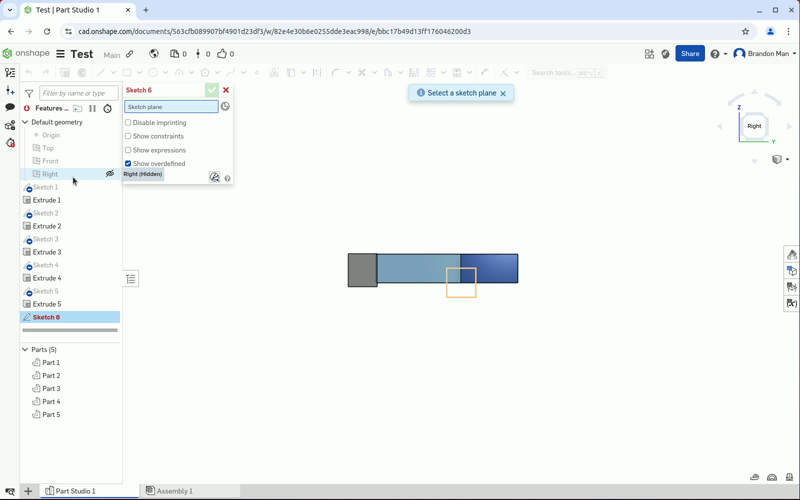
click(73, 176)
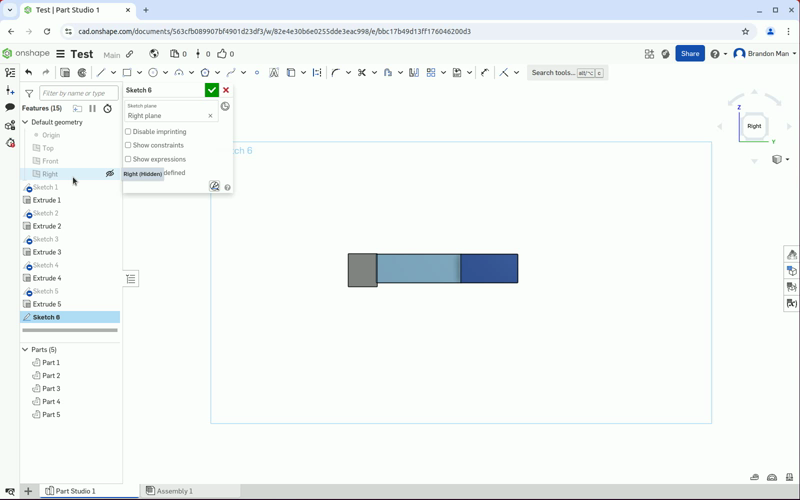
mouse_move(73, 352)
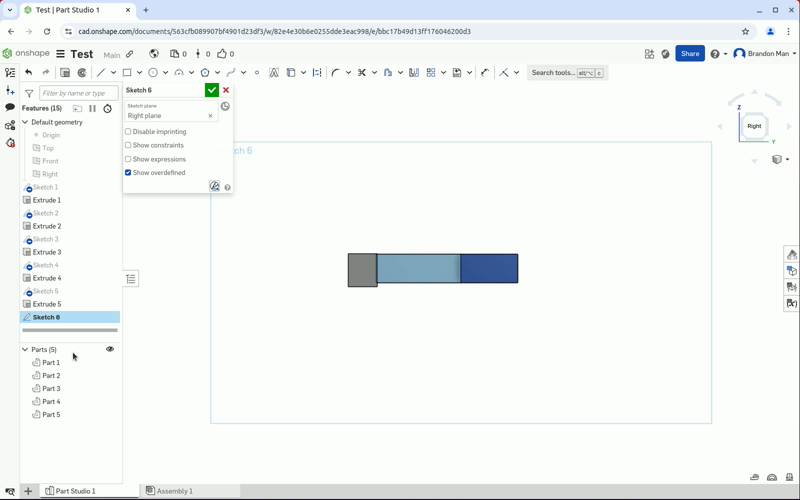
key(y)
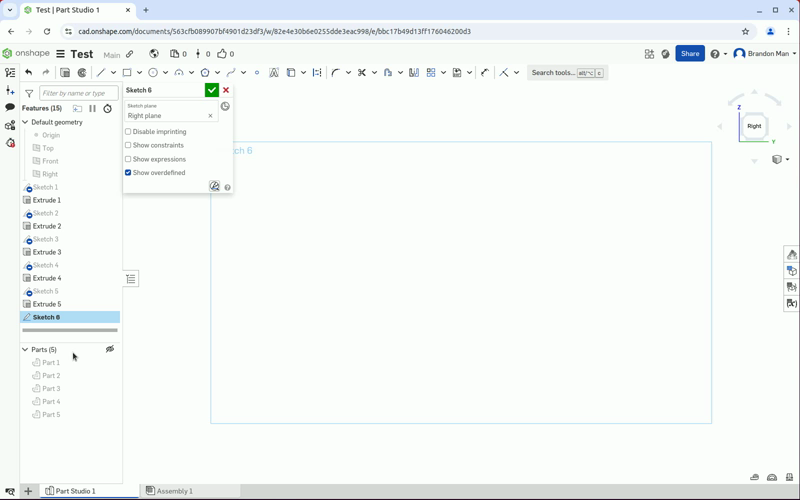
key(l)
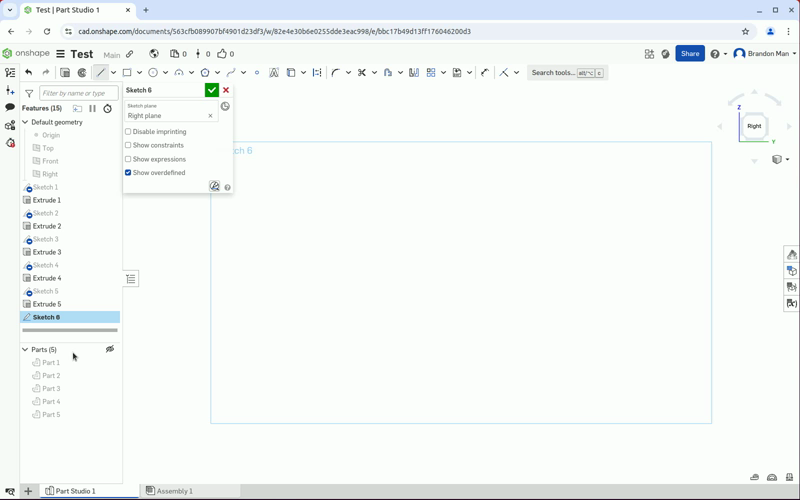
key_down(shift)
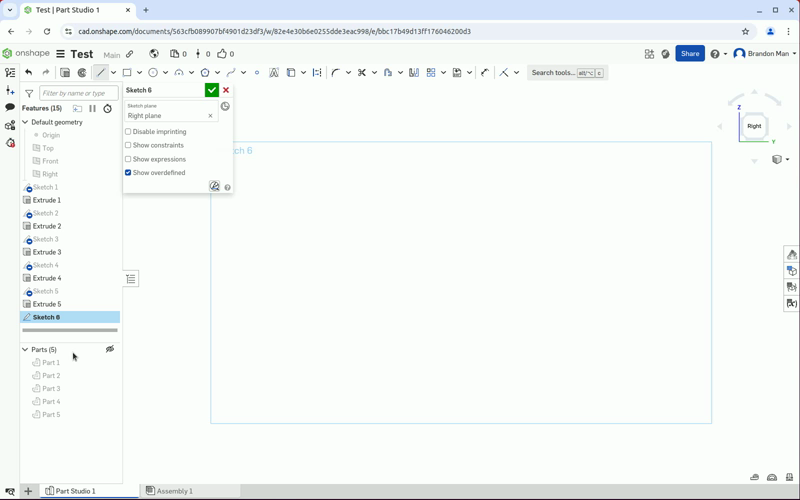
mouse_move(348, 286)
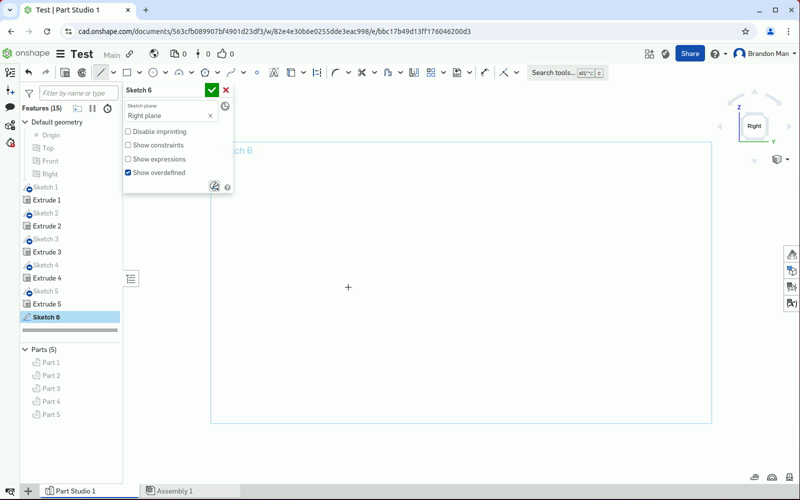
click(348, 286)
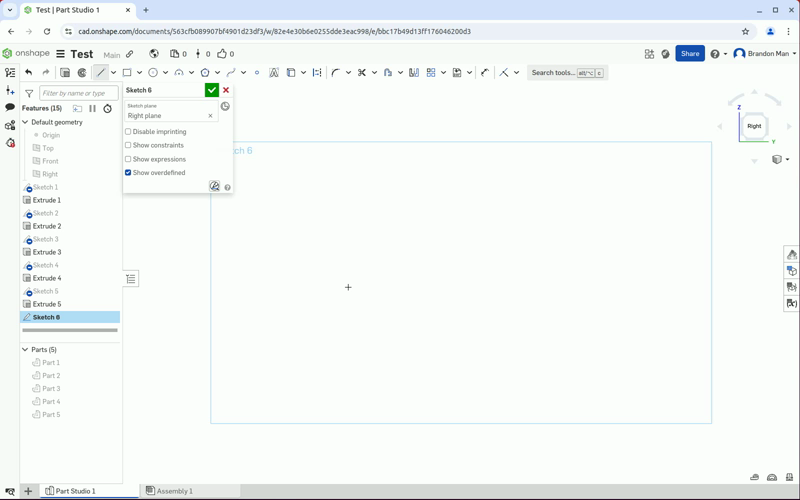
key_up(shift)
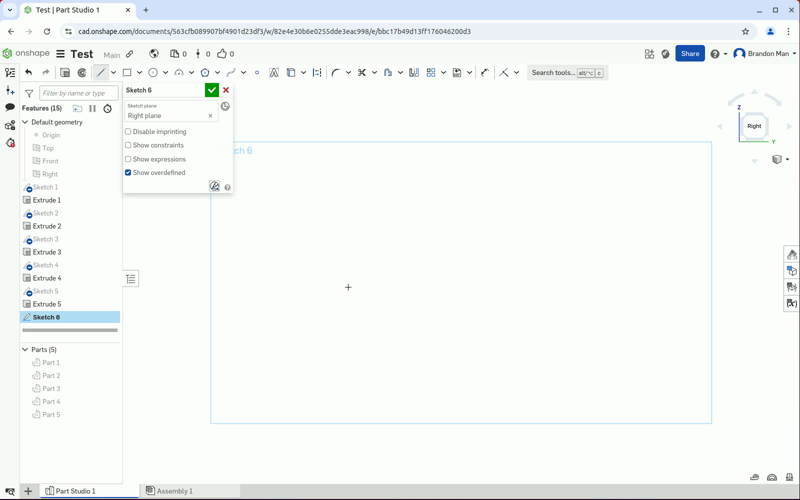
key_down(shift)
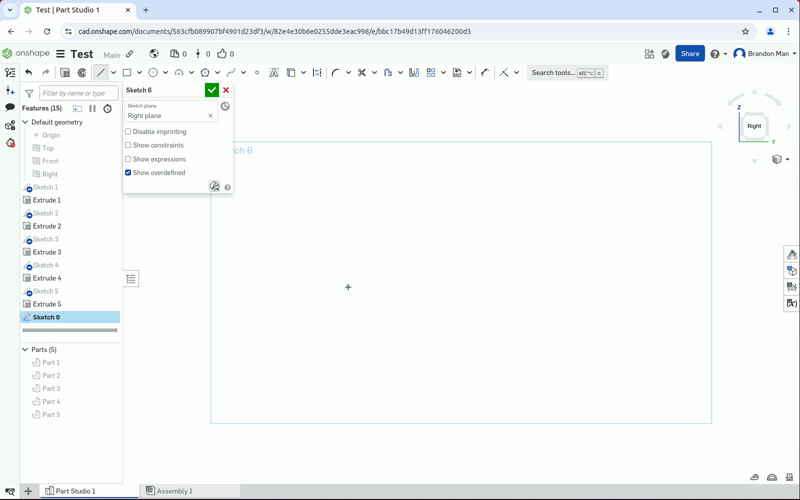
mouse_move(378, 286)
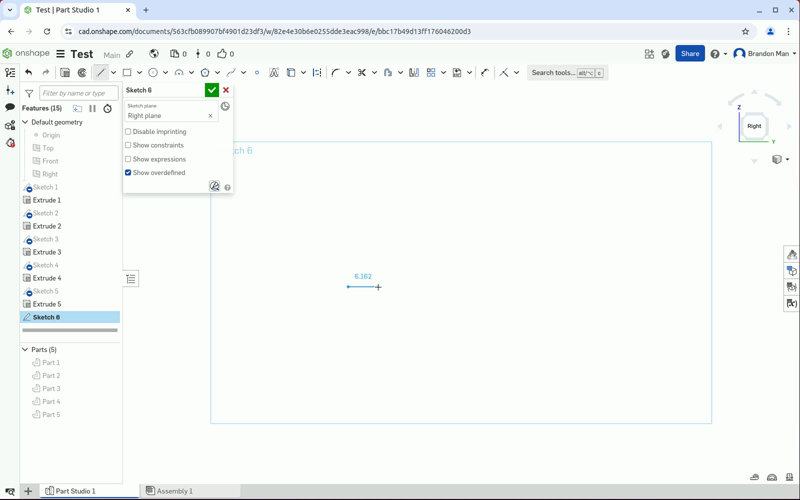
mouse_move(377, 286)
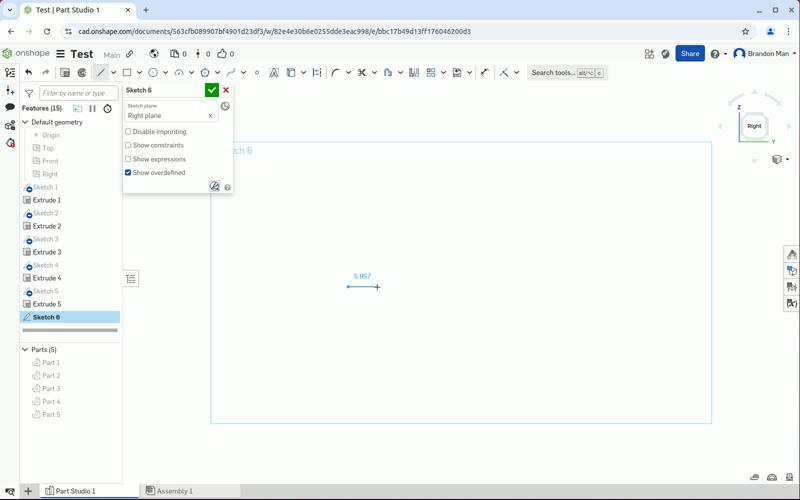
click(377, 286)
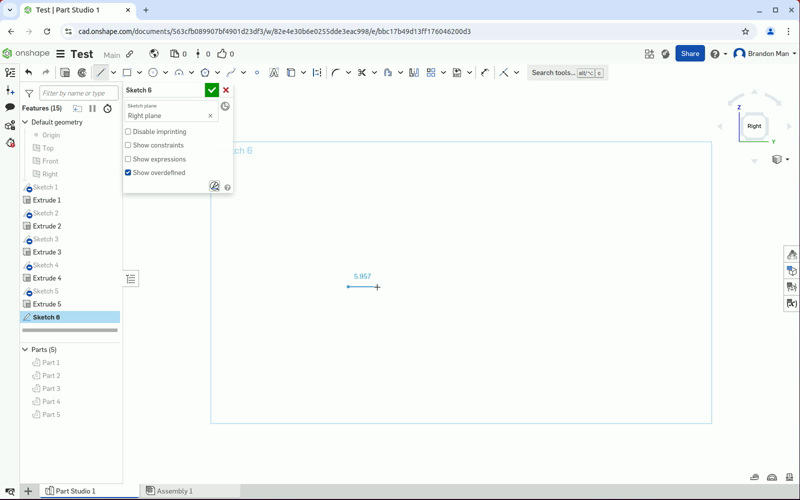
key_up(shift)
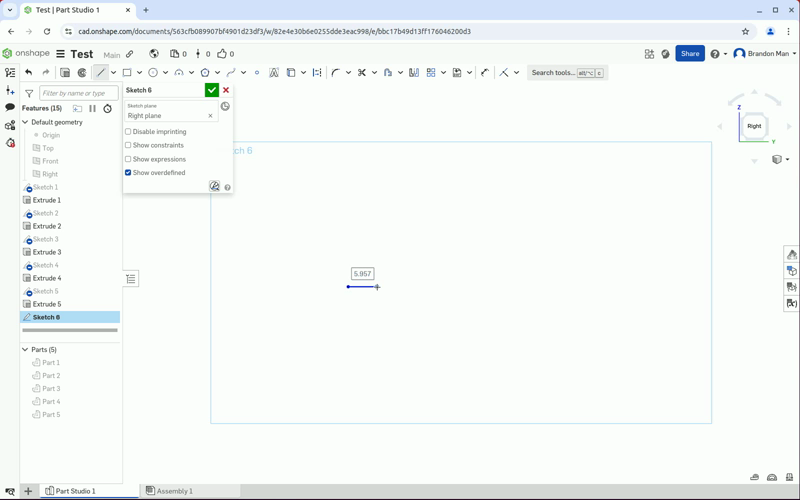
key_down(shift)
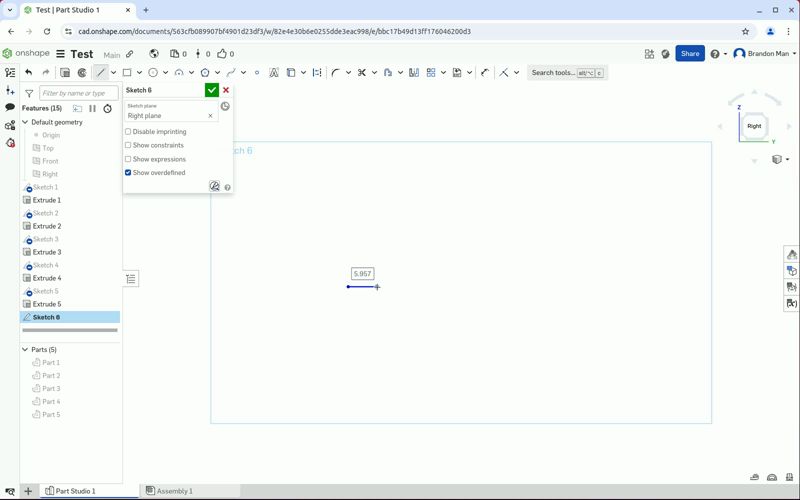
mouse_move(407, 286)
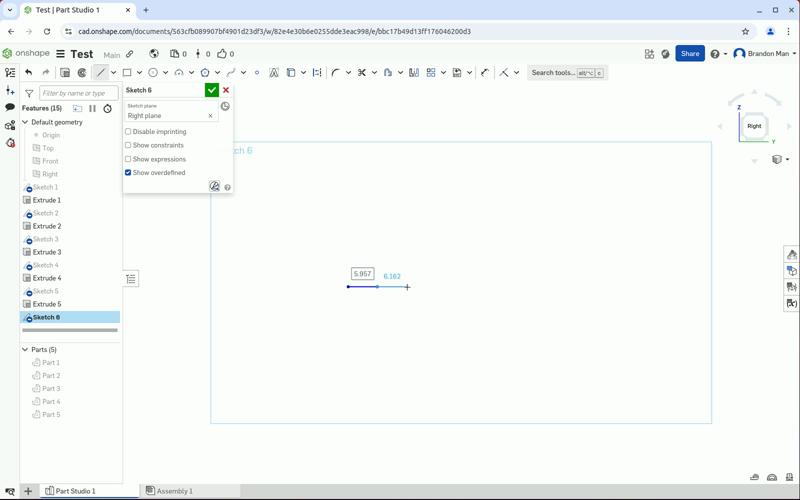
mouse_move(377, 282)
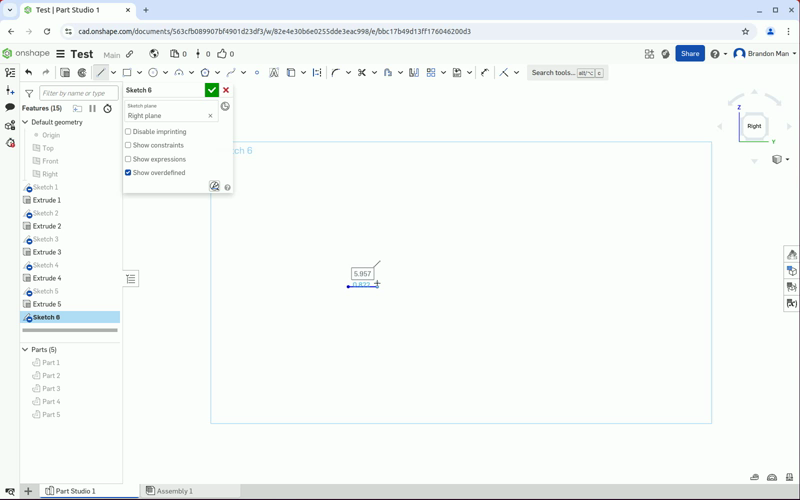
scroll(6)
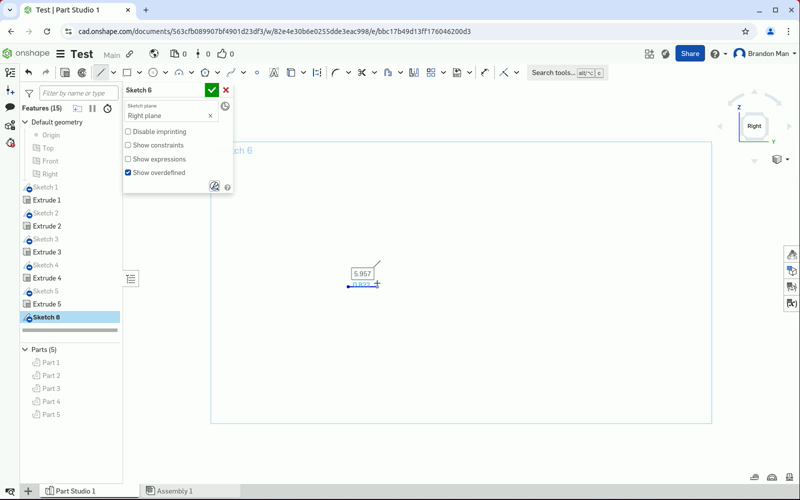
scroll(6)
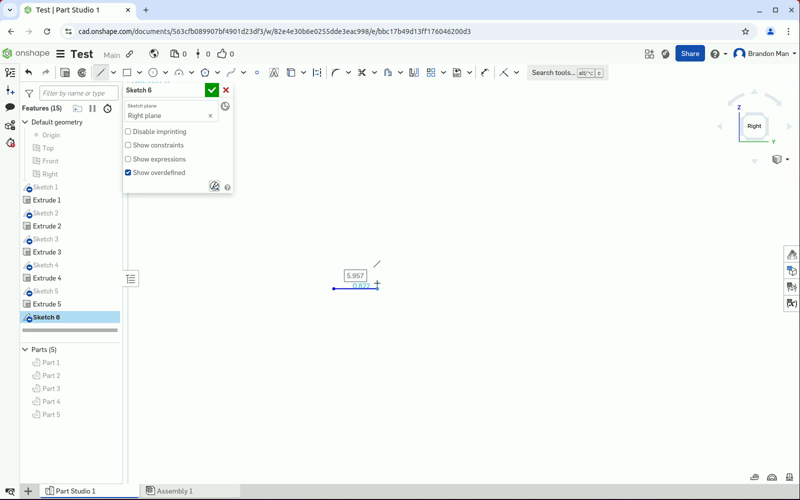
scroll(6)
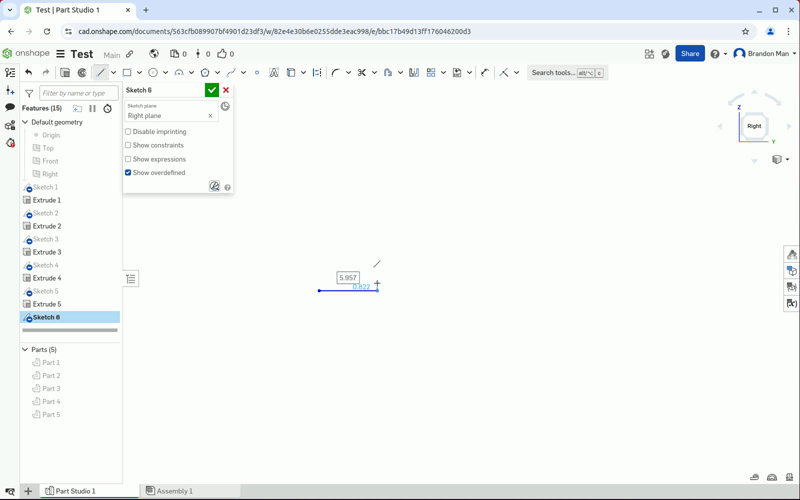
scroll(6)
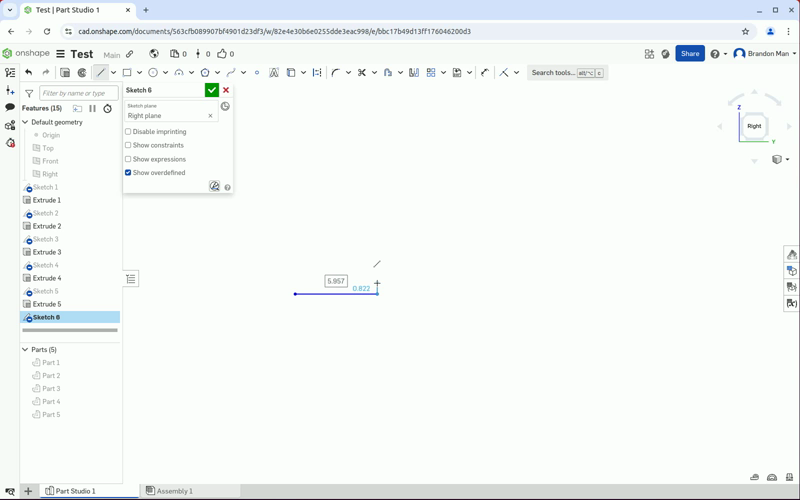
scroll(6)
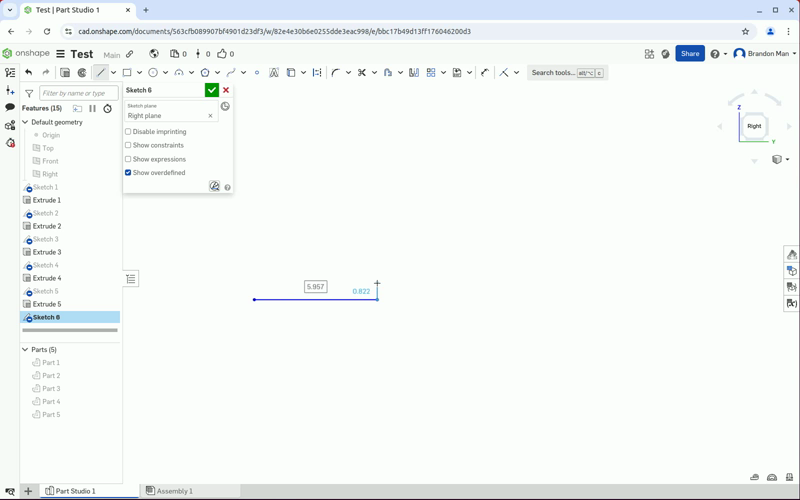
scroll(6)
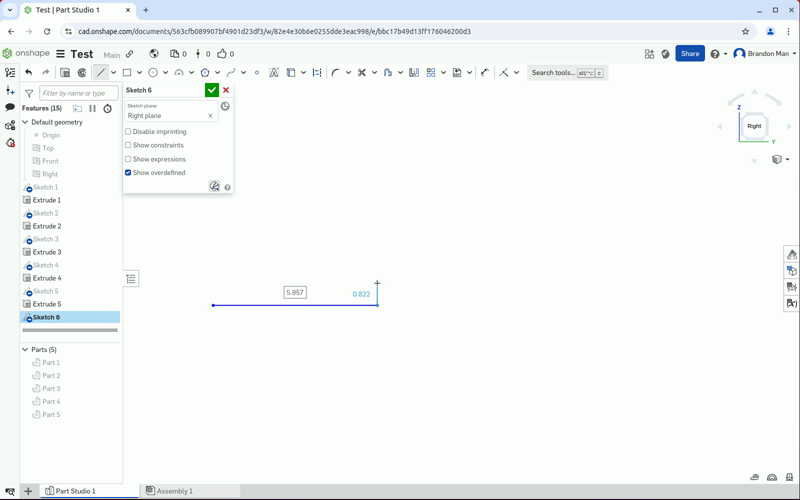
scroll(6)
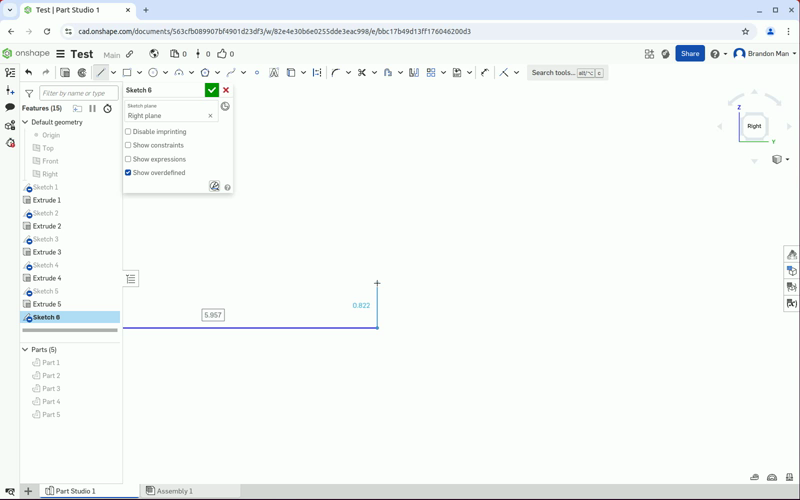
click(377, 282)
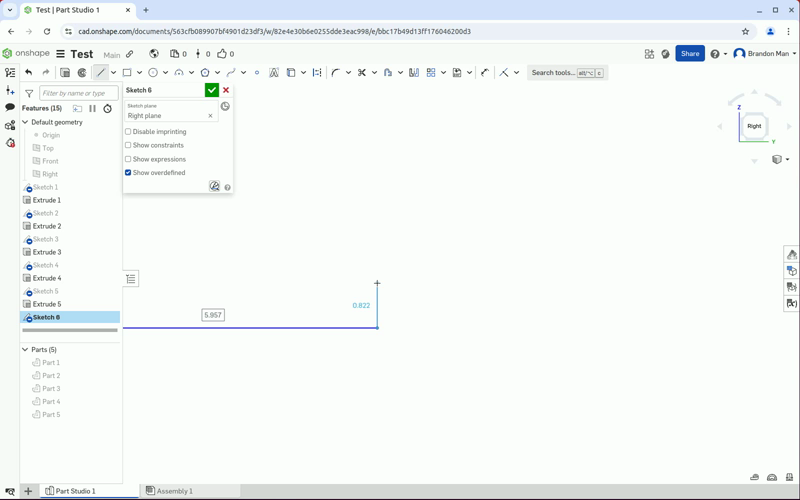
scroll(-6)
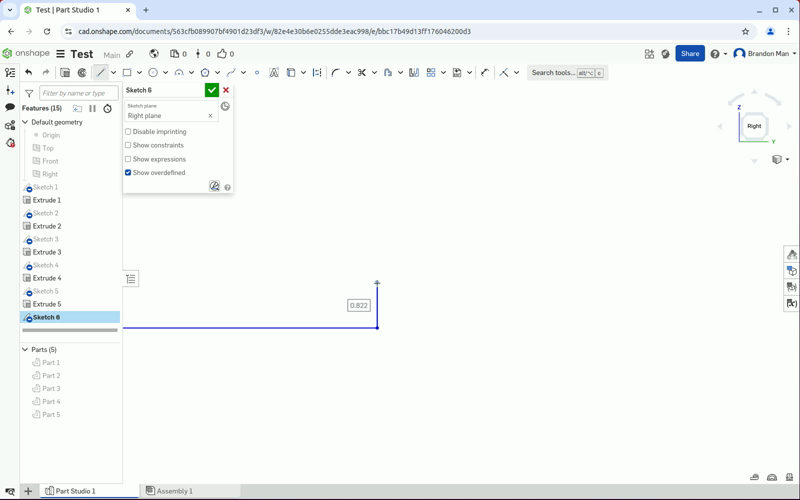
scroll(-6)
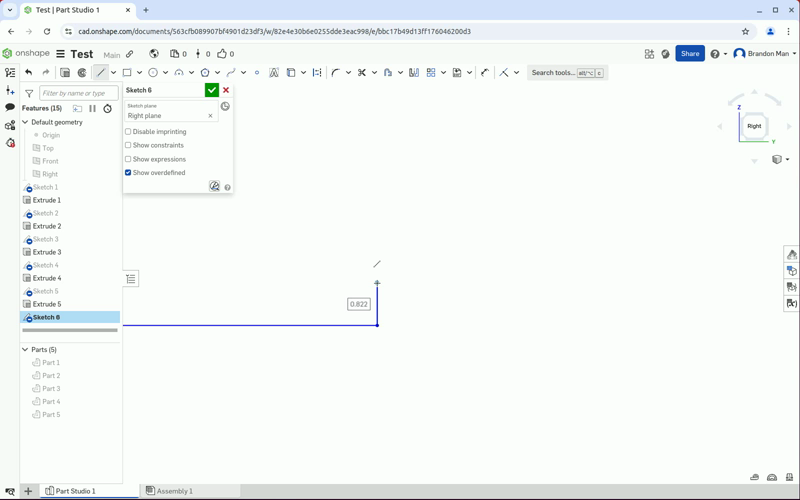
scroll(-6)
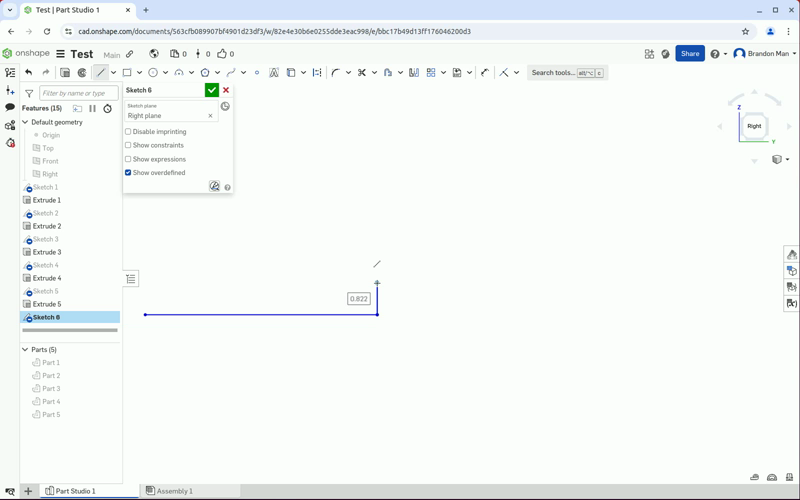
scroll(-6)
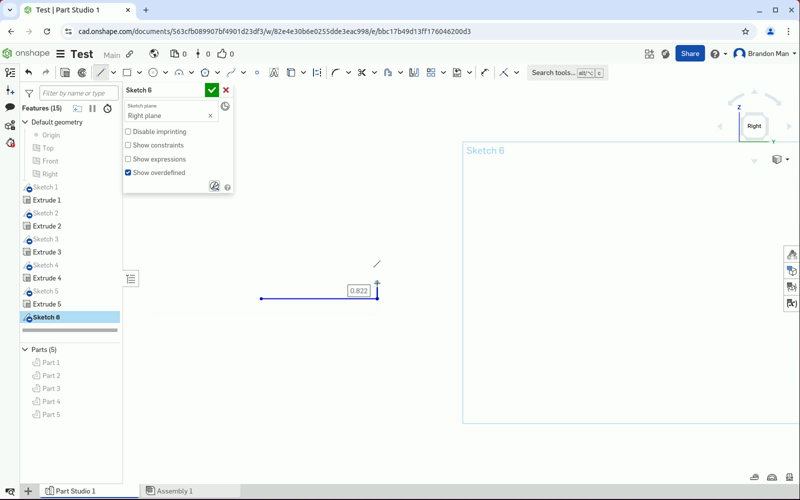
scroll(-6)
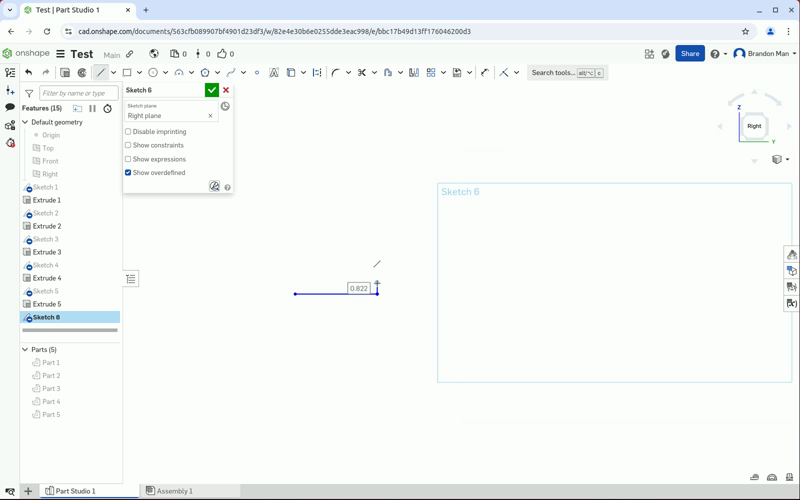
scroll(-6)
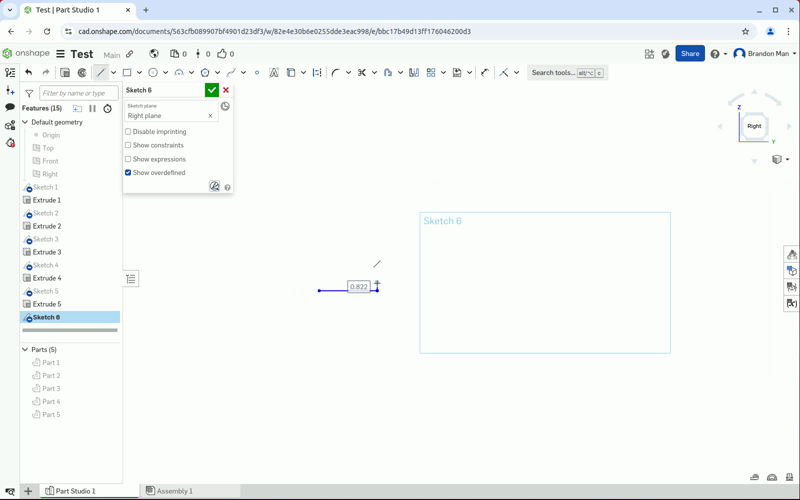
scroll(-6)
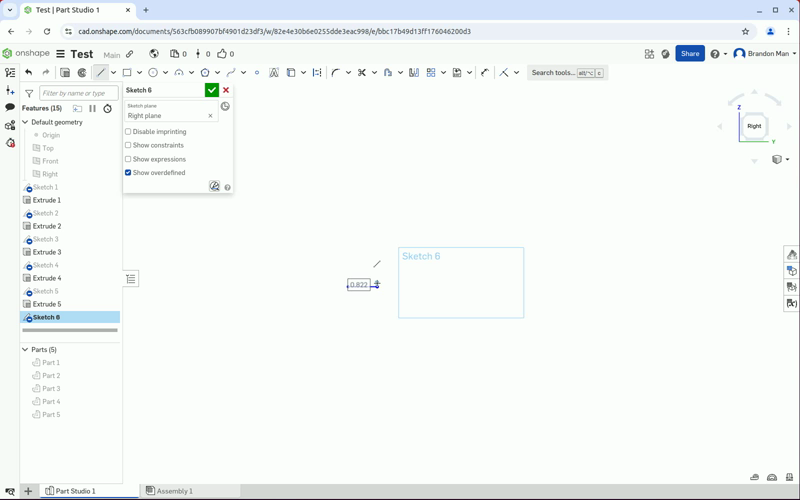
key_up(shift)
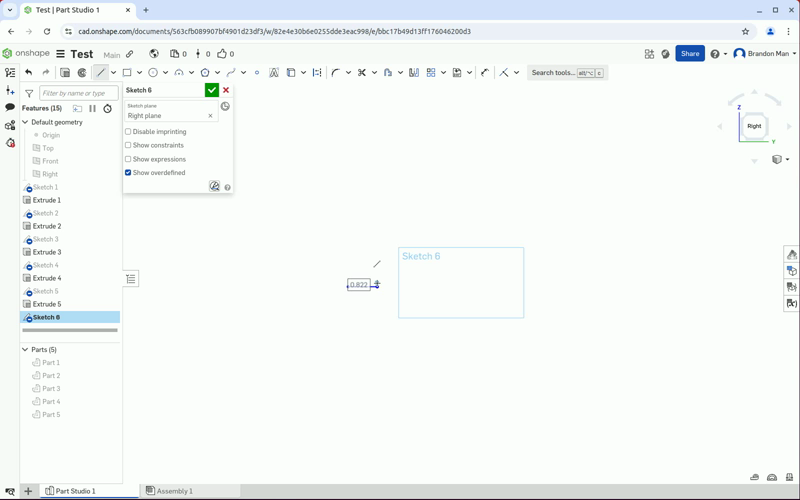
key_down(shift)
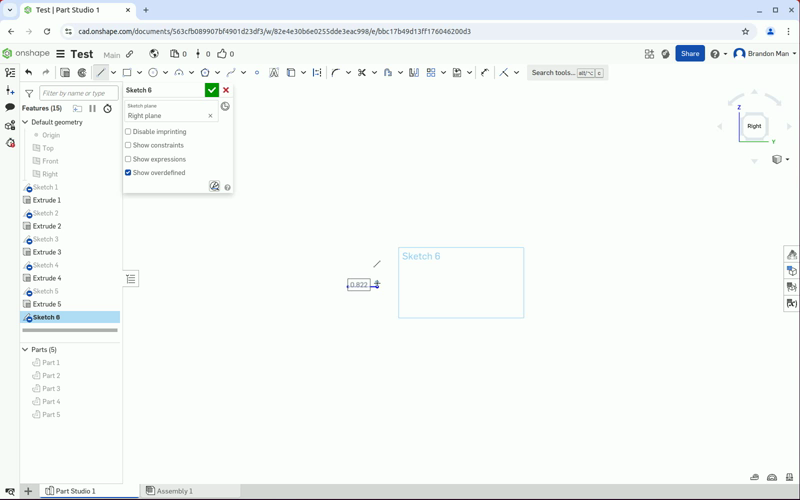
mouse_move(407, 282)
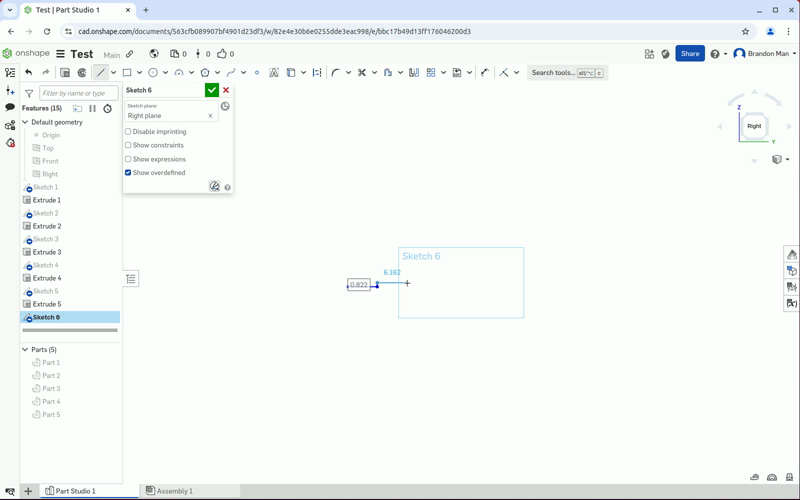
mouse_move(377, 253)
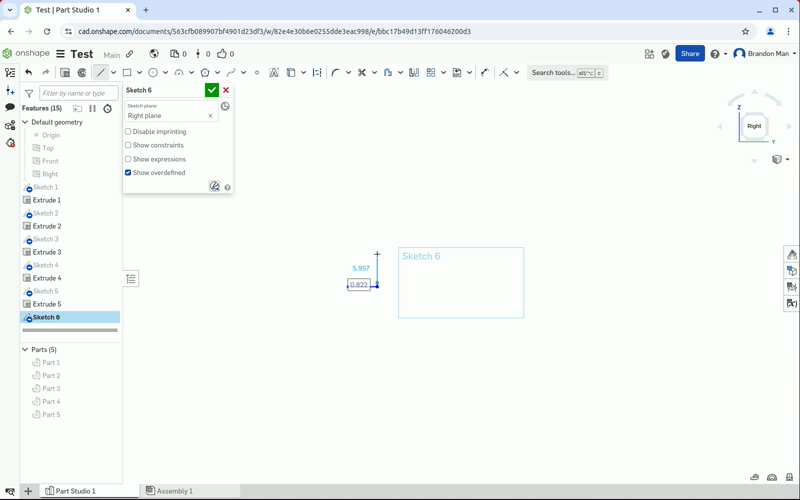
click(377, 253)
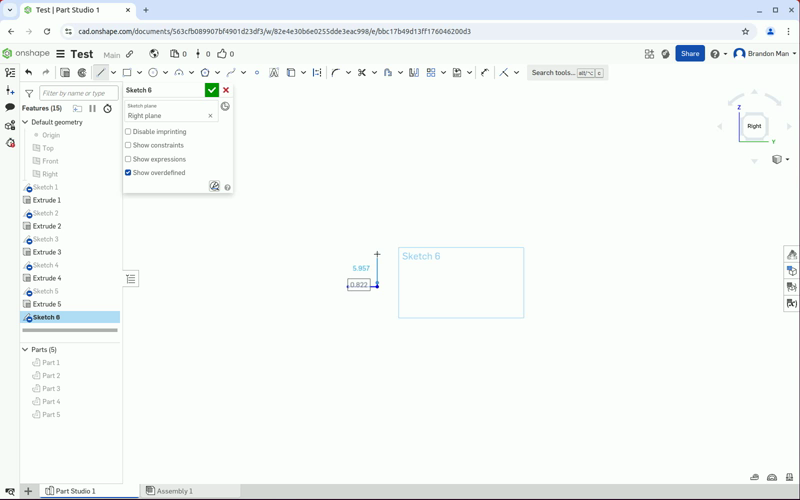
key_up(shift)
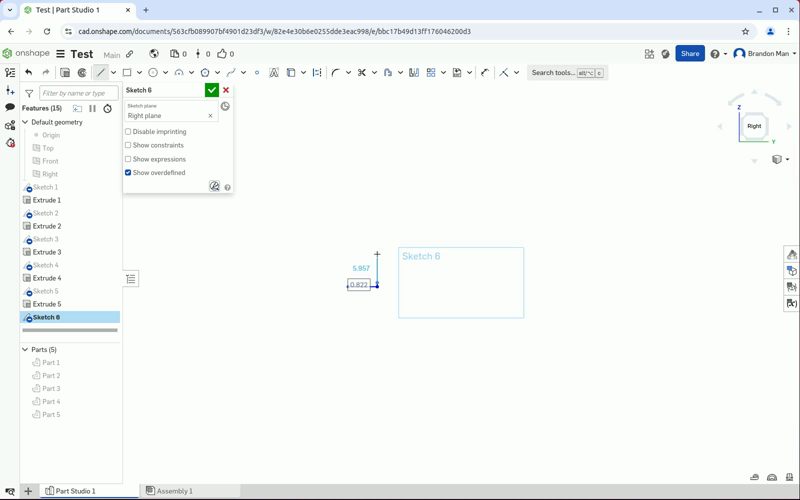
key_down(shift)
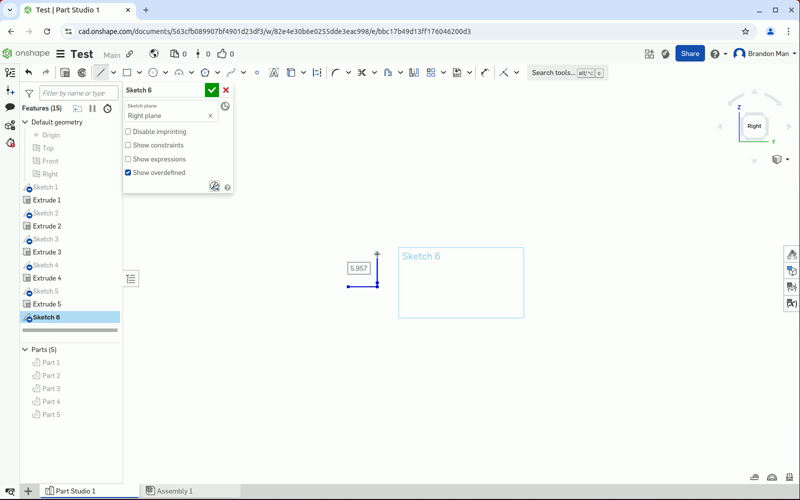
mouse_move(407, 253)
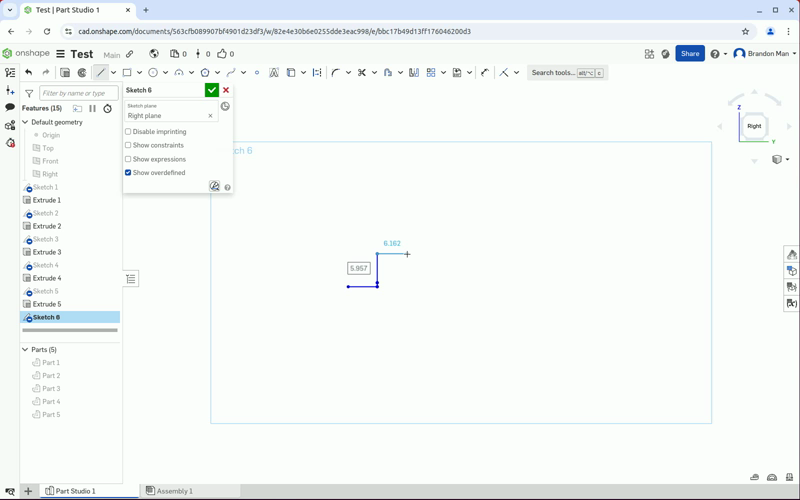
mouse_move(348, 253)
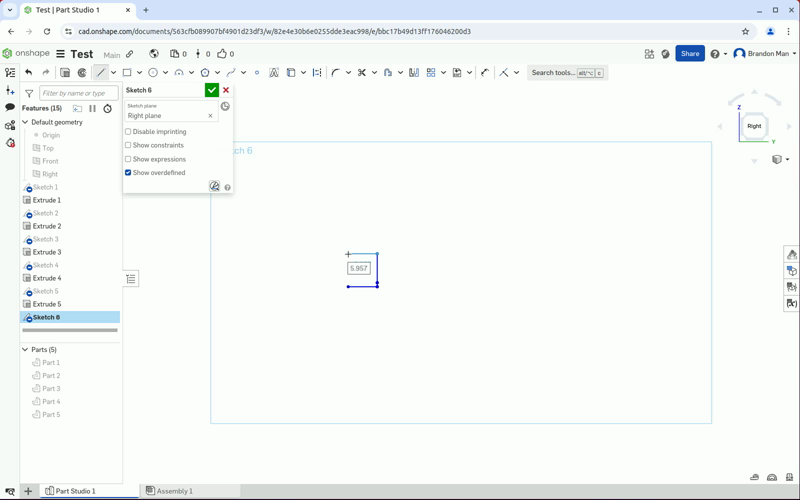
click(348, 253)
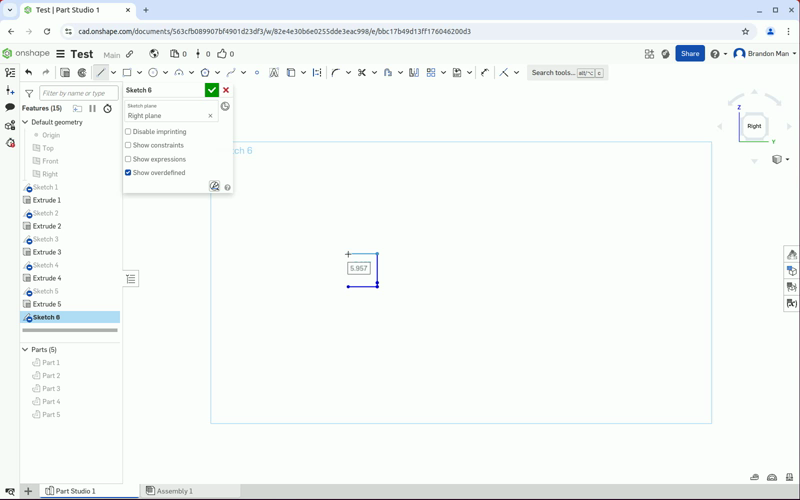
key_up(shift)
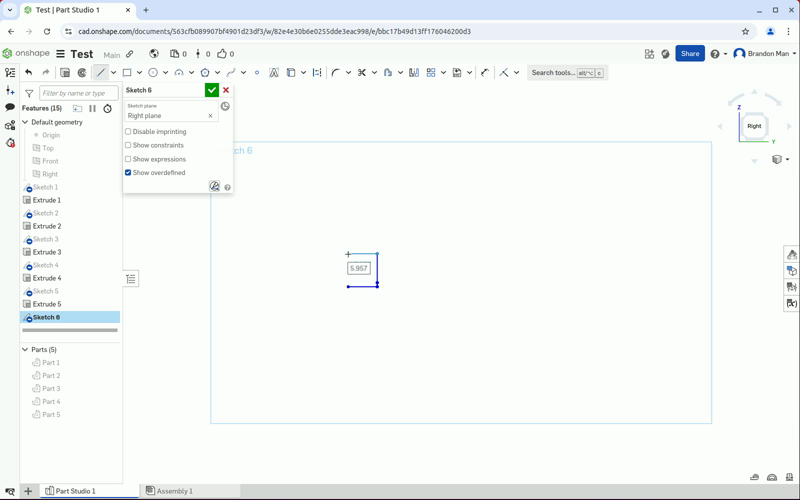
mouse_move(378, 253)
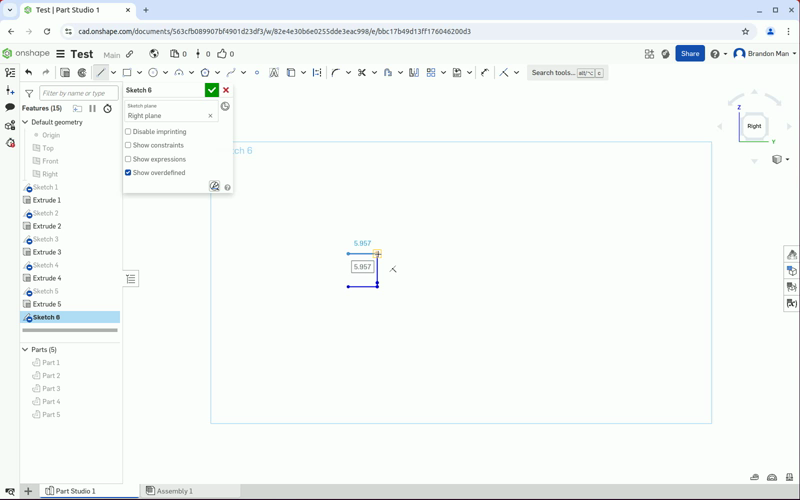
key_down(shift)
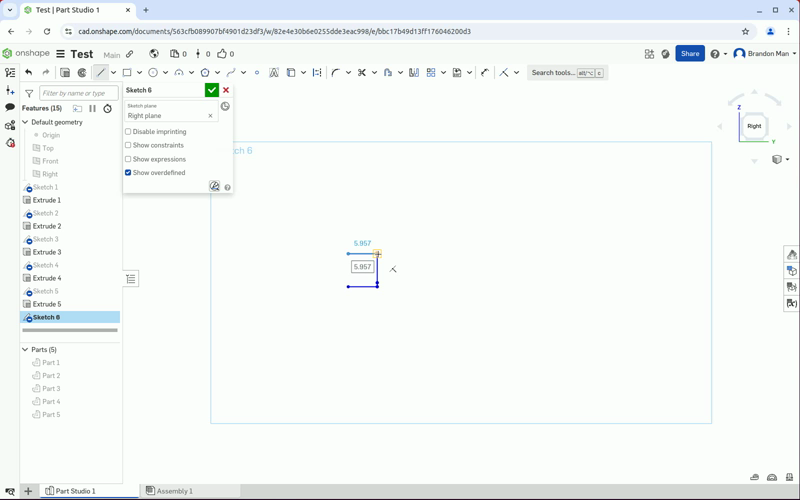
mouse_move(348, 286)
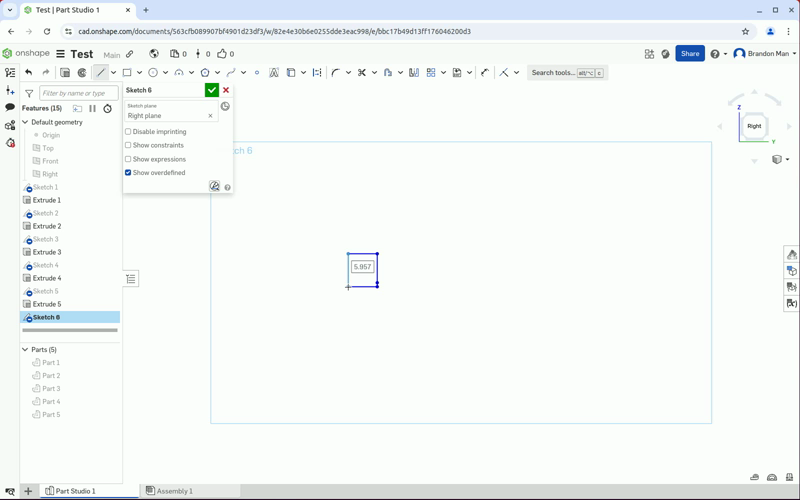
key_up(shift)
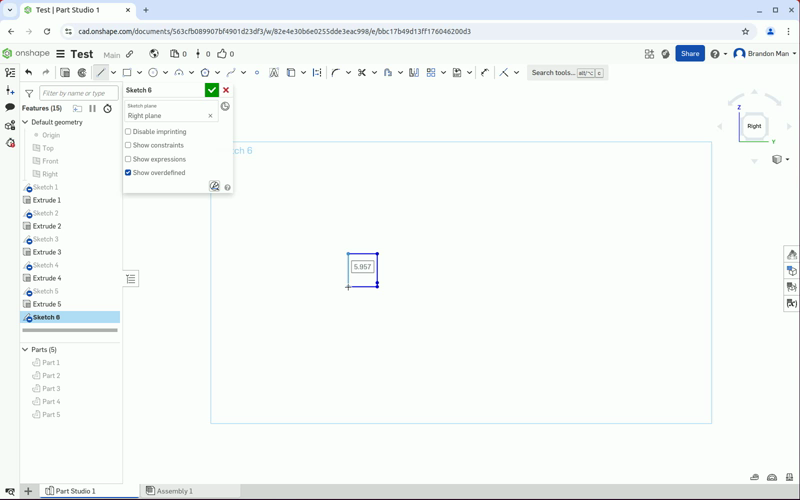
click(348, 286)
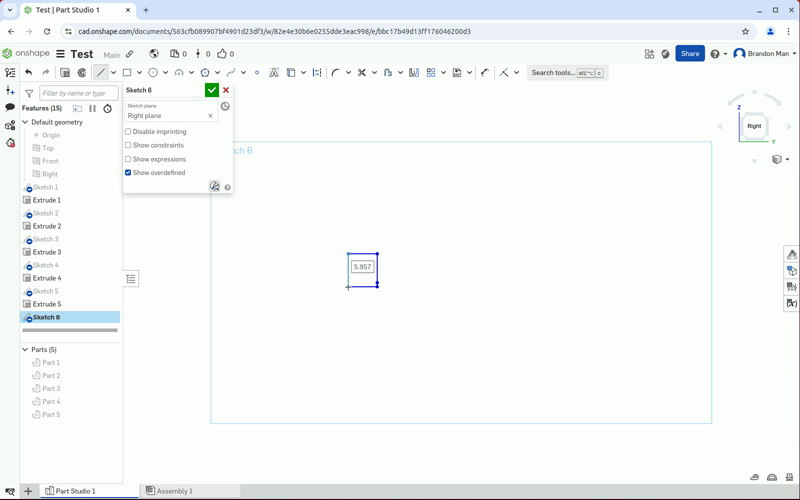
key(esc)
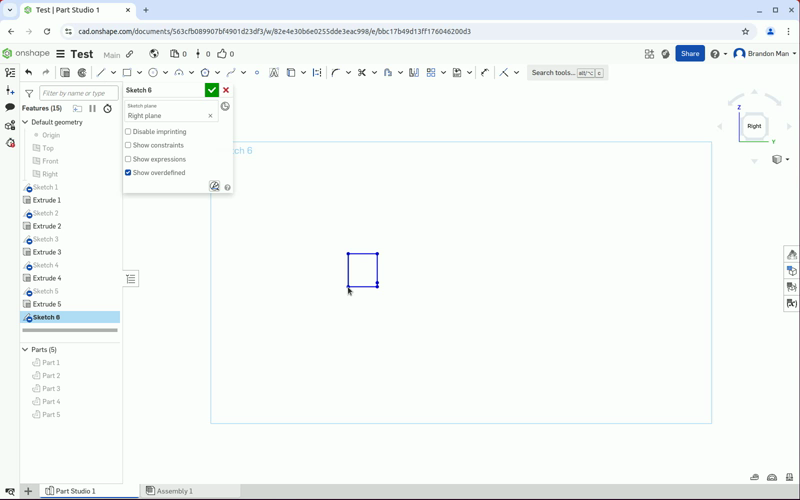
mouse_move(350, 278)
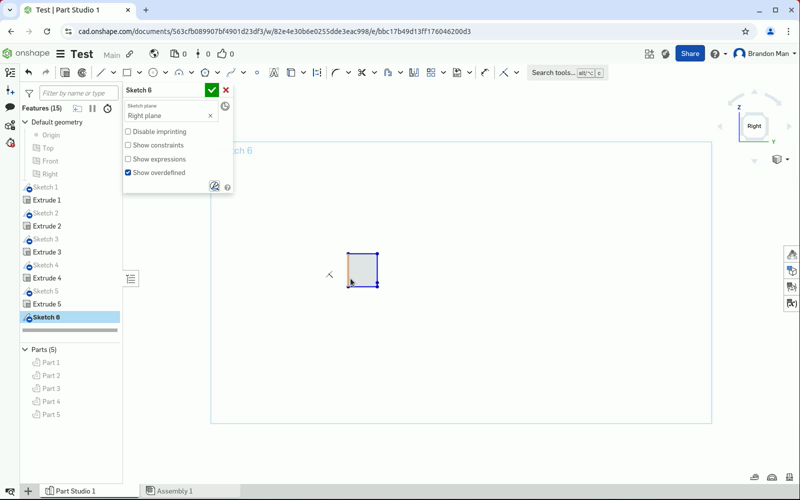
scroll(6)
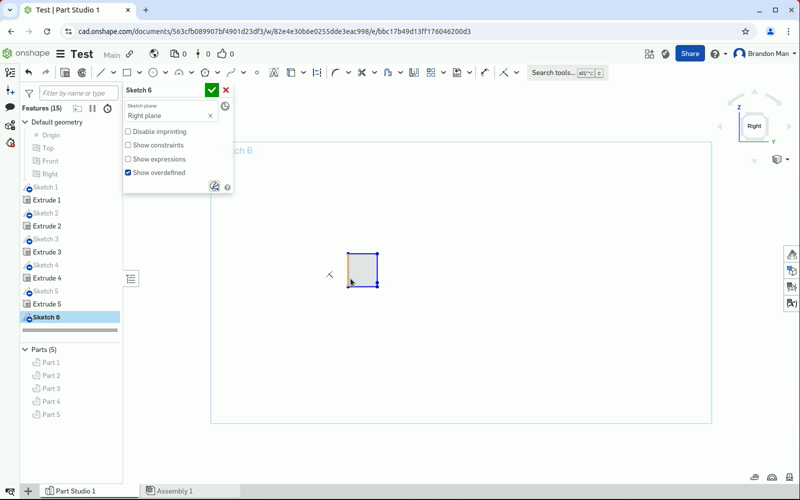
scroll(6)
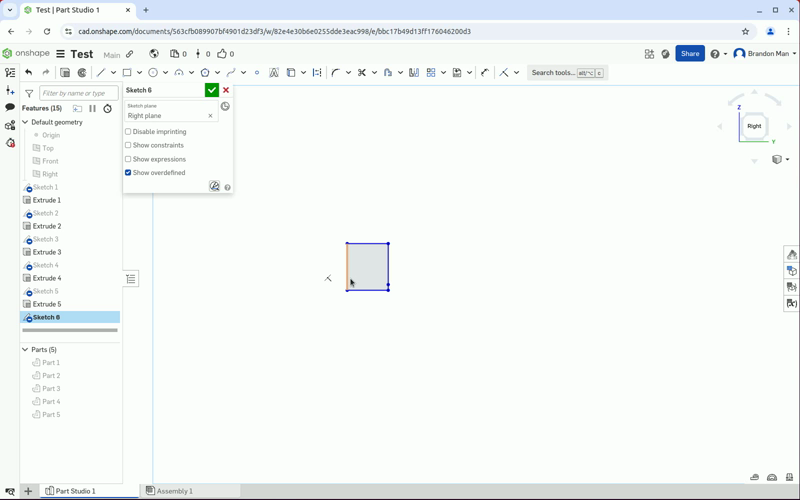
scroll(6)
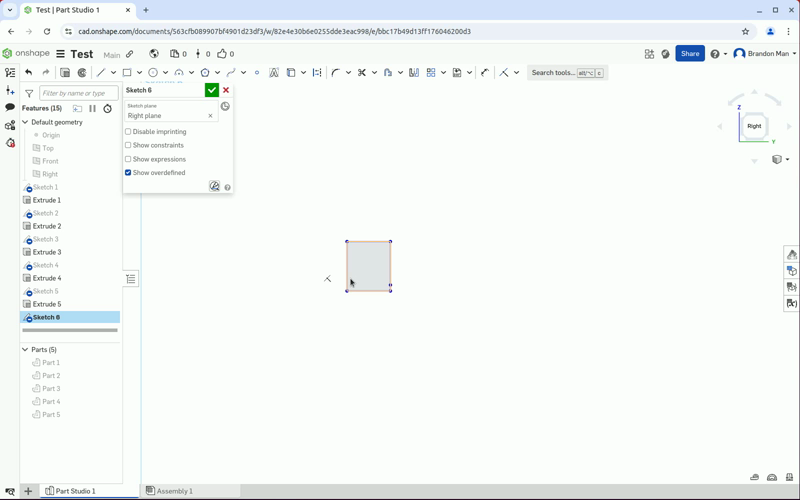
scroll(6)
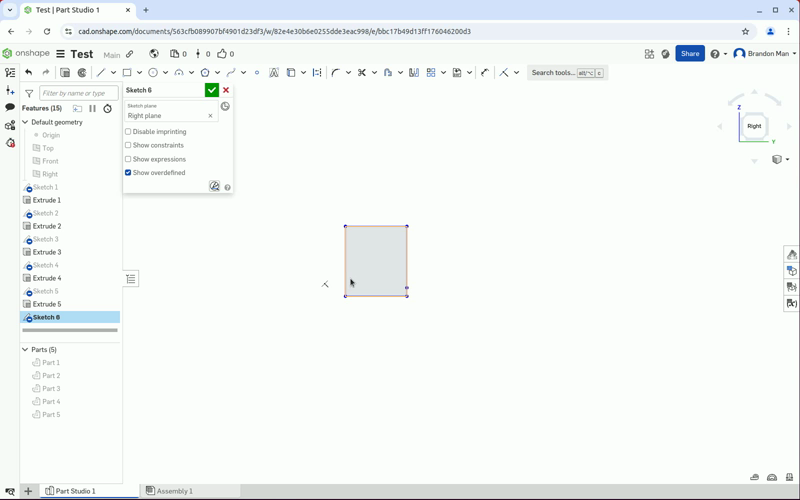
scroll(6)
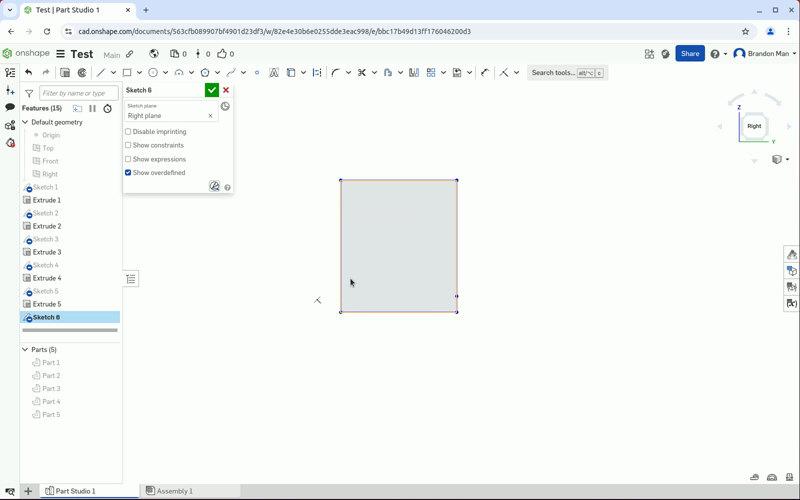
scroll(6)
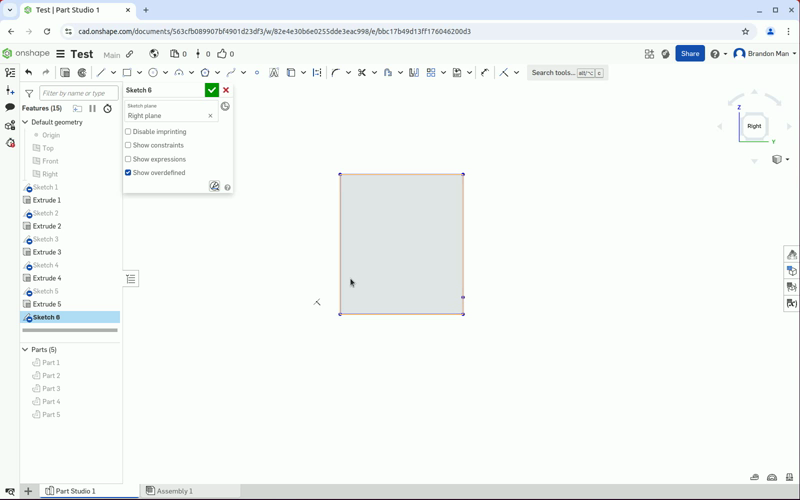
scroll(6)
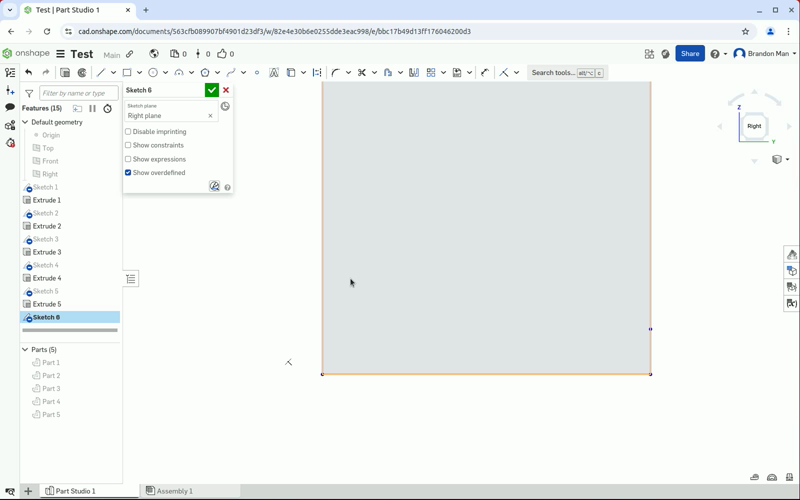
click(350, 278)
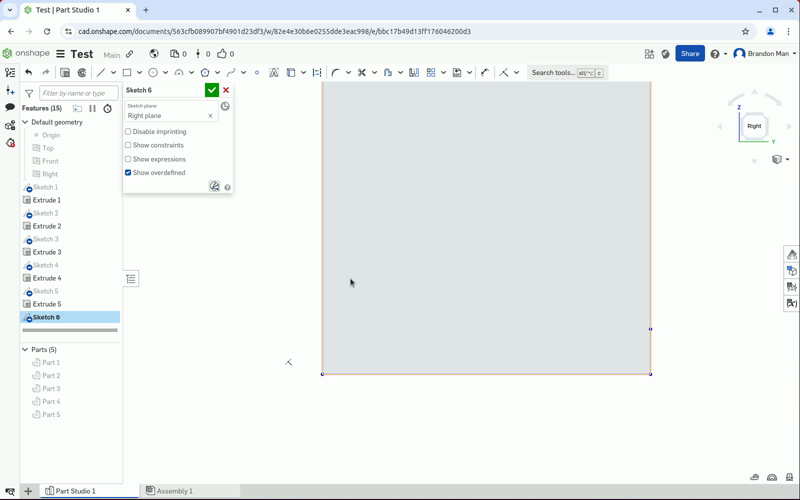
scroll(-6)
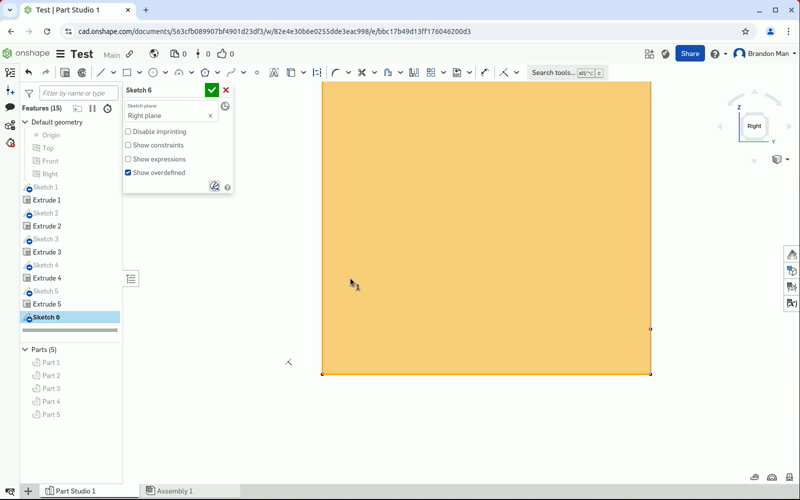
scroll(-6)
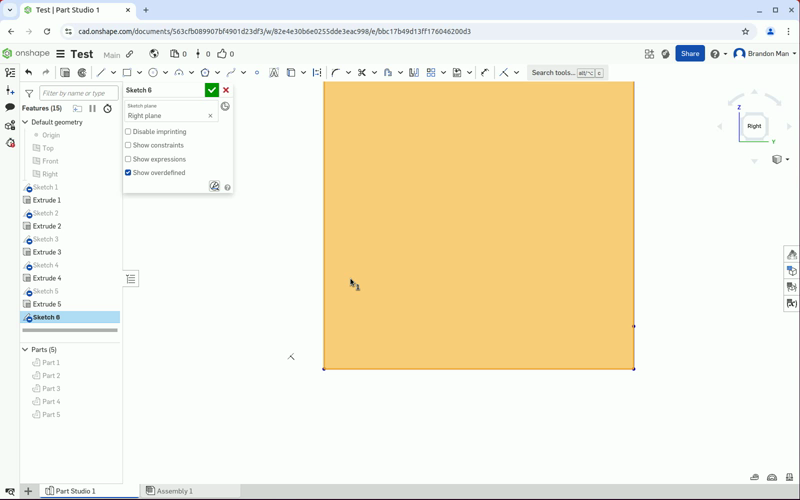
scroll(-6)
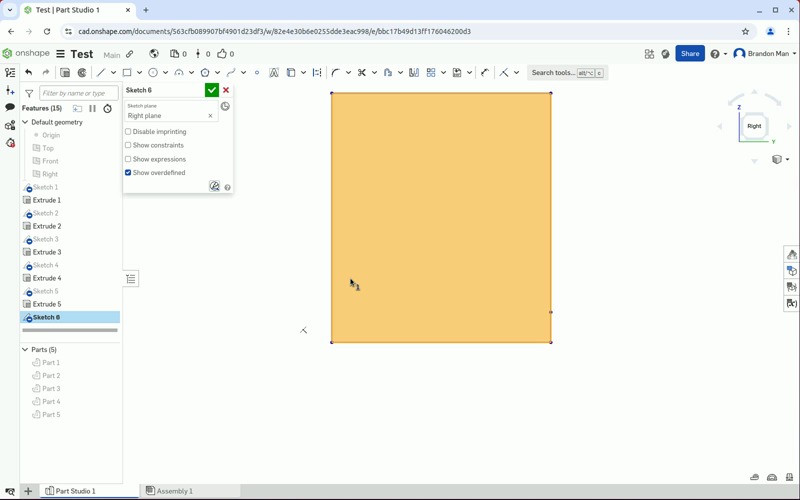
scroll(-6)
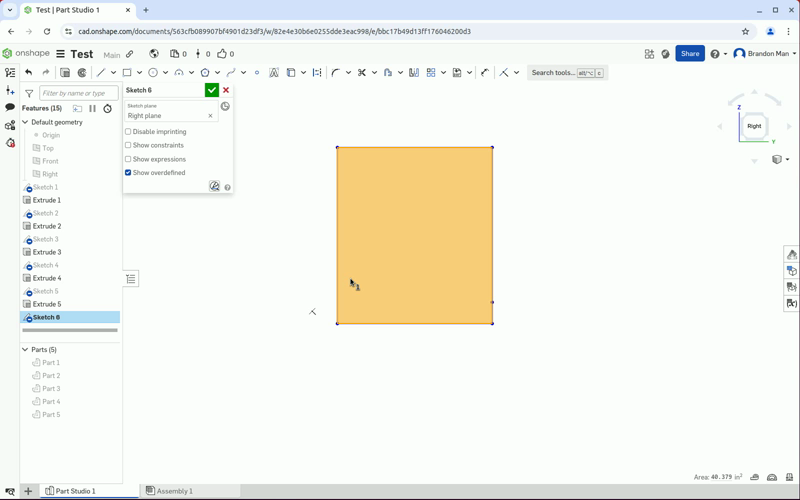
scroll(-6)
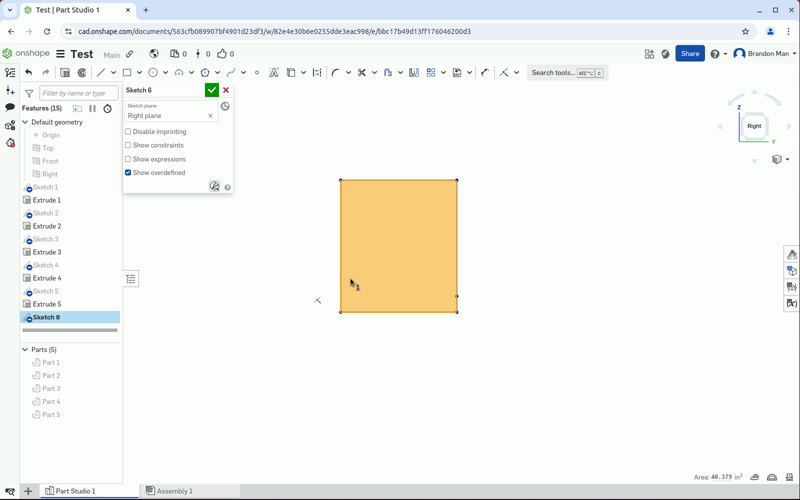
scroll(-6)
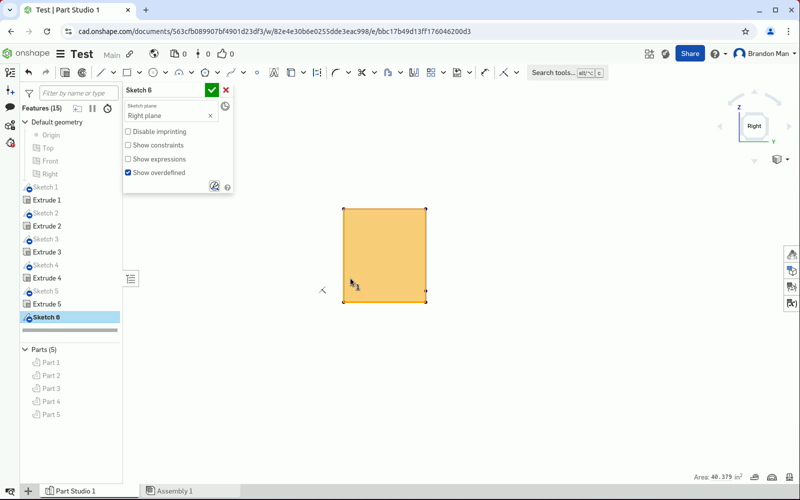
scroll(-6)
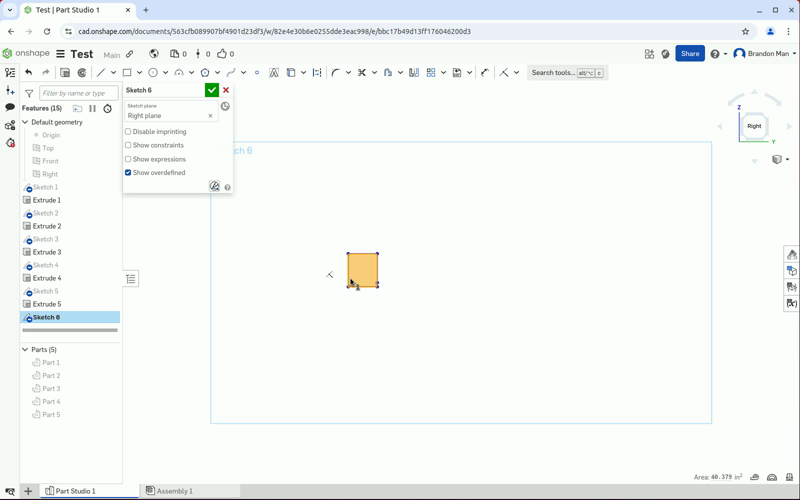
mouse_move(73, 352)
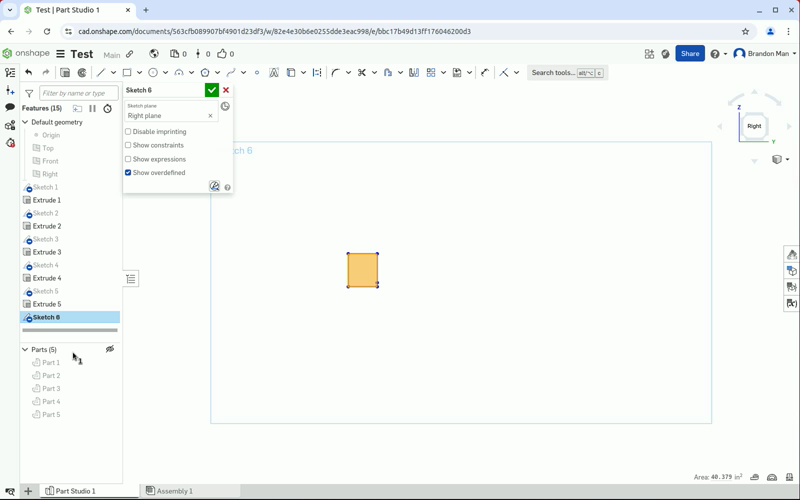
key(shift+y)
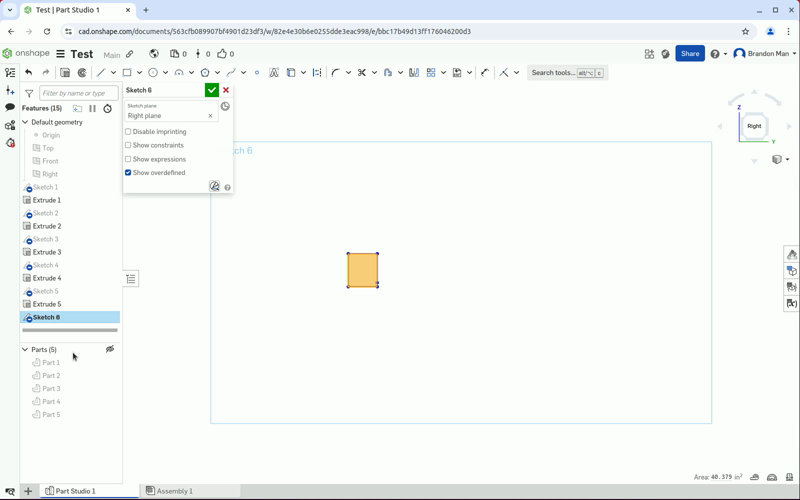
key(shift+e)
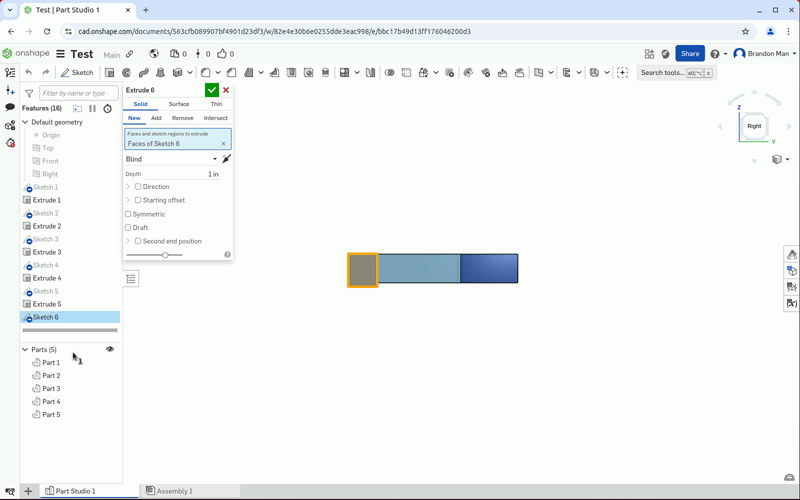
mouse_move(143, 106)
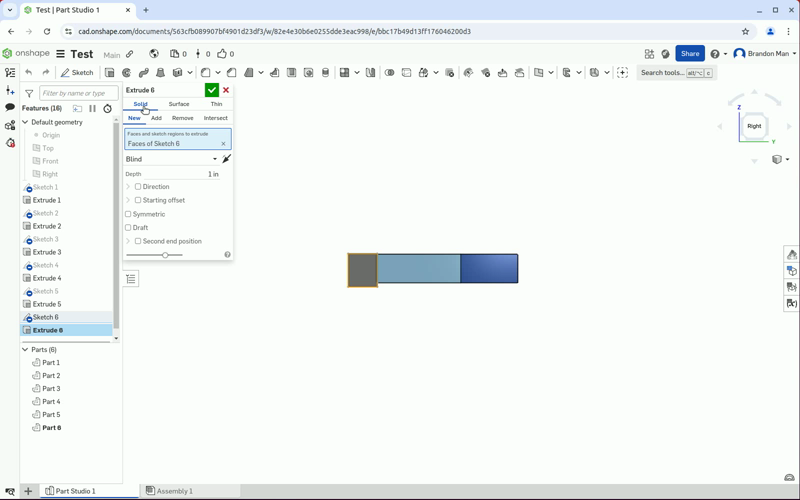
click(143, 106)
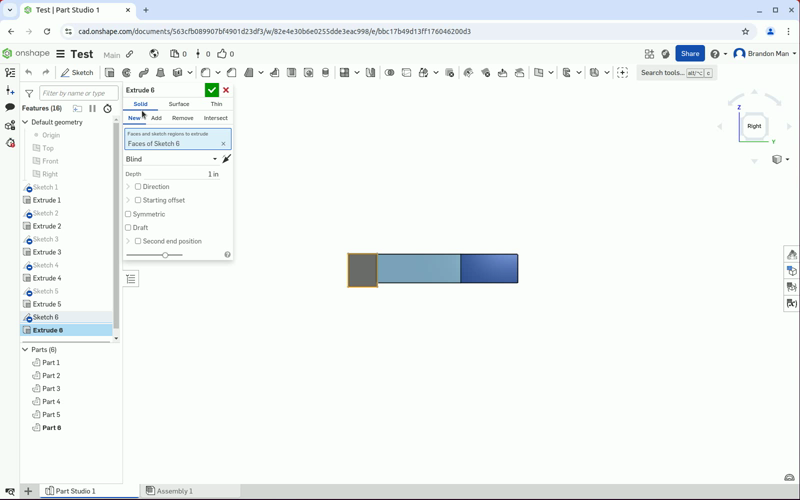
mouse_move(137, 120)
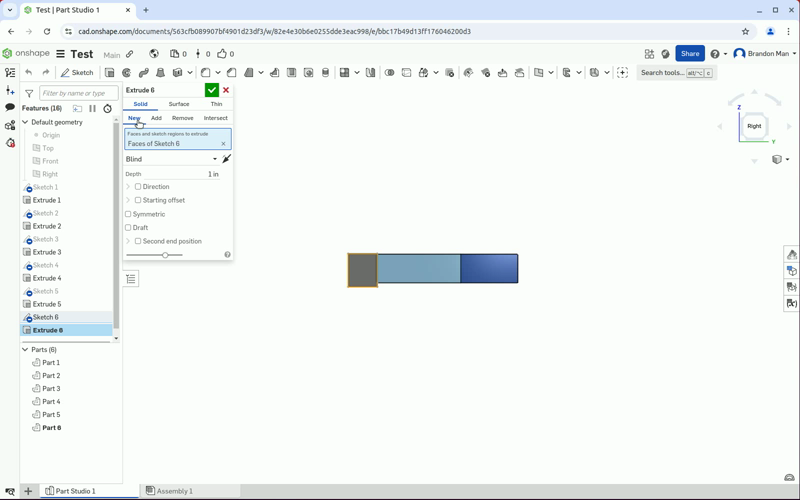
click(137, 120)
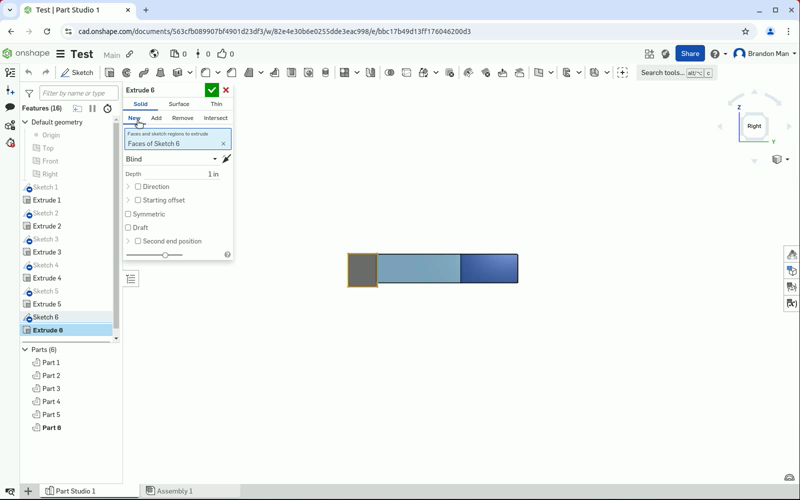
key(tab, 4)
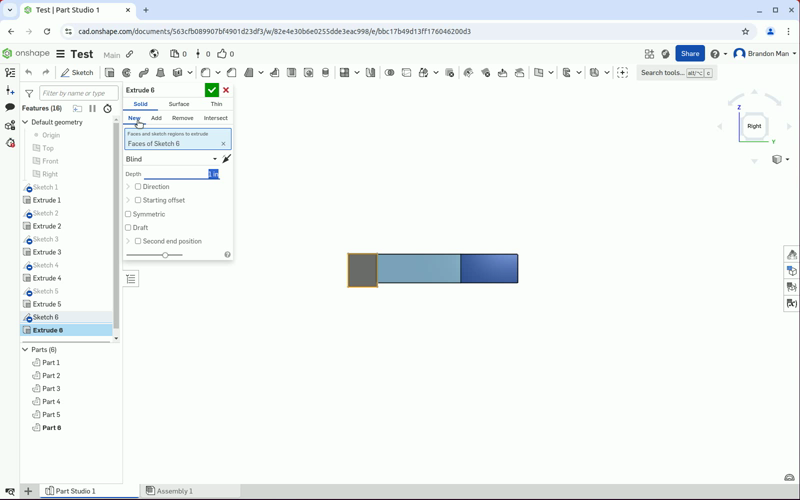
text(-2.166)
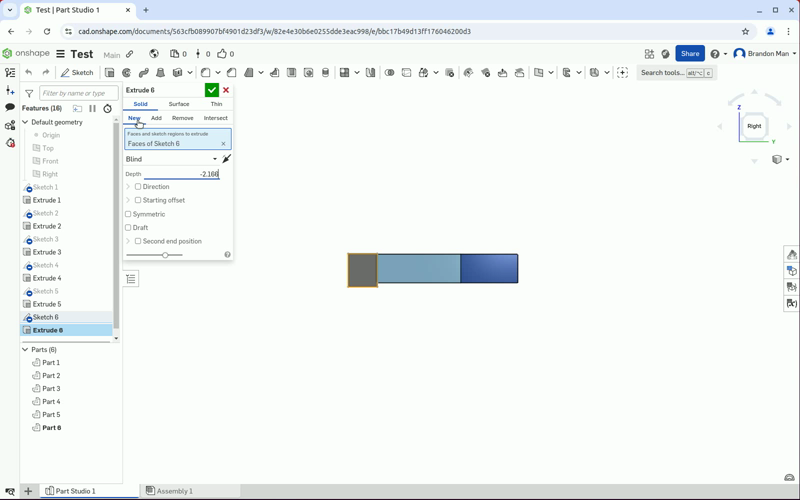
key(enter)
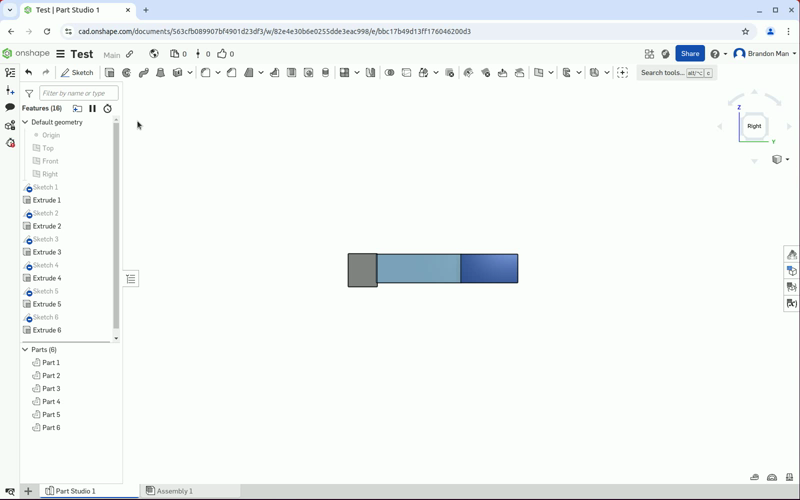
key(shift+h)
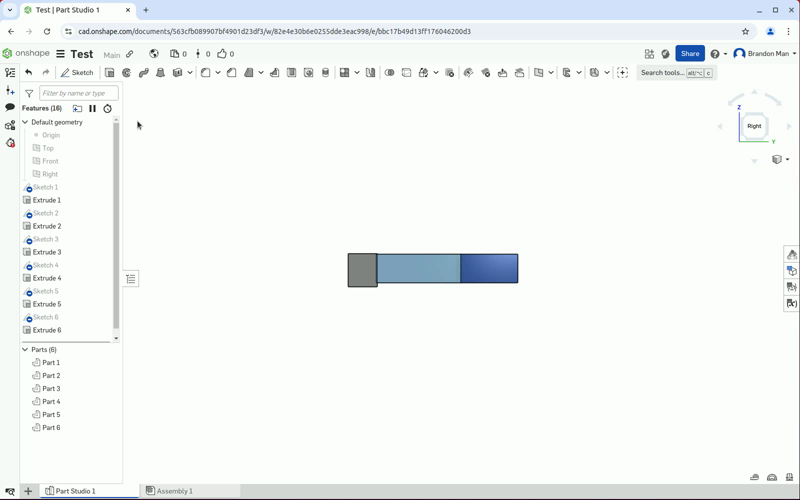
key(shift+h)
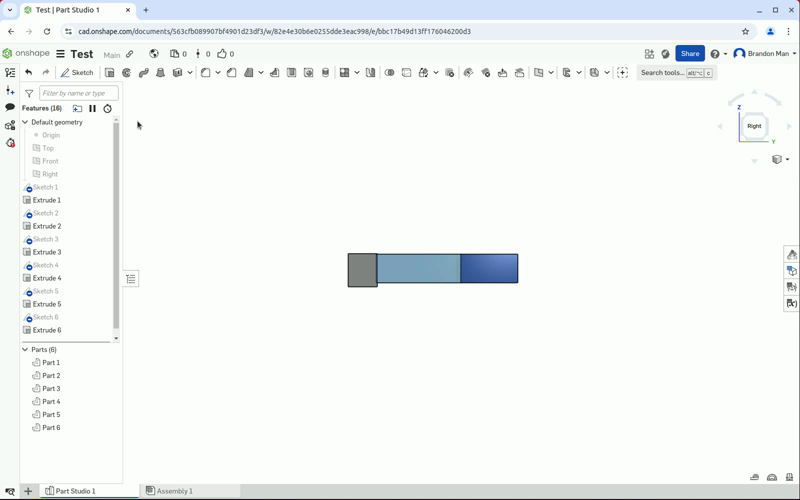
key(shift+7)
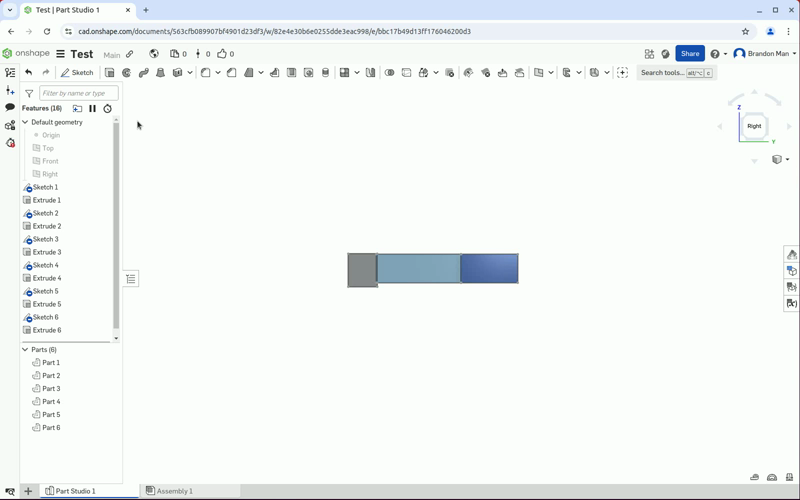
key(right, 2)
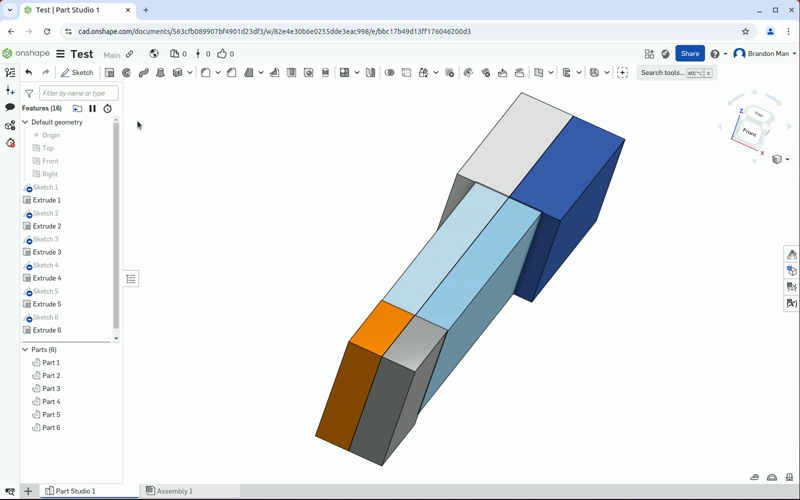
key(down, 2)
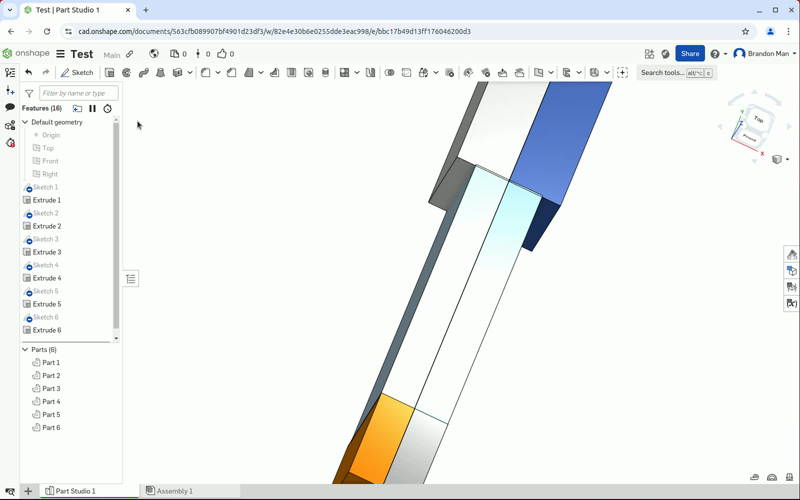
key(up, 2)
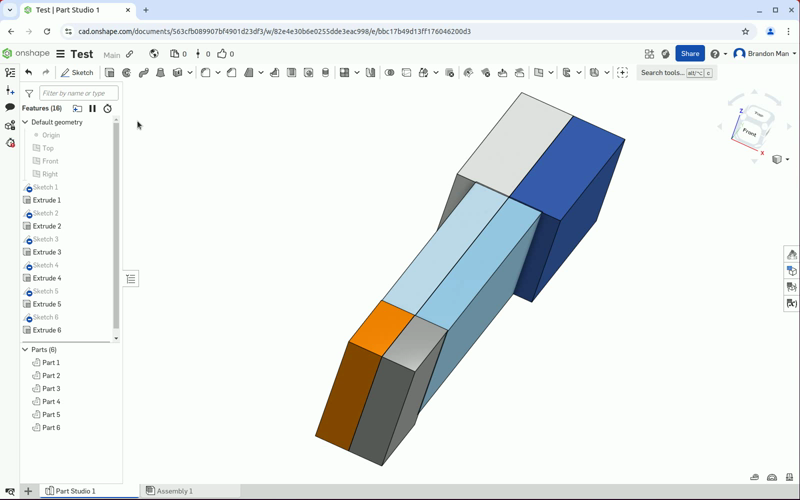
key(left, 2)
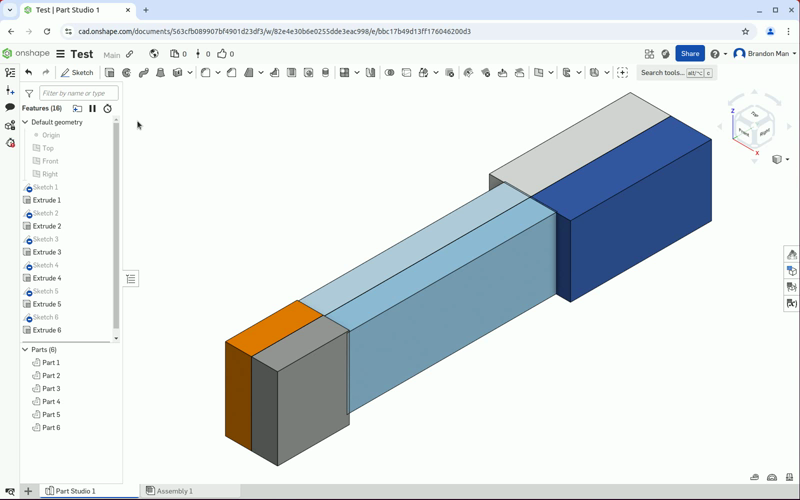
mouse_move(69, 189)
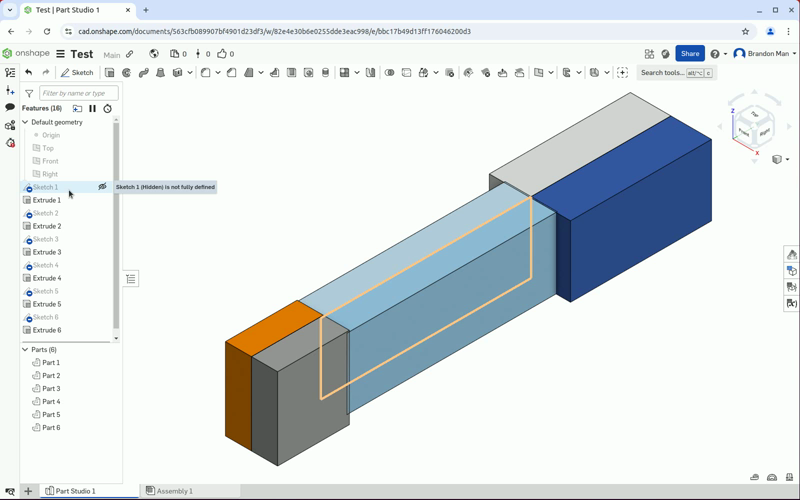
click(69, 189)